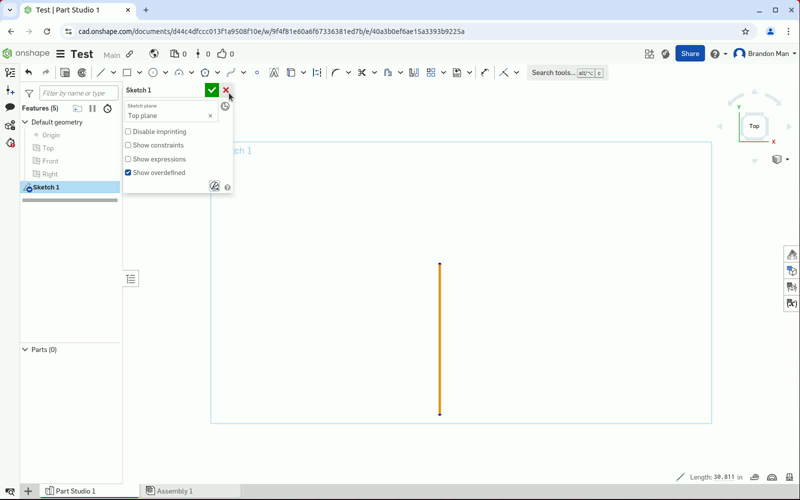
key(shift+h)
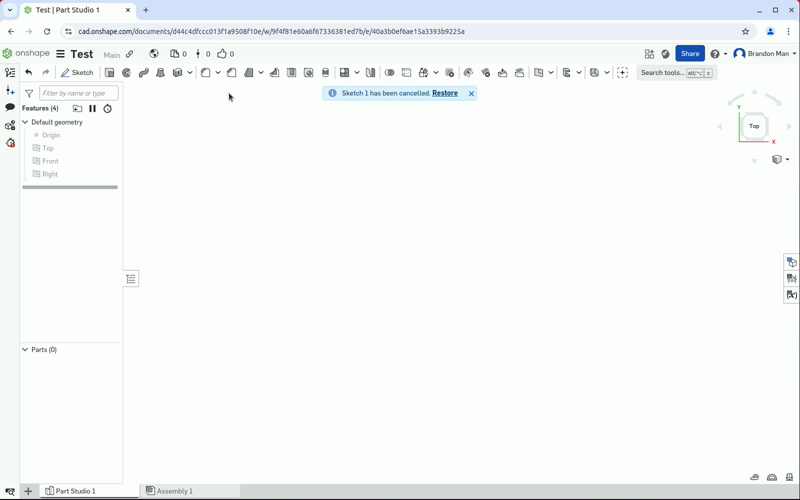
mouse_move(73, 352)
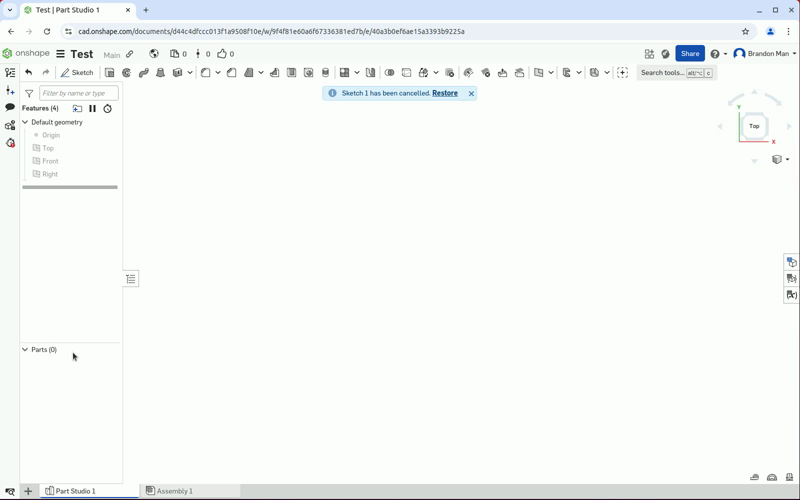
key(y)
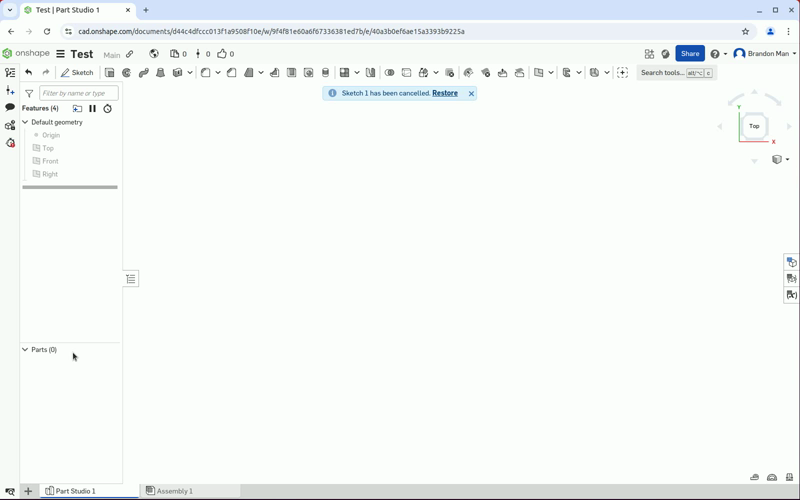
key(shift+p)
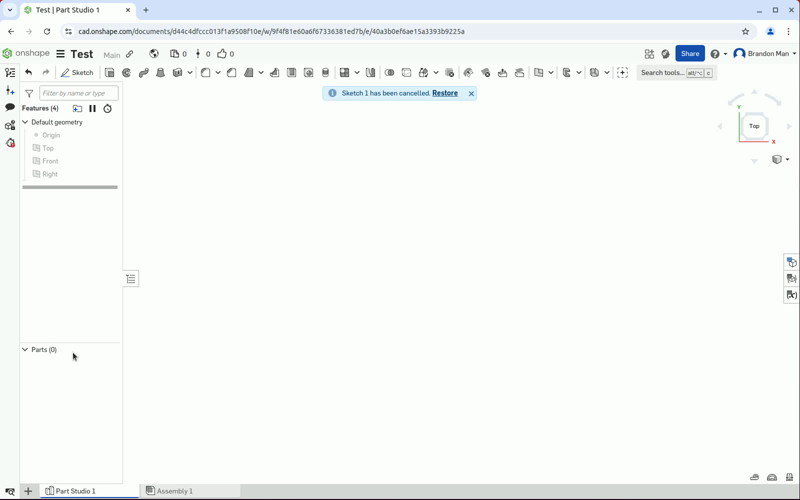
key(space)
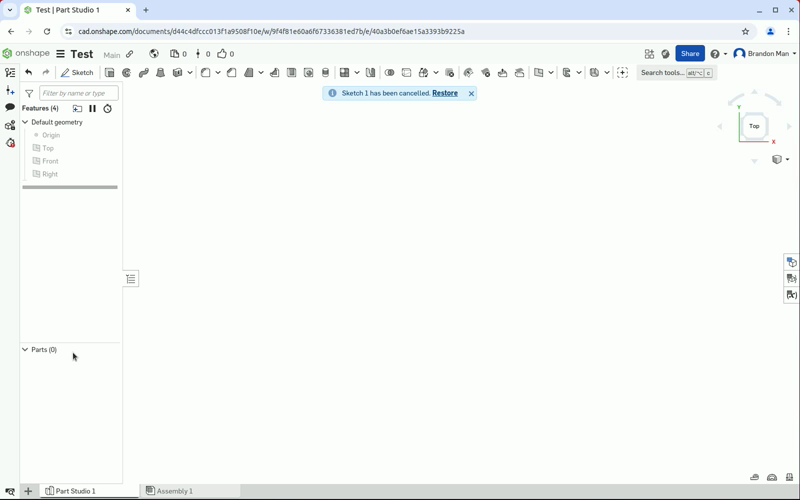
key_down(shift)
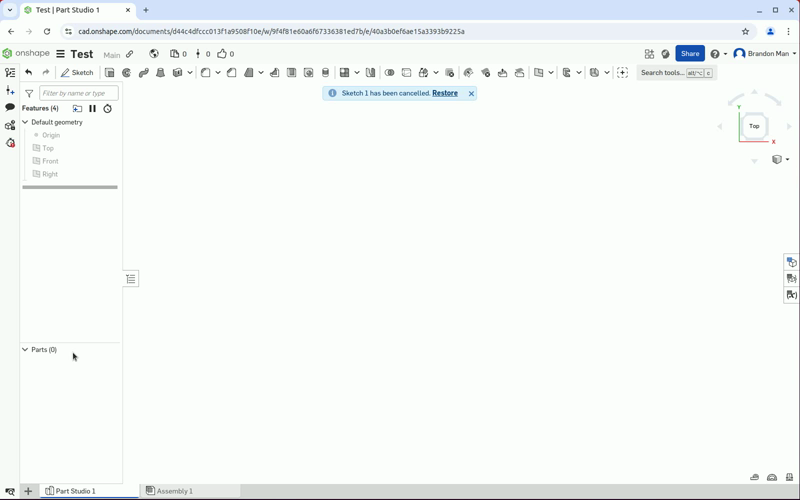
key(up)
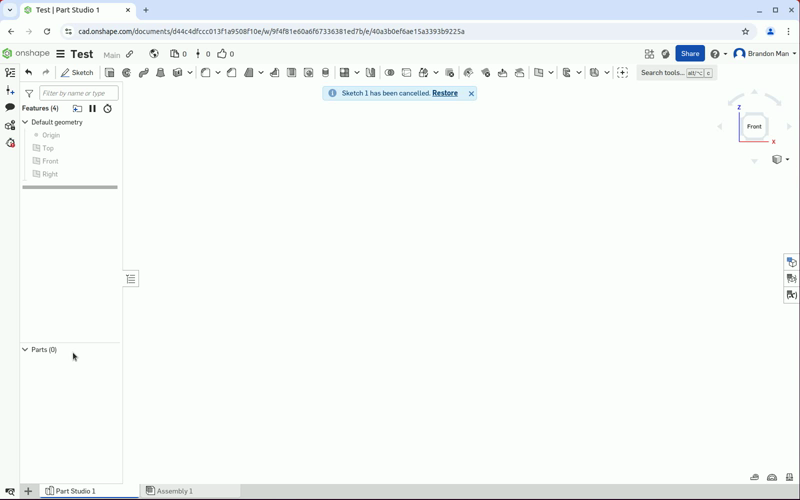
key_up(shift)
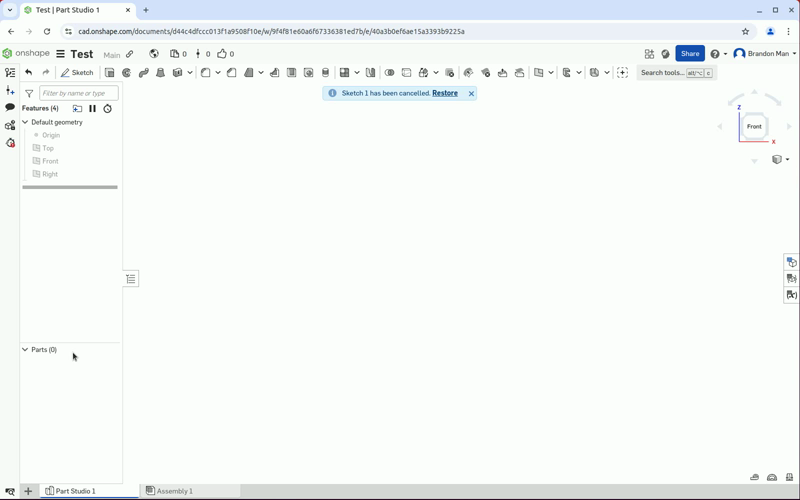
mouse_move(73, 352)
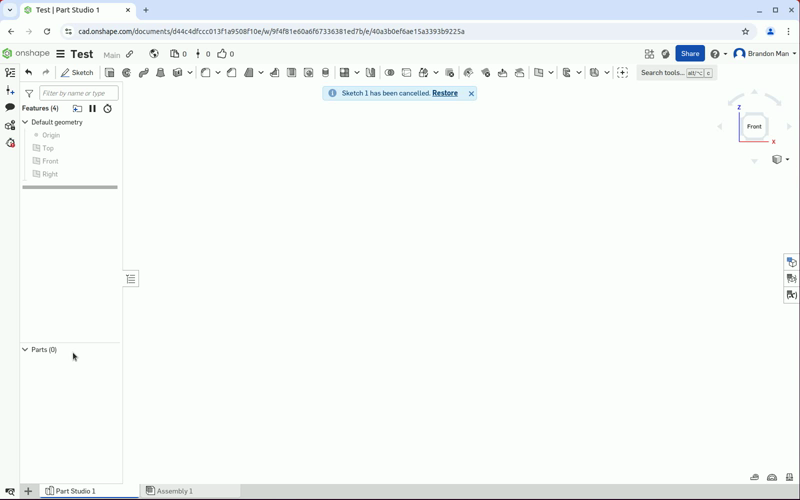
key(shift+y)
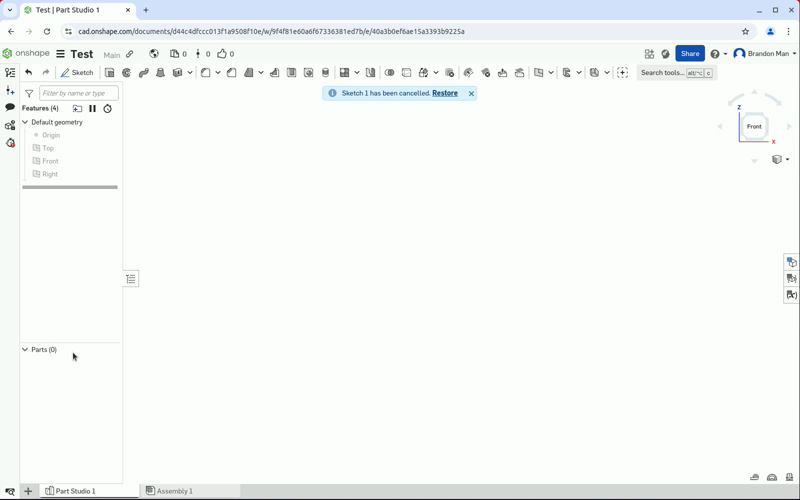
key(shift+s)
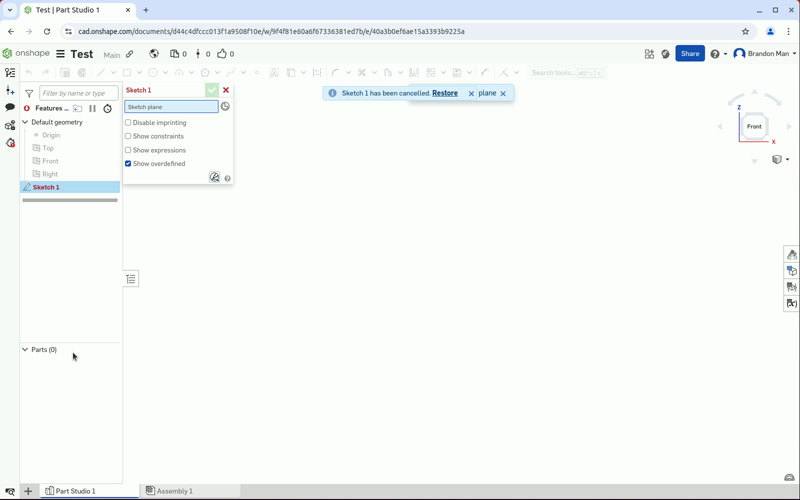
mouse_move(73, 163)
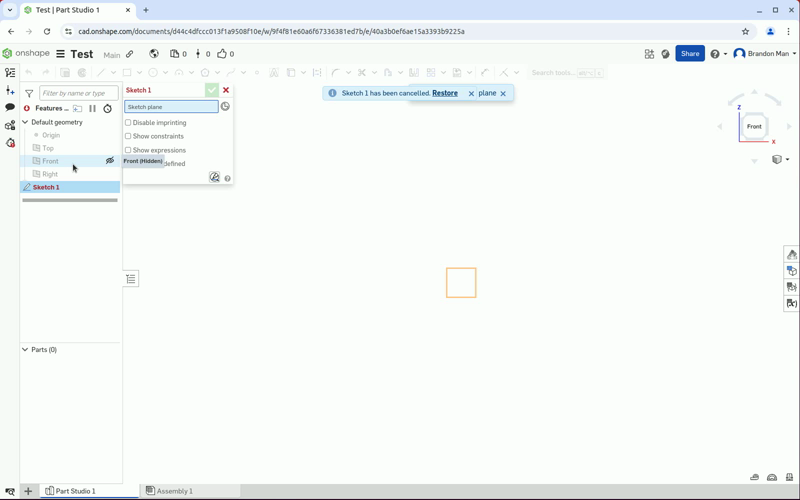
click(73, 163)
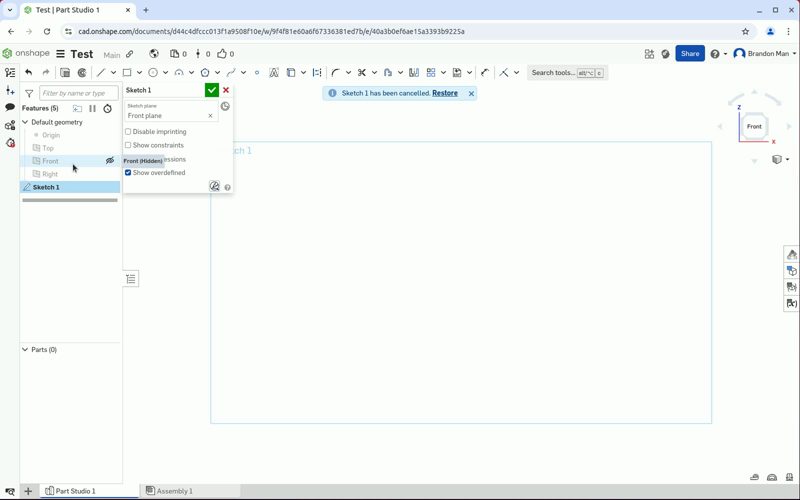
mouse_move(73, 352)
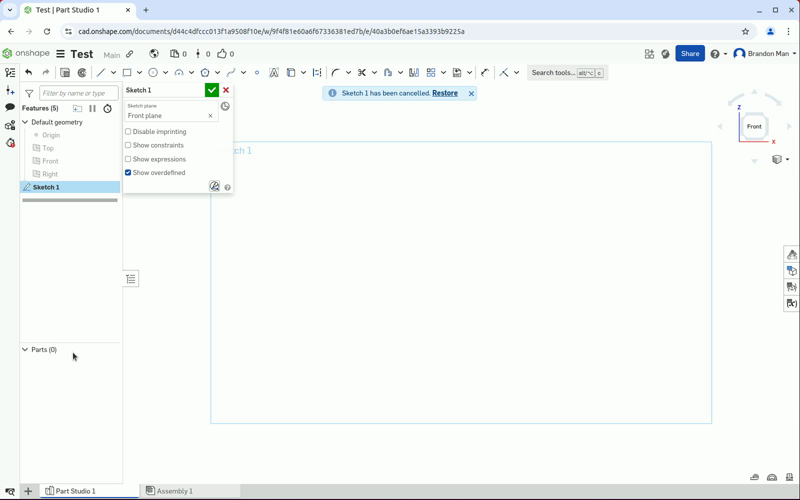
key(y)
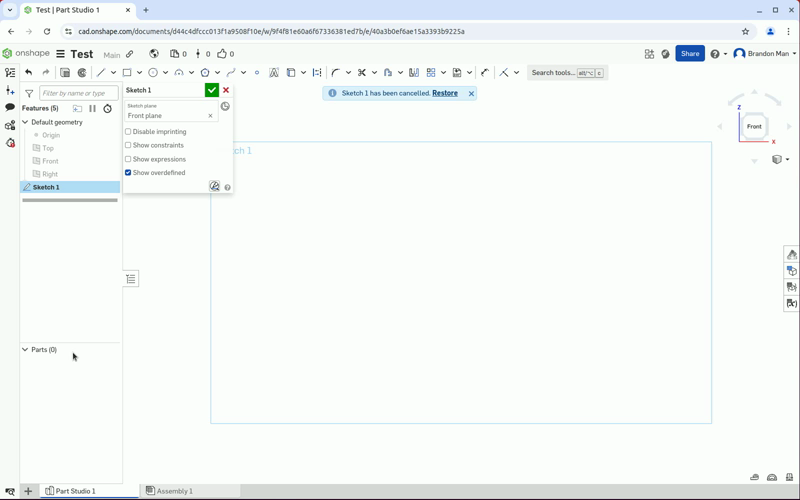
key(c)
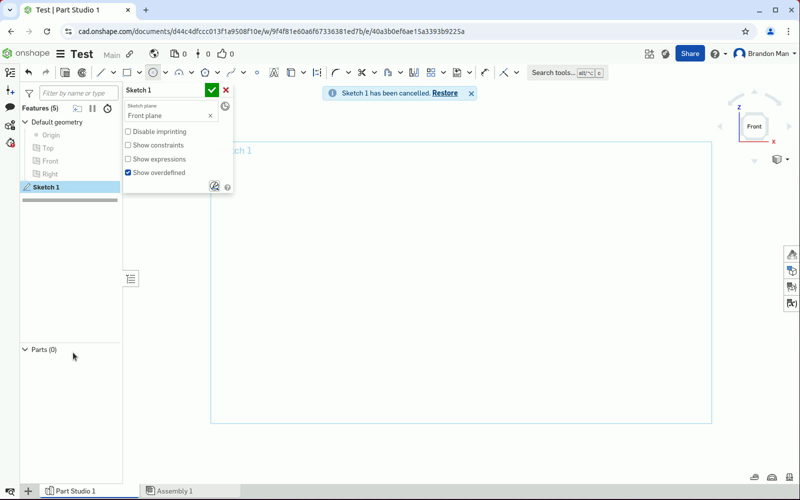
key_down(shift)
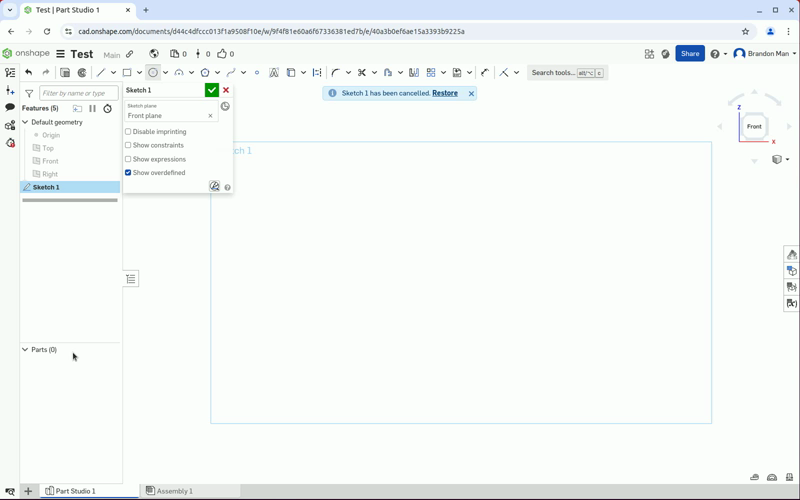
mouse_move(461, 282)
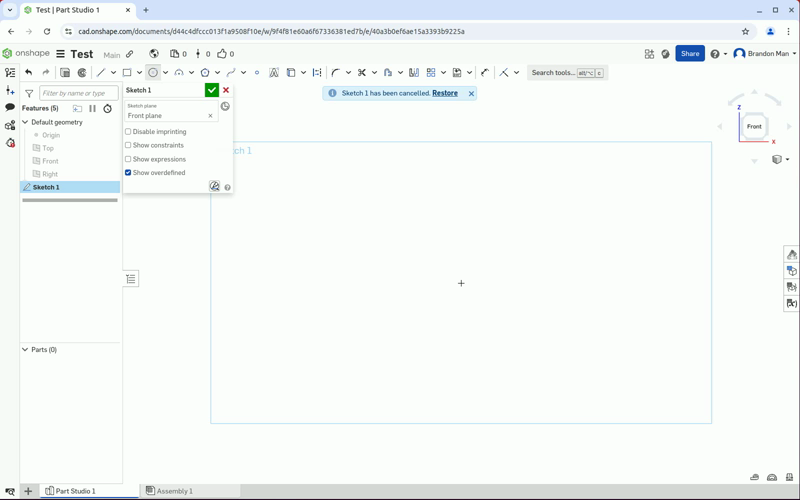
click(461, 282)
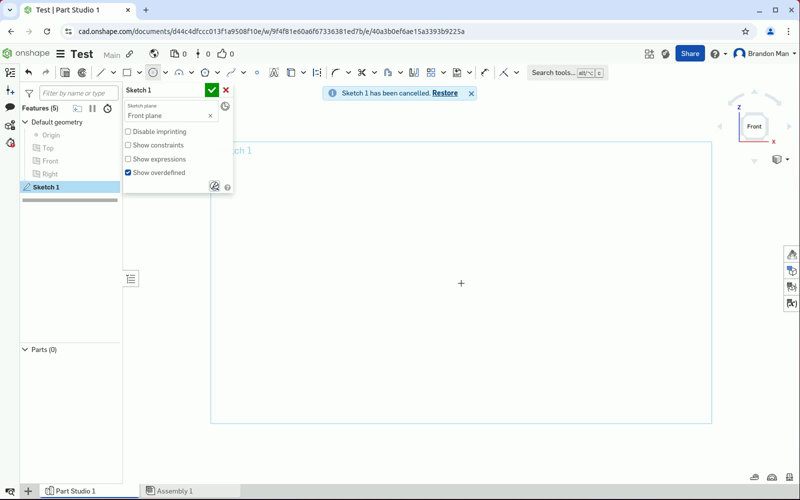
key_up(shift)
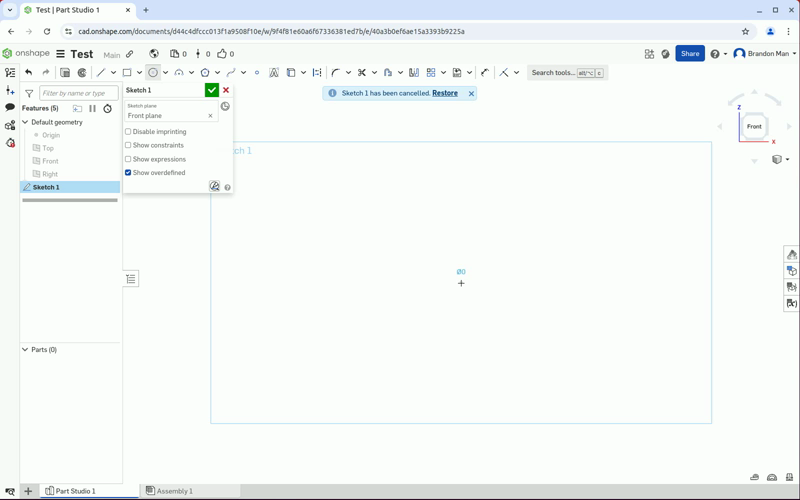
mouse_move(574, 282)
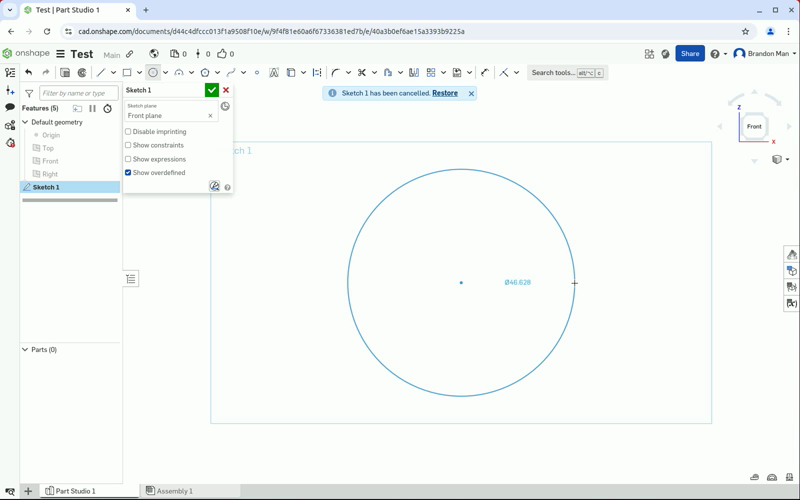
click(574, 282)
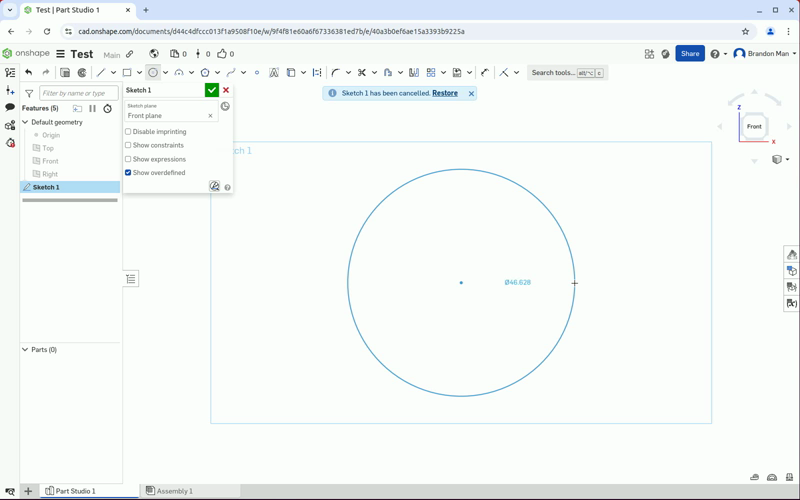
key(esc)
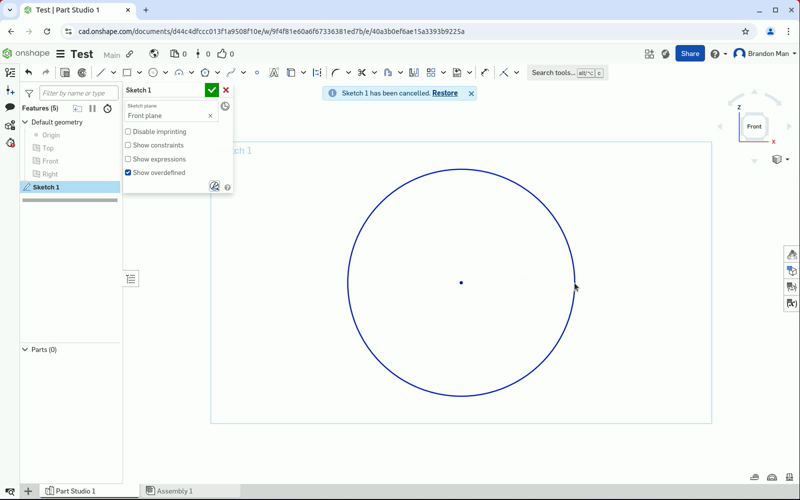
mouse_move(527, 268)
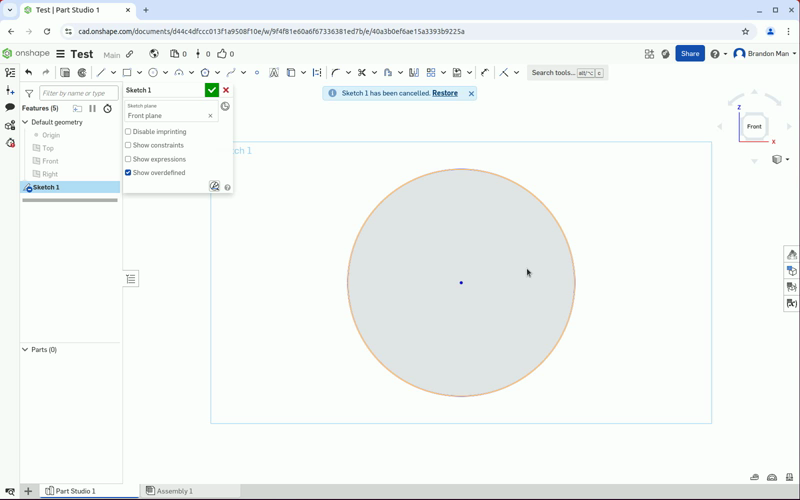
click(527, 268)
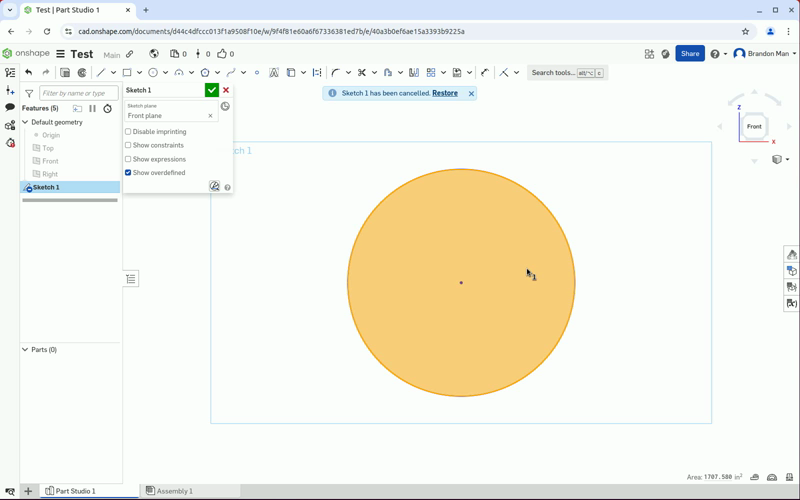
mouse_move(73, 352)
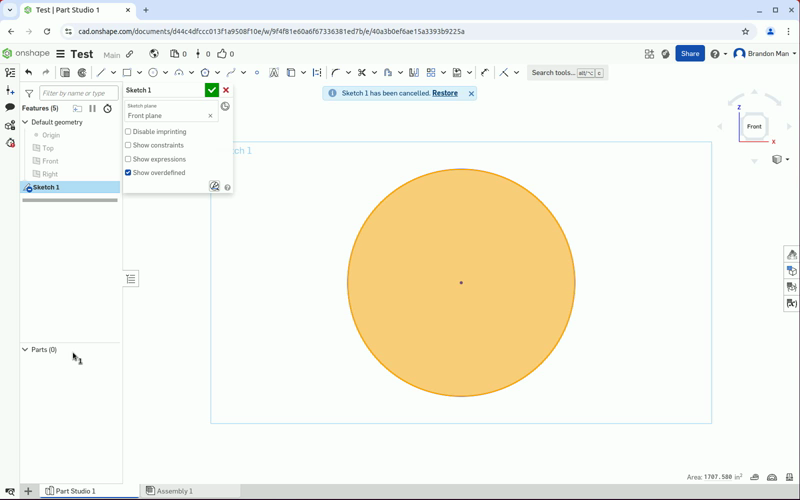
key(shift+y)
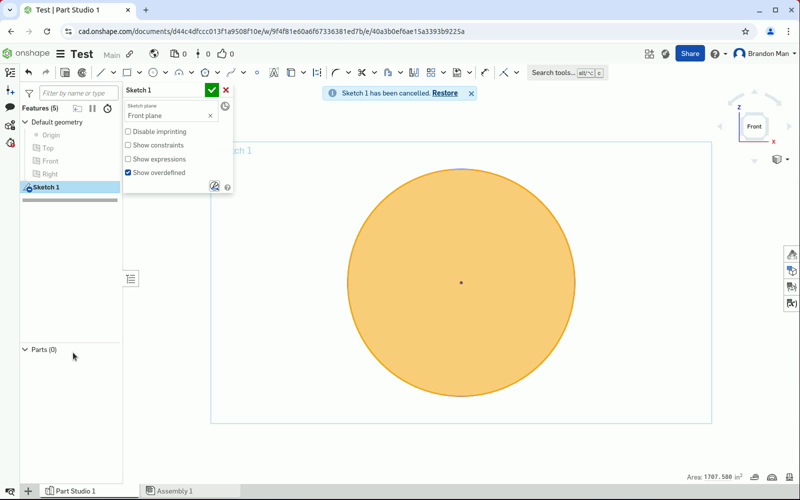
key(shift+e)
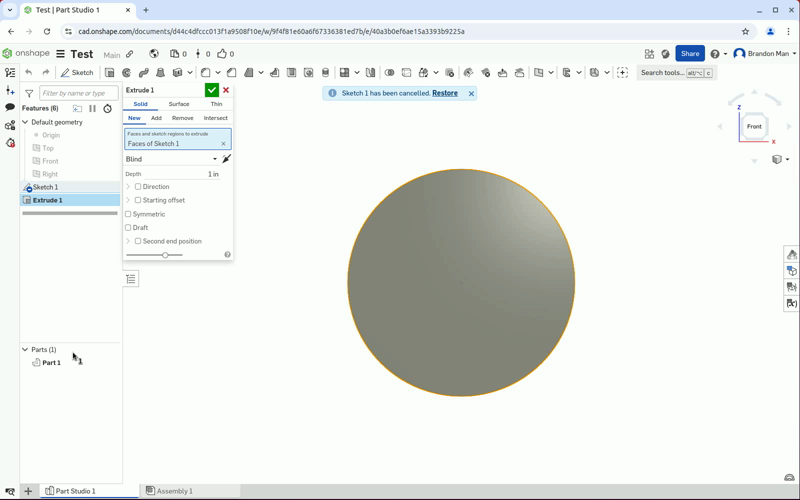
mouse_move(143, 106)
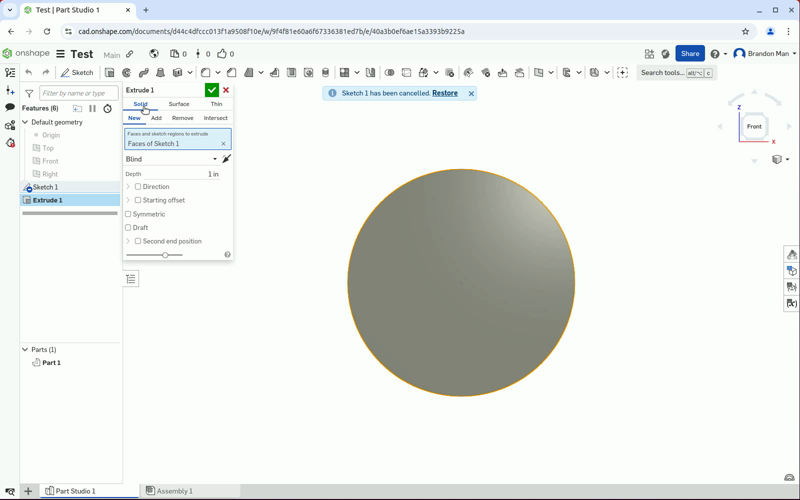
click(143, 106)
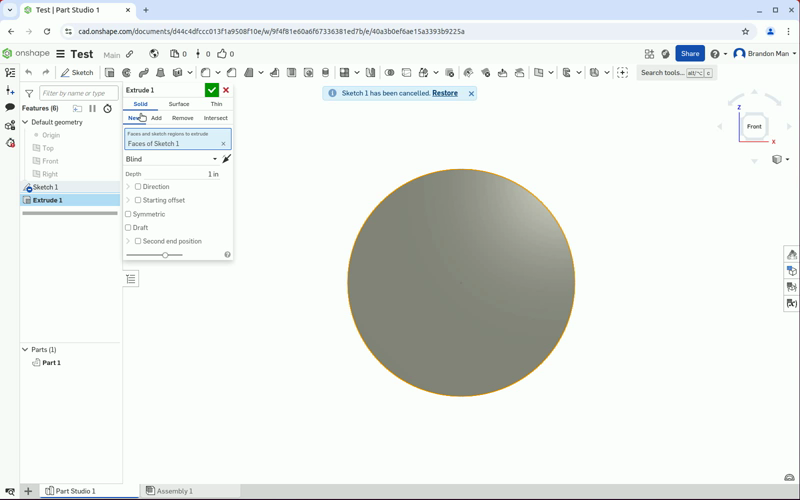
mouse_move(137, 120)
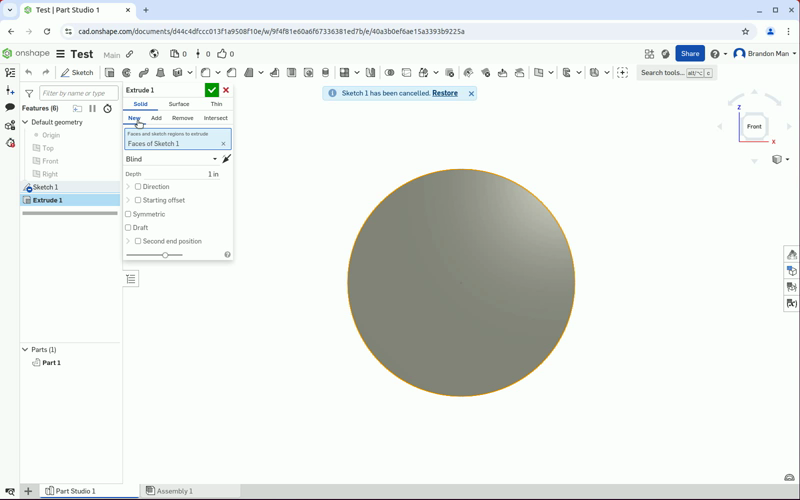
click(137, 120)
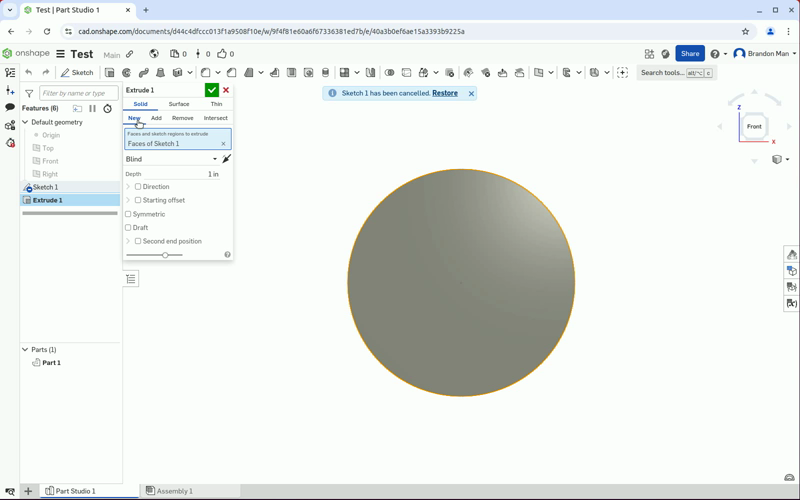
key(tab, 4)
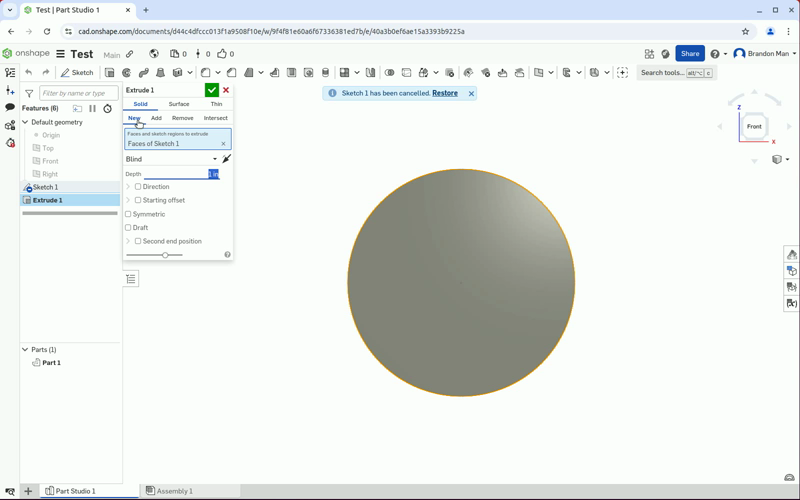
text(23.108)
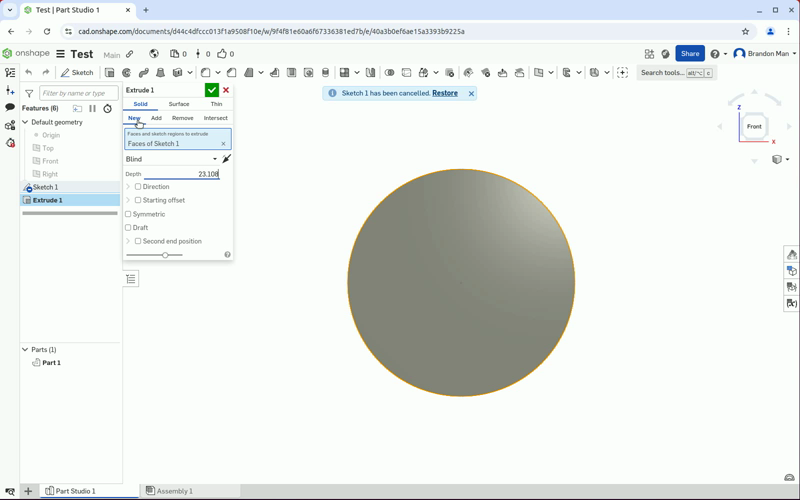
key(enter)
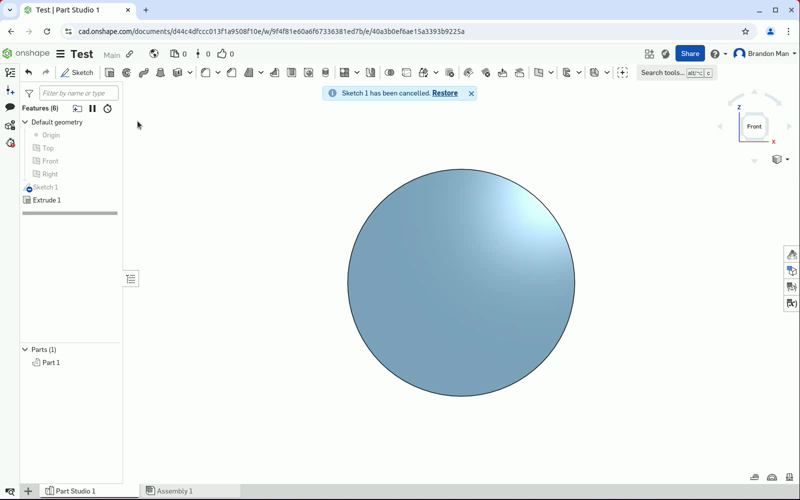
key(shift+h)
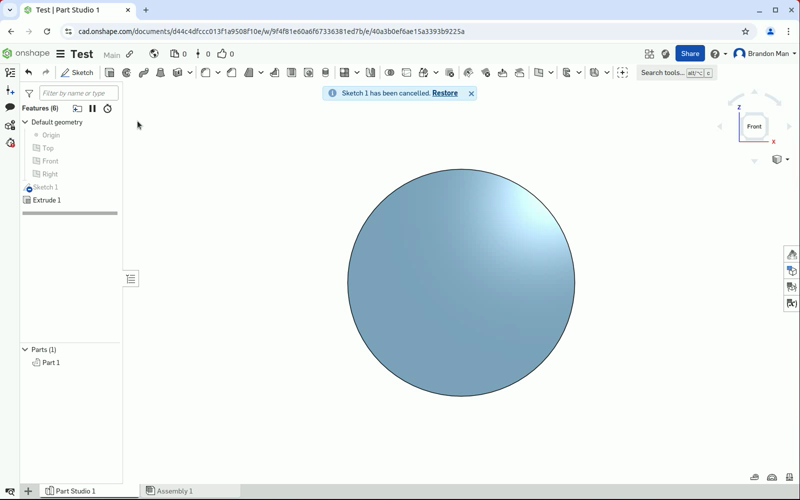
key(shift+h)
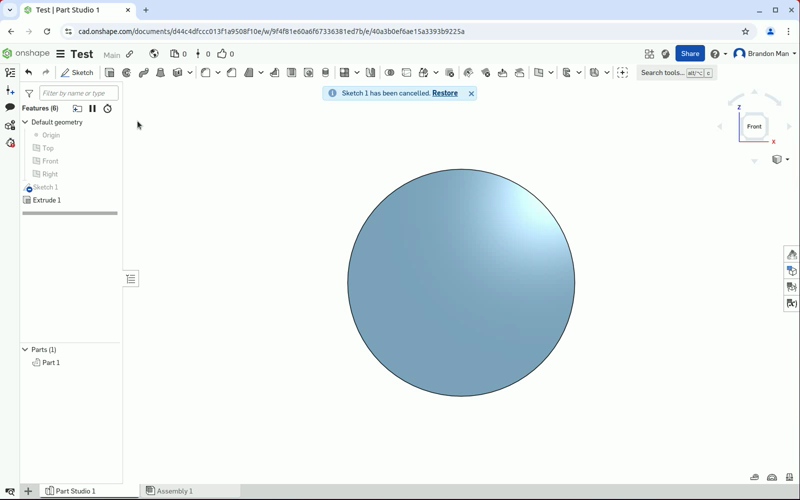
mouse_move(73, 189)
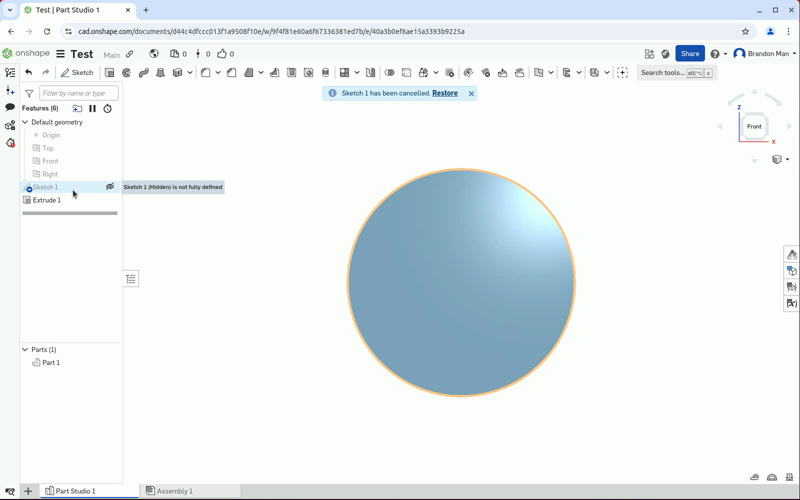
click(73, 189)
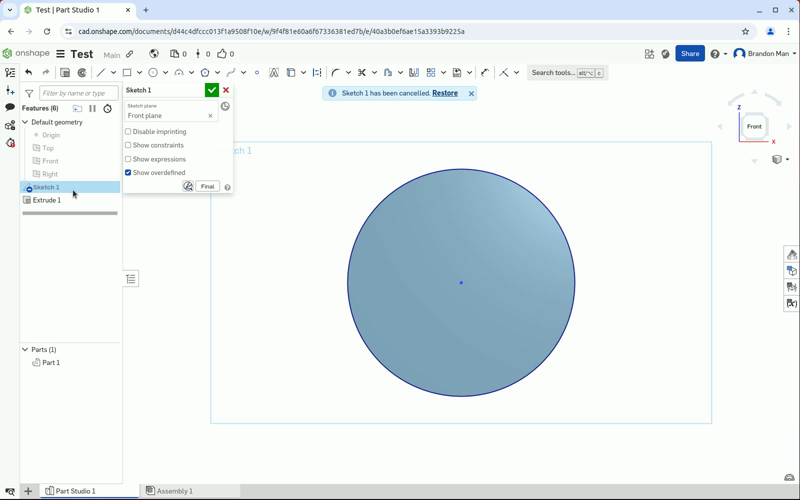
mouse_move(229, 92)
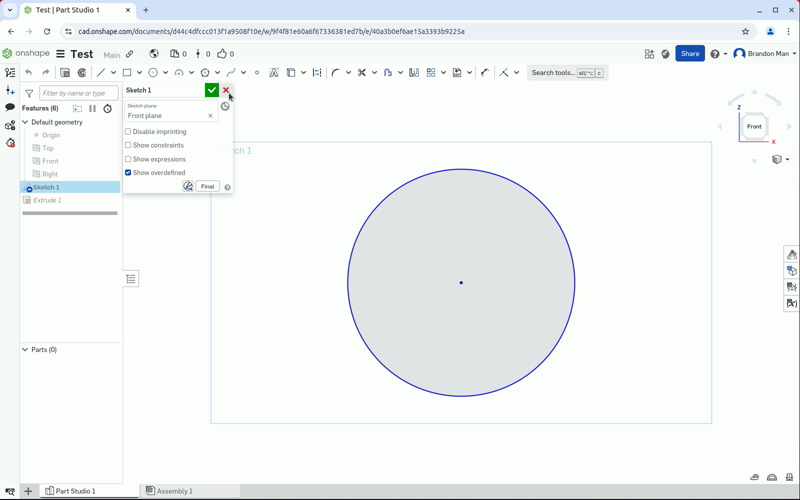
click(229, 92)
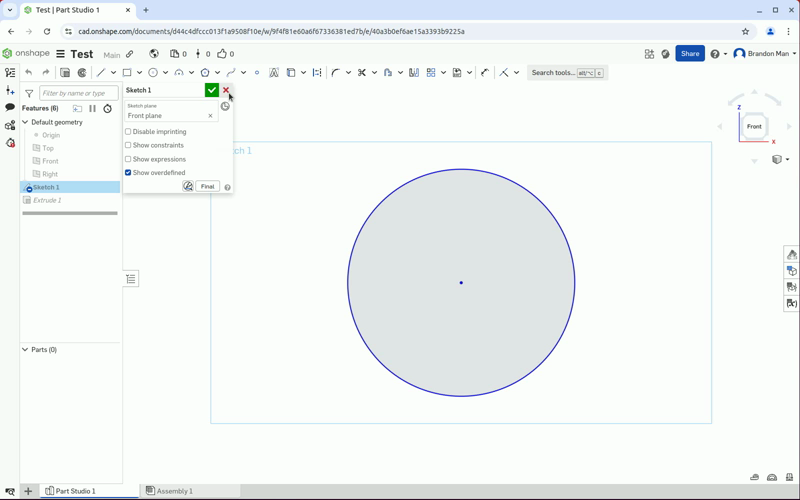
key(shift+s)
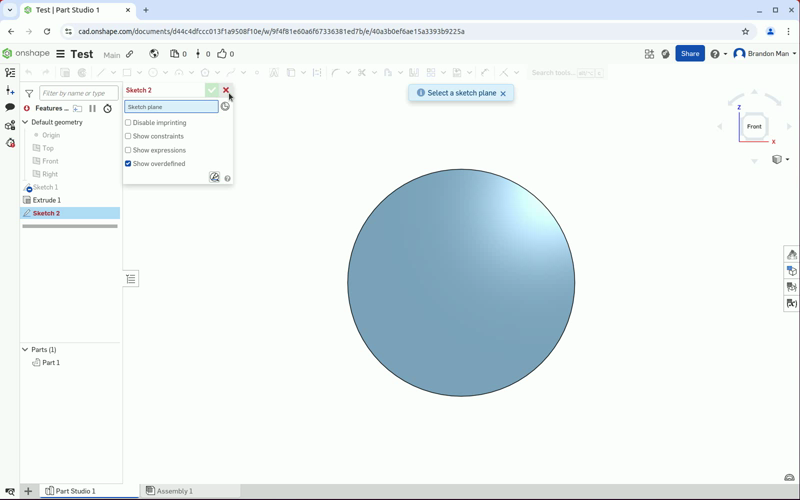
mouse_move(73, 163)
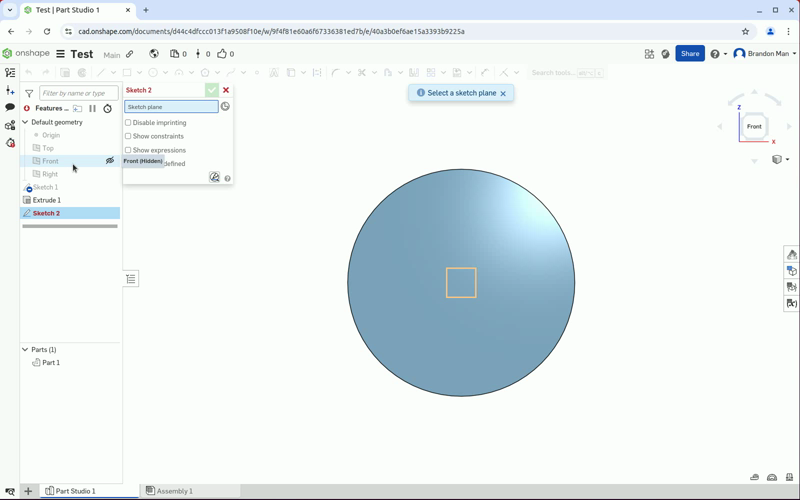
click(73, 163)
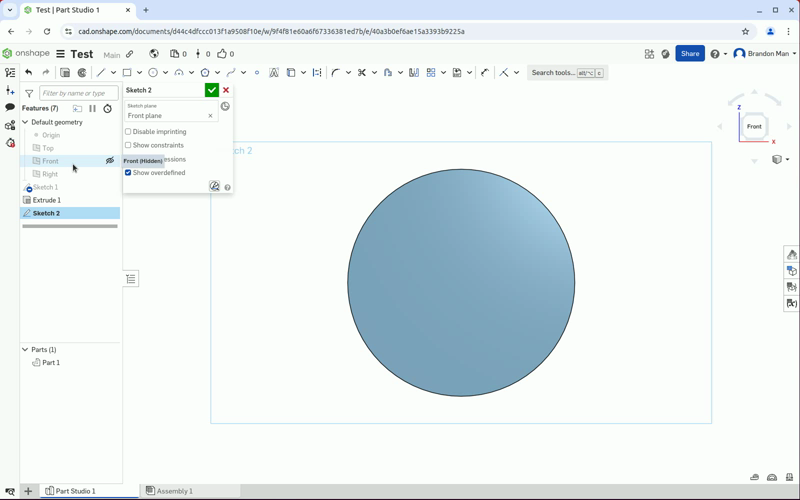
mouse_move(73, 352)
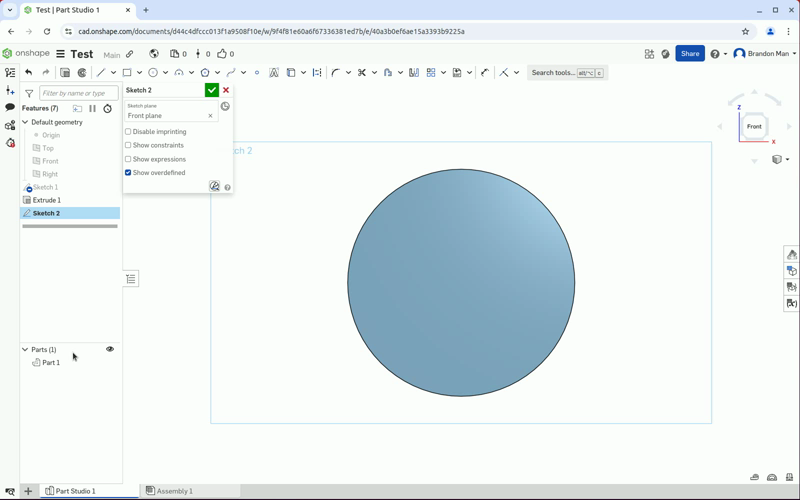
key(y)
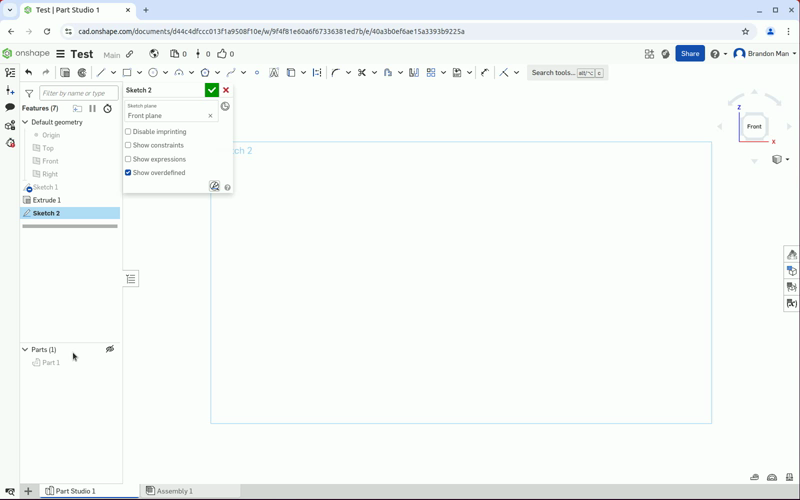
key(c)
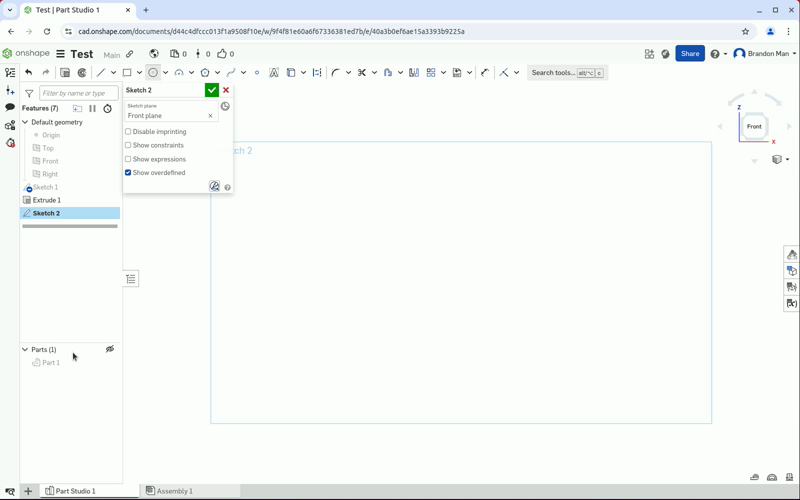
key_down(shift)
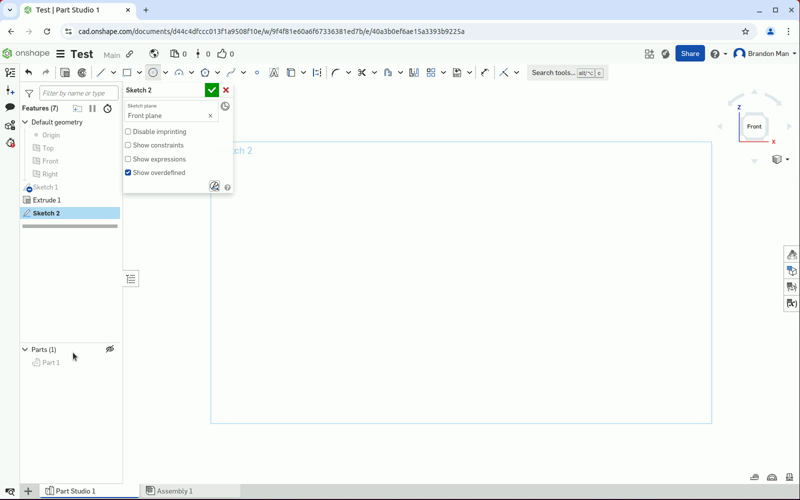
mouse_move(506, 238)
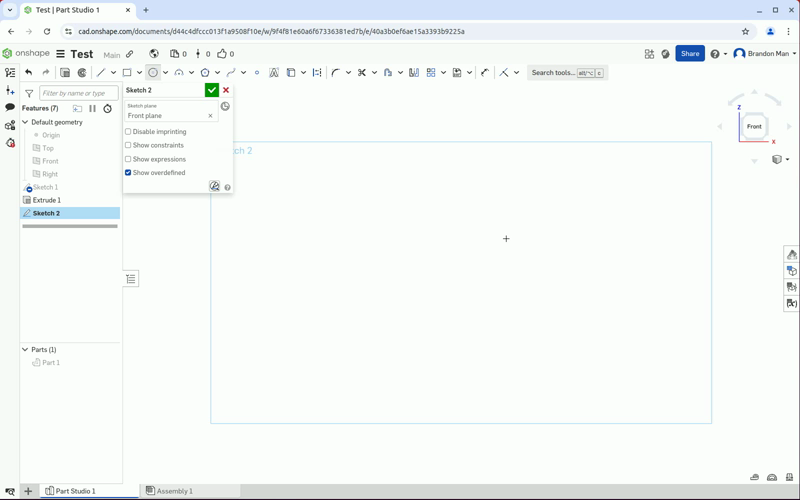
click(506, 238)
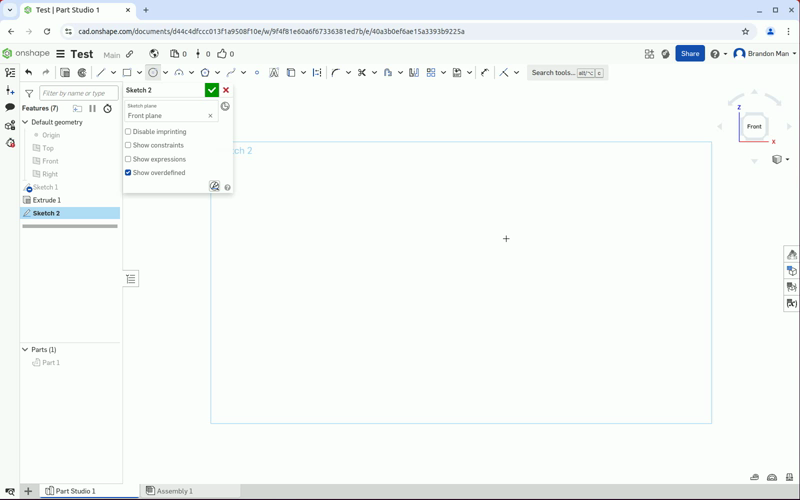
key_up(shift)
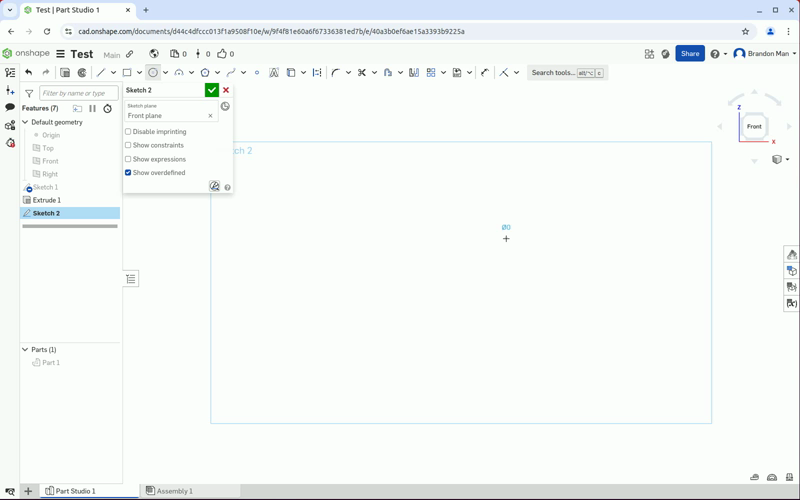
mouse_move(547, 238)
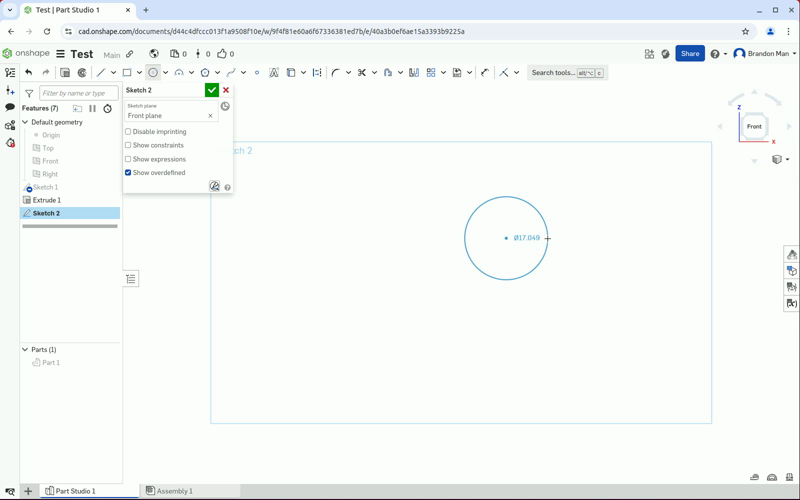
click(547, 238)
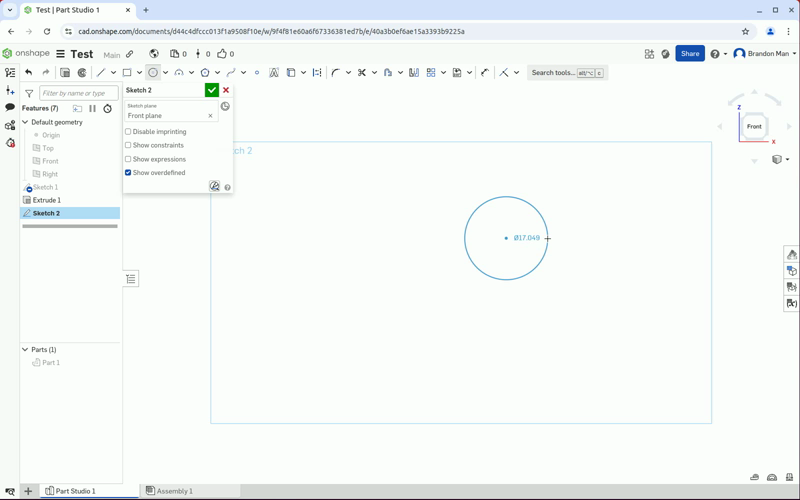
key(esc)
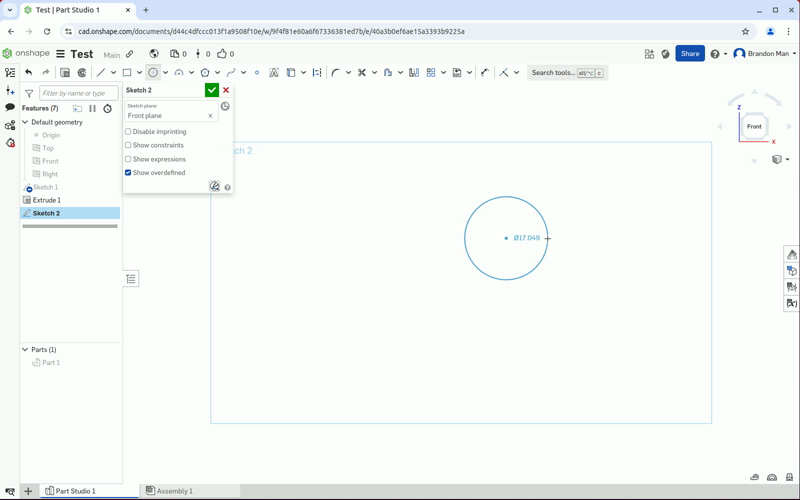
mouse_move(496, 204)
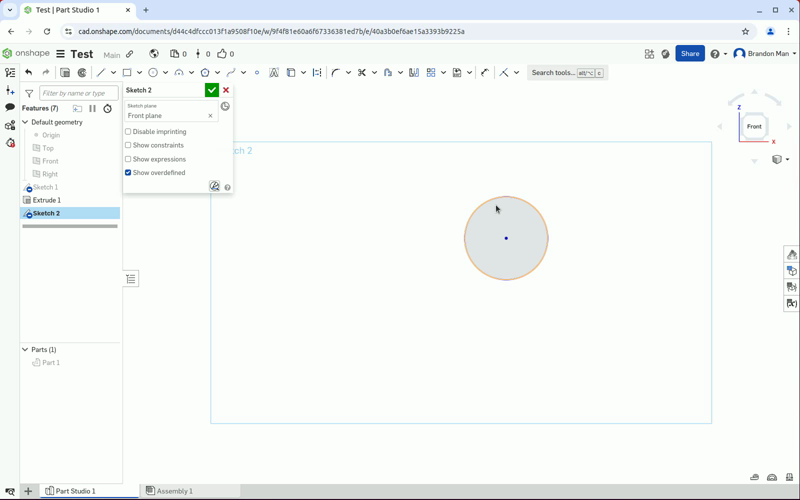
click(496, 204)
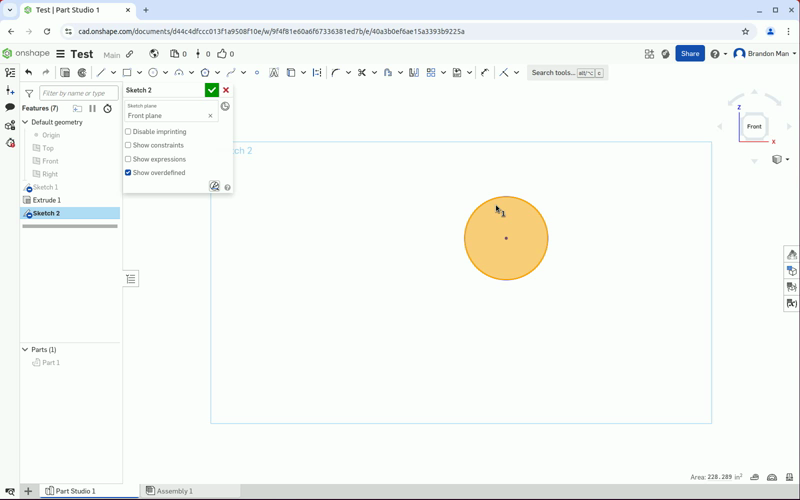
mouse_move(73, 352)
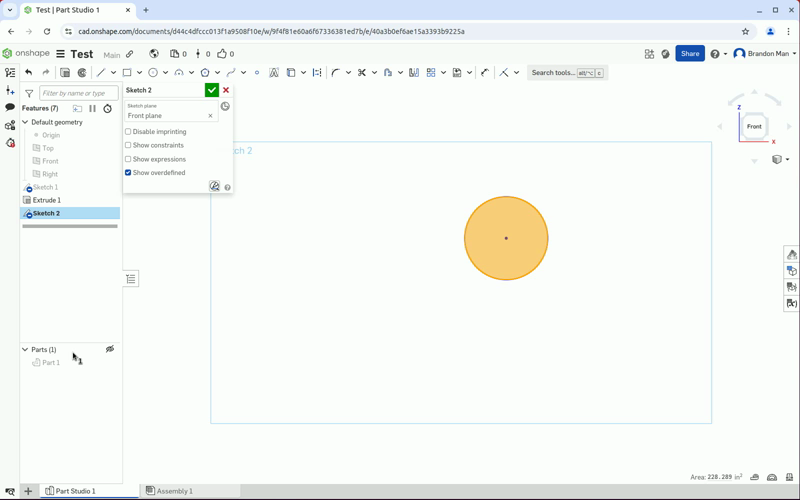
key(shift+y)
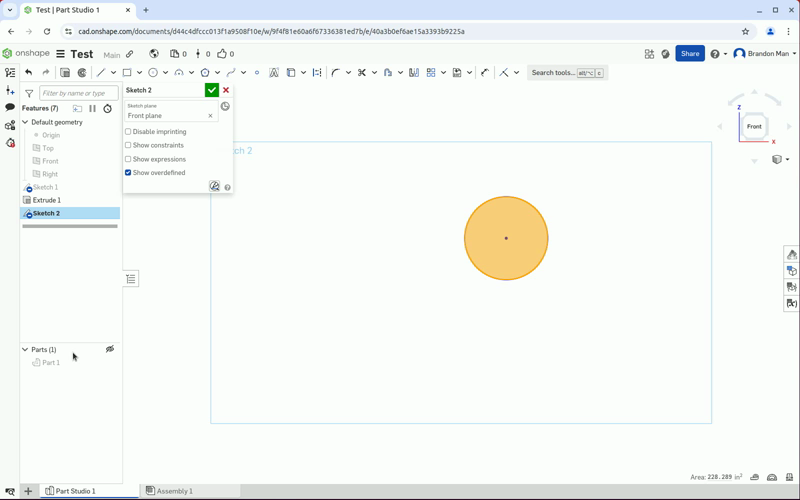
key(shift+e)
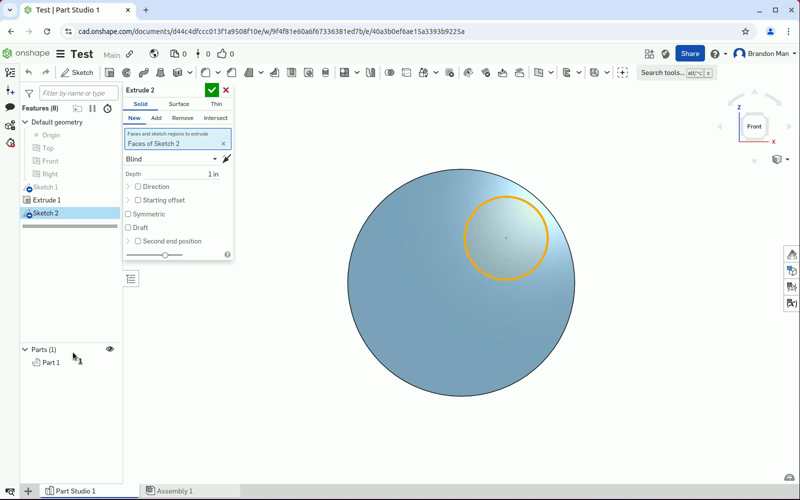
mouse_move(143, 106)
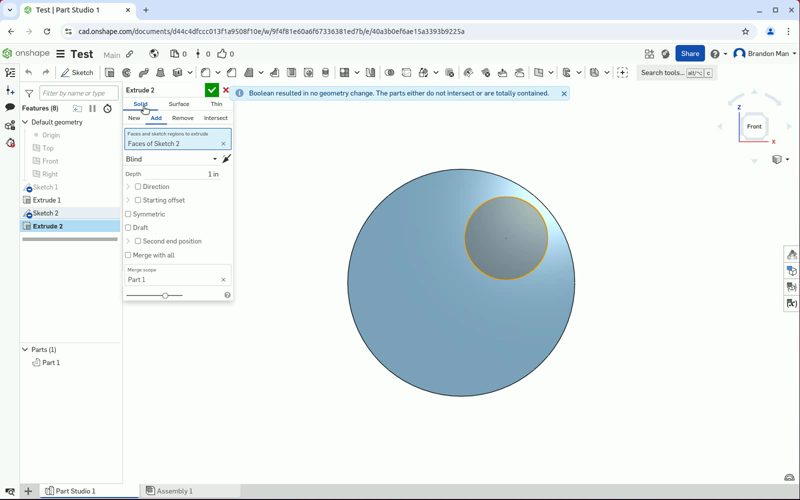
click(143, 106)
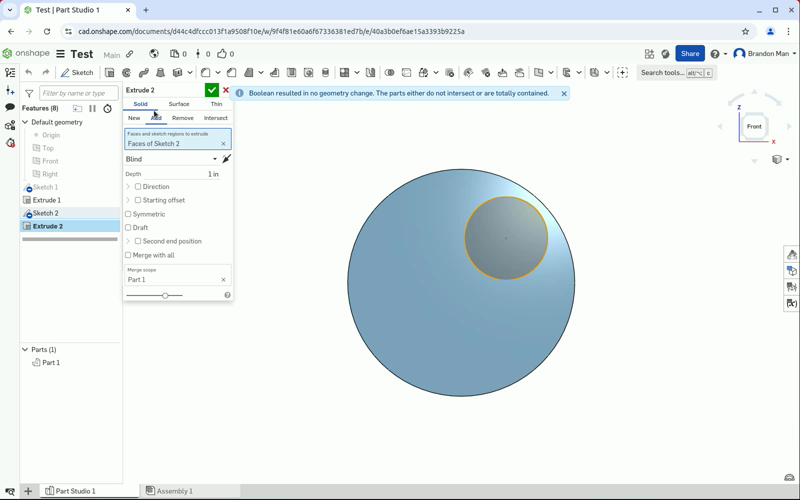
mouse_move(186, 120)
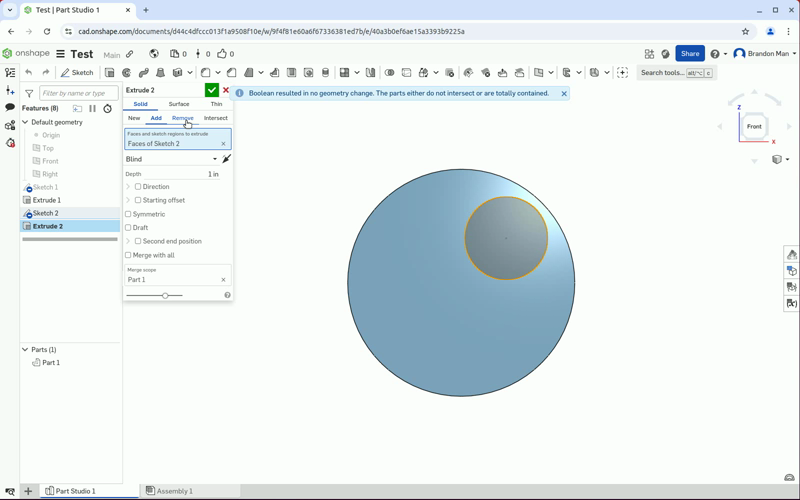
click(186, 120)
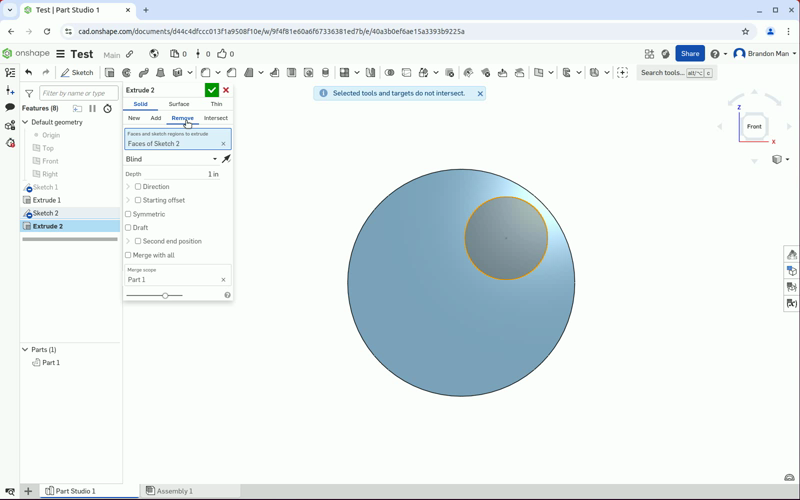
key(tab, 4)
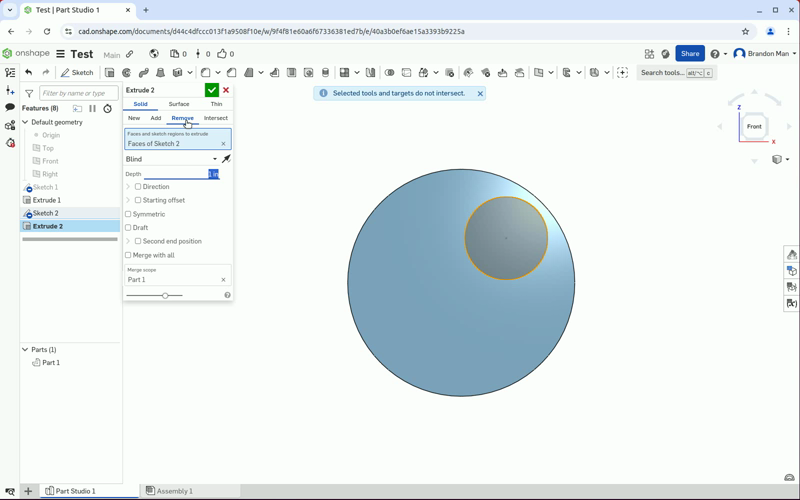
text(-25.756)
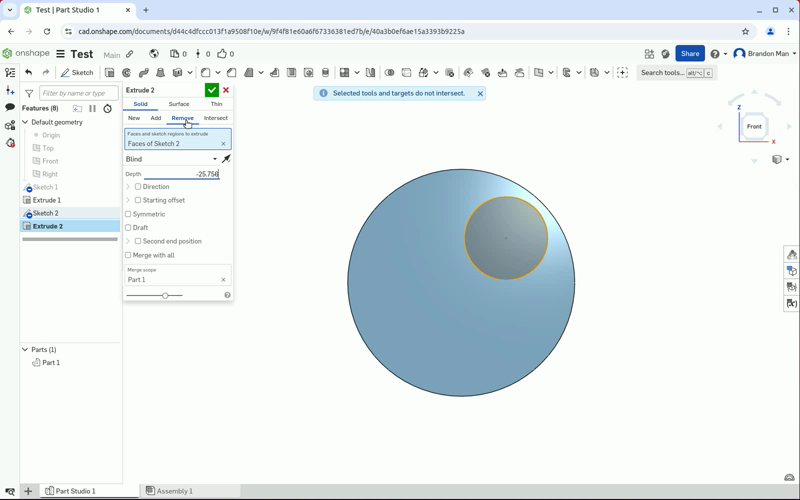
key(tab, 6)
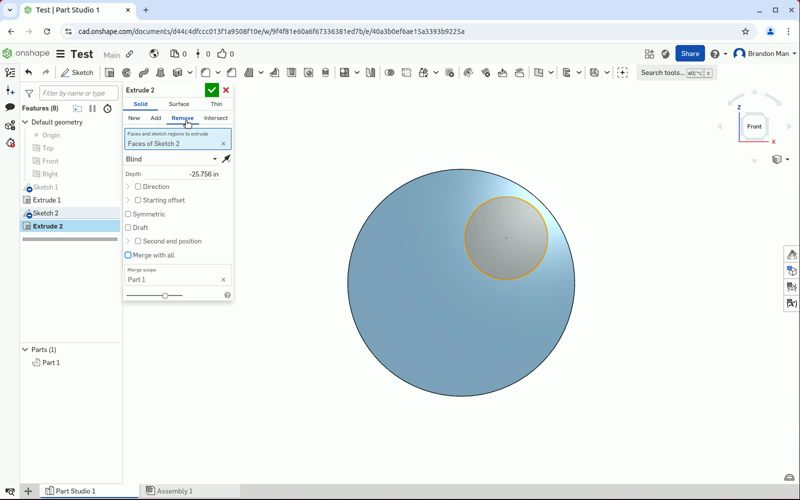
key(space)
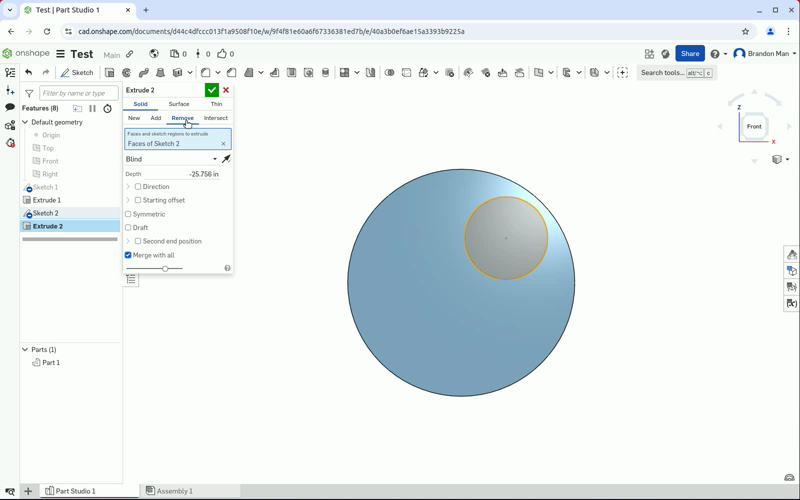
key(enter)
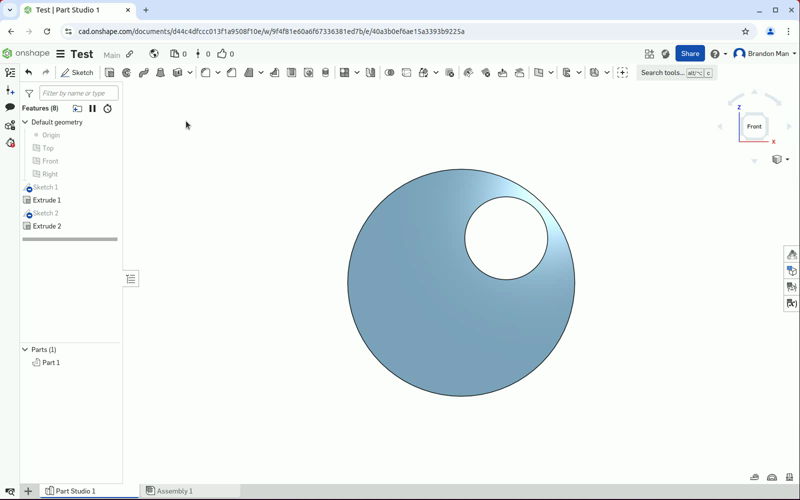
key(shift+h)
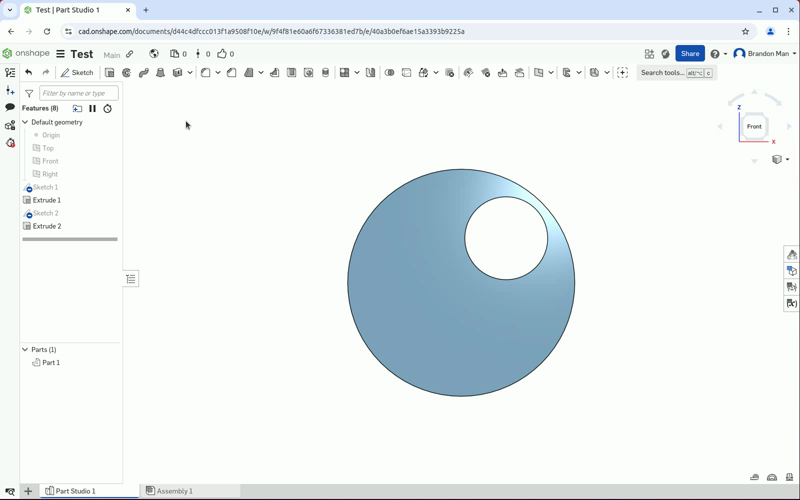
key(shift+h)
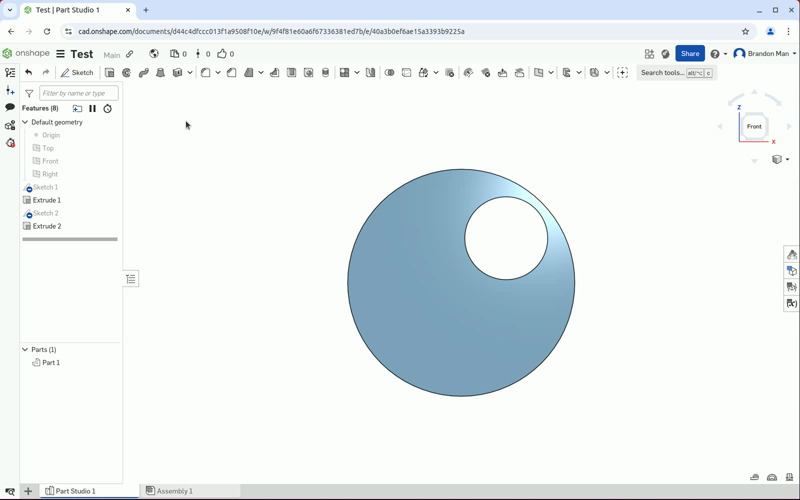
mouse_move(73, 189)
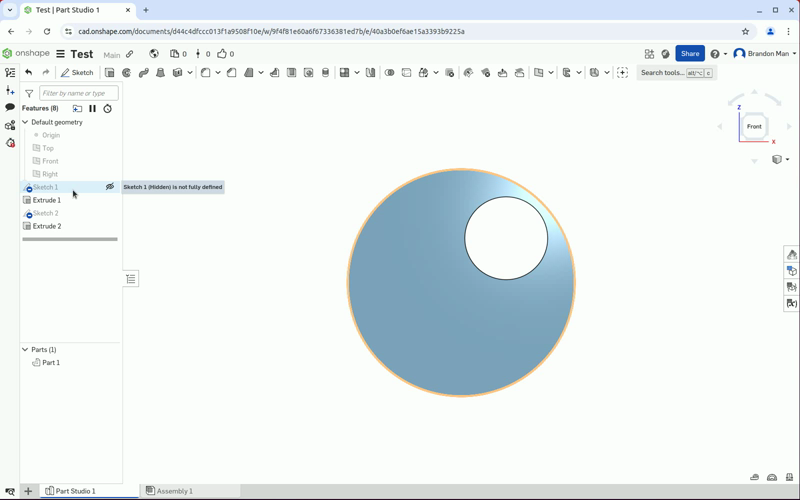
click(73, 189)
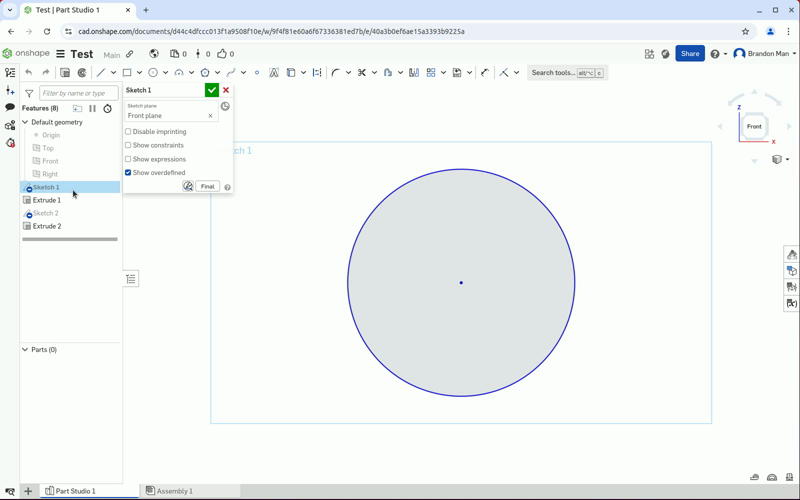
mouse_move(229, 92)
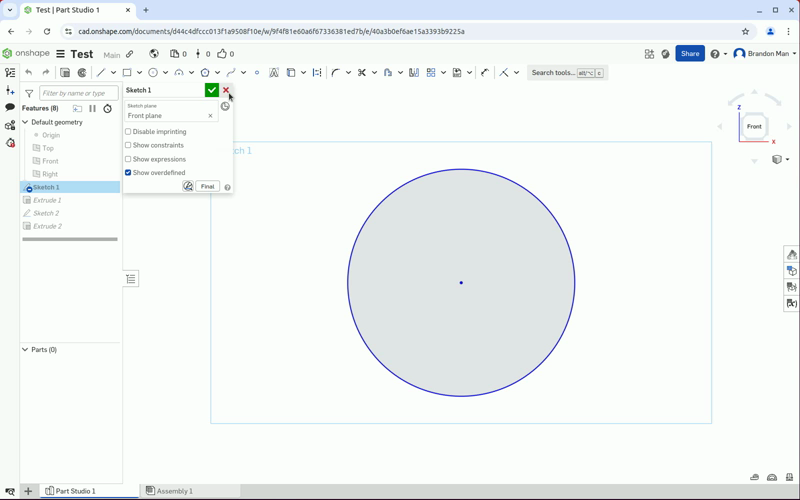
click(229, 92)
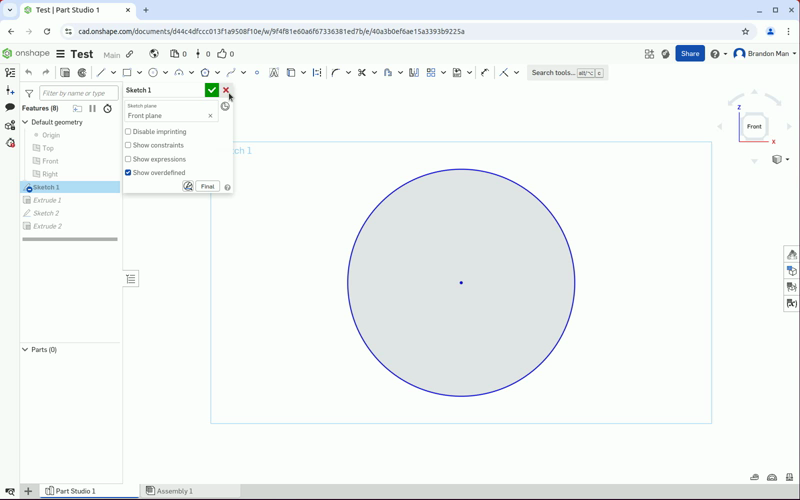
key(shift+s)
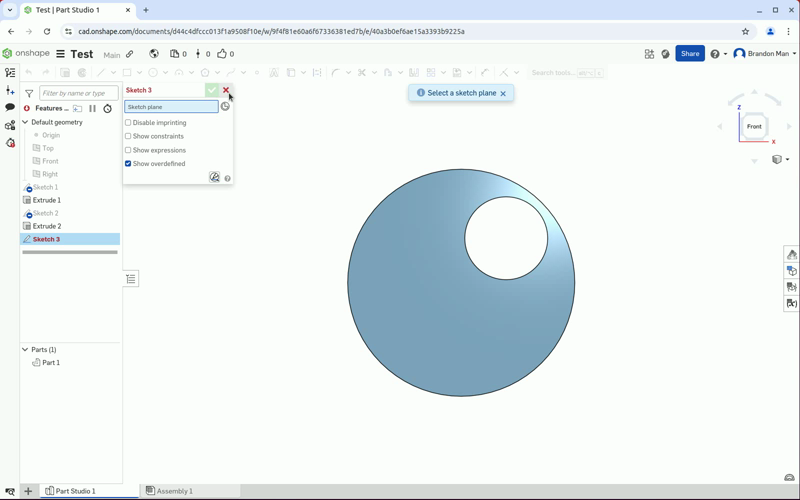
mouse_move(73, 163)
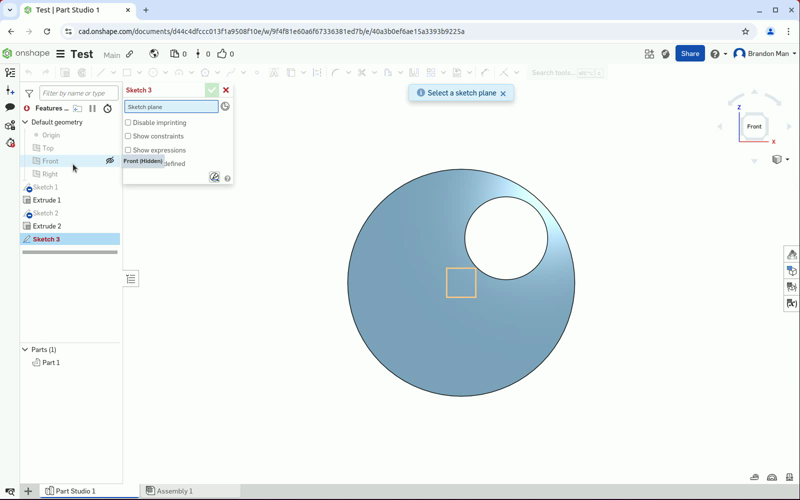
click(73, 163)
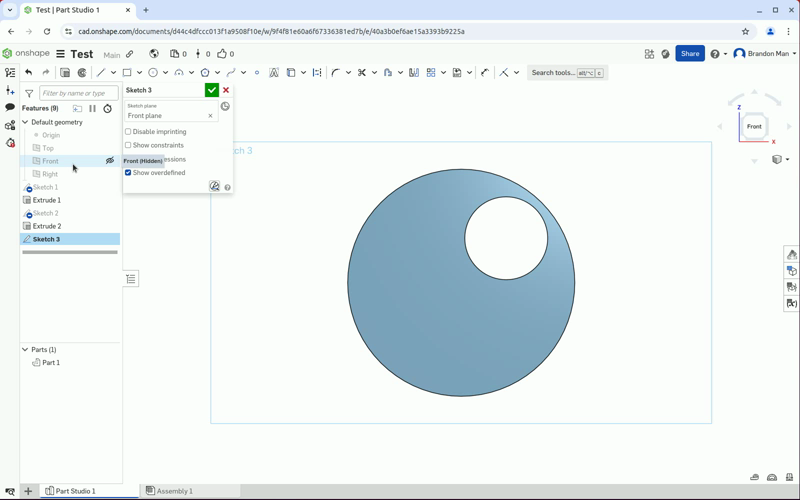
mouse_move(73, 352)
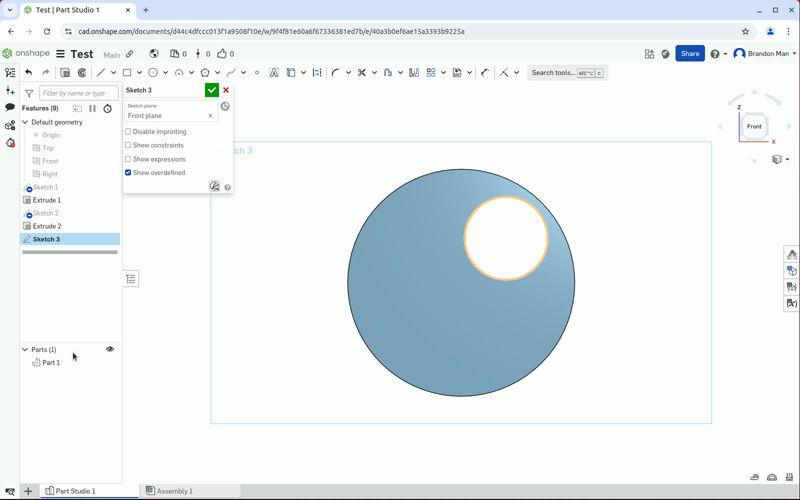
key(y)
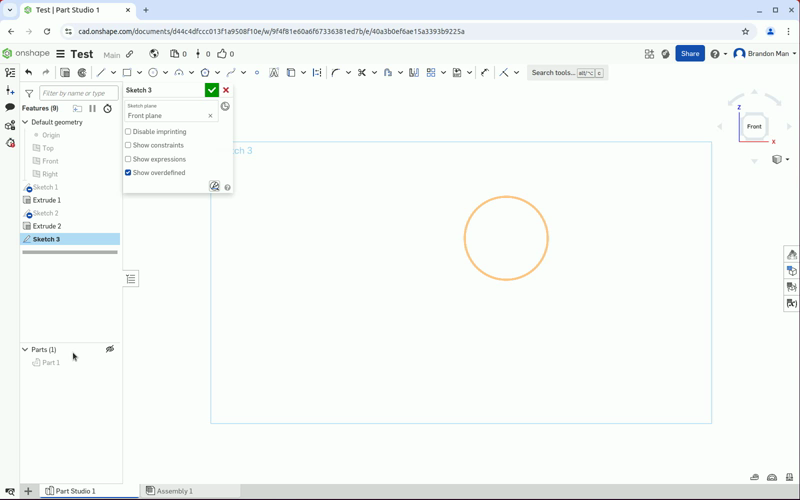
key(c)
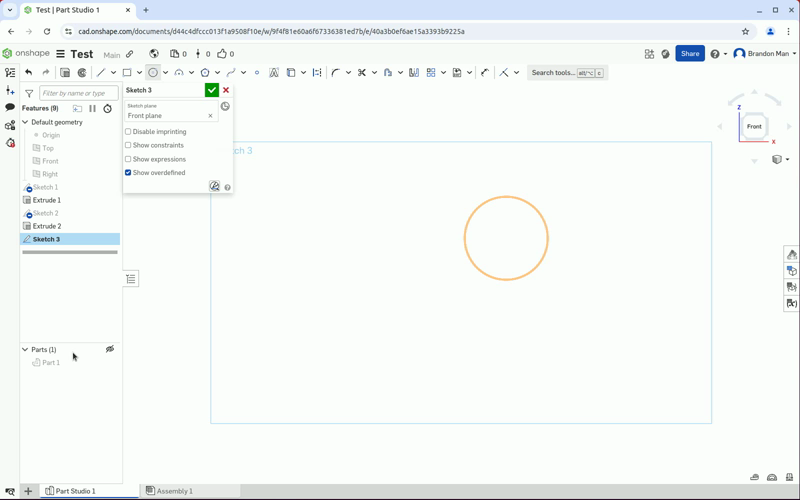
key_down(shift)
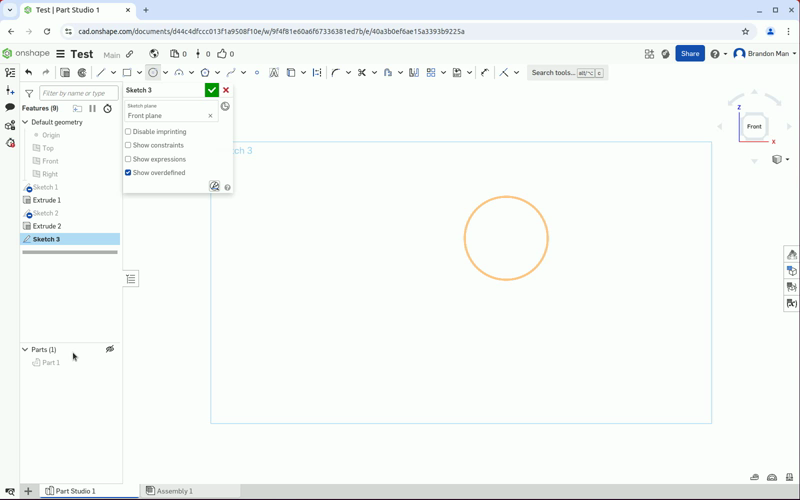
mouse_move(506, 327)
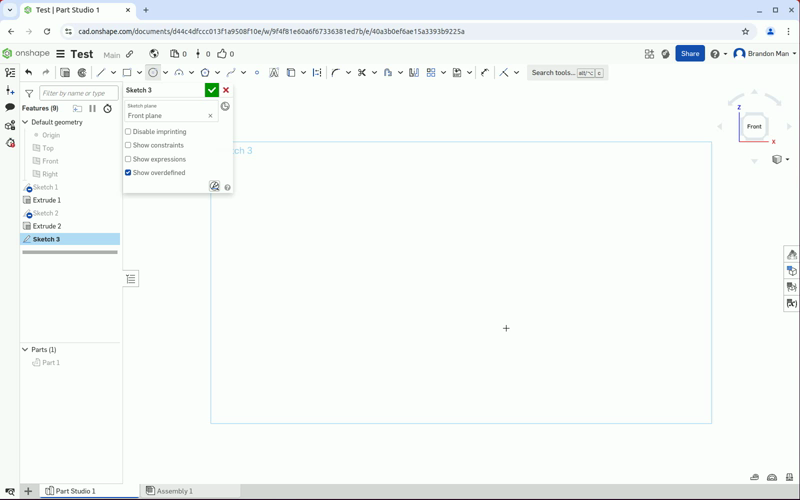
click(506, 327)
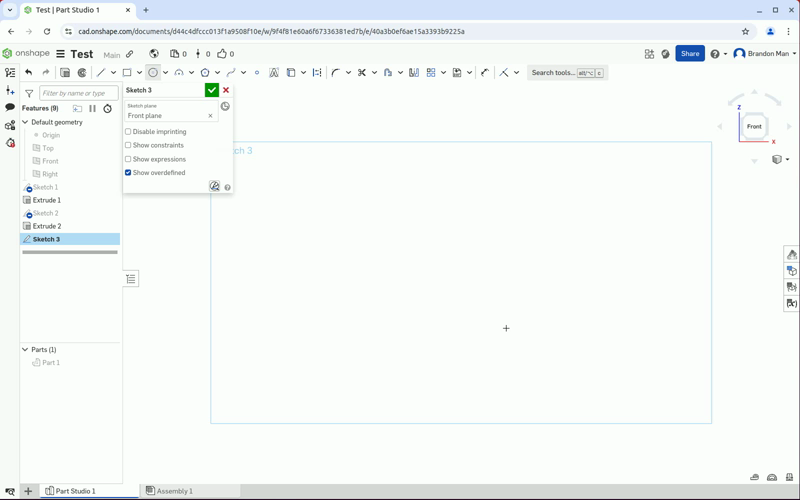
key_up(shift)
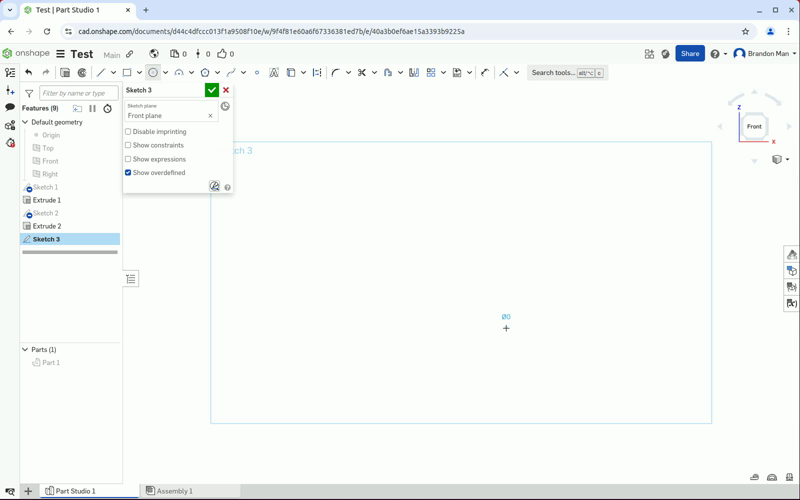
mouse_move(547, 327)
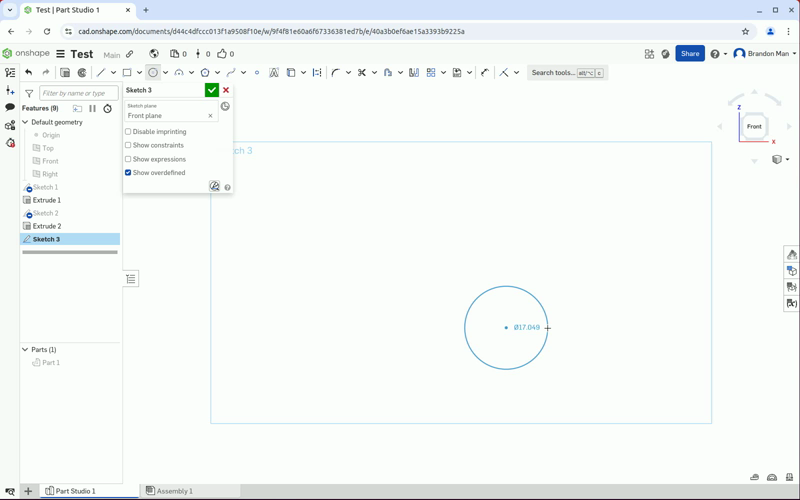
click(547, 327)
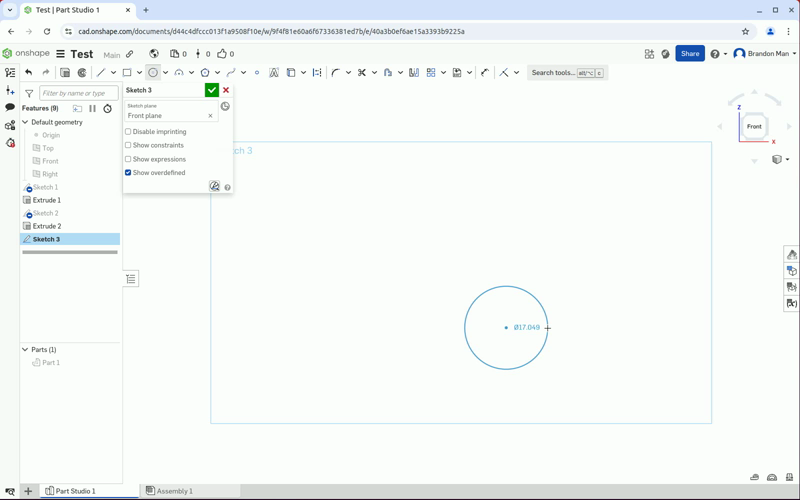
key(esc)
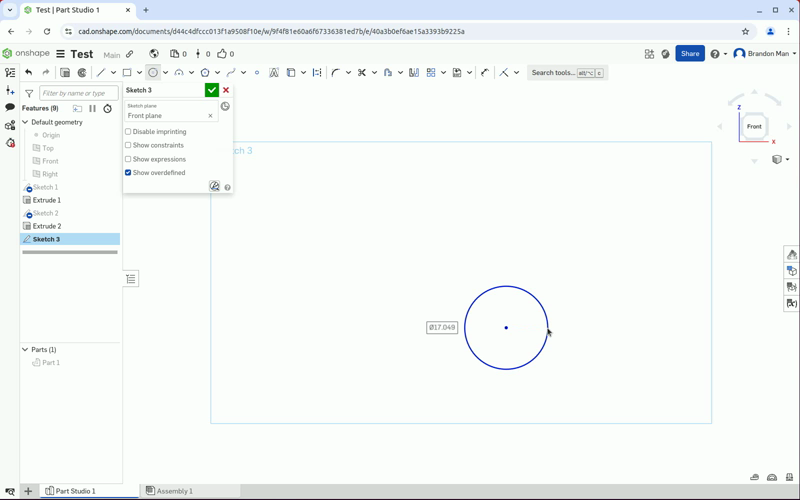
mouse_move(498, 349)
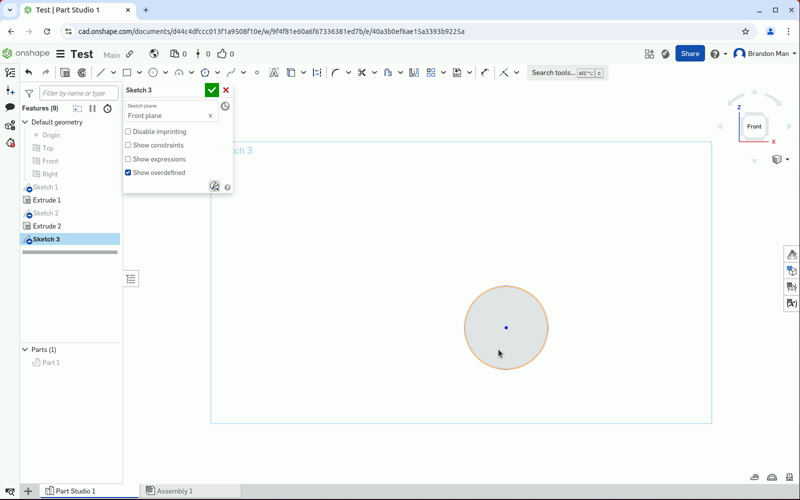
click(498, 349)
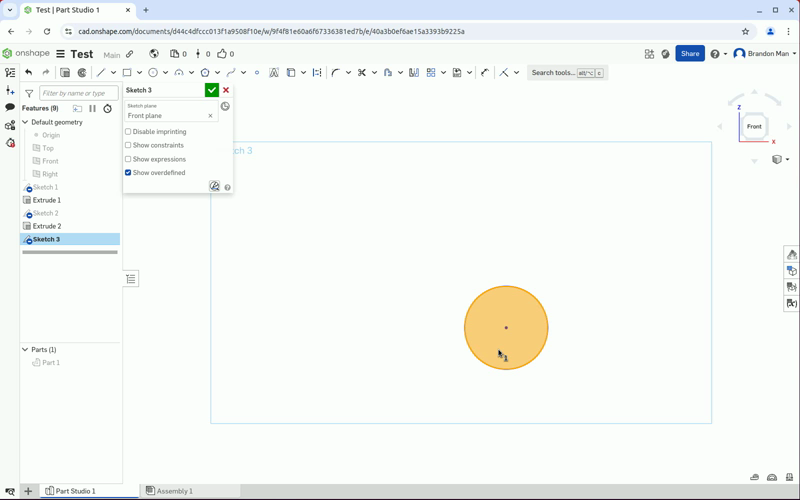
mouse_move(73, 352)
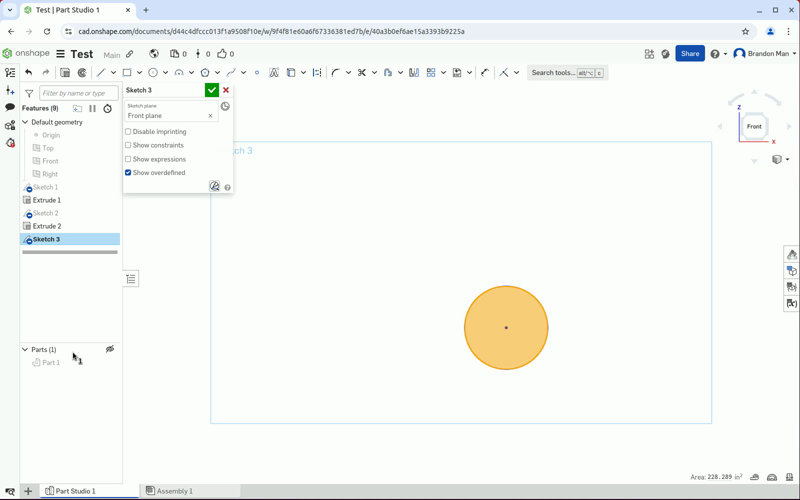
key(shift+y)
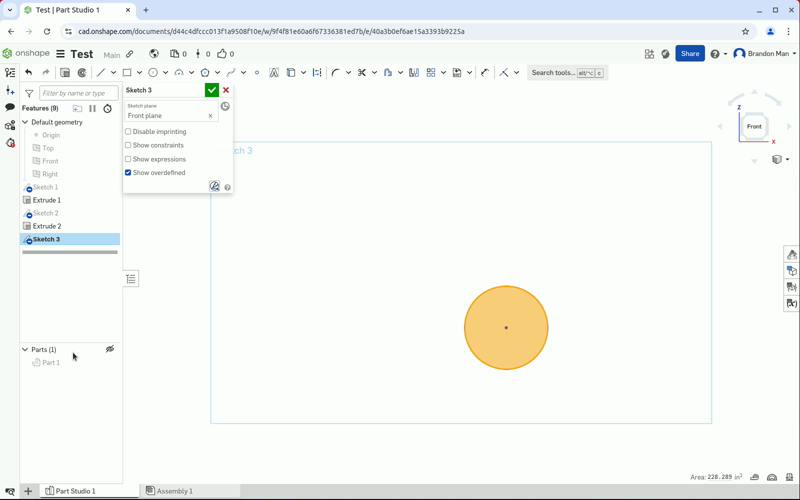
key(shift+e)
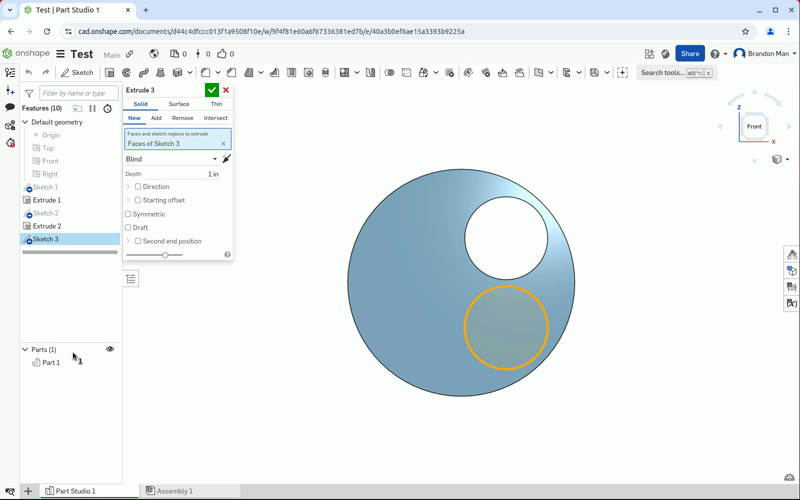
mouse_move(143, 106)
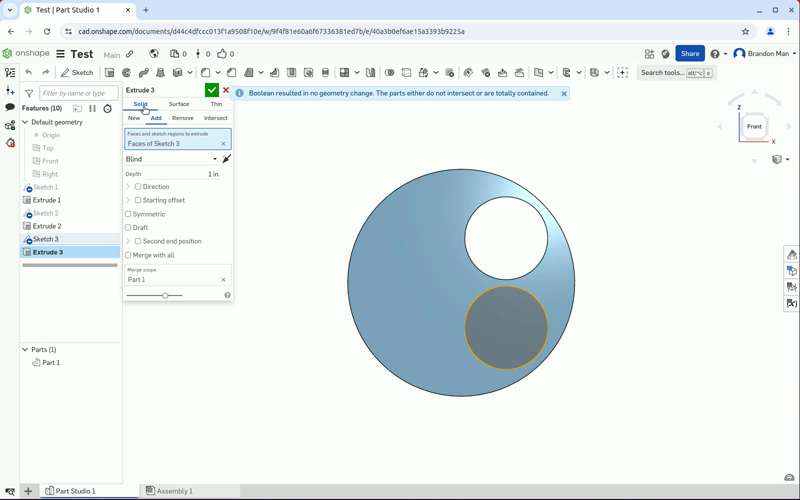
click(143, 106)
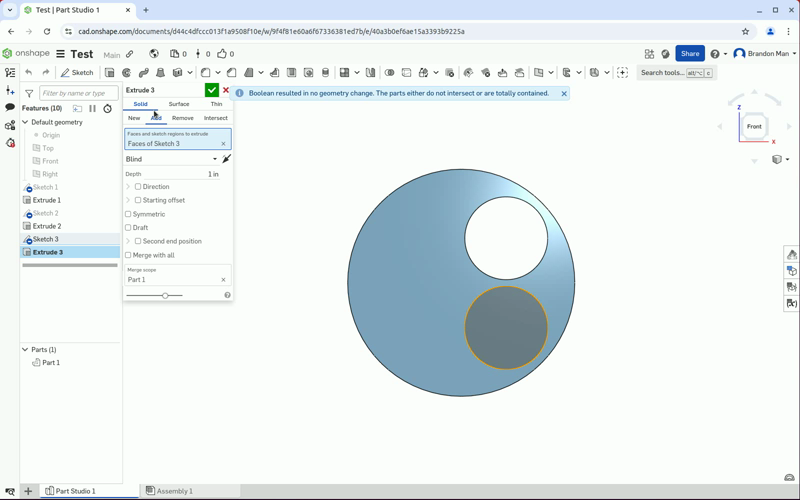
mouse_move(186, 120)
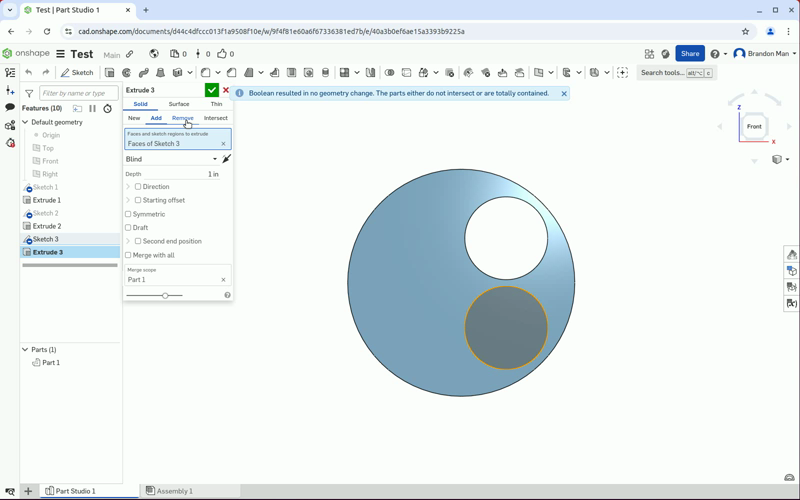
click(186, 120)
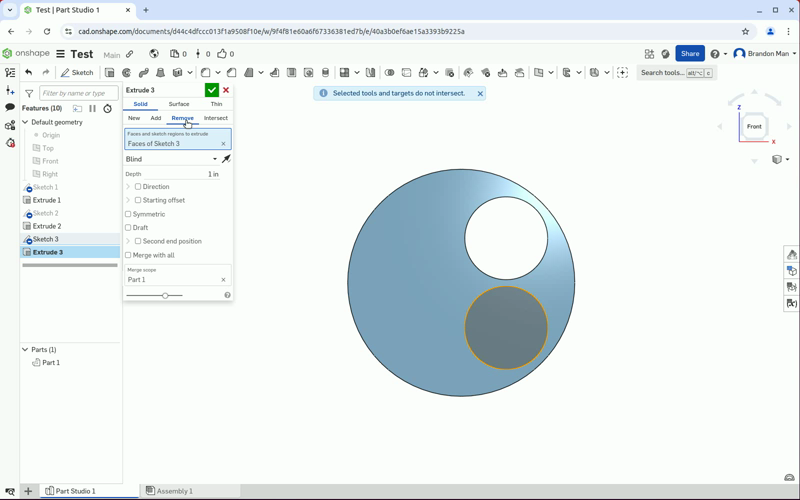
key(tab, 4)
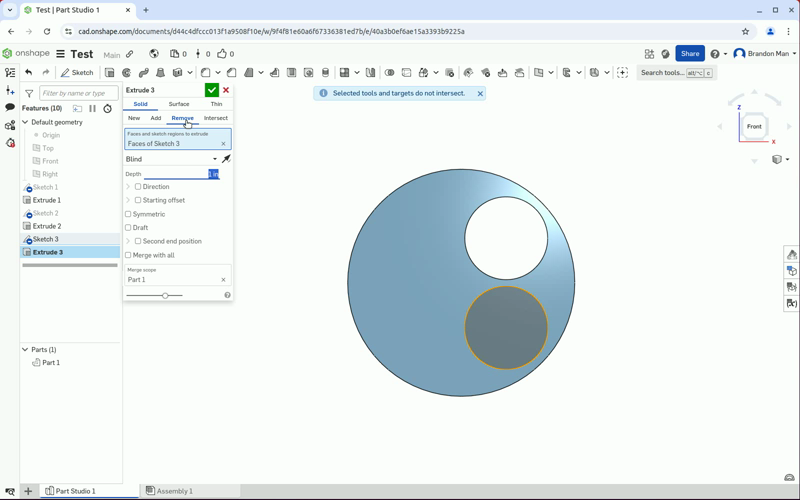
text(-25.756)
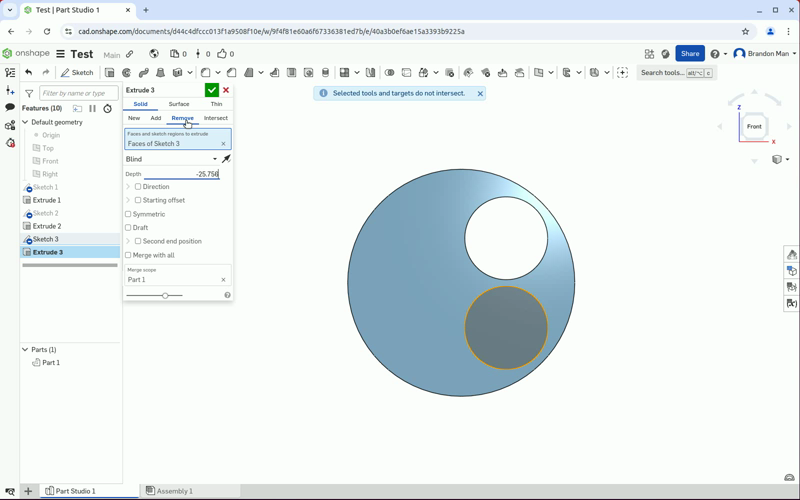
key(tab, 6)
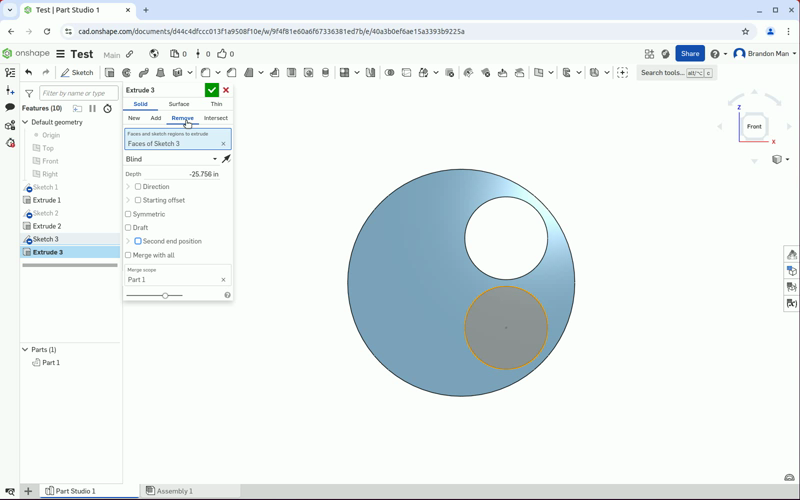
key(space)
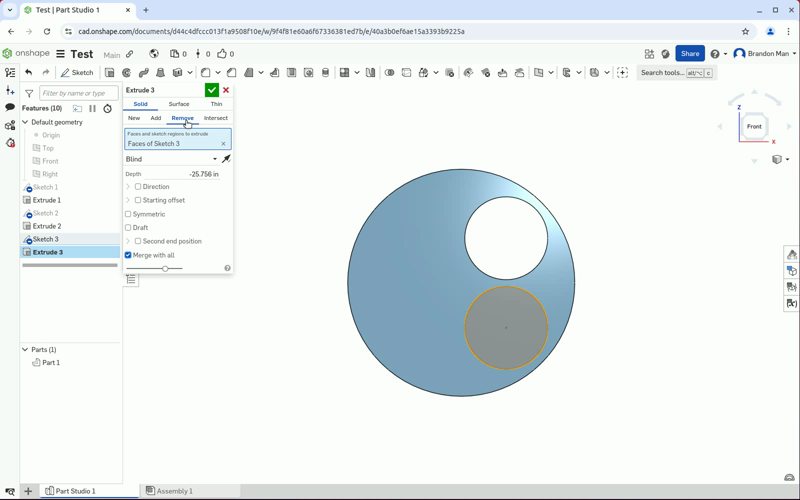
key(enter)
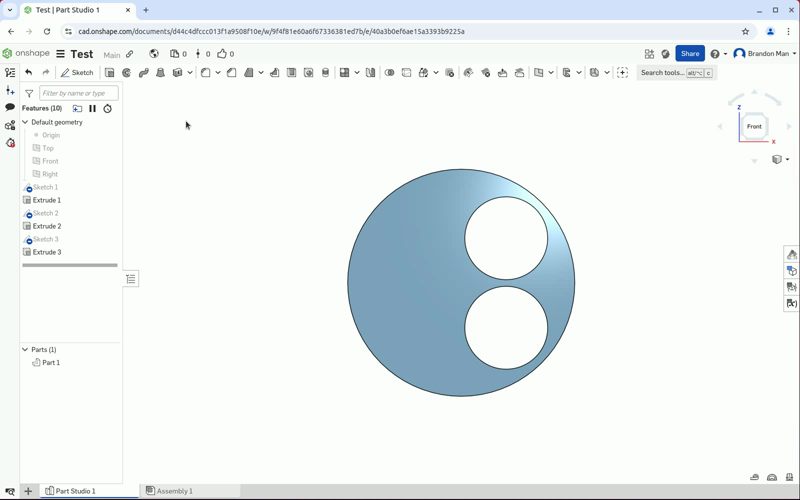
key(shift+h)
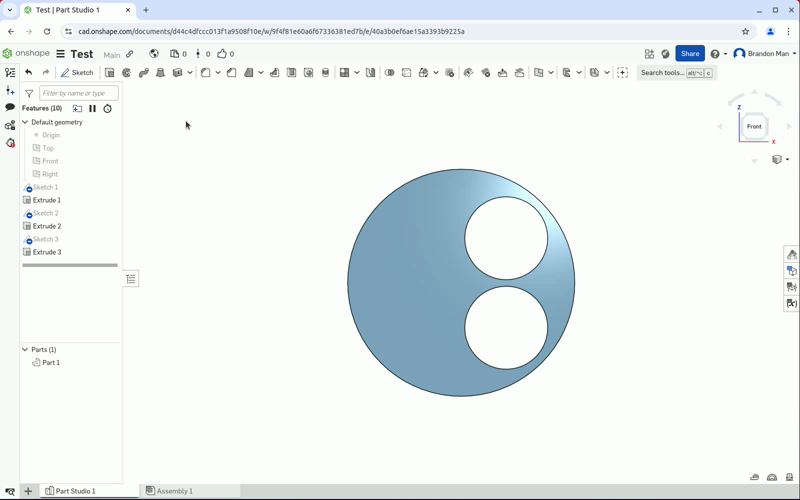
key(shift+h)
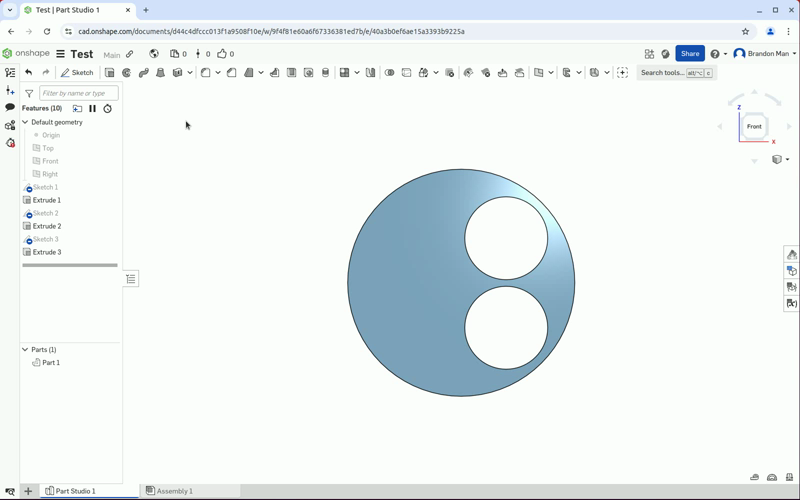
mouse_move(73, 189)
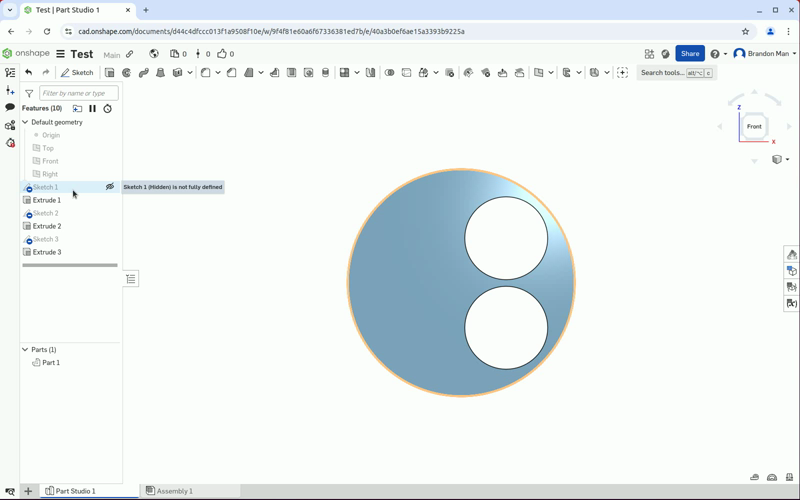
click(73, 189)
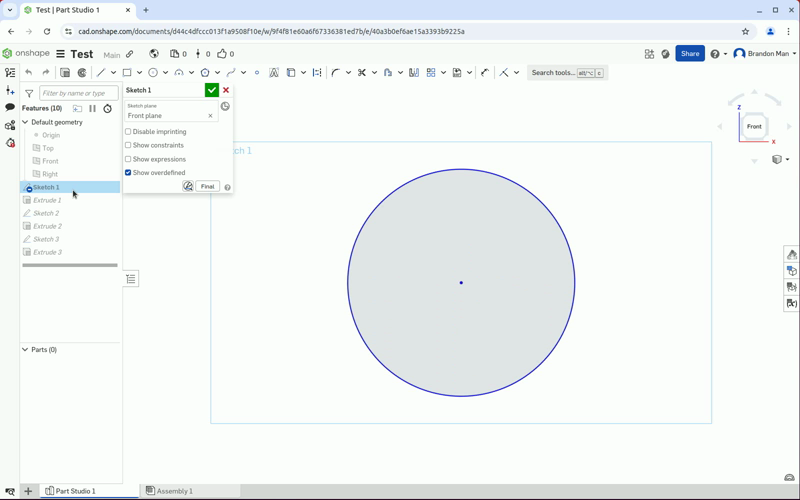
mouse_move(229, 92)
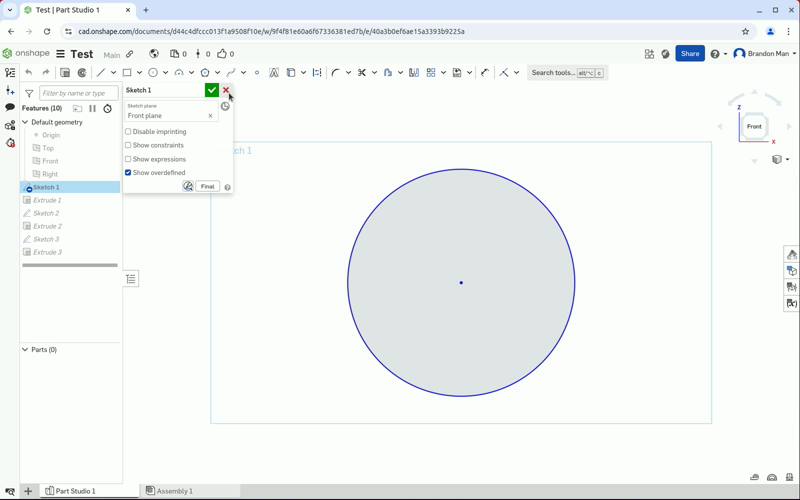
click(229, 92)
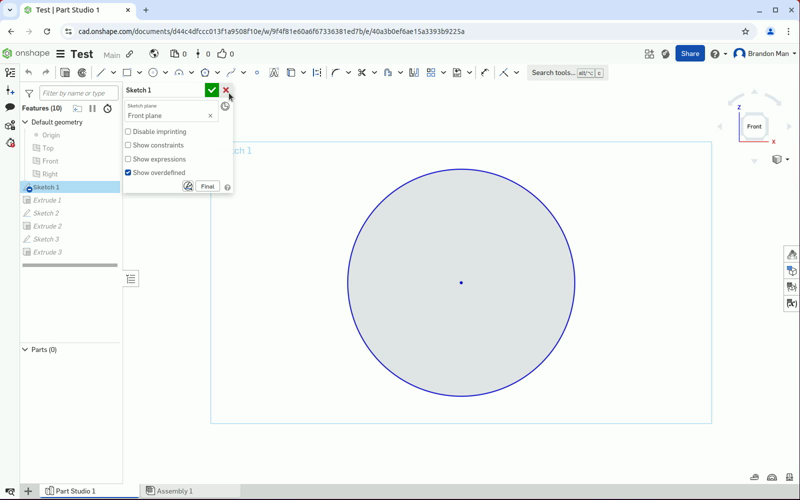
key(shift+s)
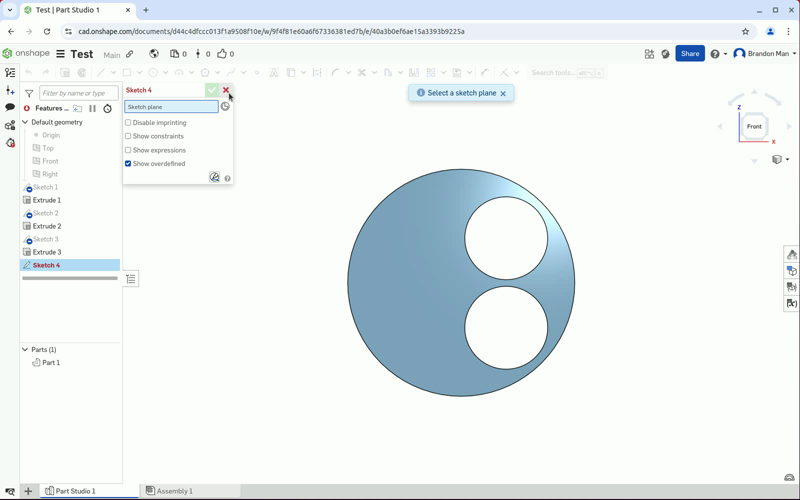
mouse_move(73, 163)
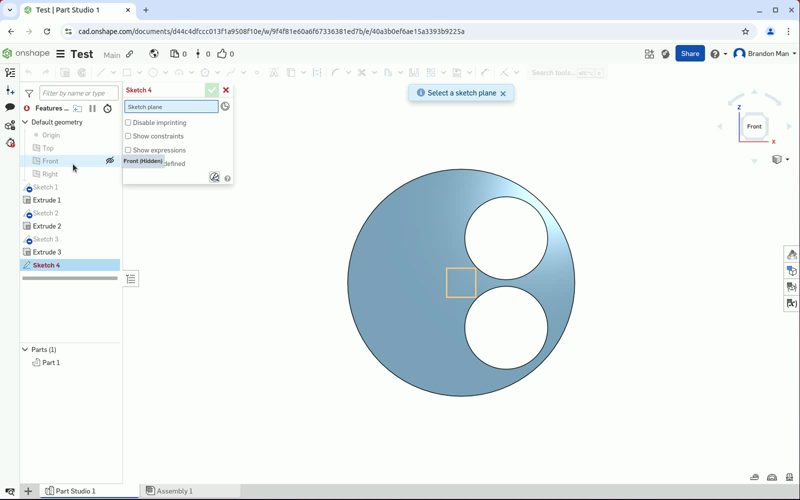
click(73, 163)
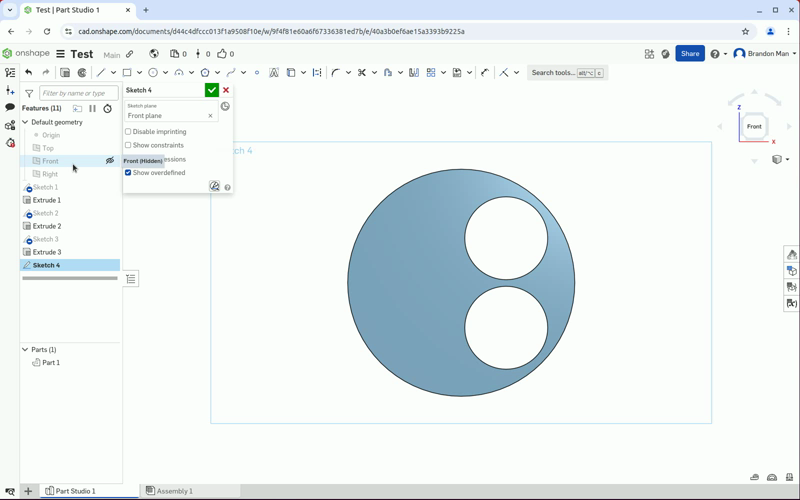
mouse_move(73, 352)
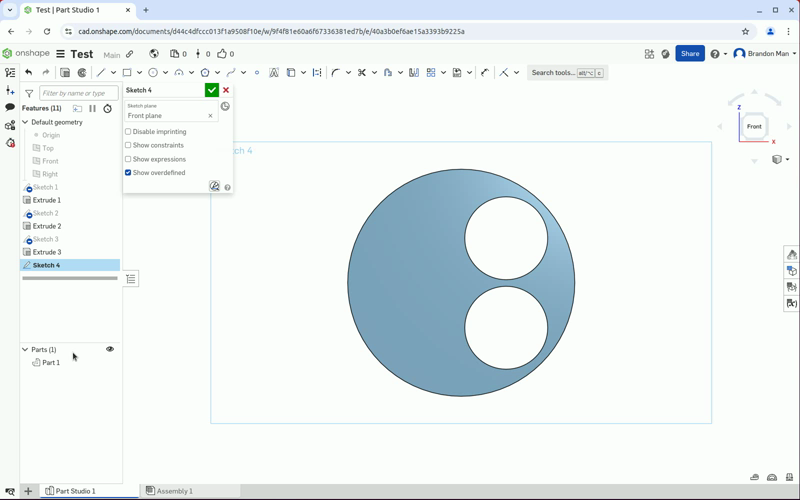
key(y)
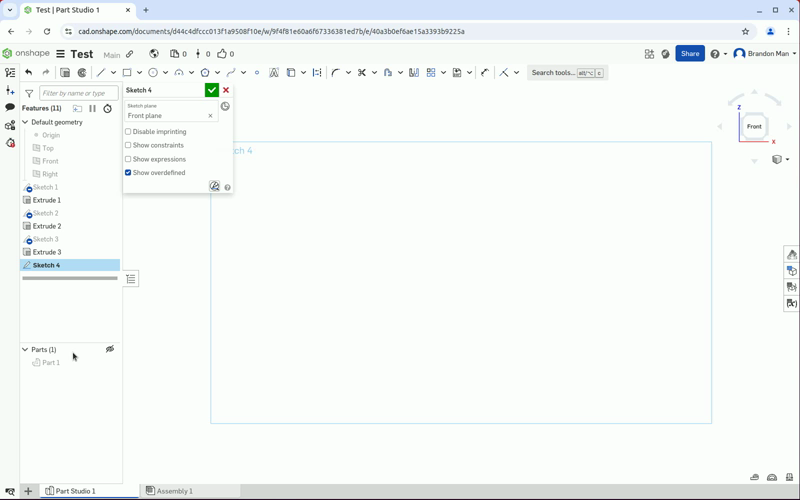
key(c)
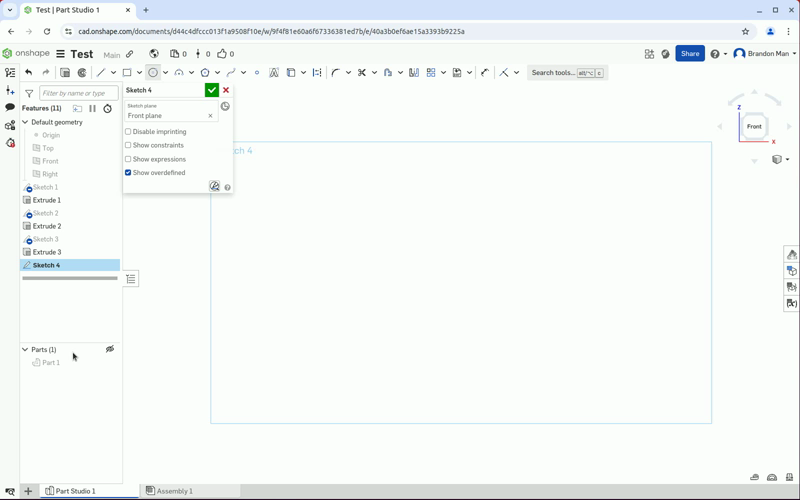
key_down(shift)
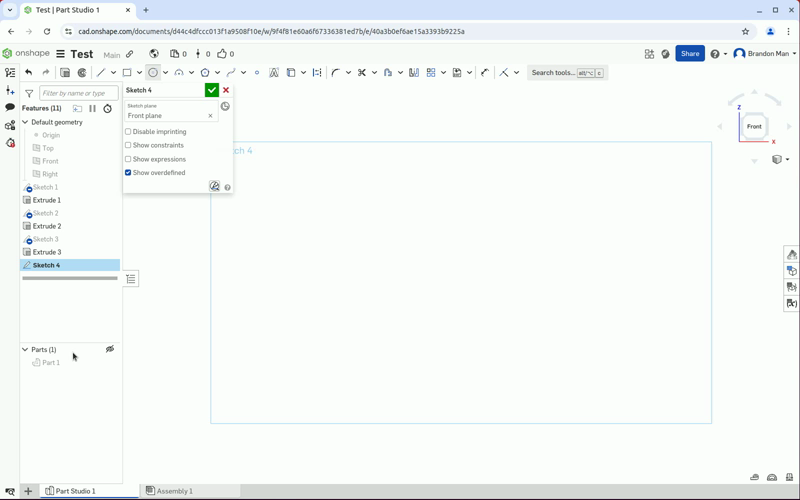
mouse_move(416, 238)
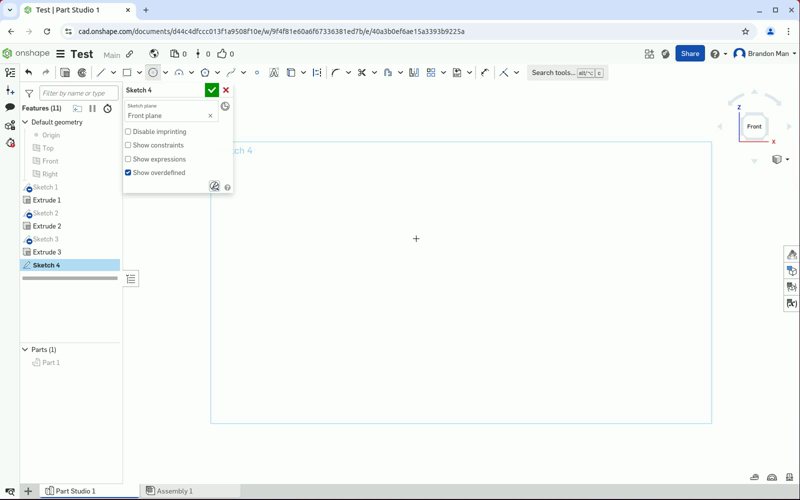
click(416, 238)
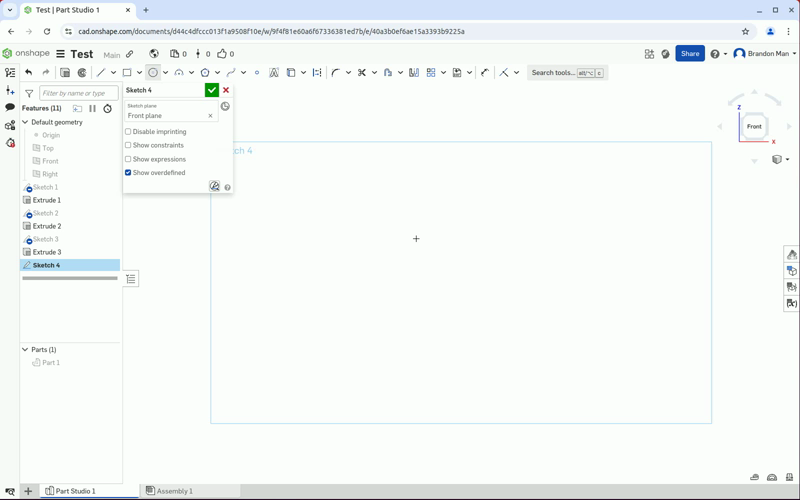
key_up(shift)
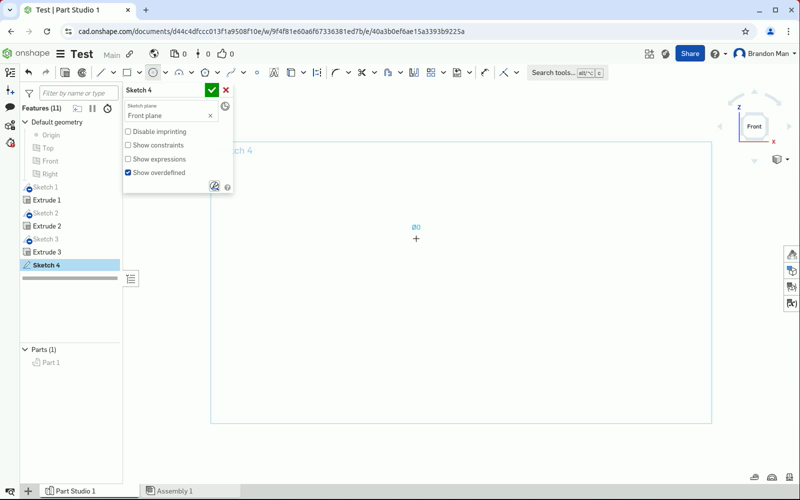
mouse_move(457, 238)
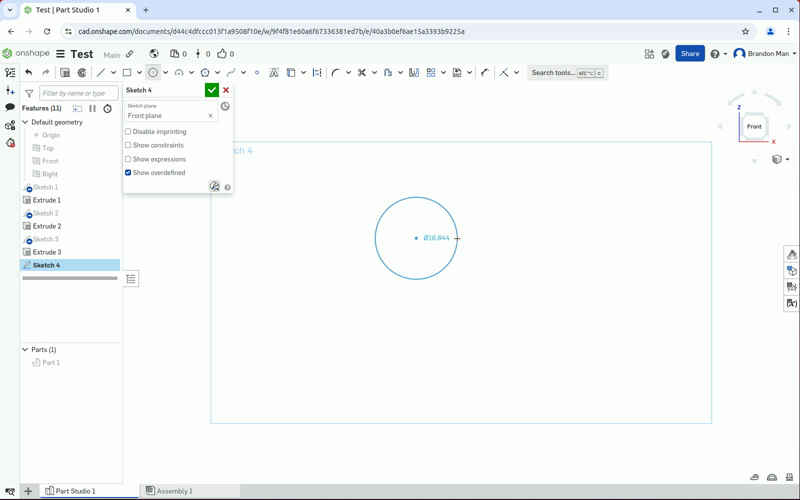
click(457, 238)
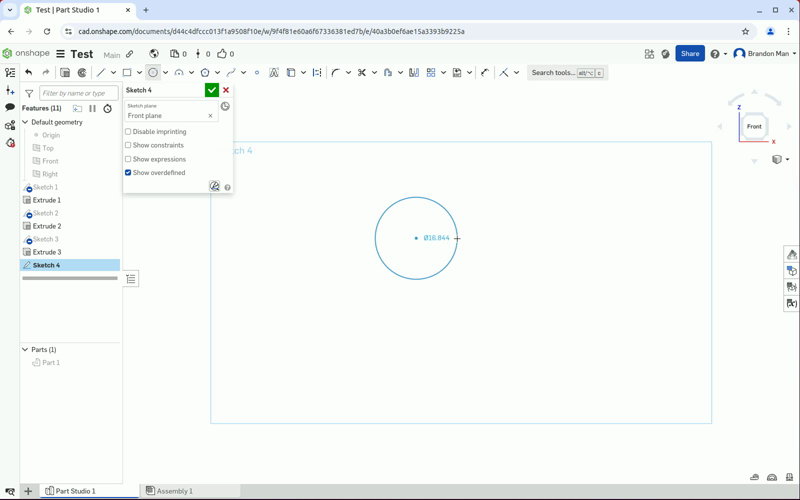
key(esc)
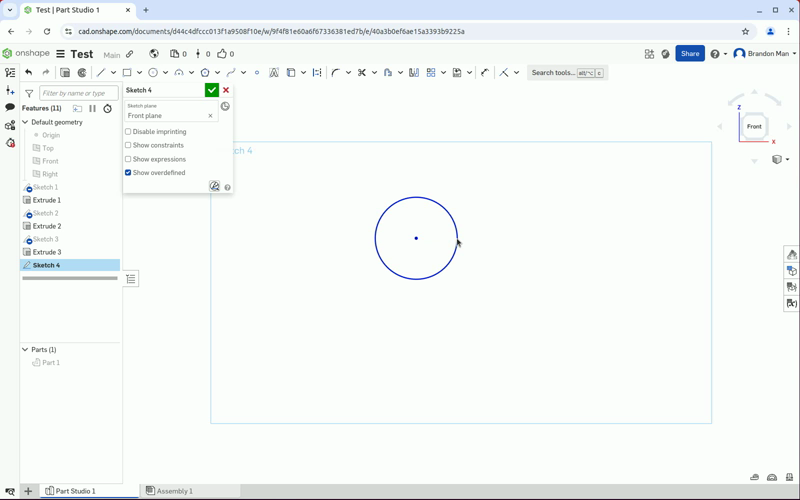
mouse_move(418, 254)
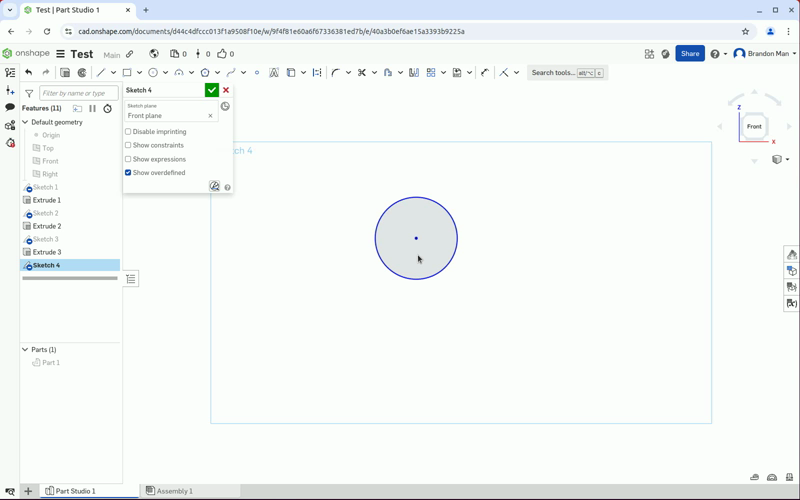
click(418, 254)
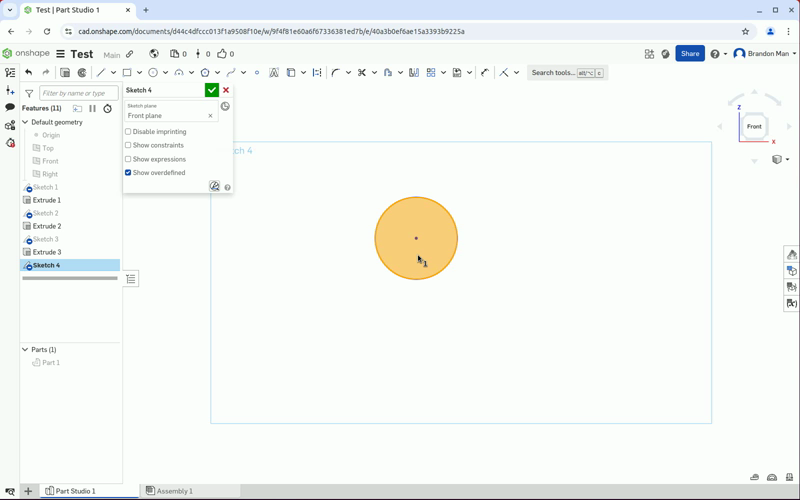
mouse_move(73, 352)
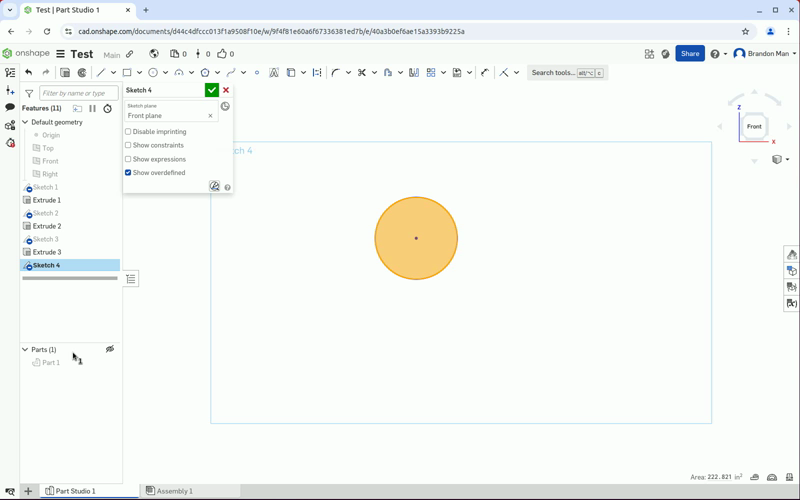
key(shift+y)
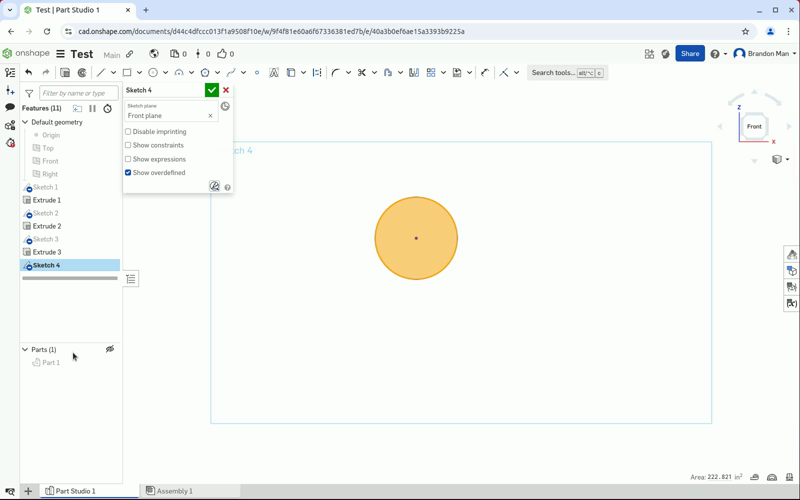
key(shift+e)
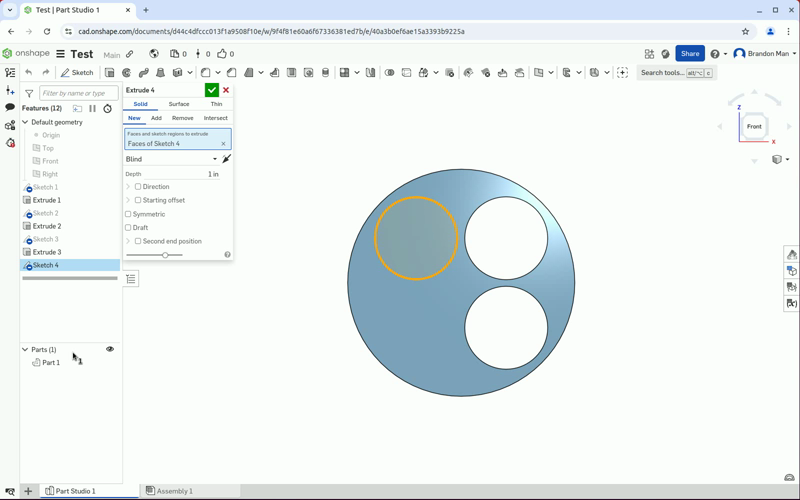
mouse_move(143, 106)
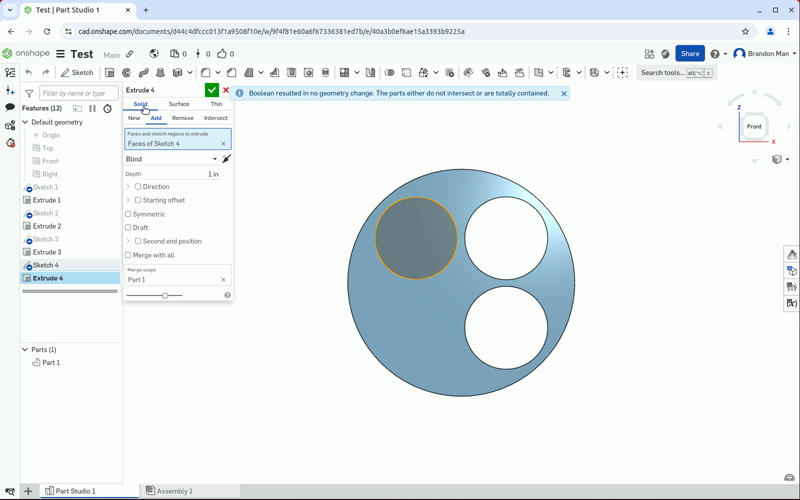
click(143, 106)
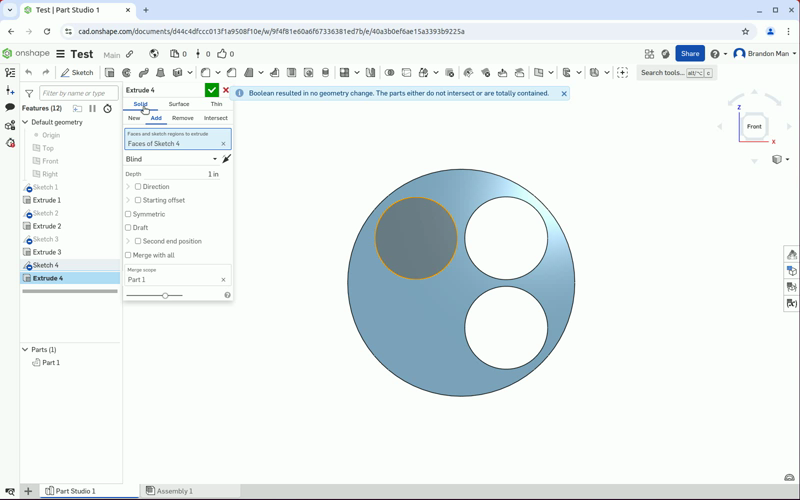
mouse_move(186, 120)
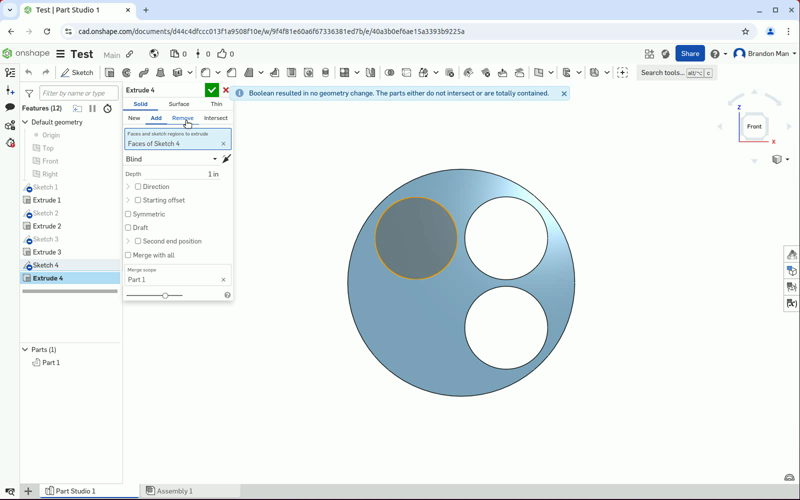
click(186, 120)
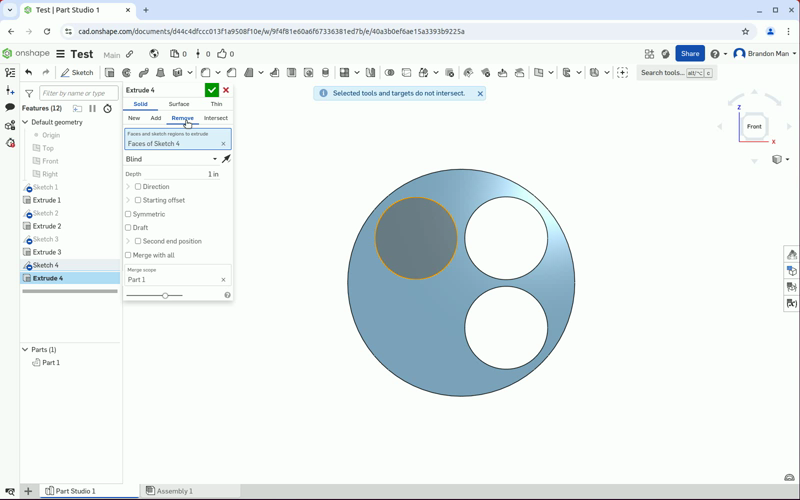
key(tab, 4)
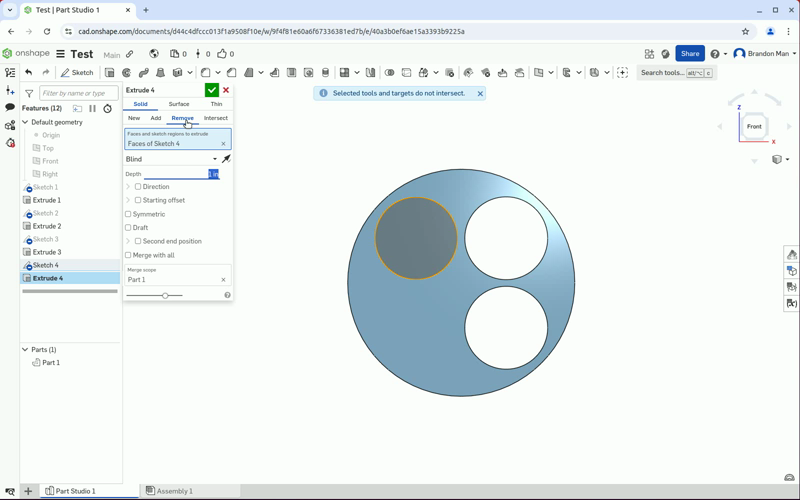
text(-25.756)
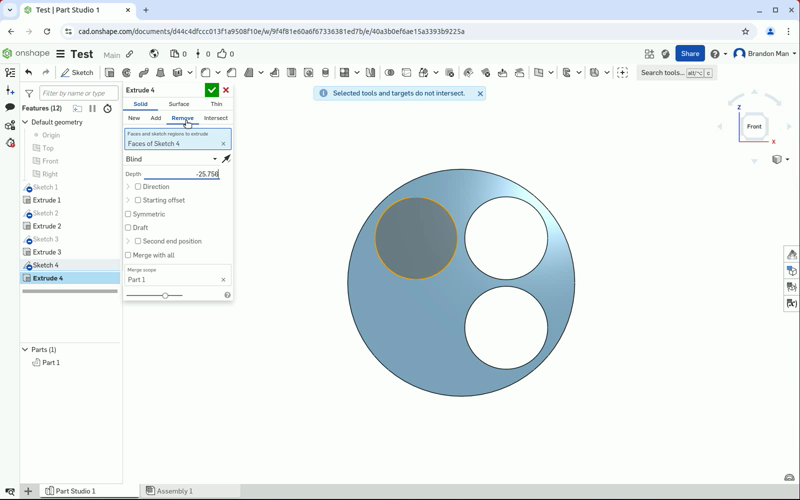
key(tab, 6)
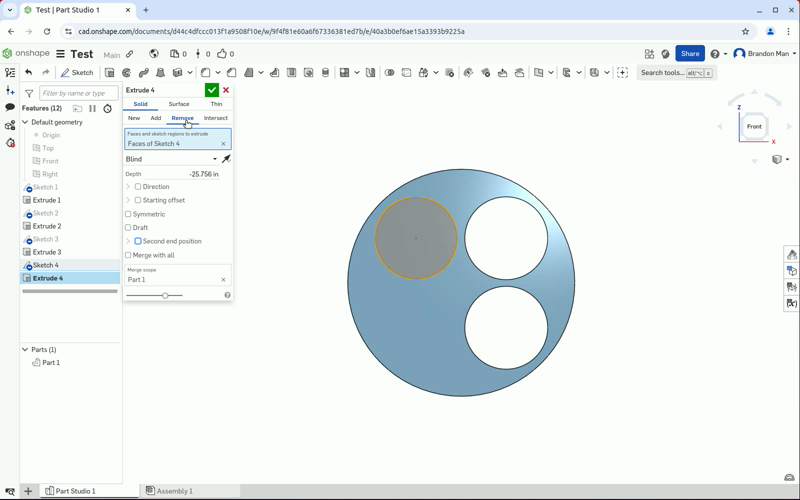
key(space)
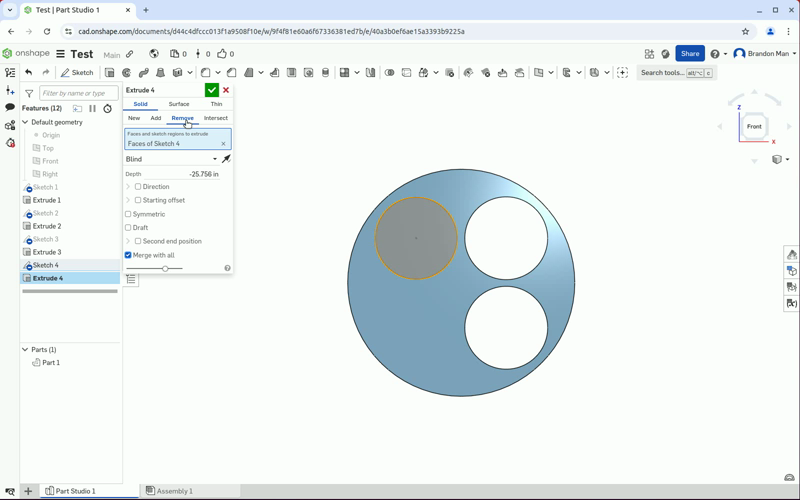
key(enter)
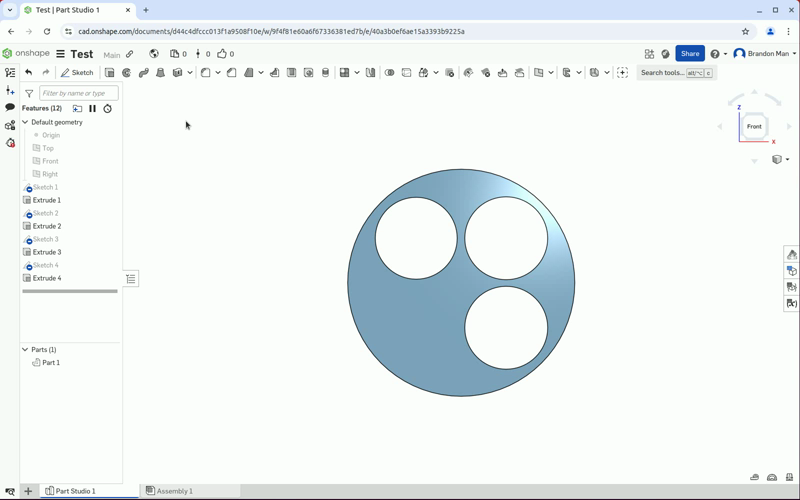
key(shift+h)
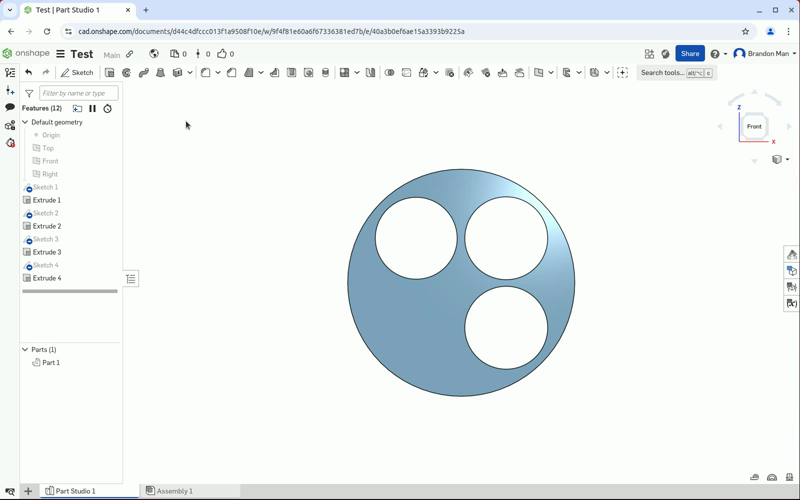
key(shift+h)
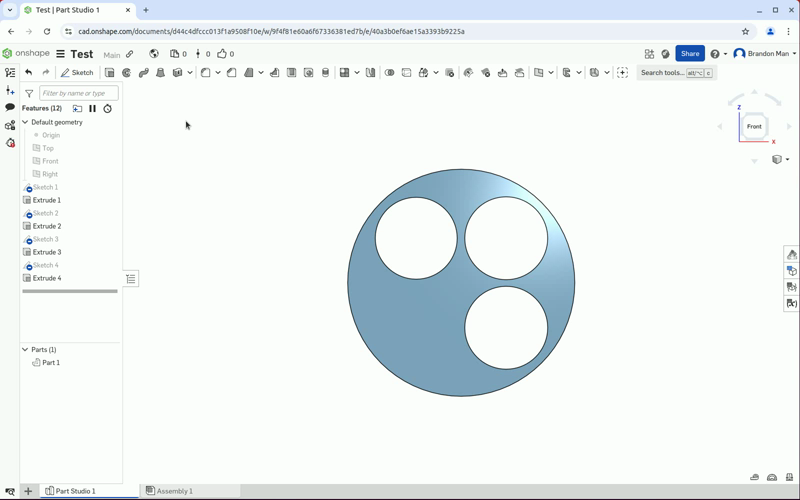
mouse_move(73, 189)
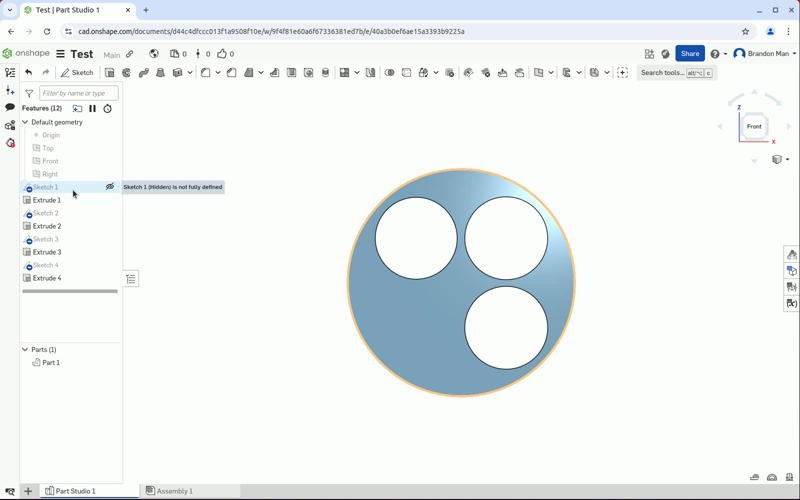
click(73, 189)
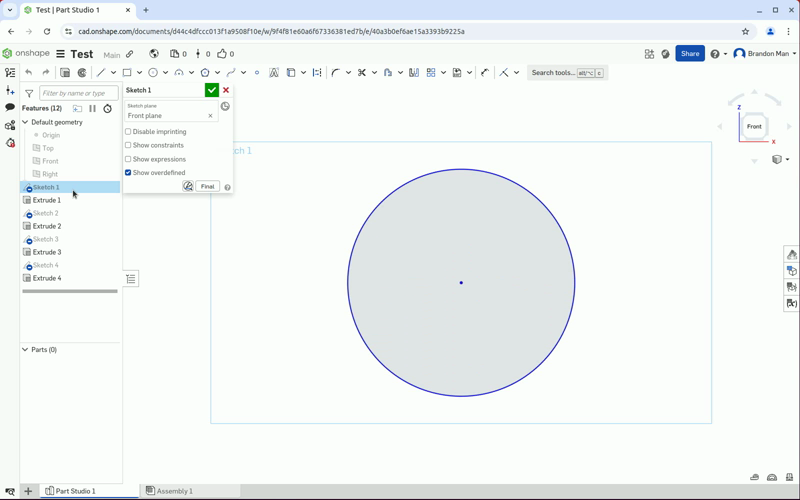
mouse_move(229, 92)
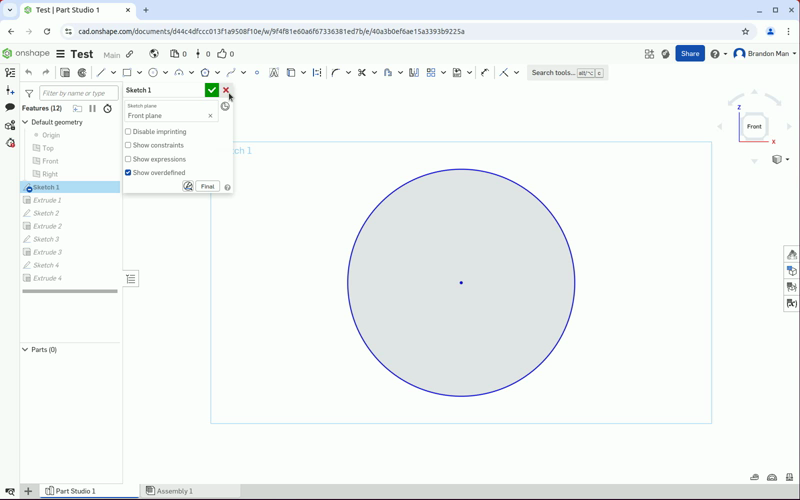
click(229, 92)
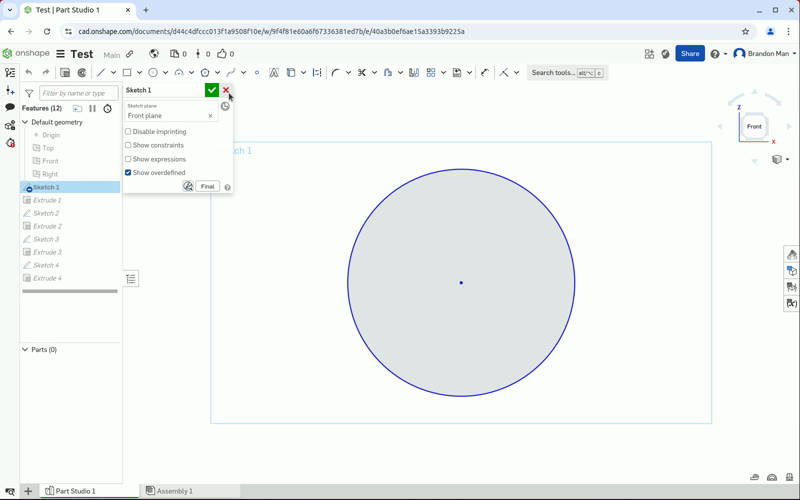
key(shift+s)
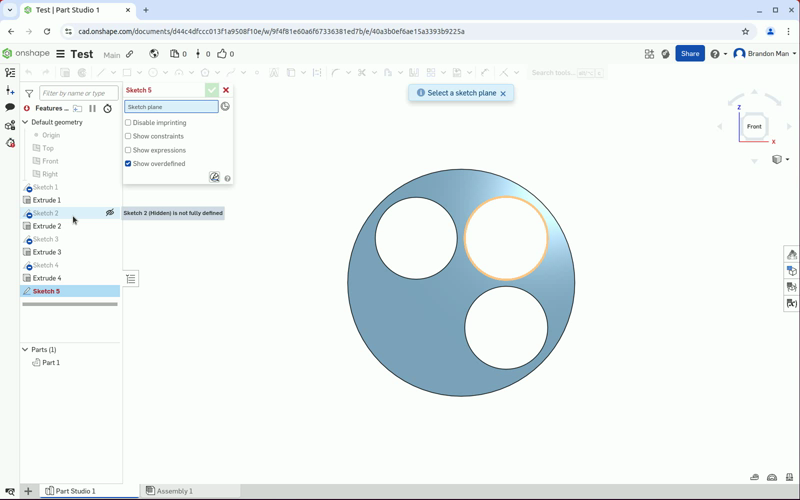
scroll(3)
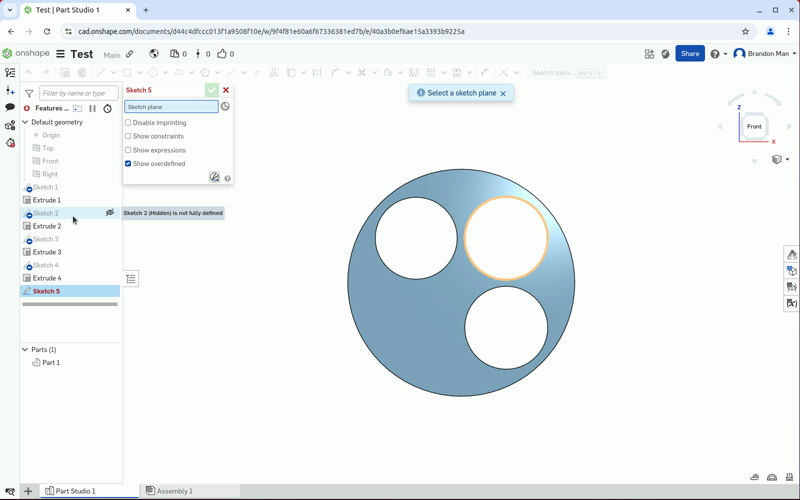
mouse_move(73, 163)
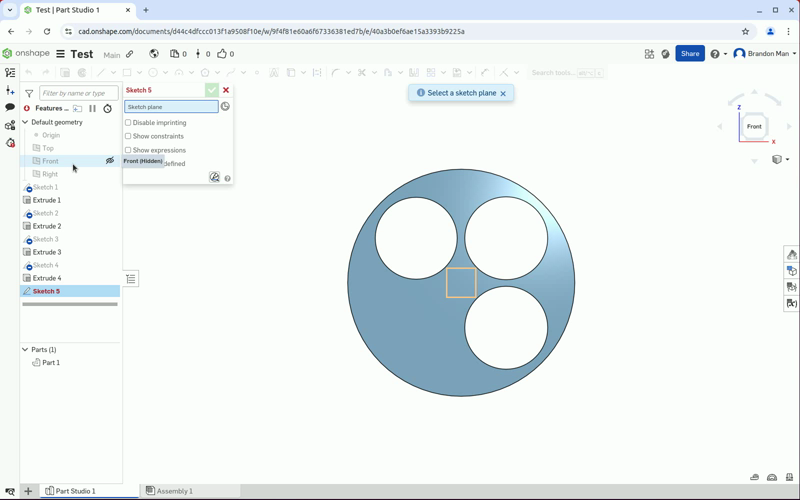
click(73, 163)
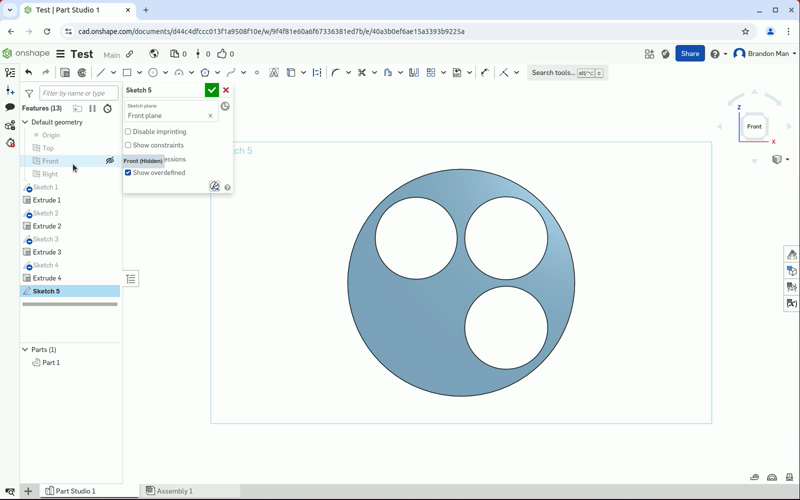
mouse_move(73, 352)
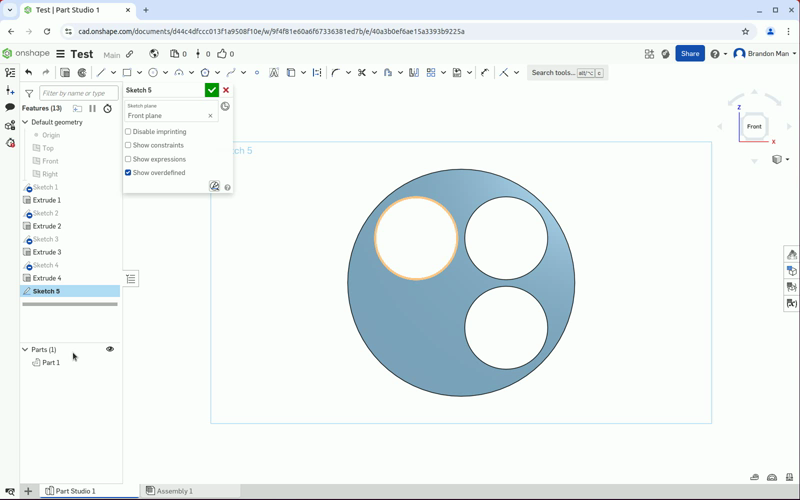
key(y)
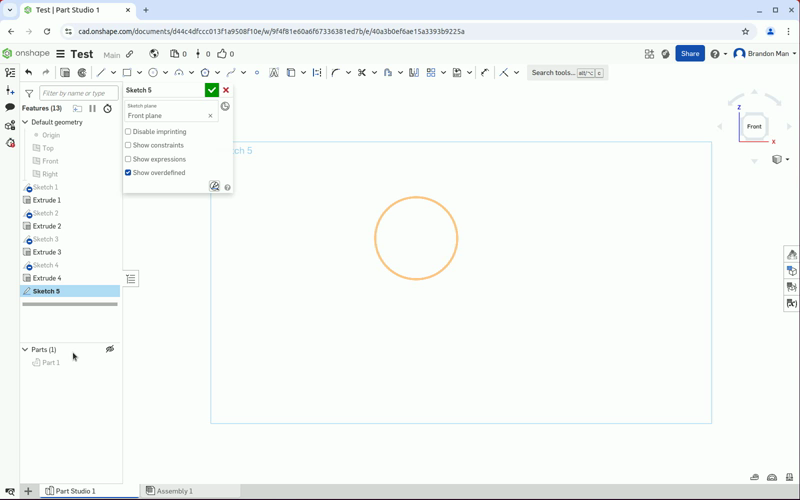
key(c)
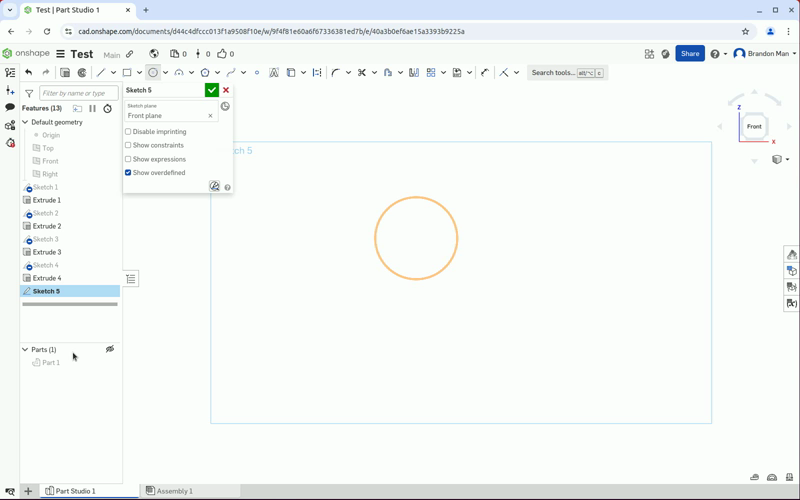
key_down(shift)
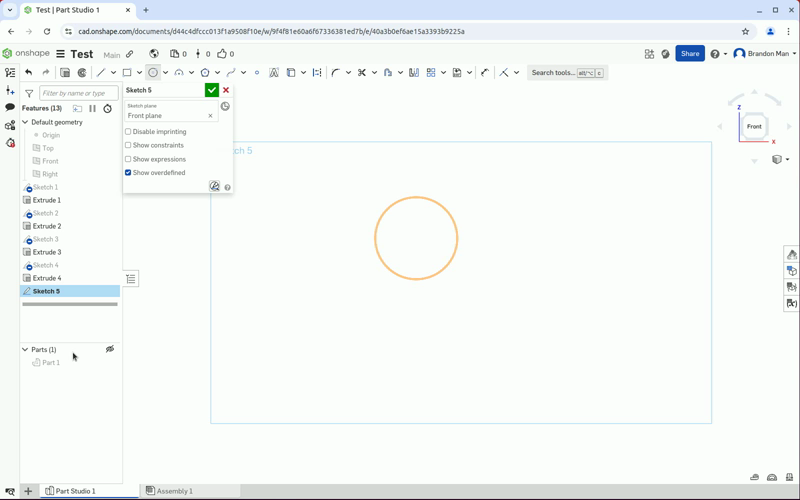
mouse_move(416, 327)
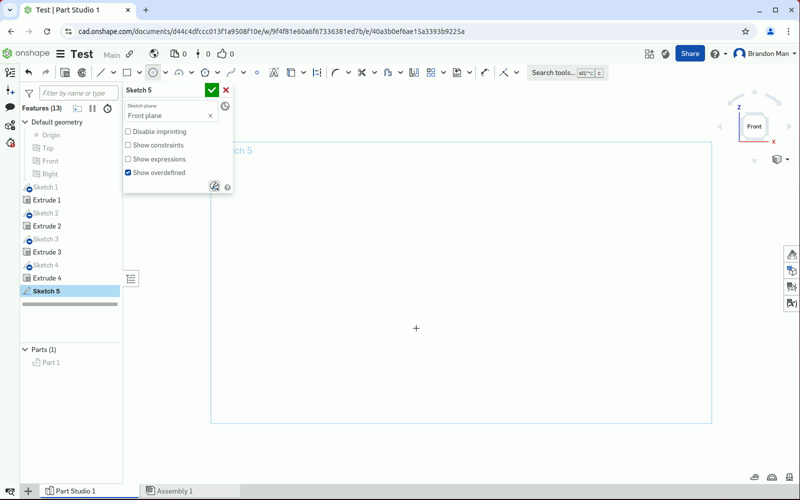
click(416, 327)
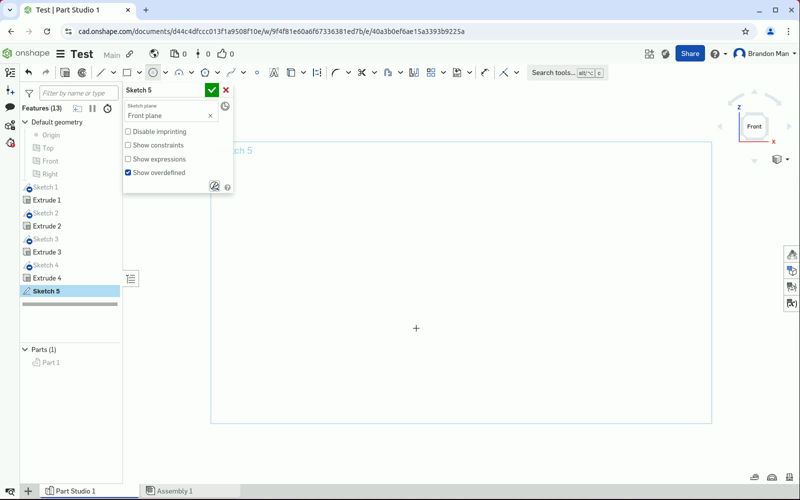
key_up(shift)
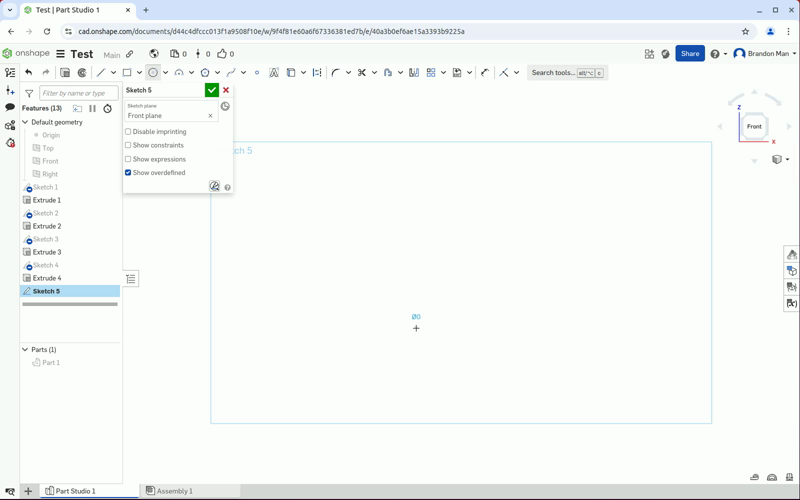
mouse_move(457, 327)
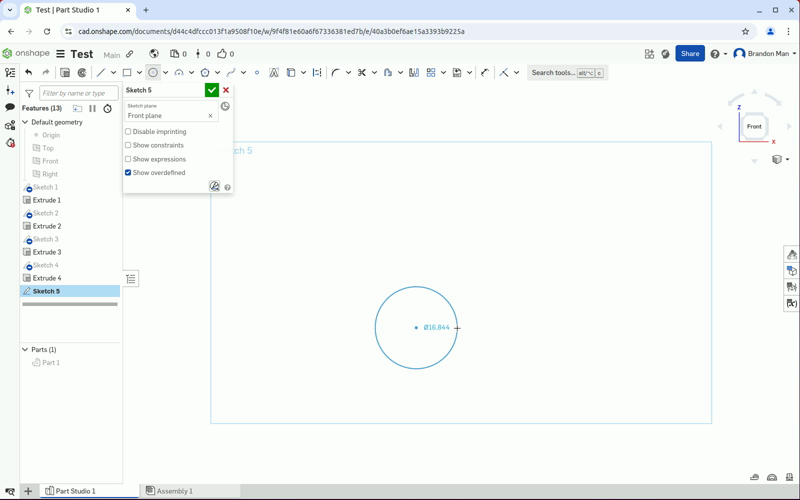
click(457, 327)
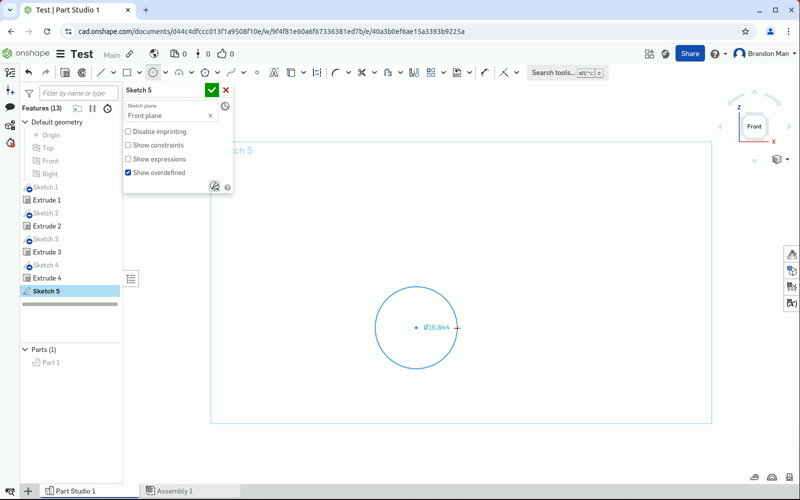
key(esc)
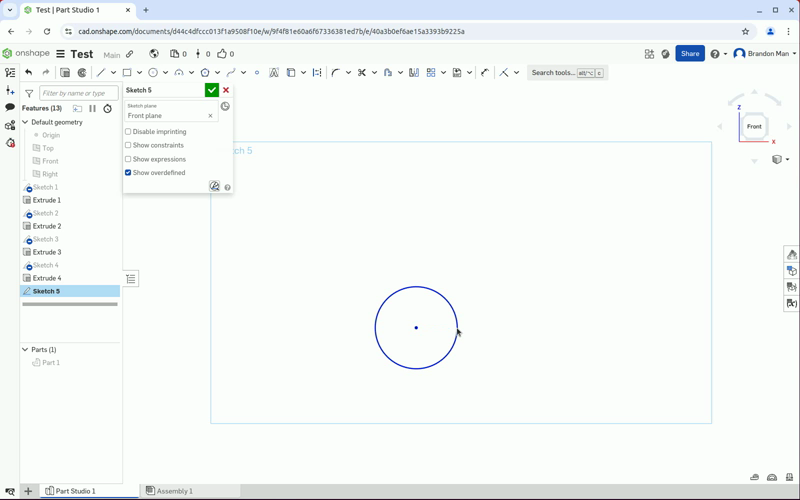
mouse_move(435, 355)
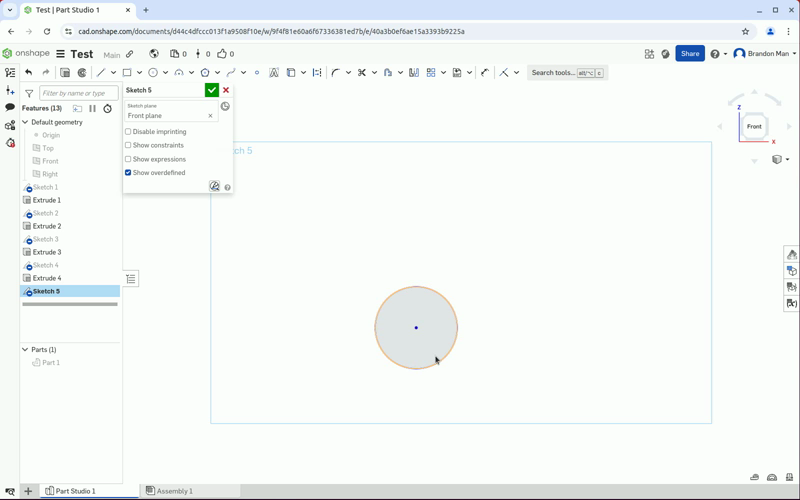
click(435, 355)
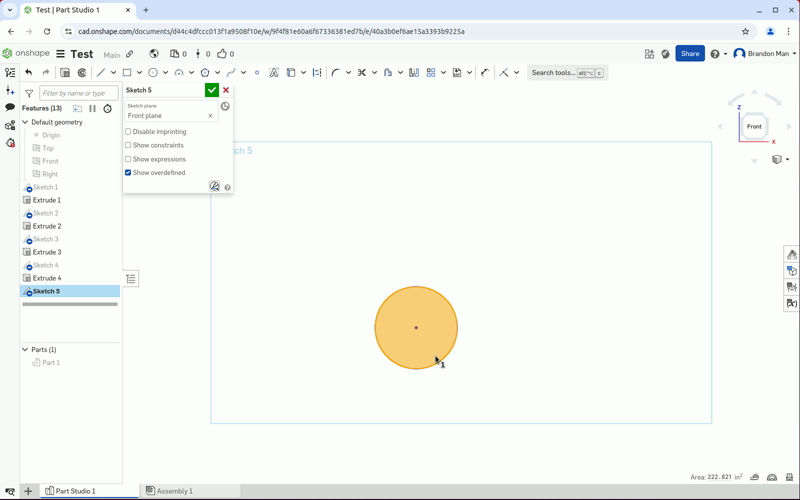
mouse_move(73, 352)
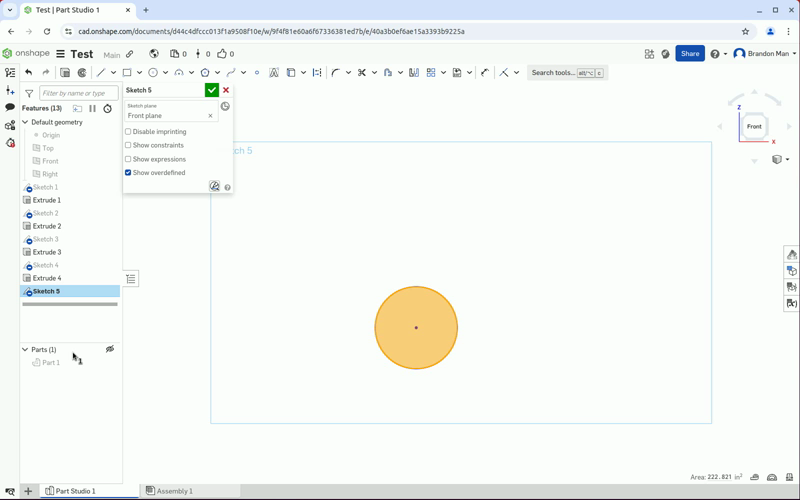
key(shift+y)
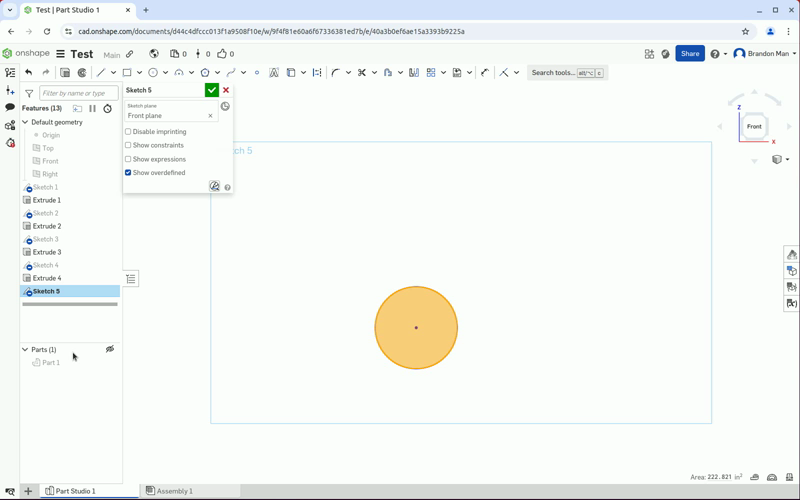
key(shift+e)
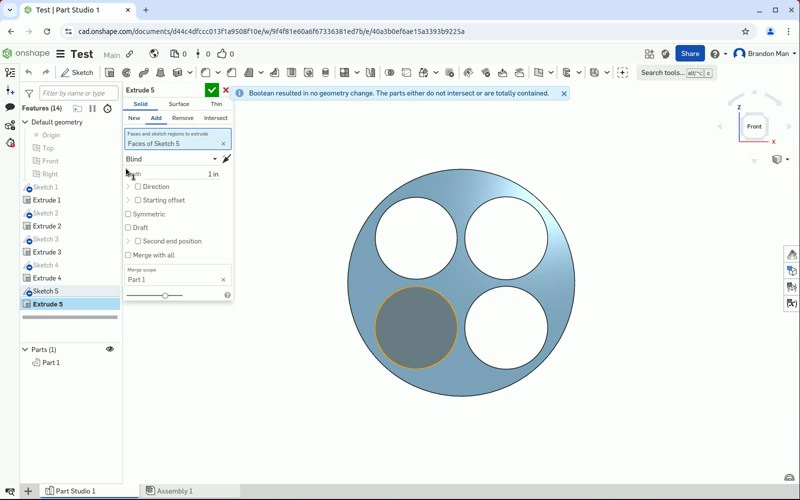
mouse_move(143, 106)
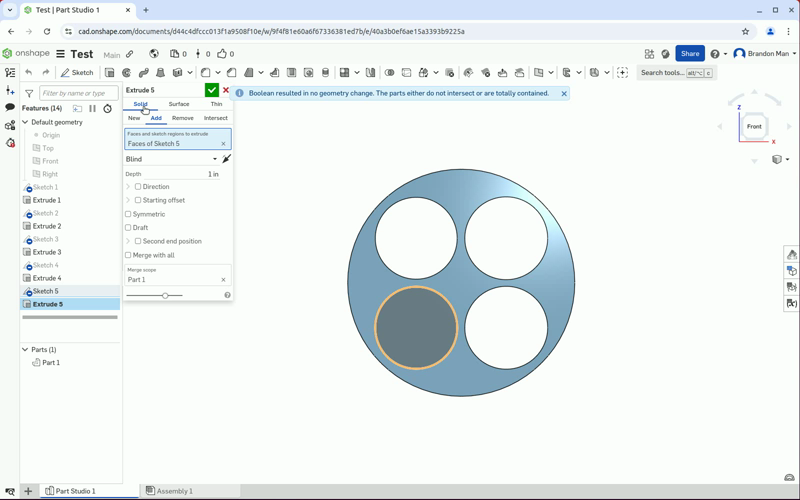
click(143, 106)
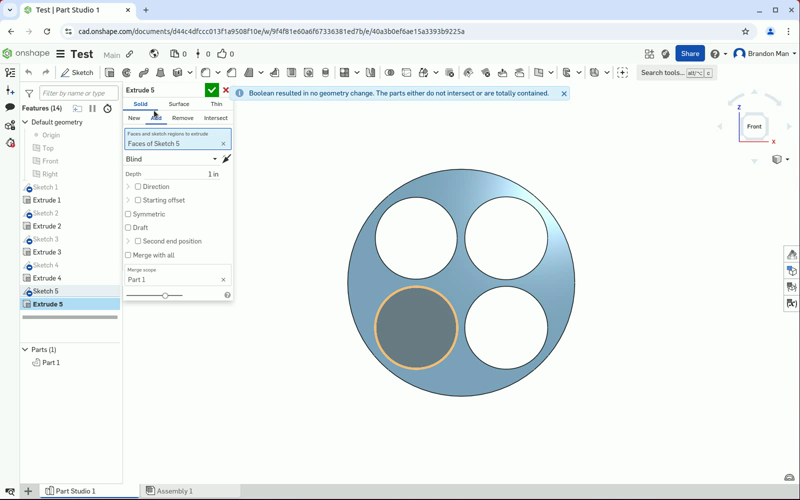
mouse_move(186, 120)
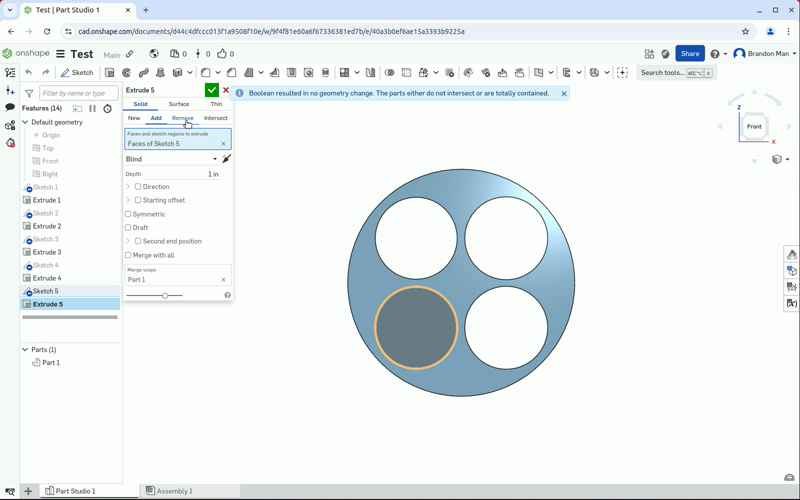
click(186, 120)
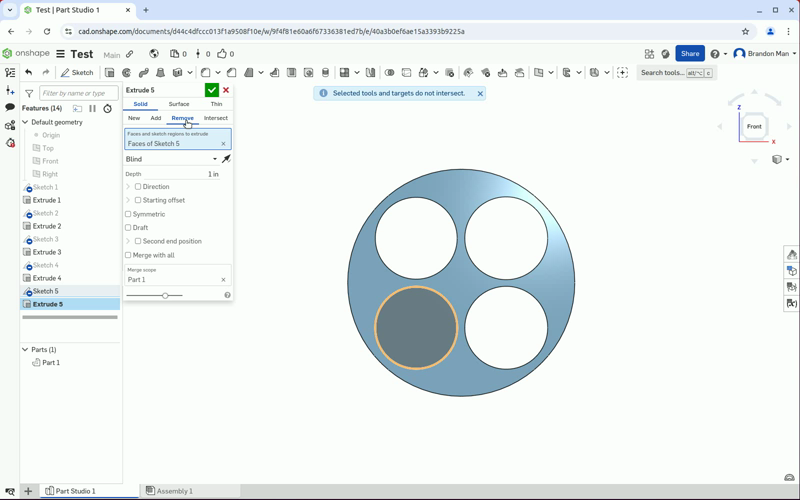
key(tab, 4)
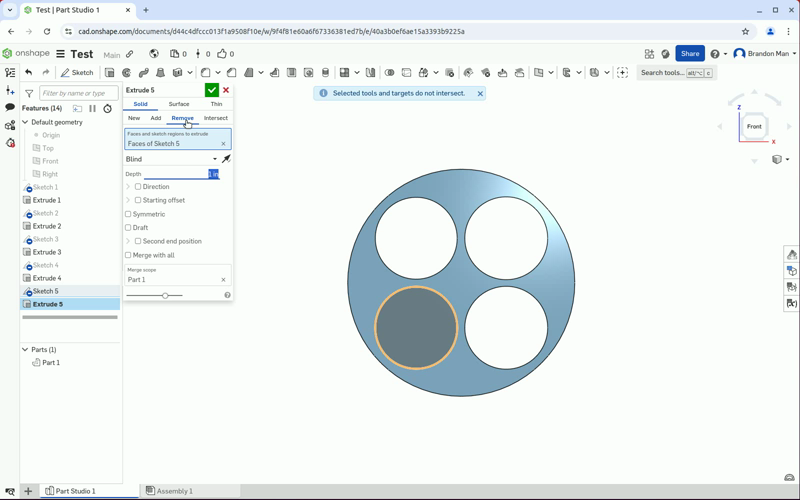
text(-25.756)
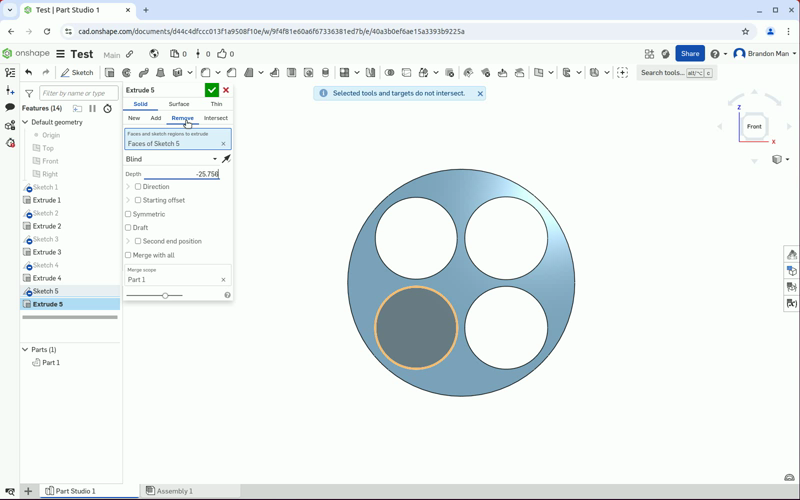
key(tab, 6)
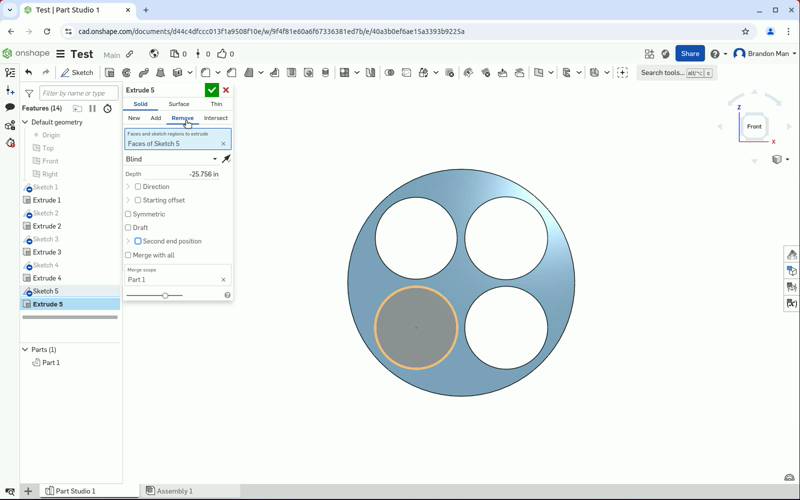
key(space)
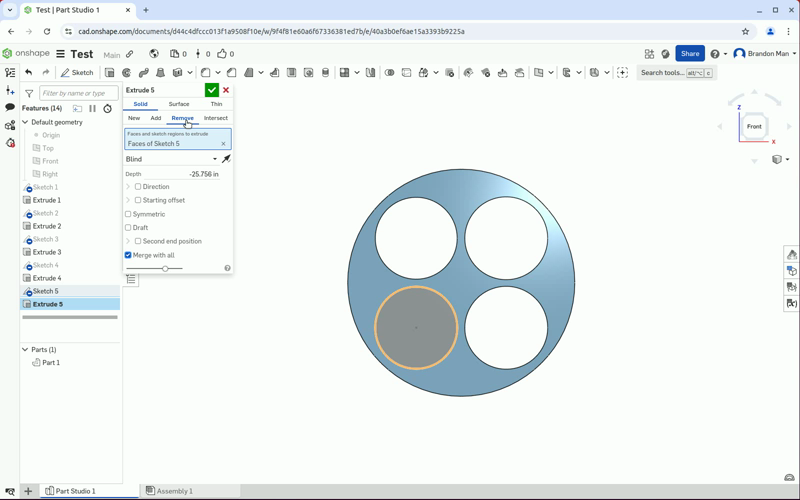
key(enter)
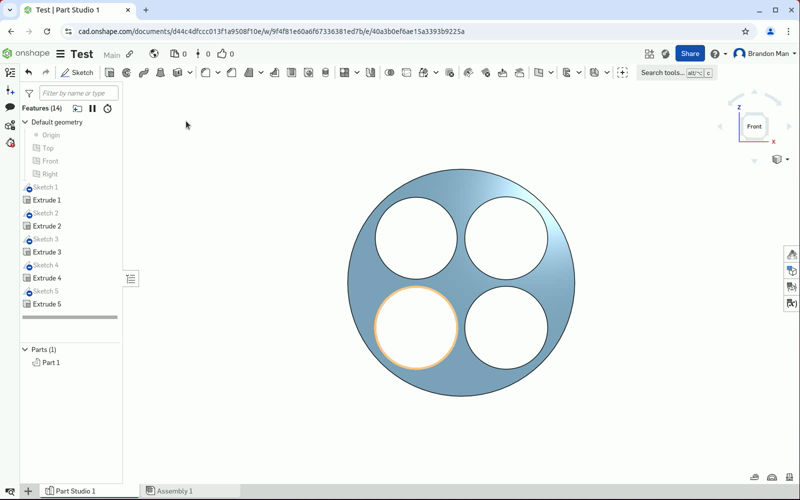
key(shift+h)
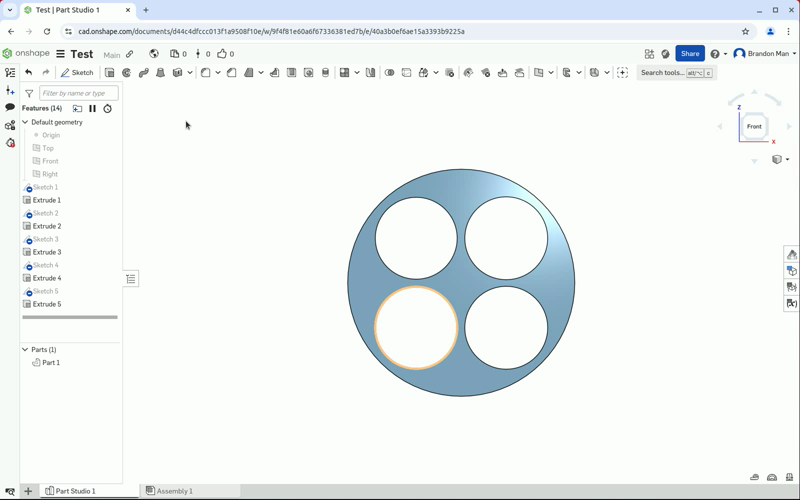
key(shift+h)
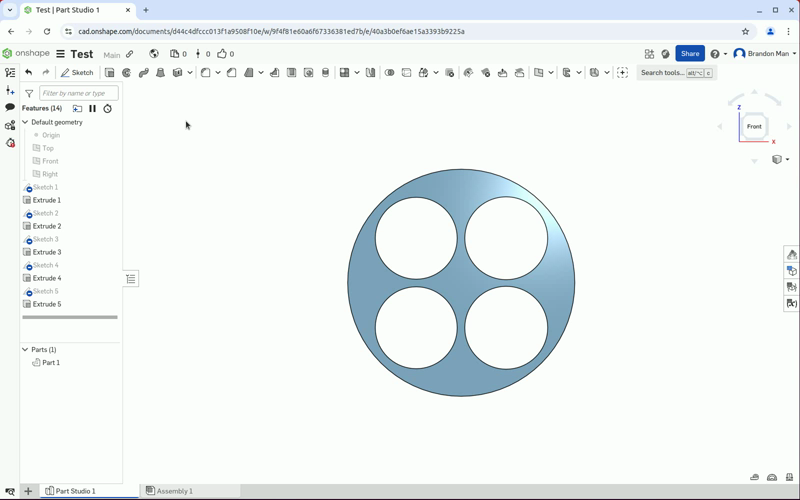
mouse_move(73, 189)
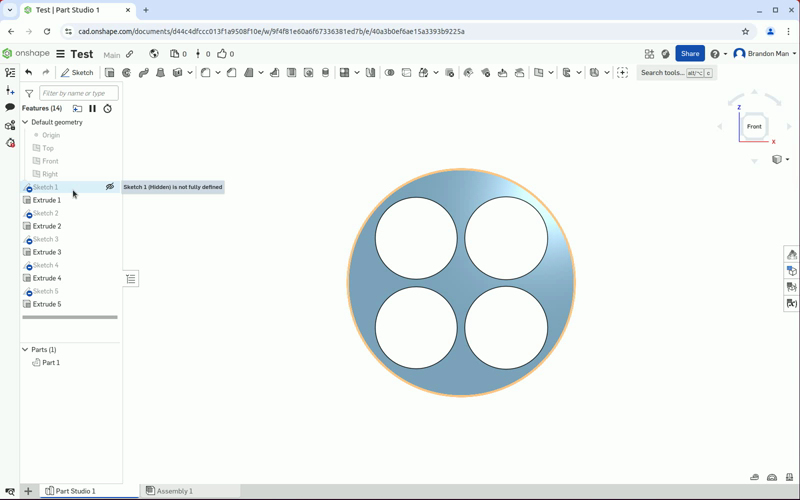
click(73, 189)
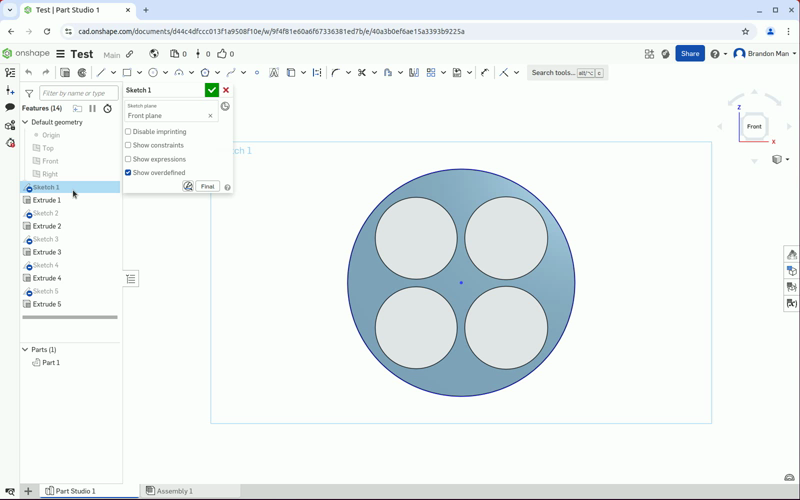
mouse_move(229, 92)
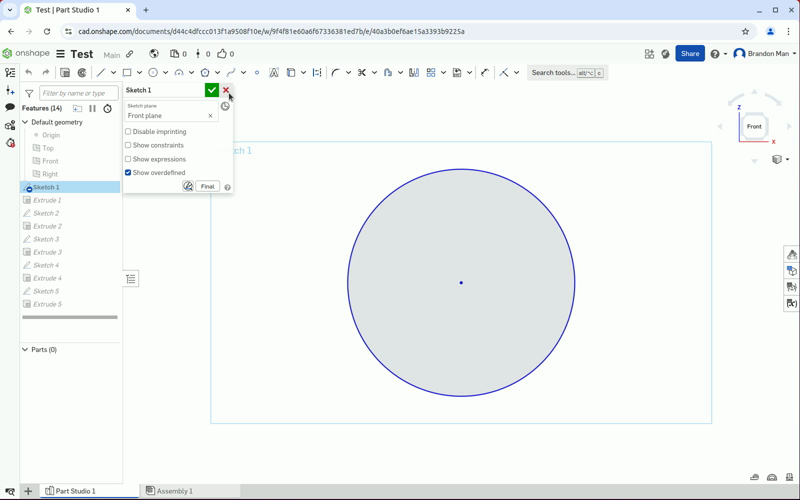
click(229, 92)
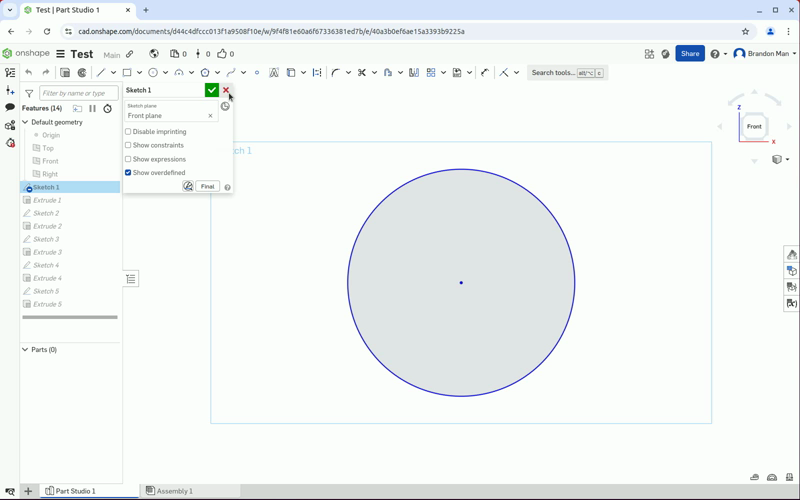
key(shift+s)
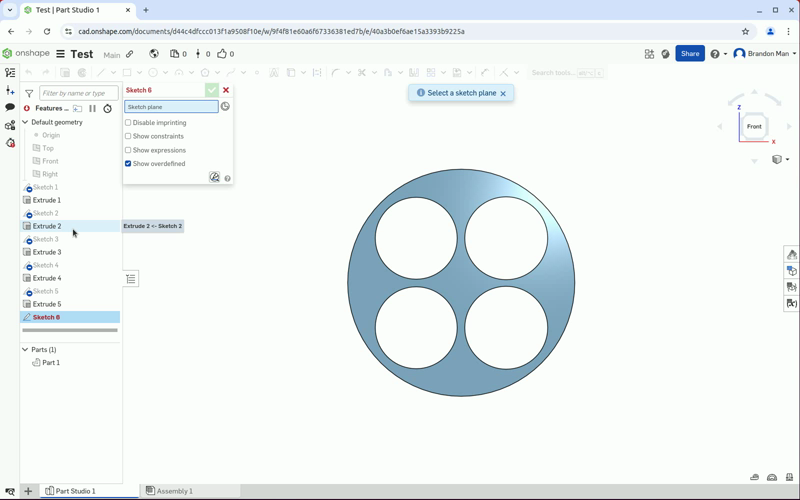
scroll(3)
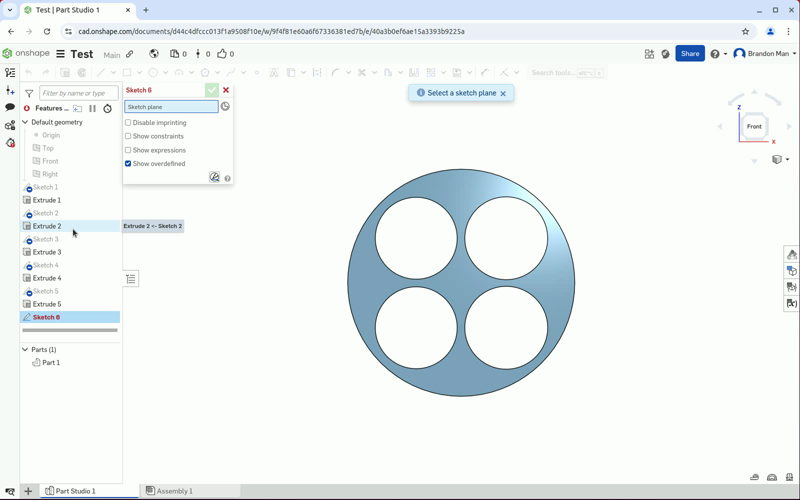
mouse_move(73, 163)
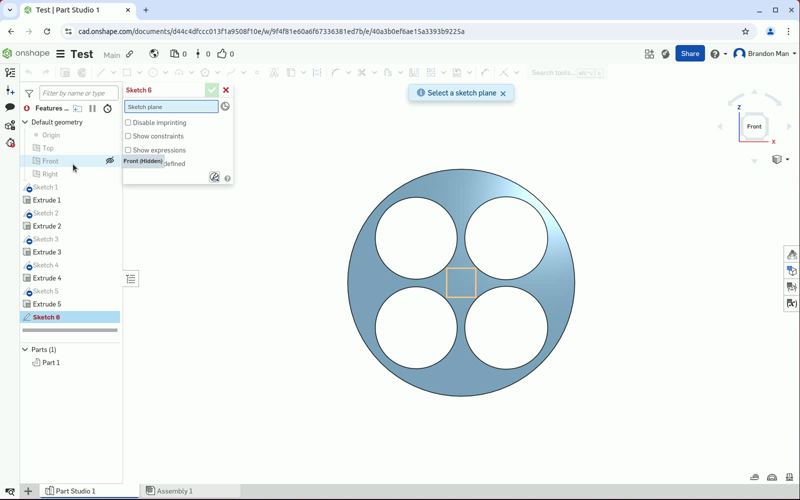
click(73, 163)
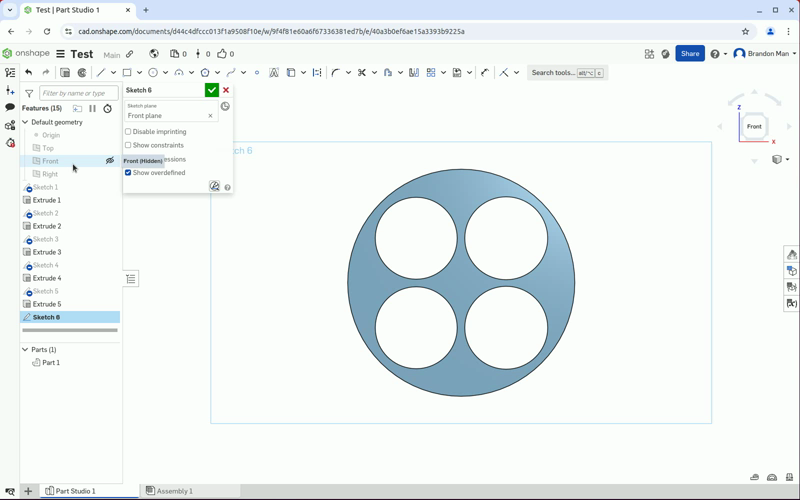
mouse_move(73, 352)
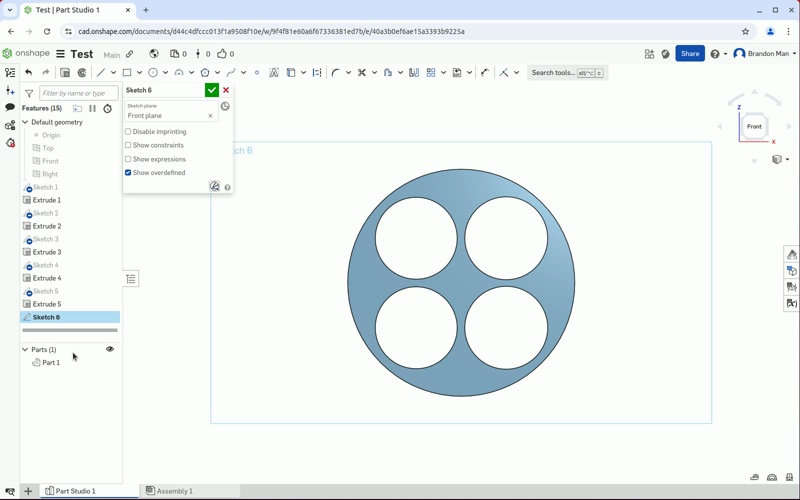
key(y)
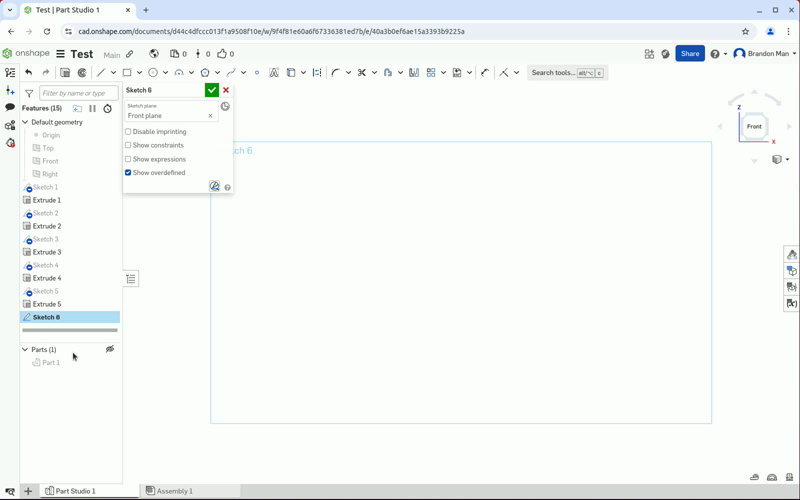
key(l)
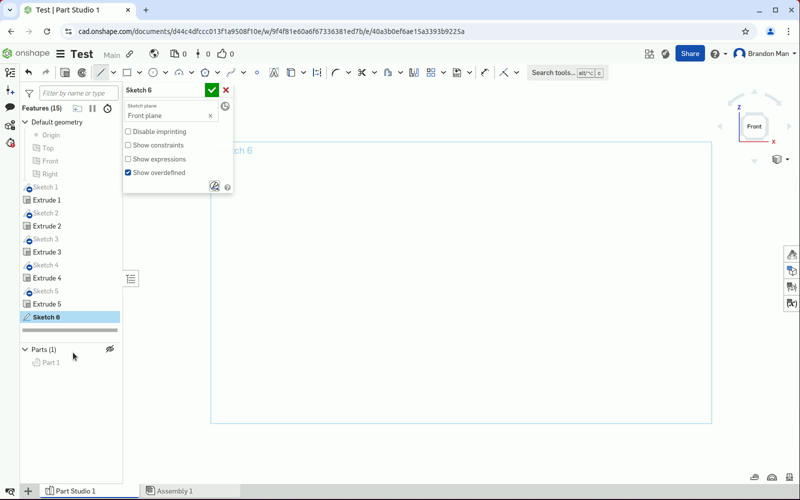
key_down(shift)
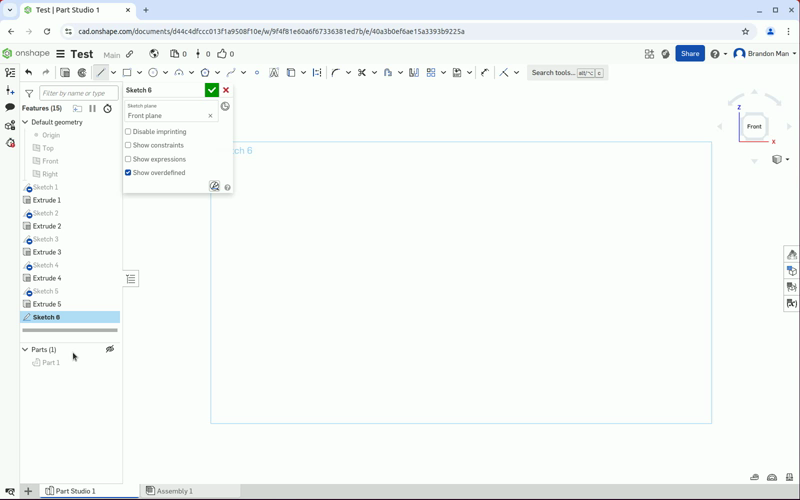
mouse_move(329, 414)
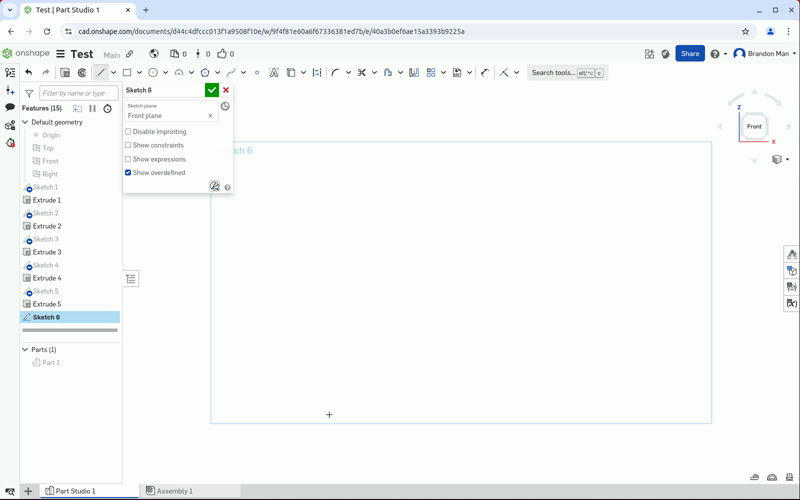
click(329, 414)
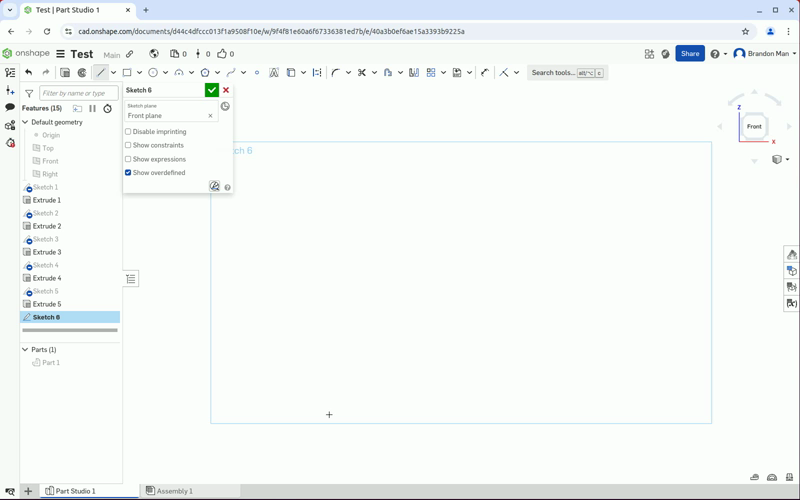
key_up(shift)
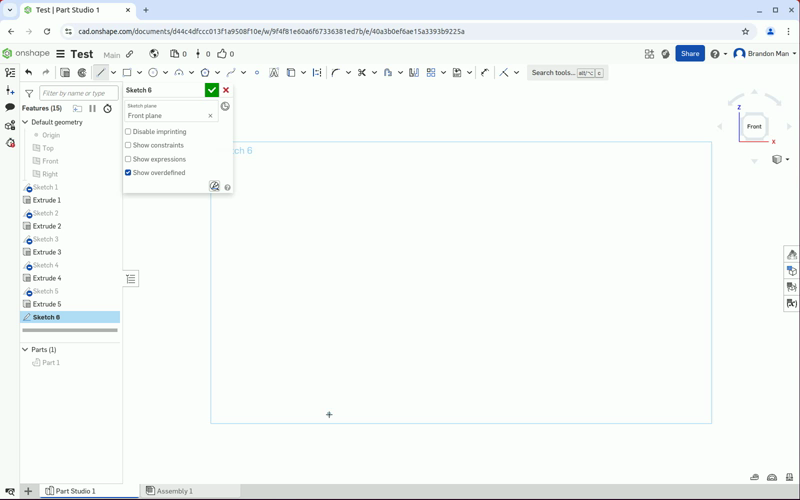
key_down(shift)
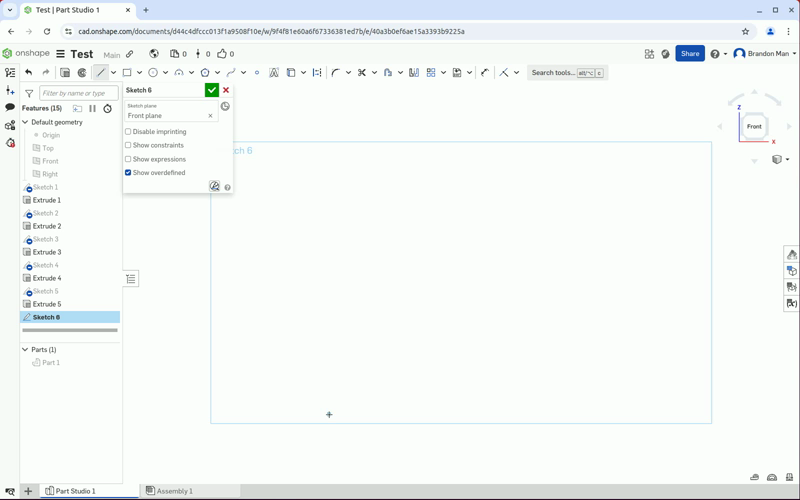
mouse_move(423, 329)
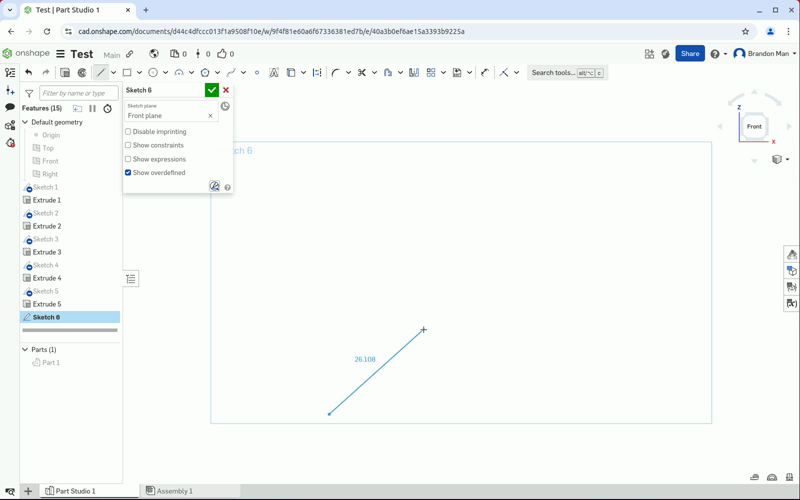
click(423, 329)
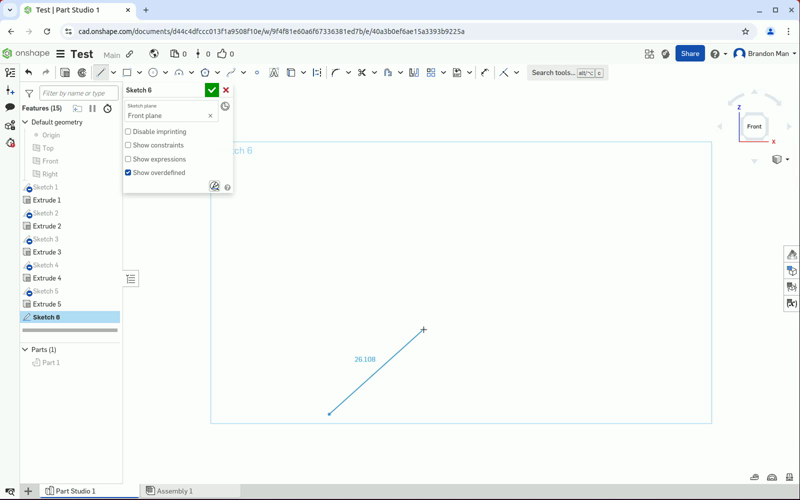
key_up(shift)
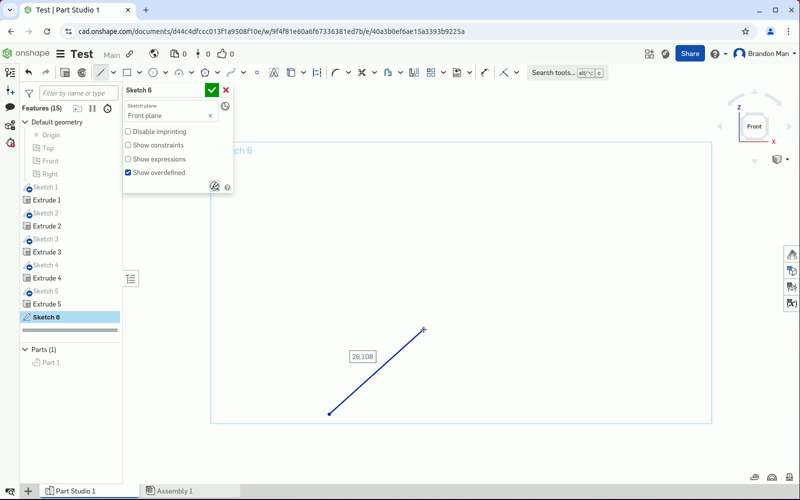
key_down(shift)
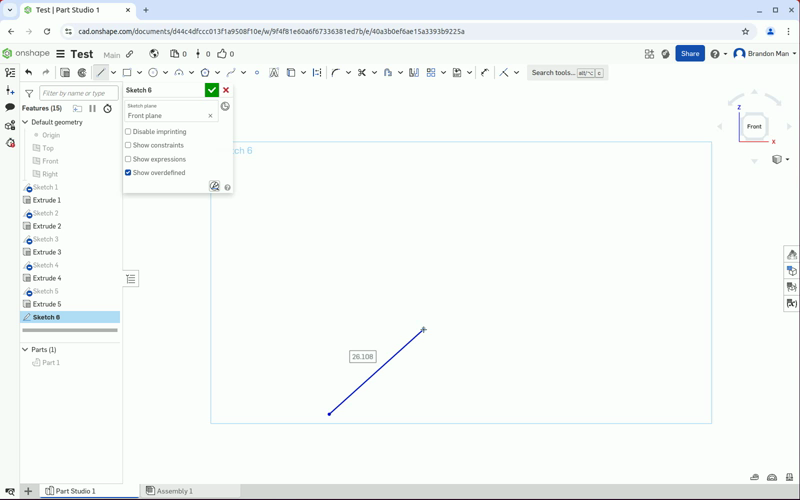
mouse_move(497, 329)
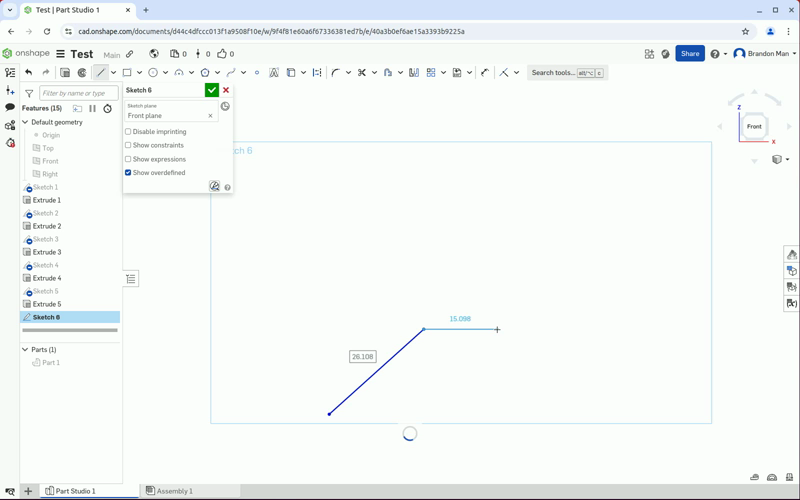
click(497, 329)
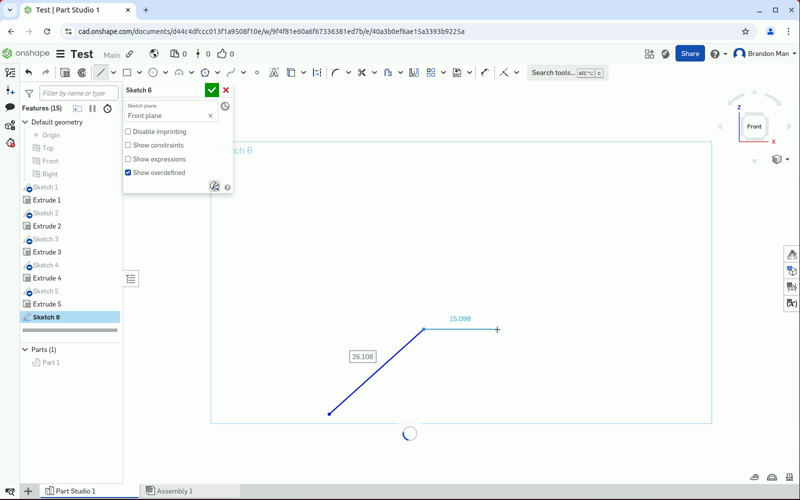
key_up(shift)
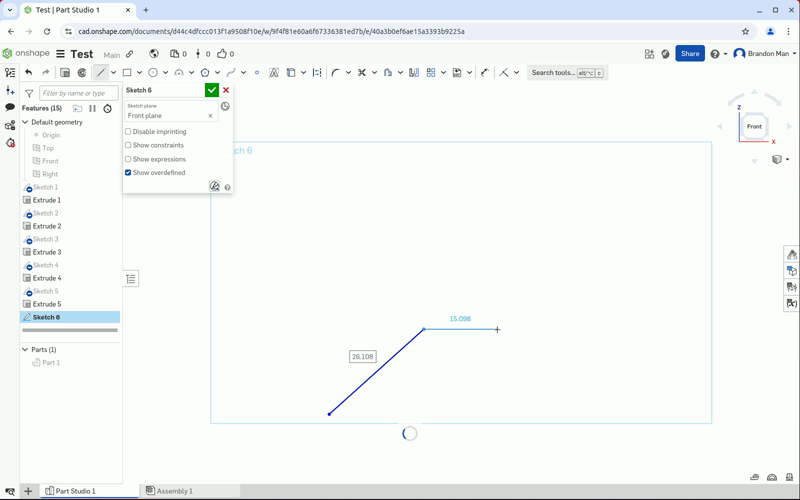
key_down(shift)
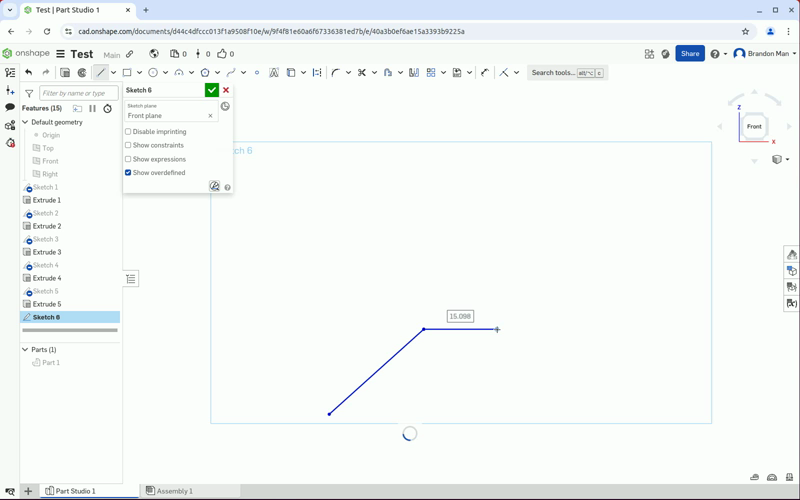
mouse_move(585, 414)
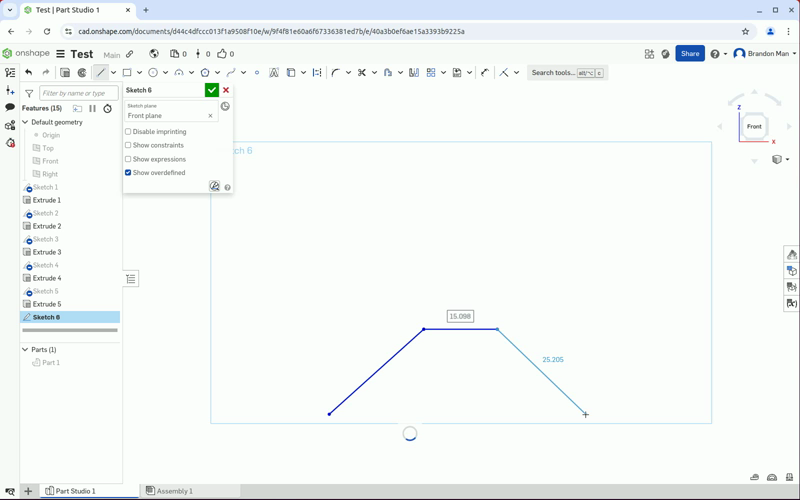
click(585, 414)
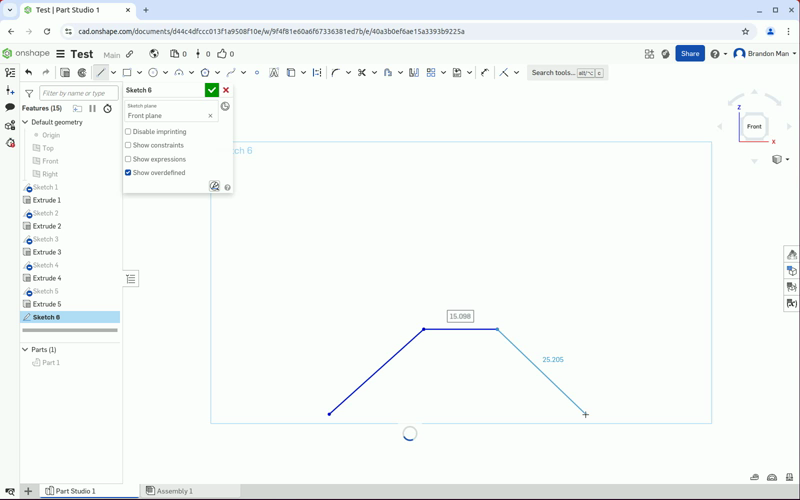
key_up(shift)
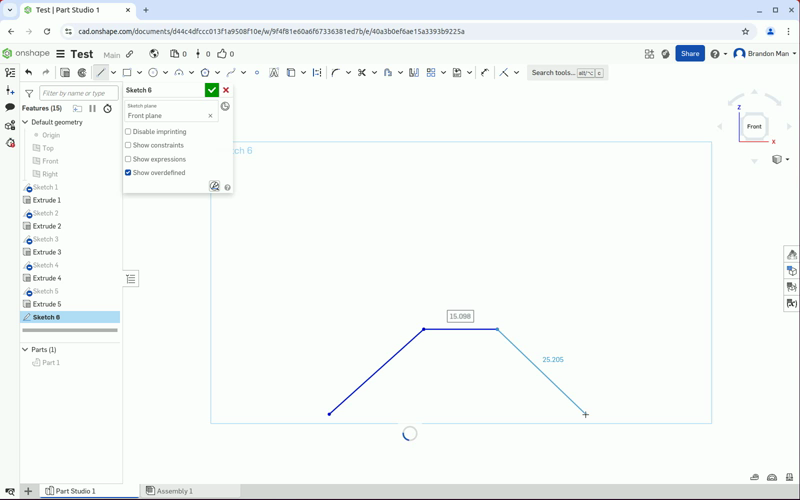
key_down(shift)
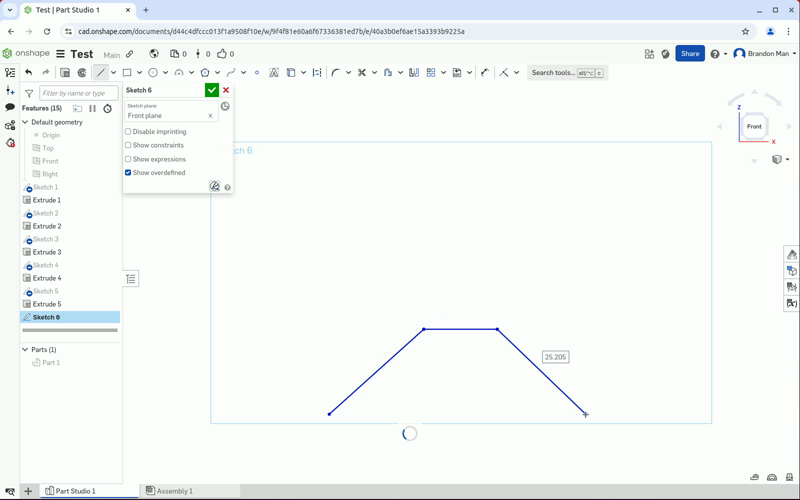
mouse_move(589, 144)
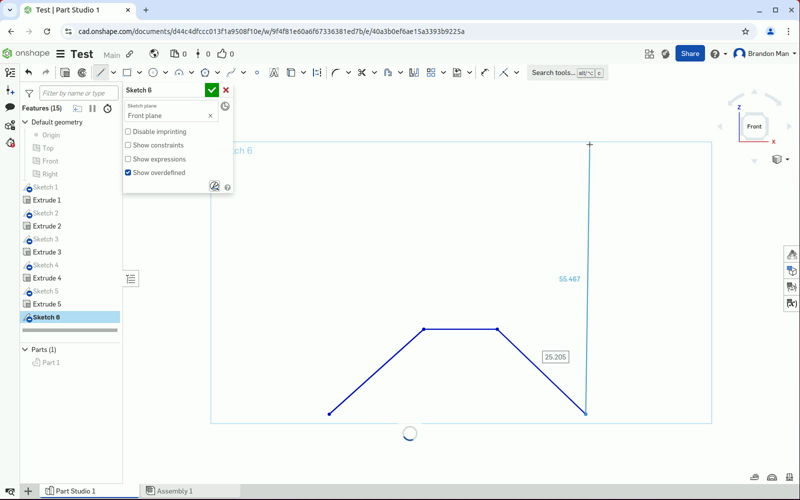
click(589, 144)
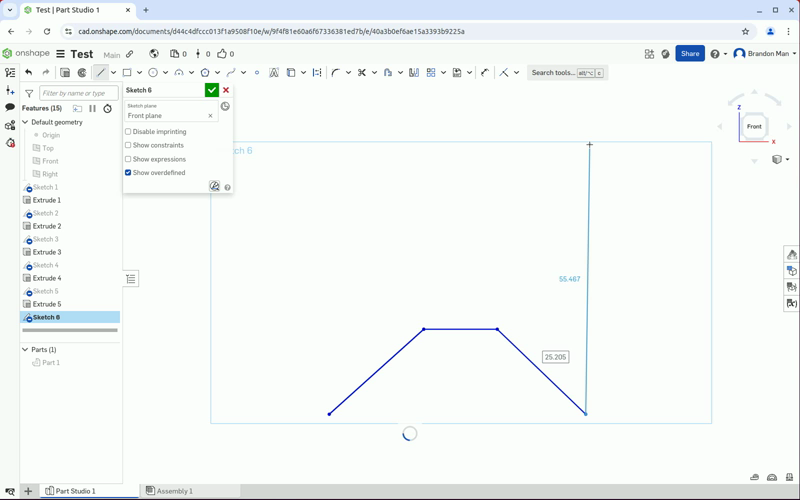
key_up(shift)
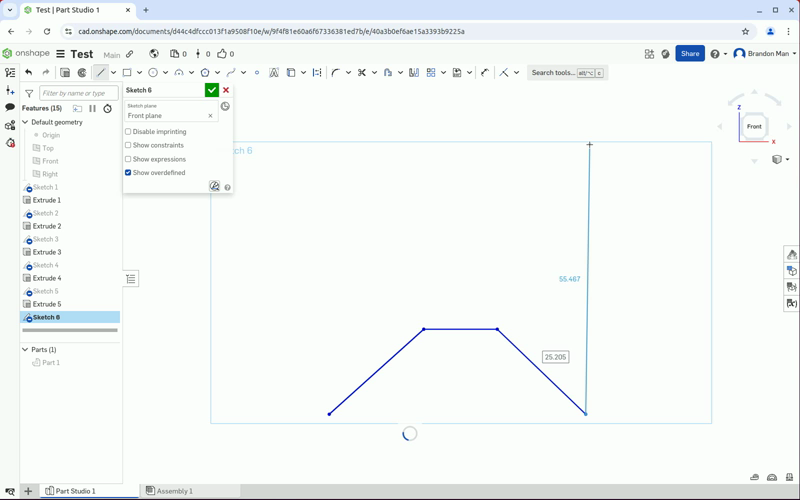
key_down(shift)
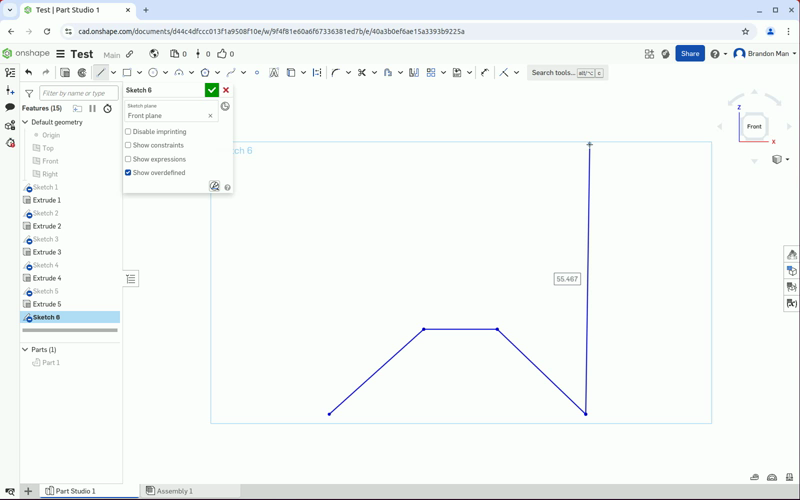
mouse_move(497, 238)
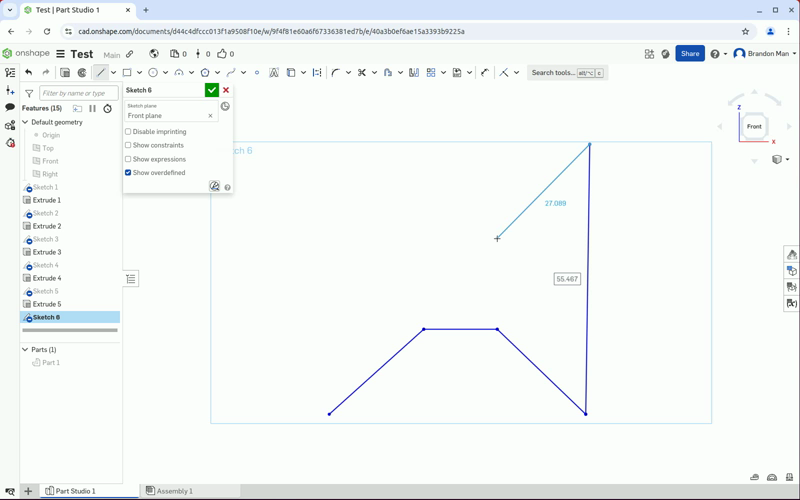
click(497, 238)
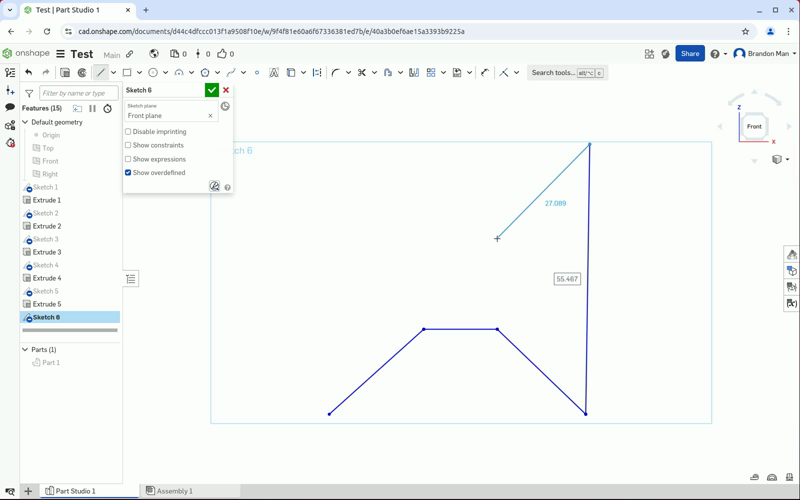
key_up(shift)
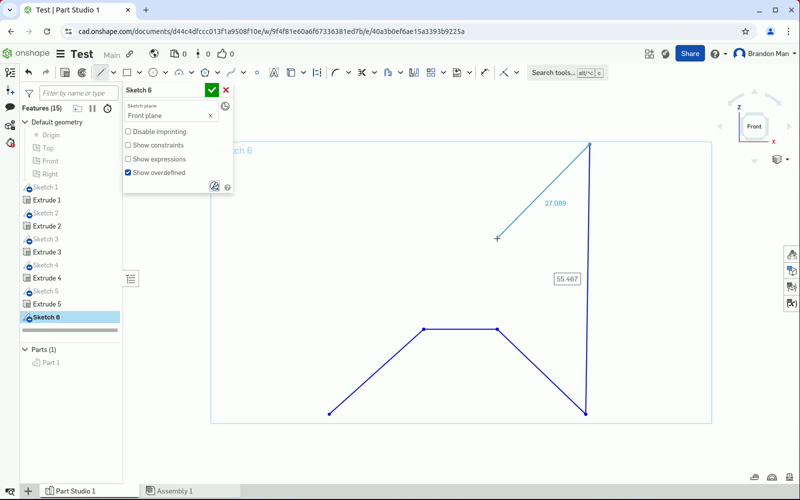
key_down(shift)
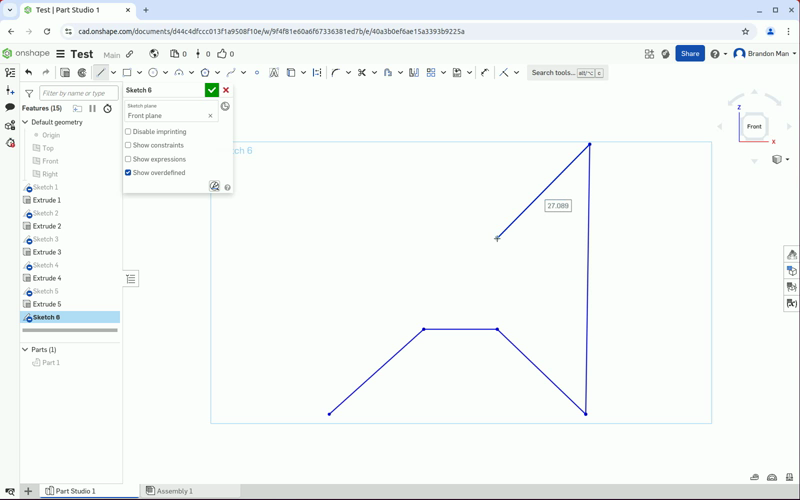
mouse_move(423, 238)
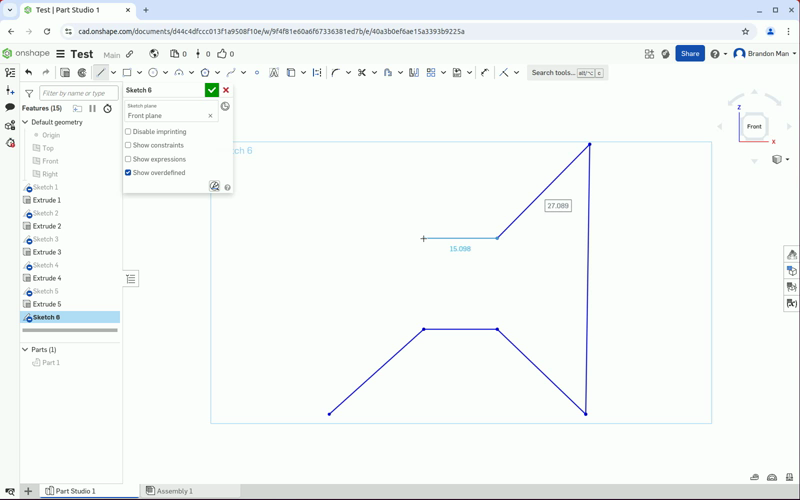
click(423, 238)
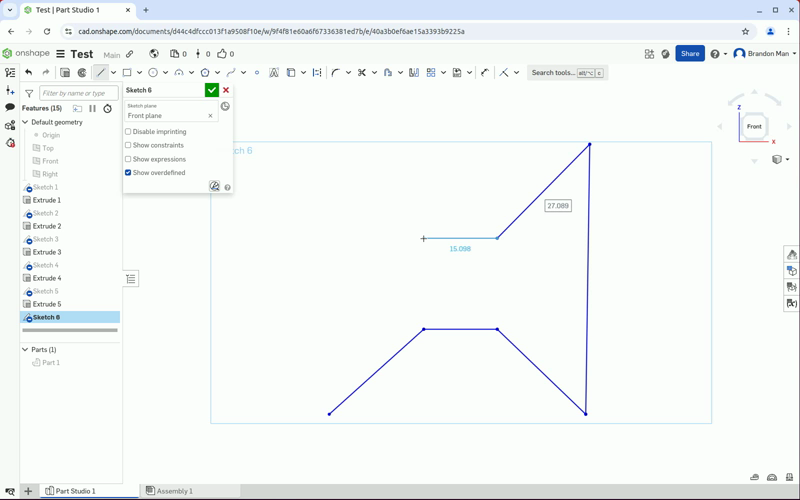
key_up(shift)
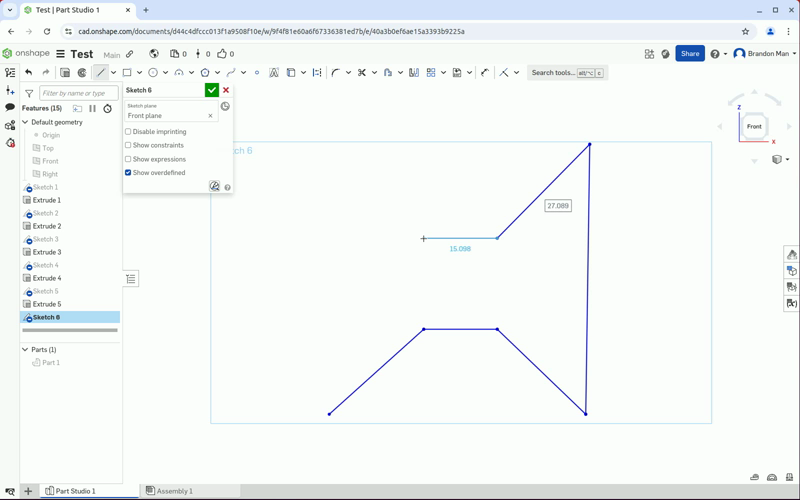
key_down(shift)
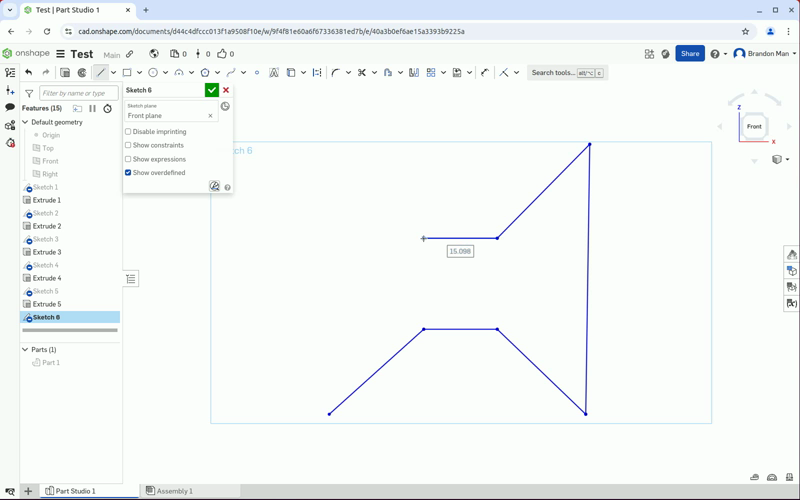
mouse_move(329, 144)
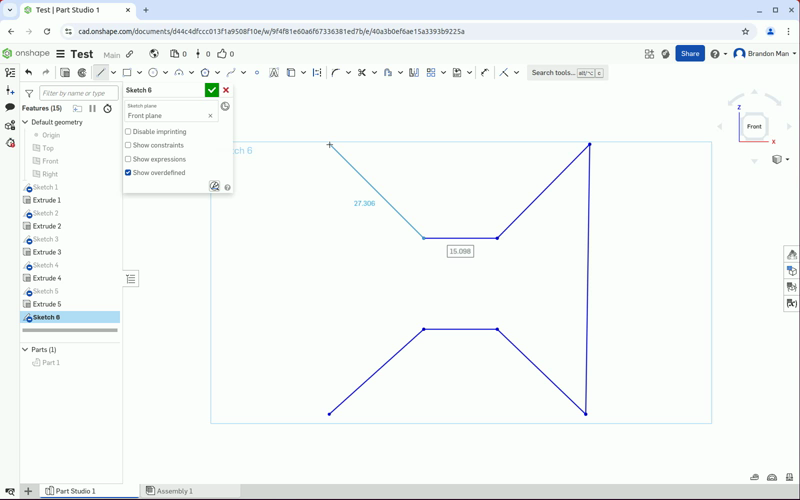
click(329, 144)
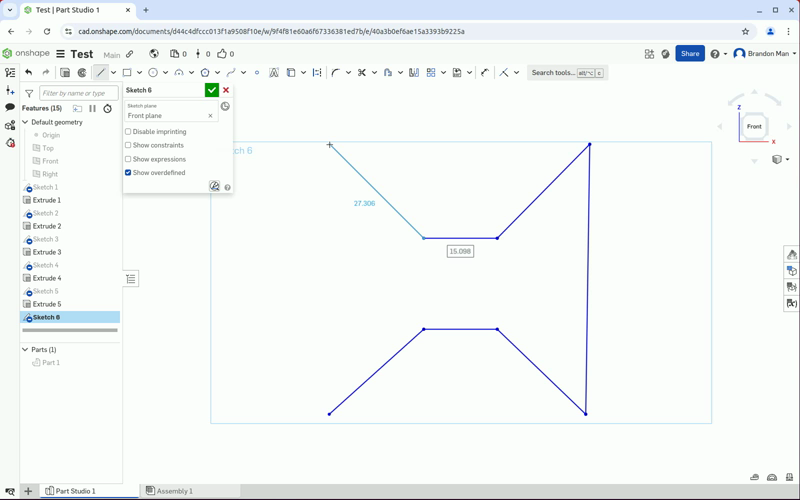
key_up(shift)
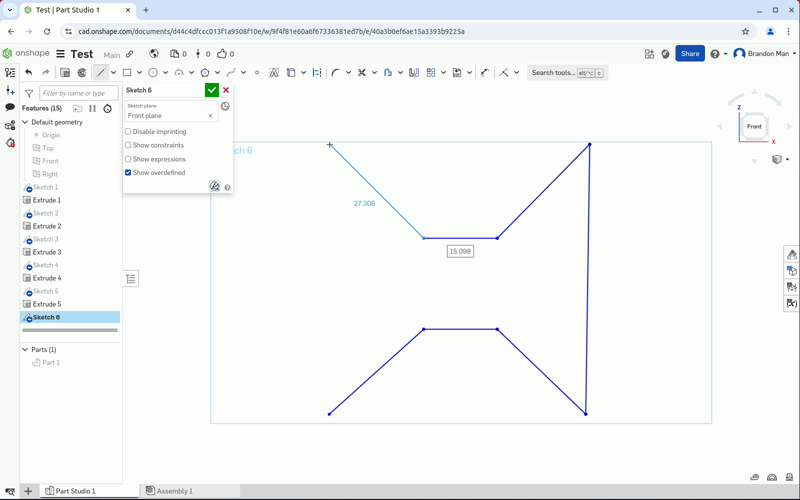
key_down(shift)
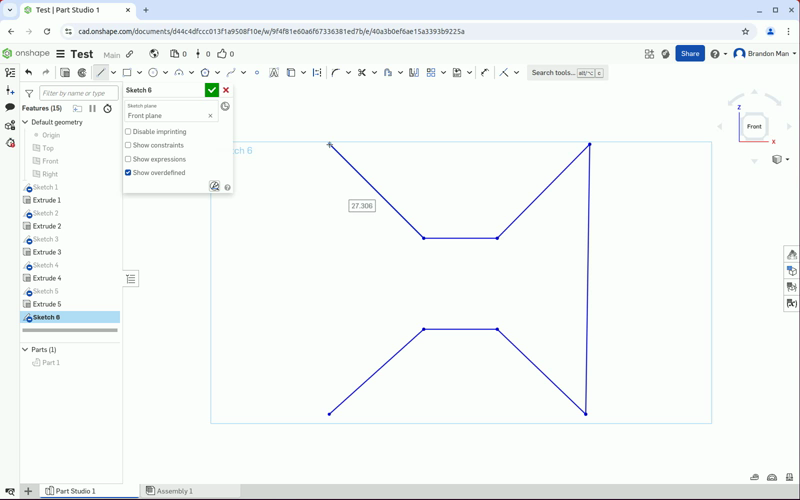
mouse_move(329, 414)
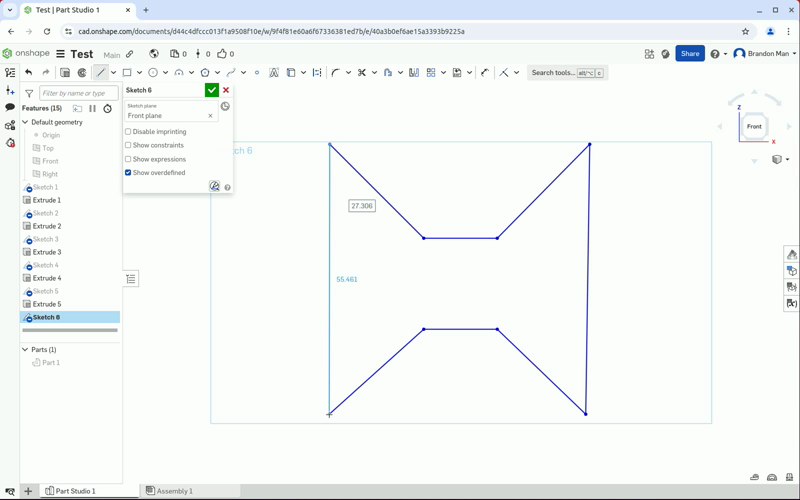
key_up(shift)
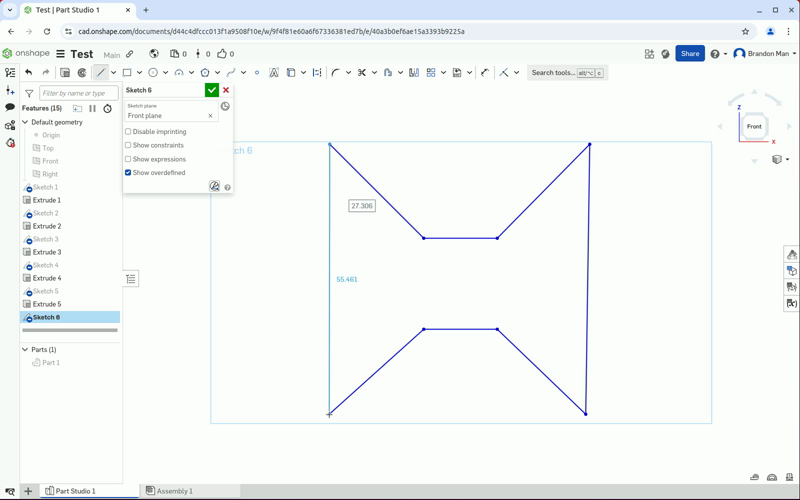
click(329, 414)
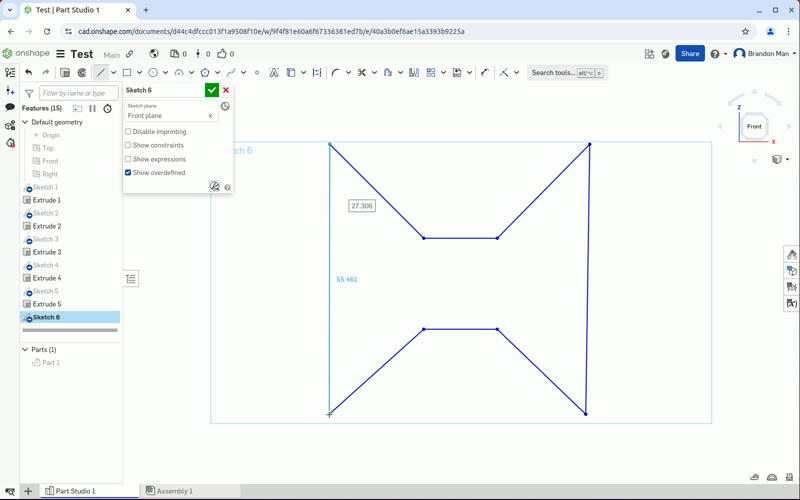
key(esc)
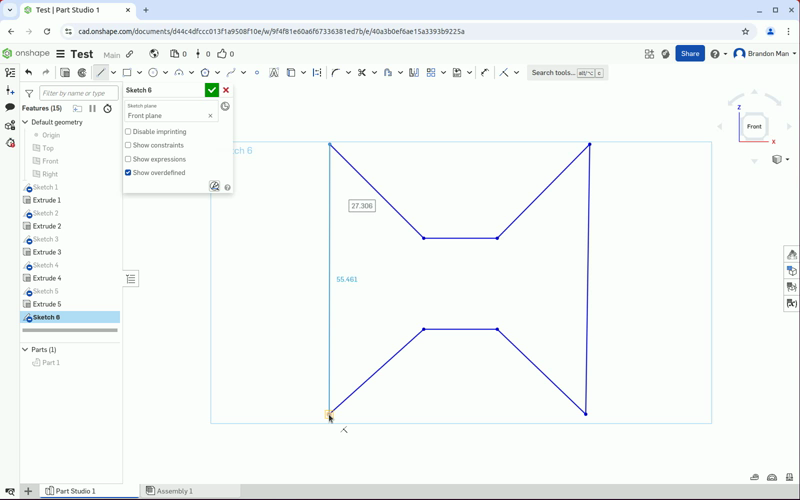
mouse_move(462, 291)
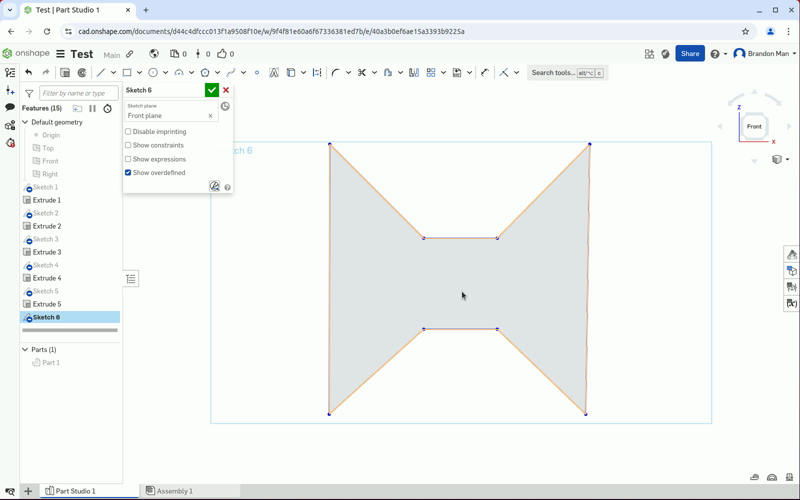
click(462, 291)
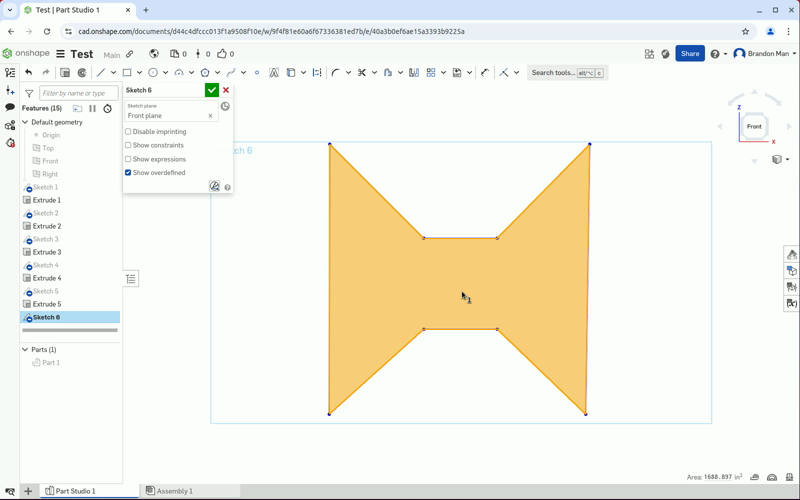
mouse_move(73, 352)
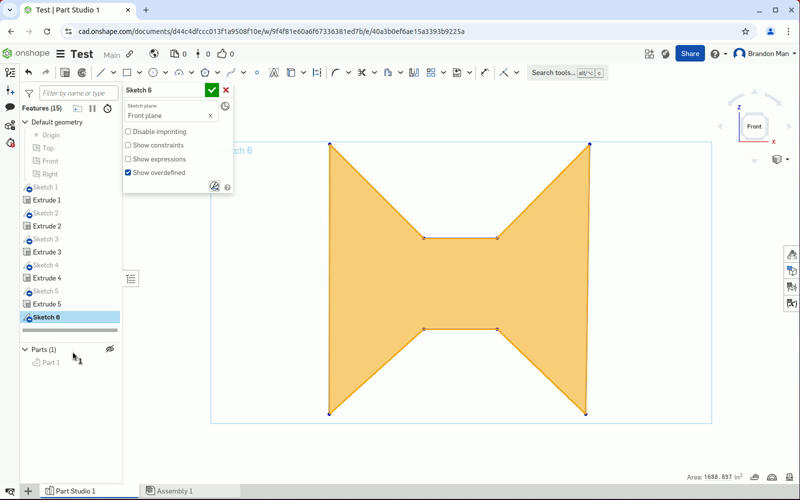
key(shift+y)
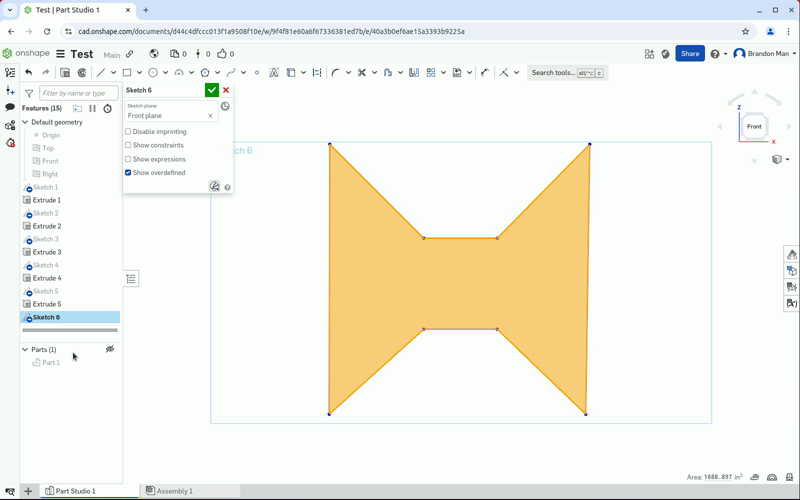
key(shift+e)
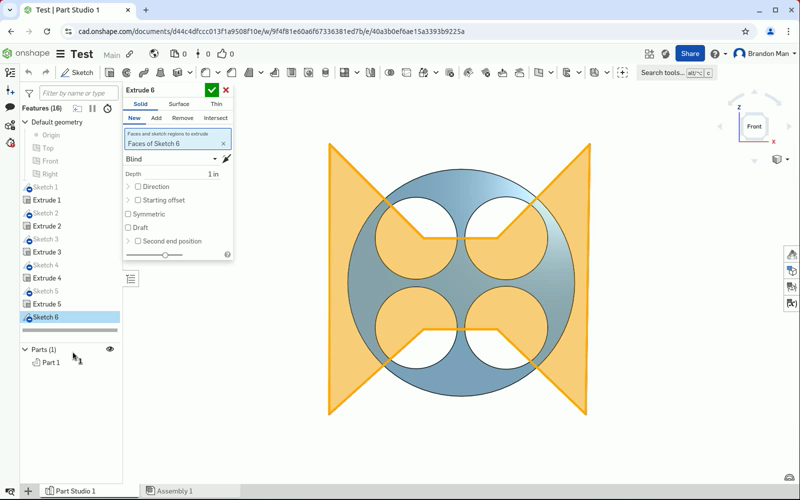
mouse_move(143, 106)
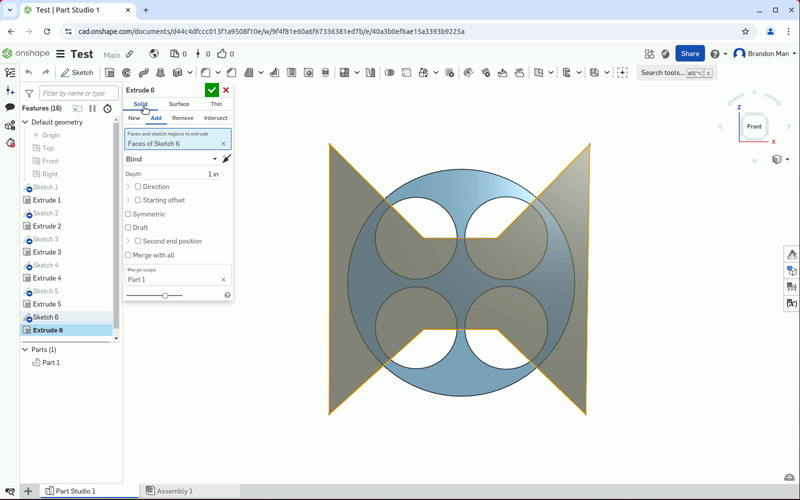
click(143, 106)
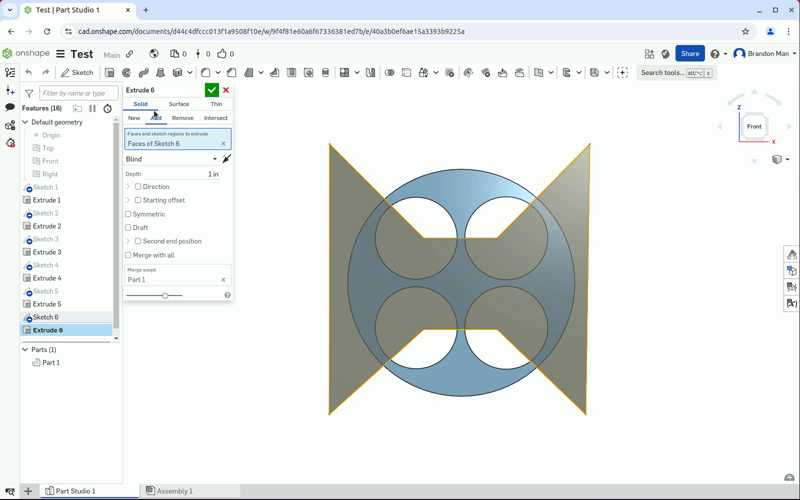
mouse_move(186, 120)
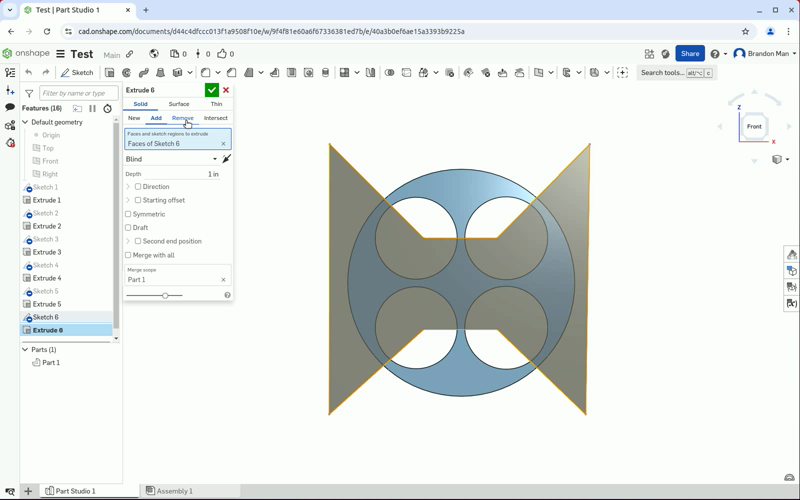
click(186, 120)
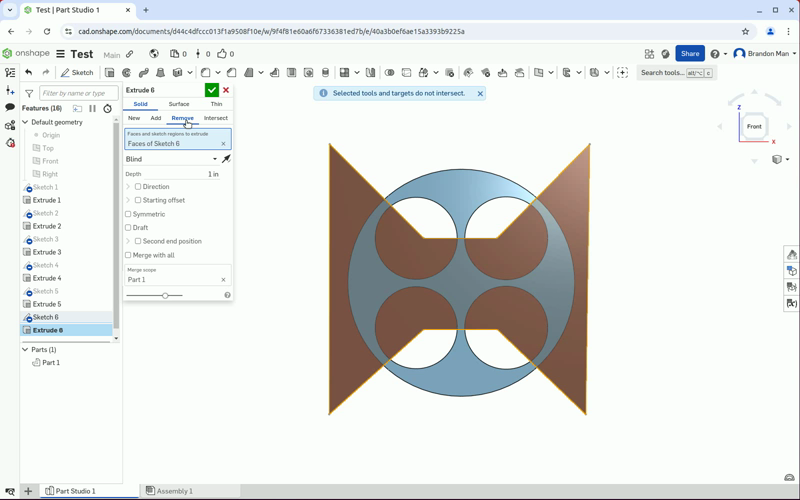
key(tab, 4)
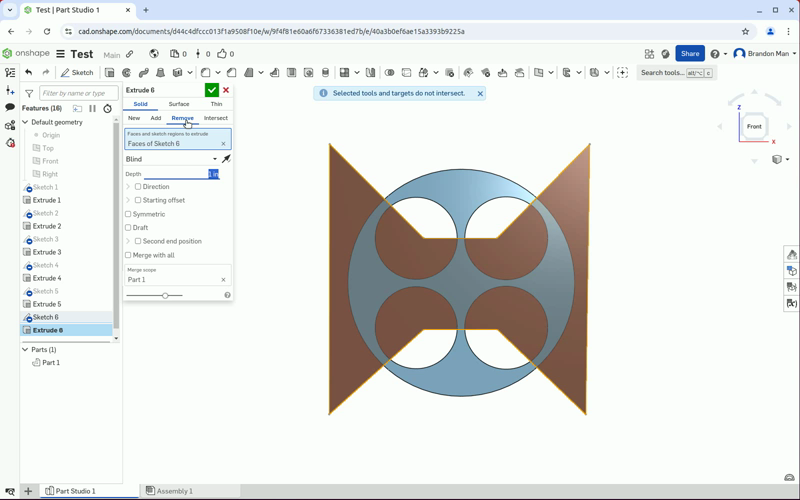
text(-25.756)
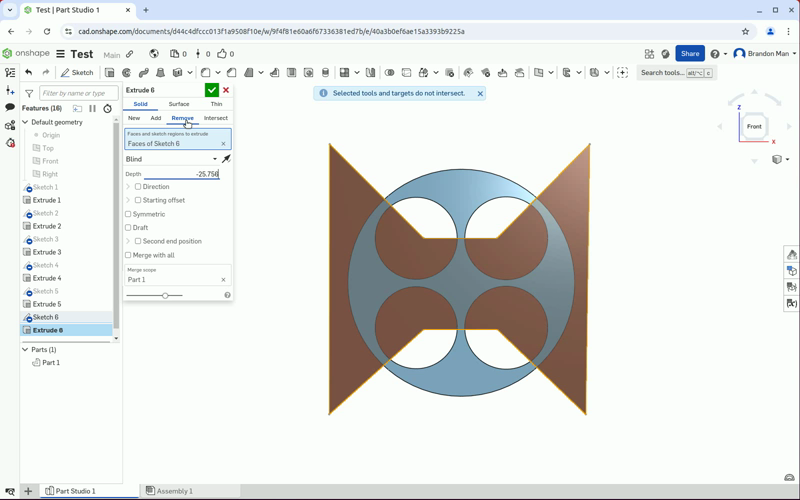
key(tab, 6)
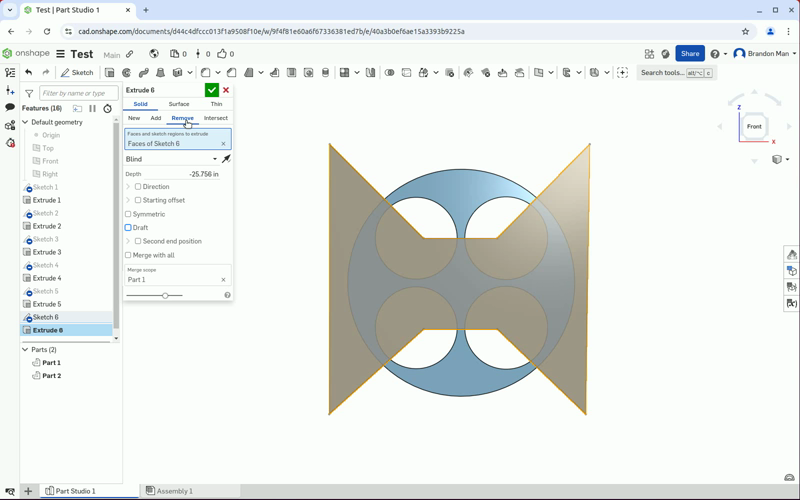
key(space)
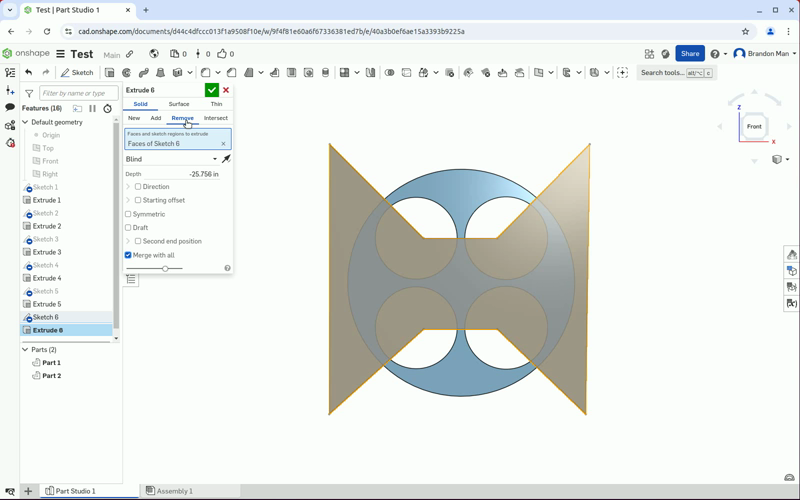
key(enter)
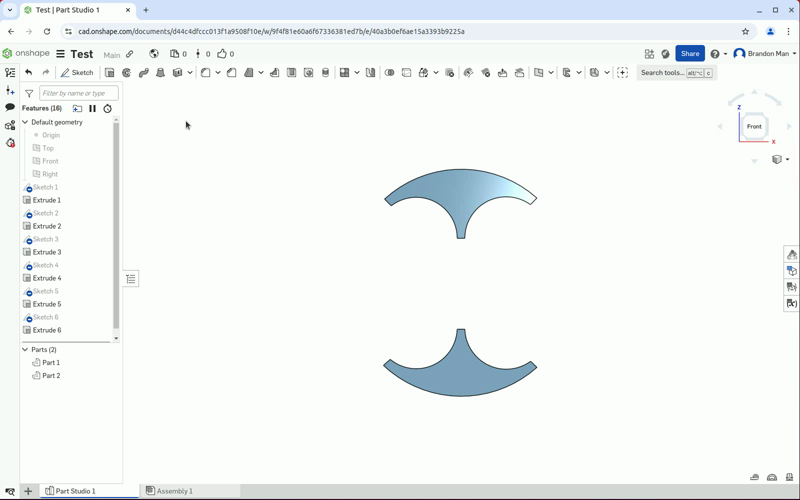
key(shift+h)
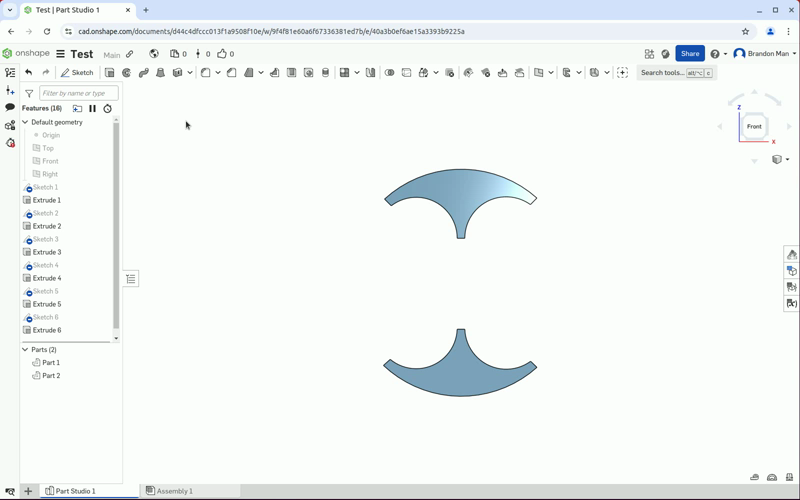
key(shift+h)
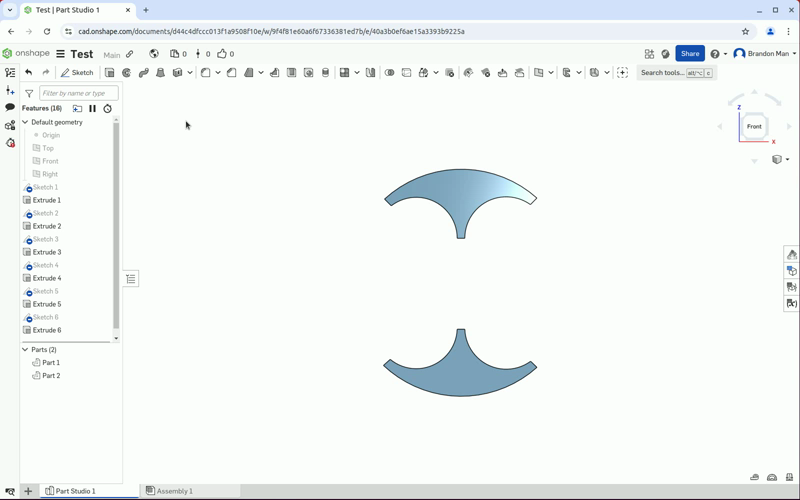
mouse_move(69, 189)
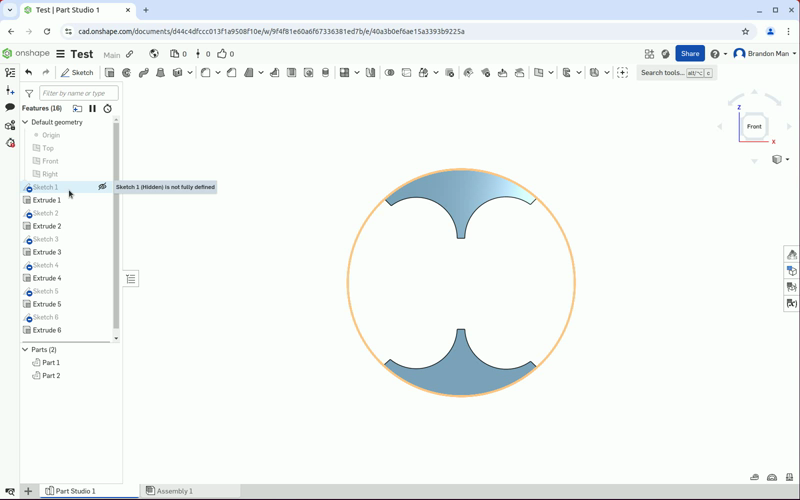
click(69, 189)
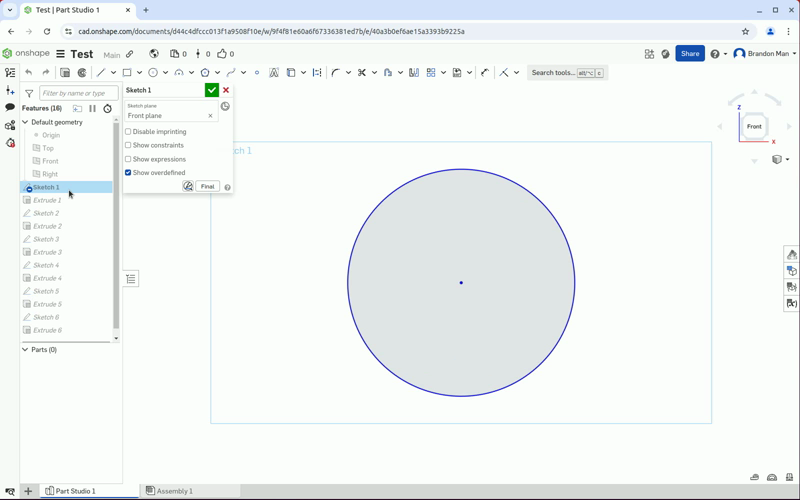
mouse_move(229, 92)
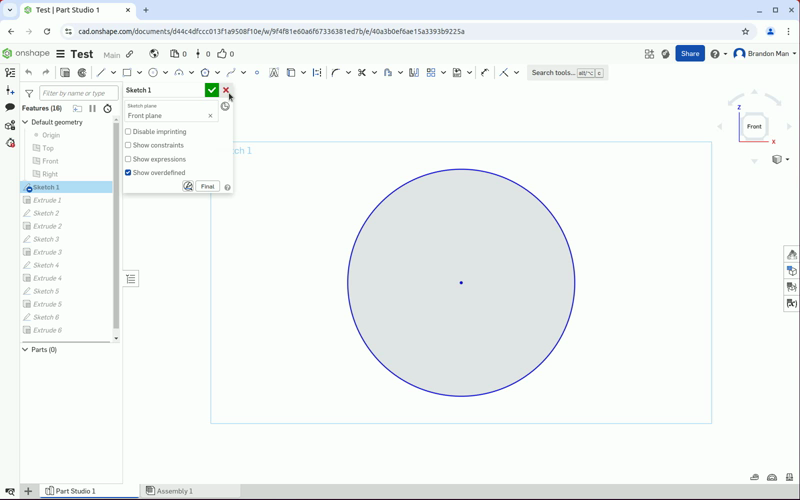
click(229, 92)
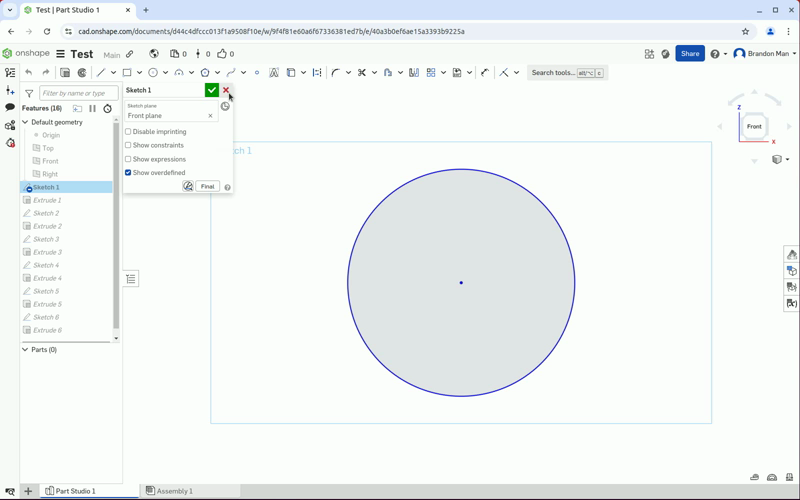
key(shift+s)
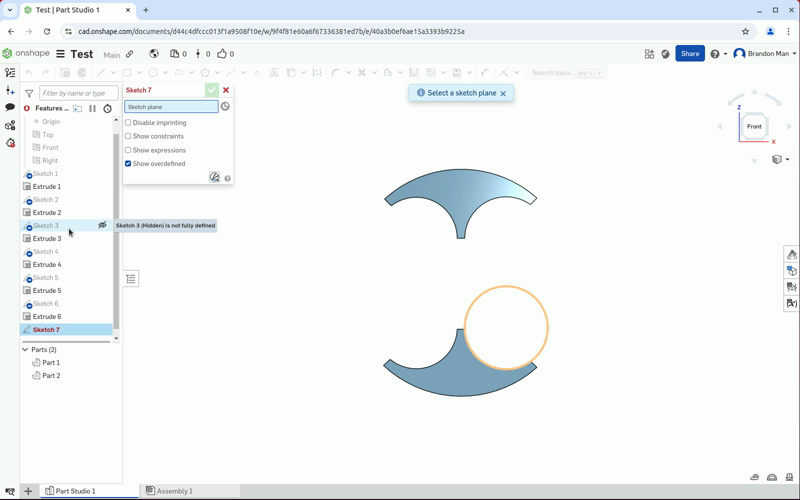
scroll(3)
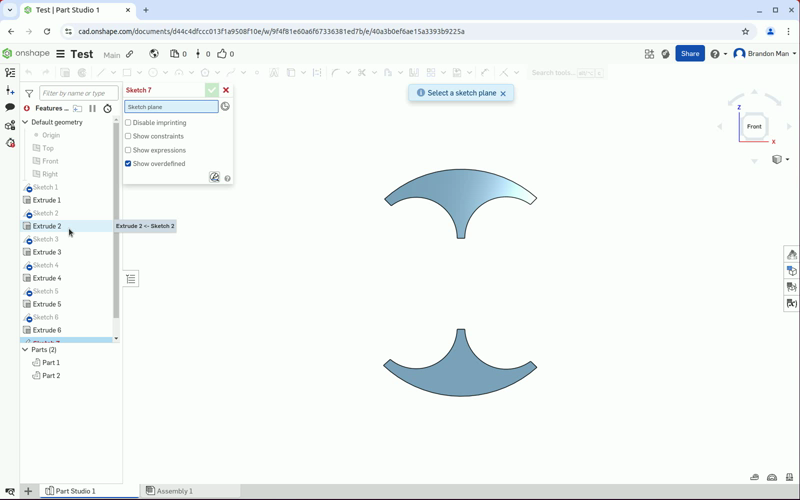
mouse_move(69, 163)
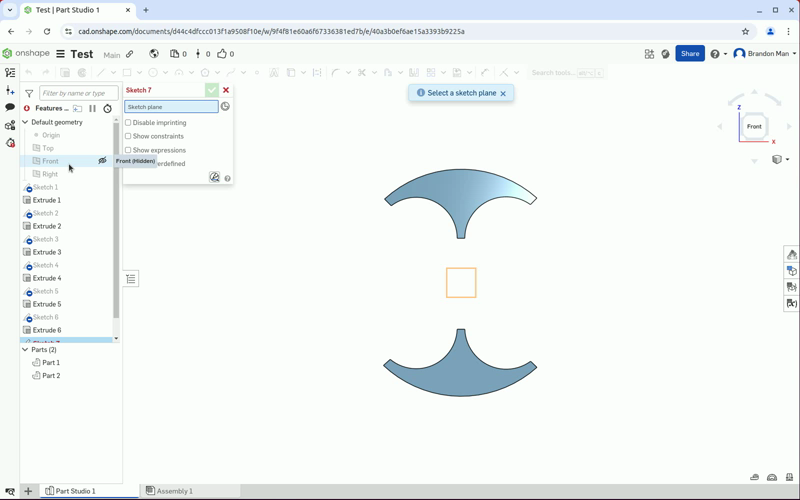
click(69, 163)
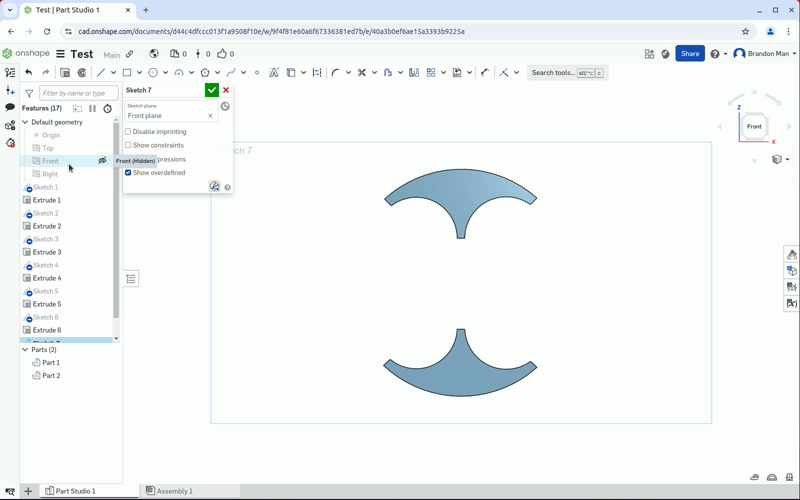
mouse_move(73, 352)
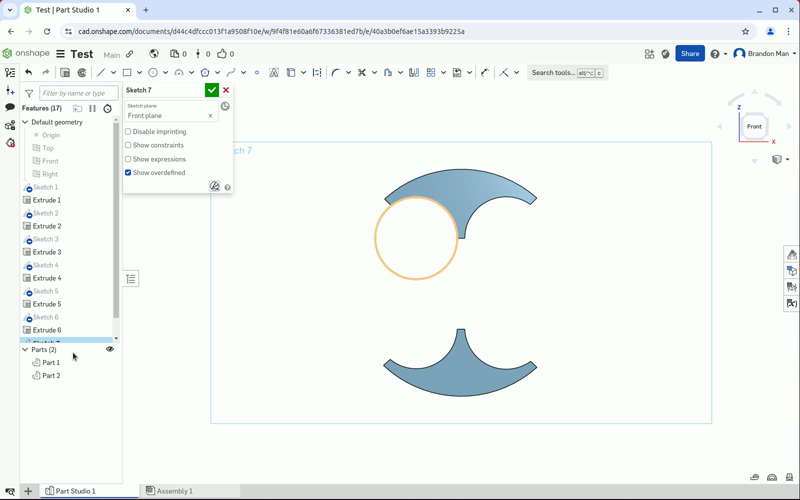
key(y)
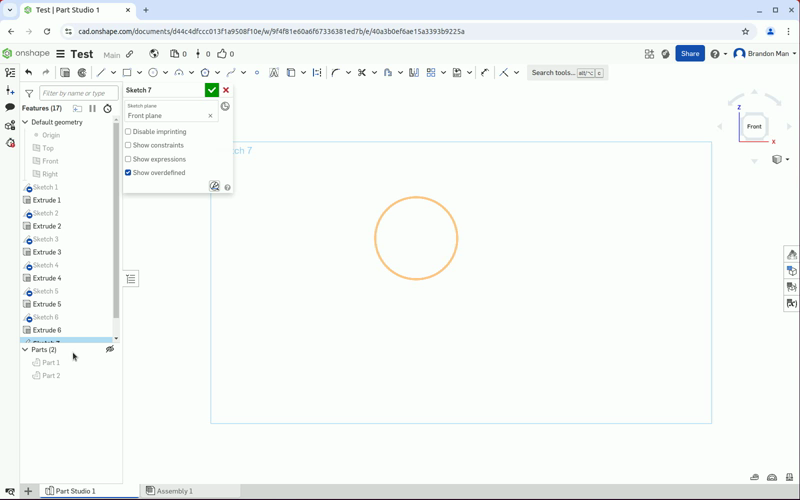
key(c)
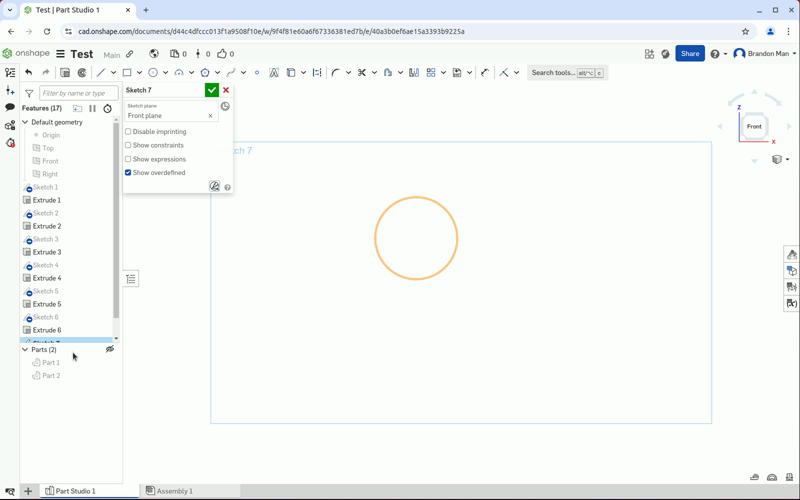
key_down(shift)
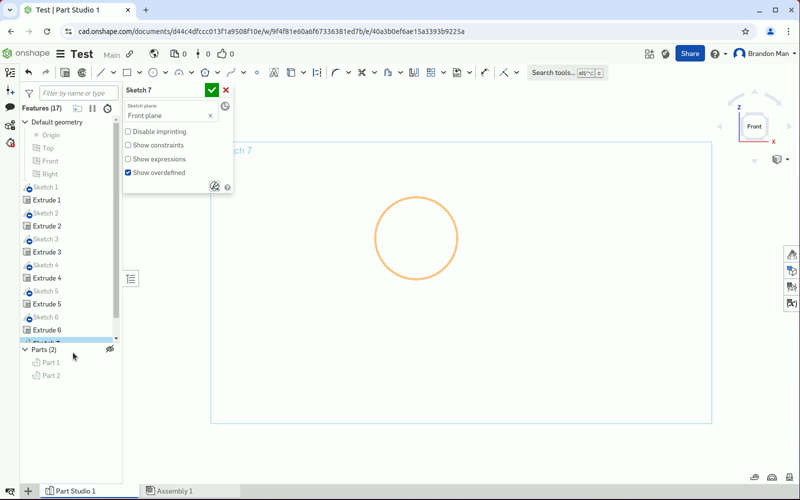
mouse_move(443, 187)
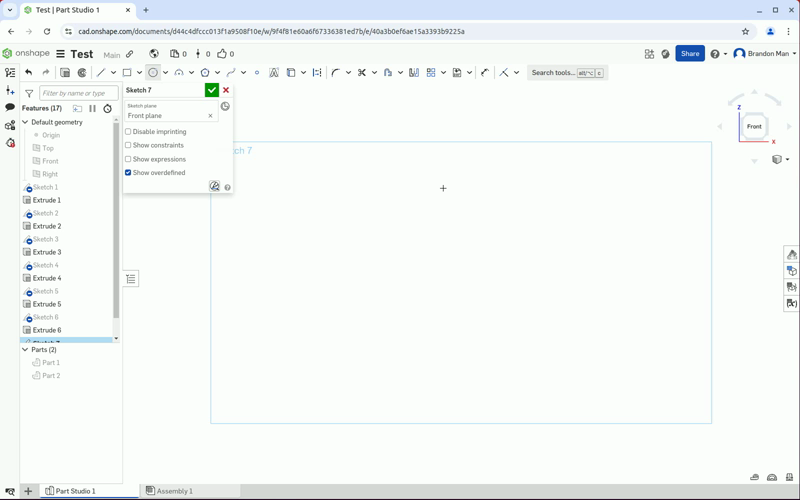
click(443, 187)
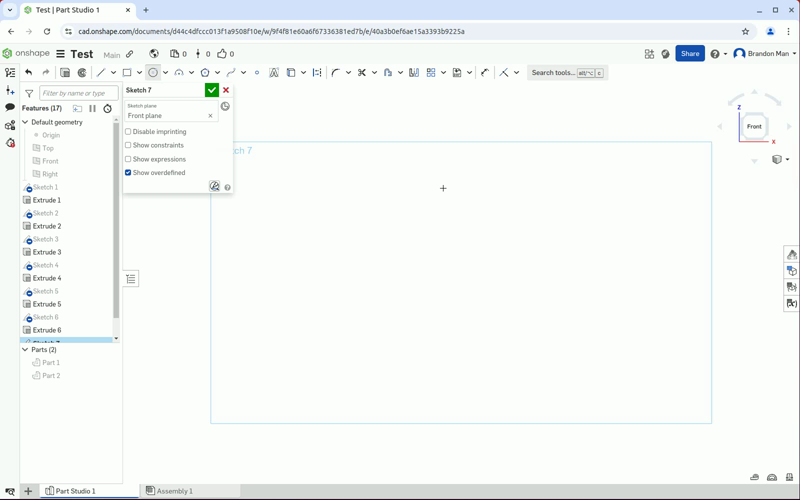
key_up(shift)
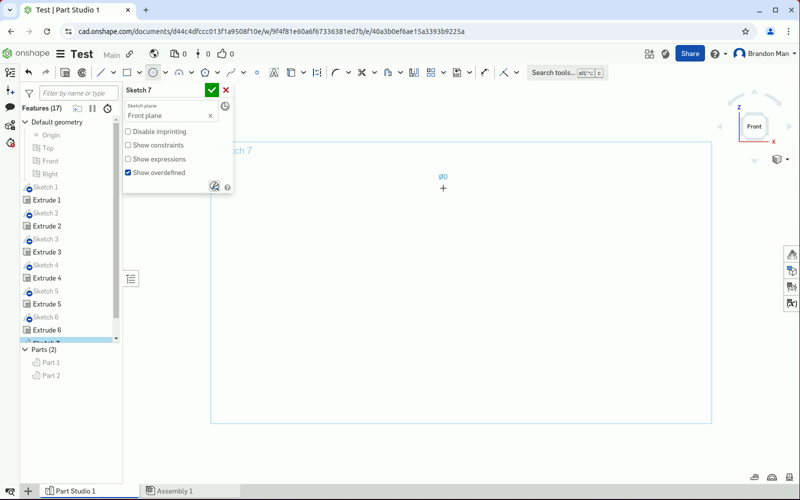
mouse_move(455, 187)
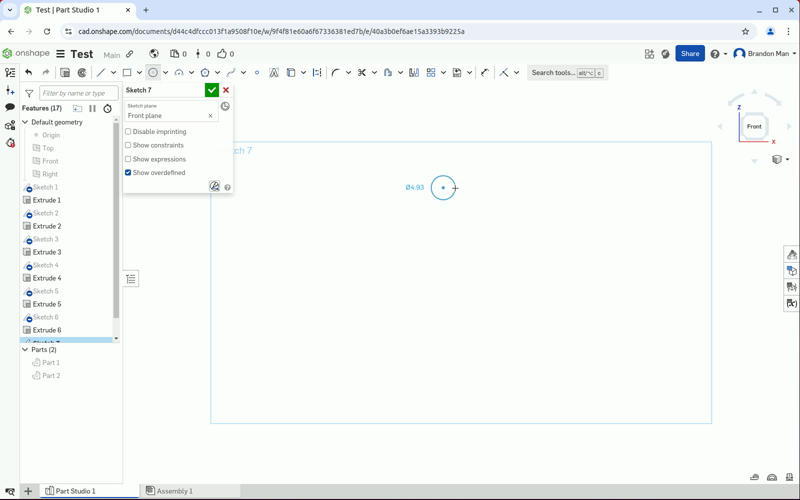
click(455, 187)
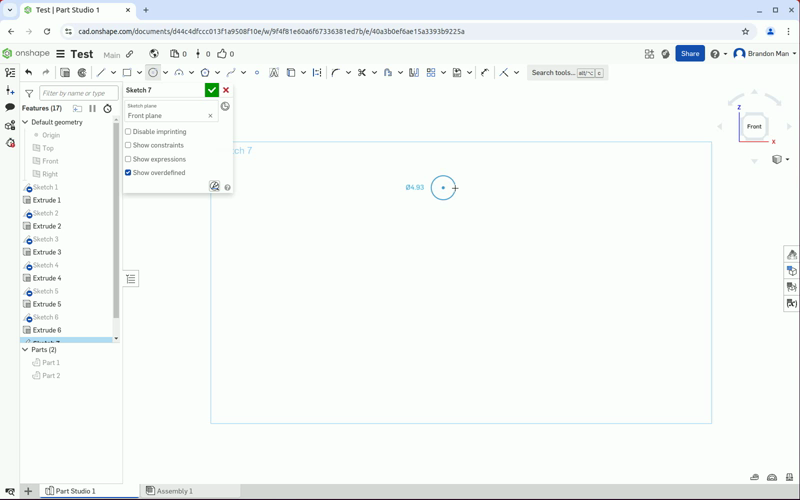
key(esc)
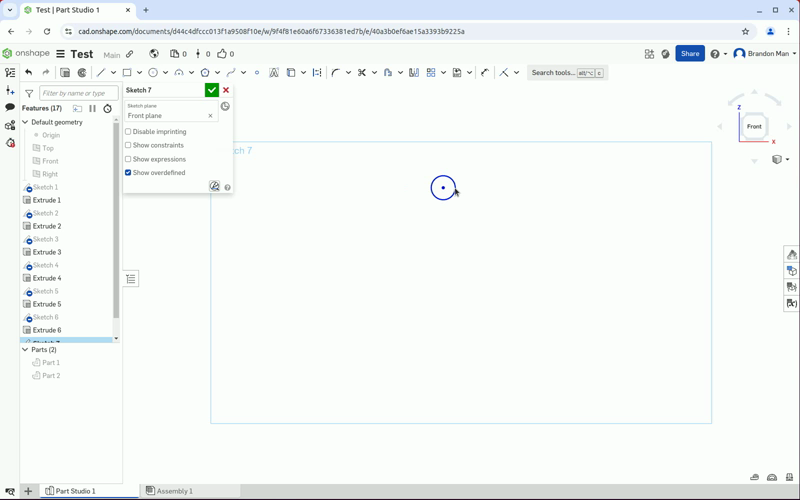
mouse_move(440, 178)
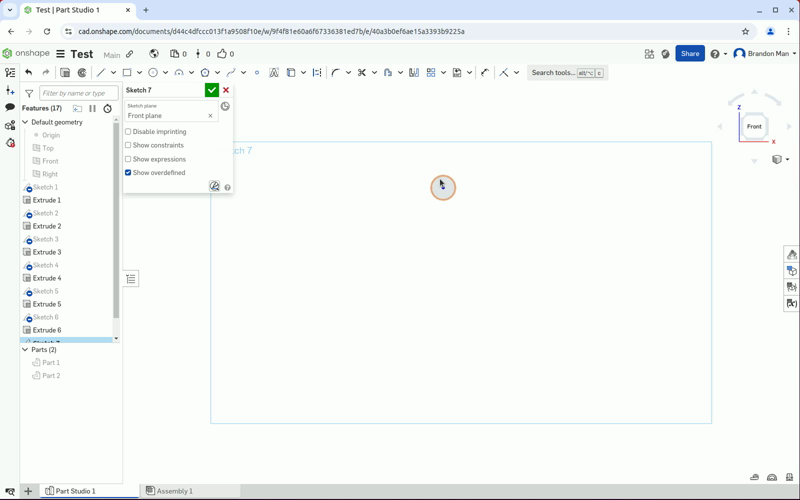
scroll(6)
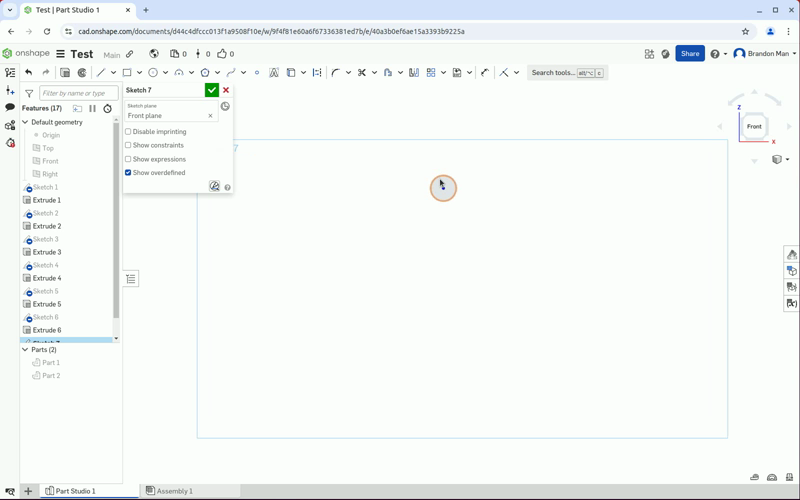
scroll(6)
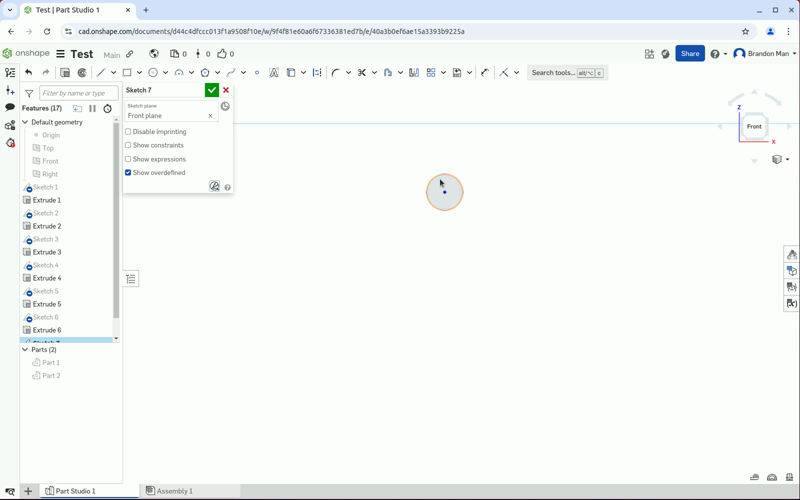
scroll(6)
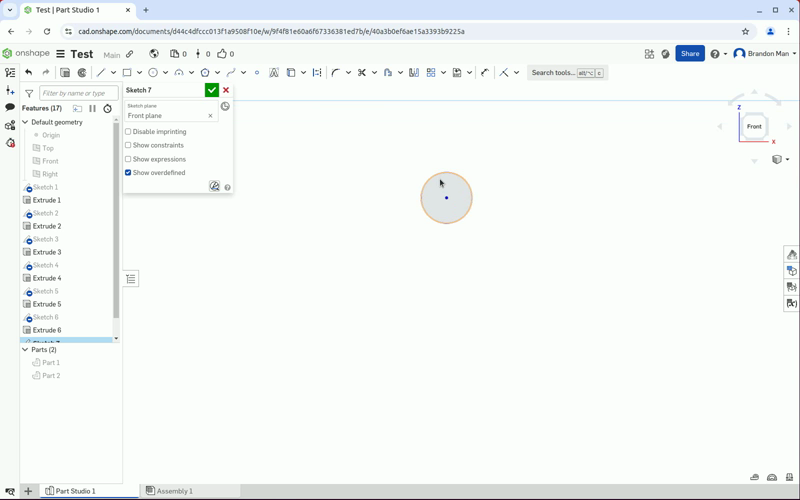
scroll(6)
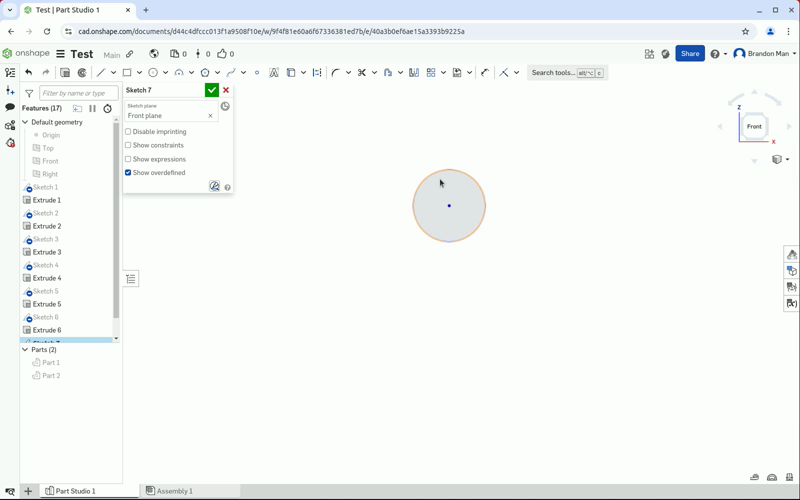
scroll(6)
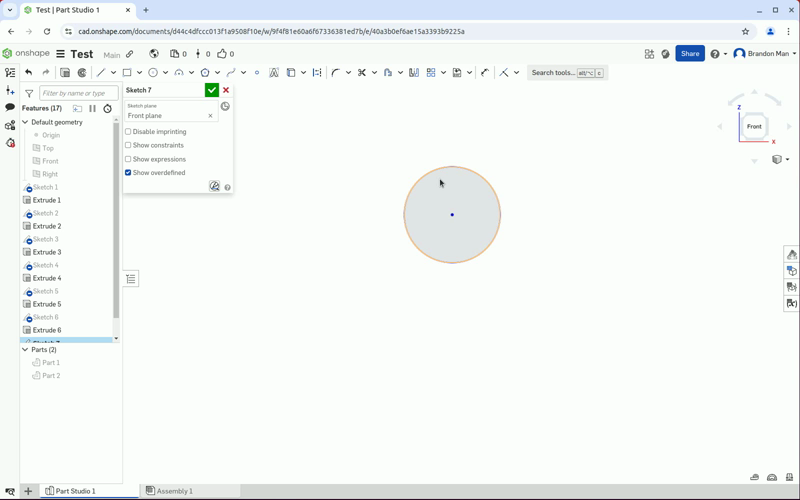
scroll(6)
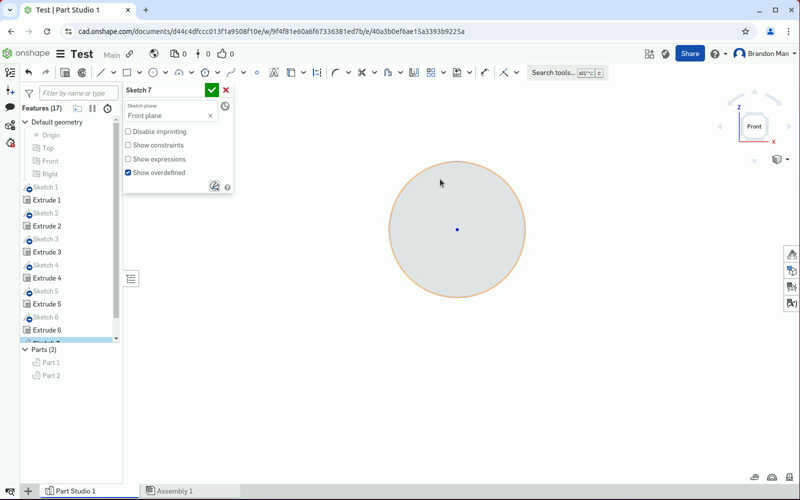
scroll(6)
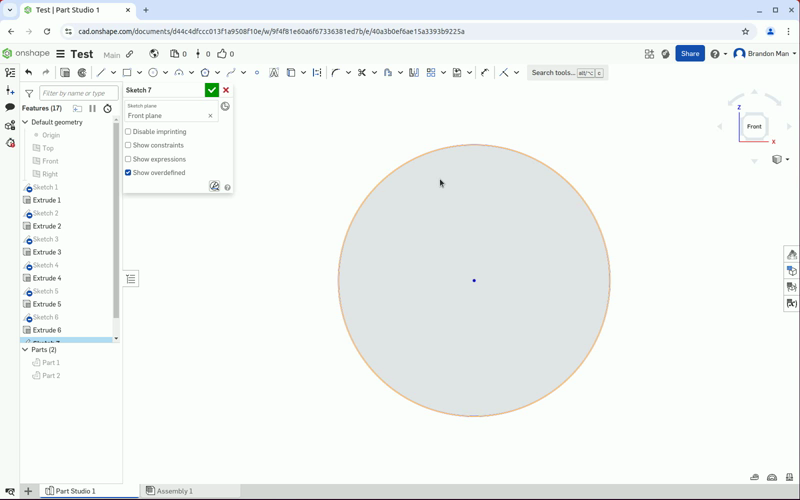
click(440, 178)
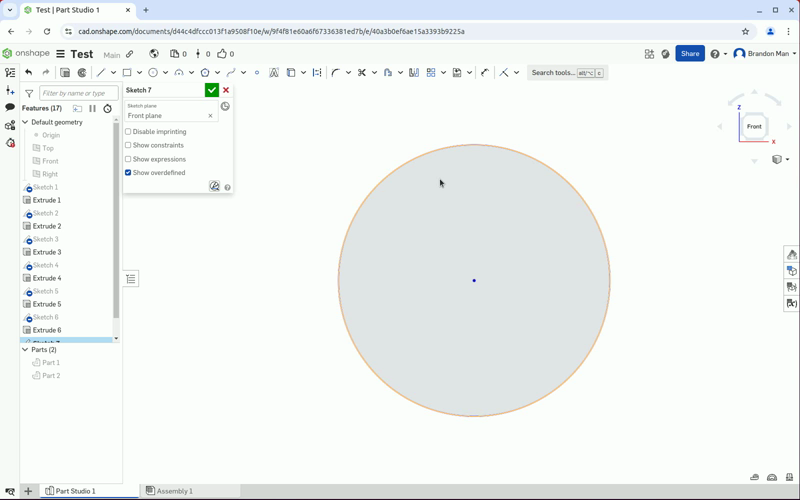
scroll(-6)
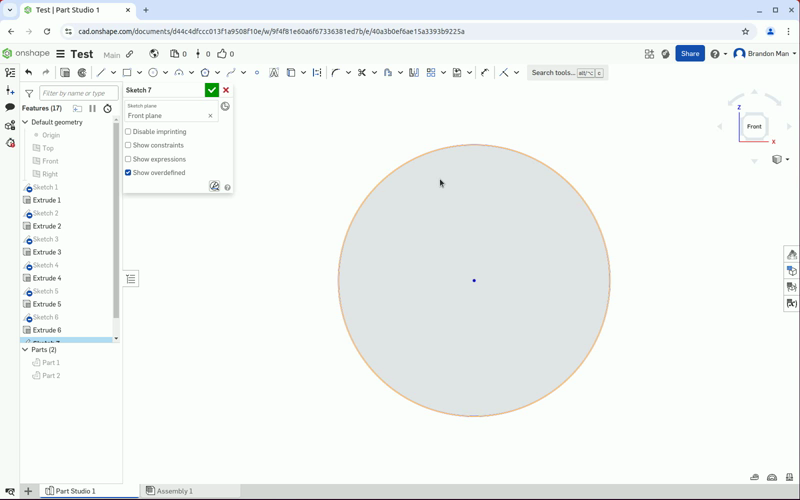
scroll(-6)
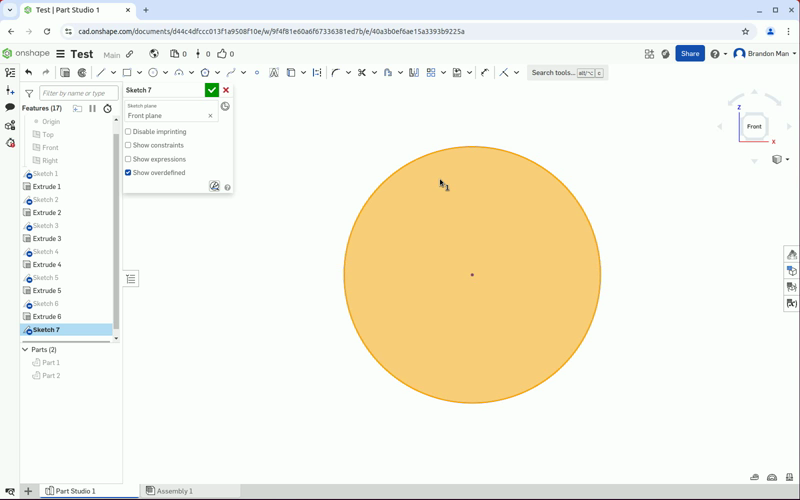
scroll(-6)
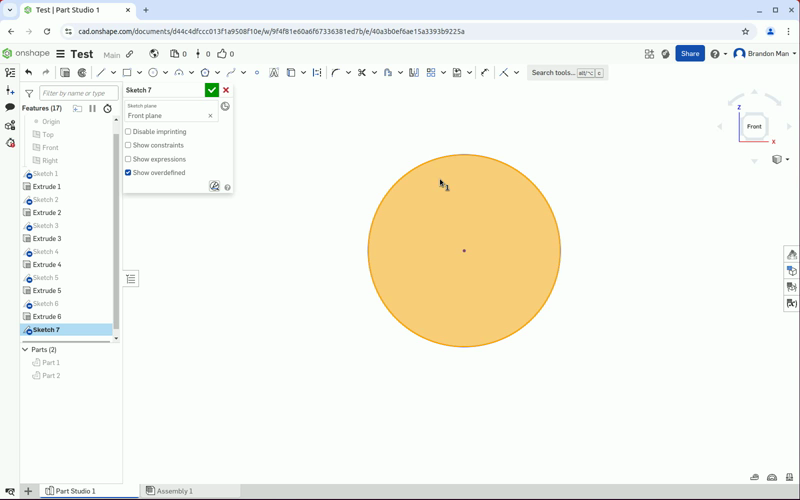
scroll(-6)
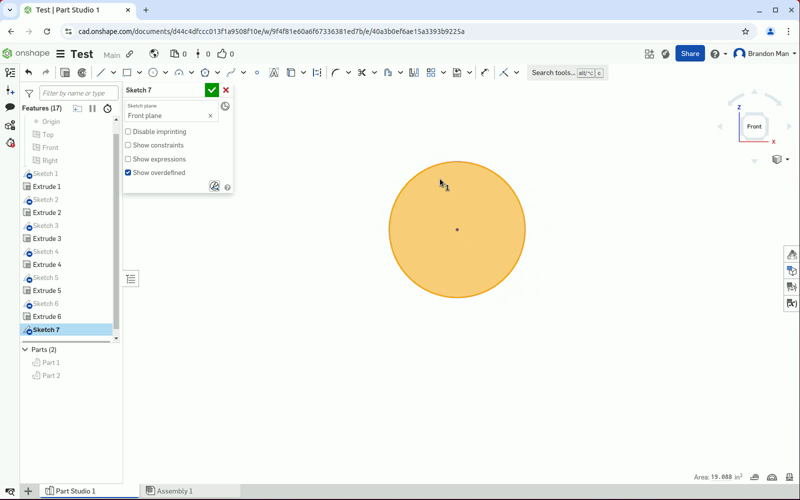
scroll(-6)
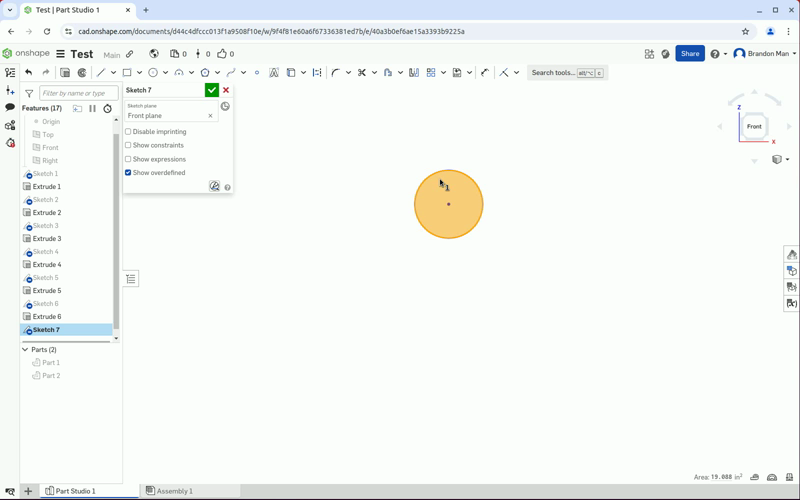
scroll(-6)
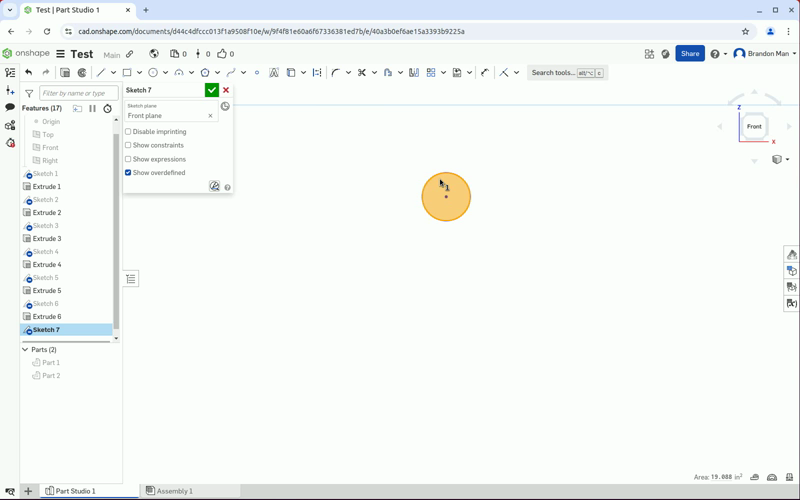
scroll(-6)
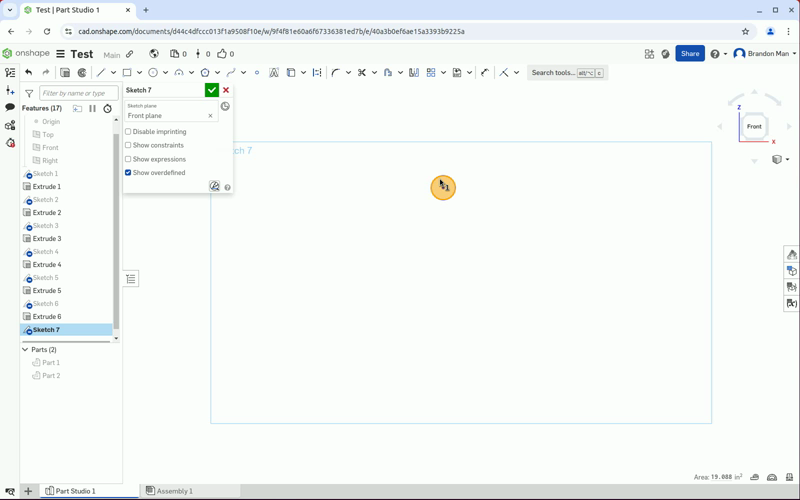
mouse_move(73, 352)
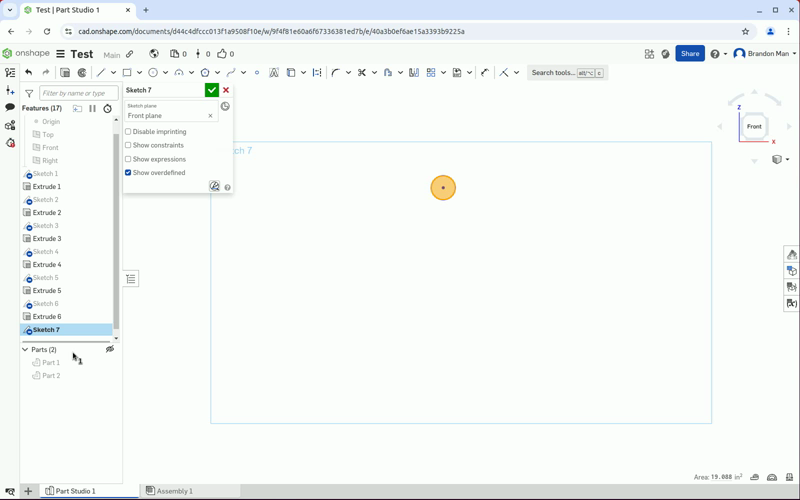
key(shift+y)
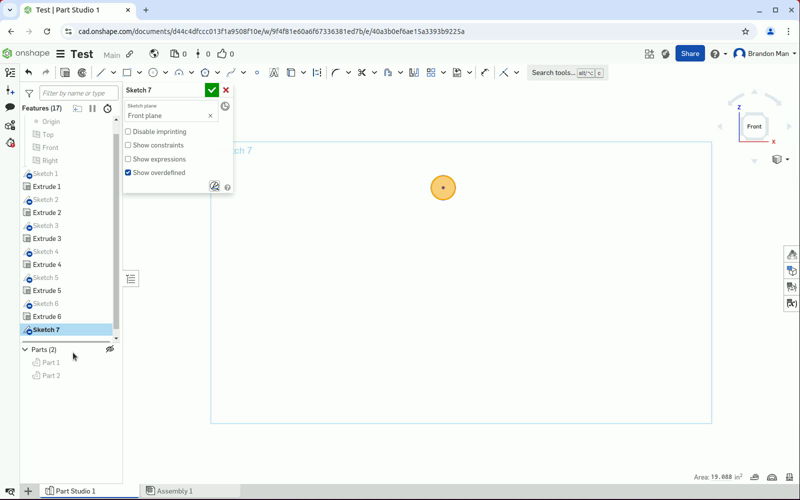
key(shift+e)
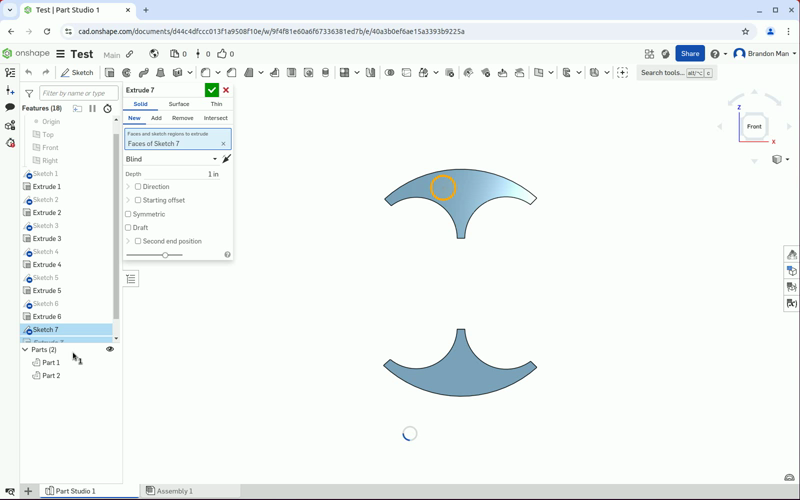
mouse_move(143, 106)
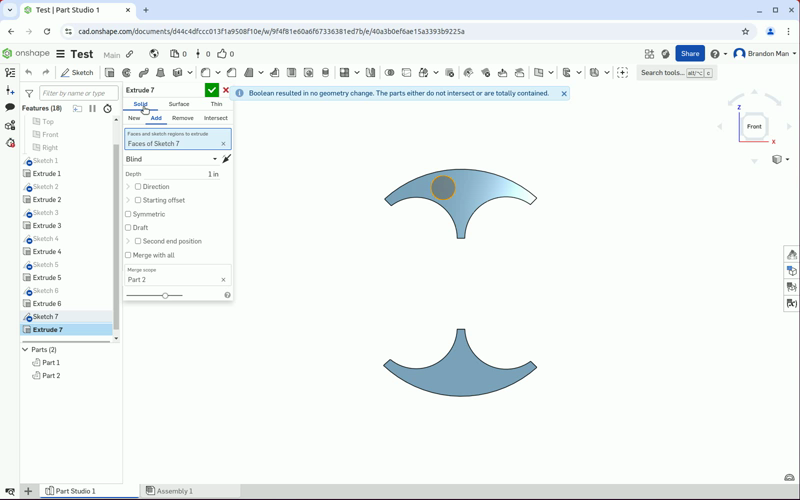
click(143, 106)
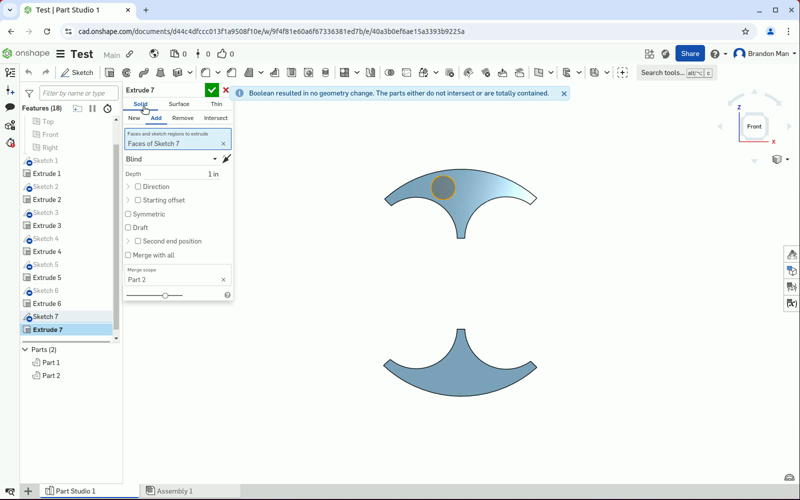
mouse_move(186, 120)
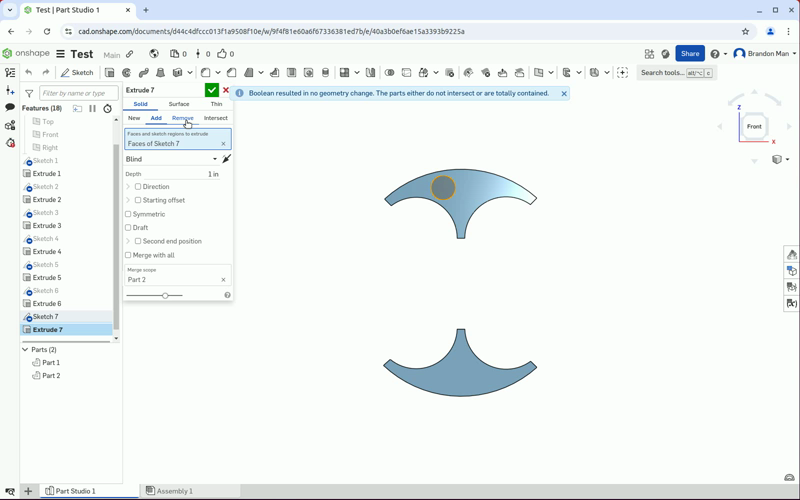
click(186, 120)
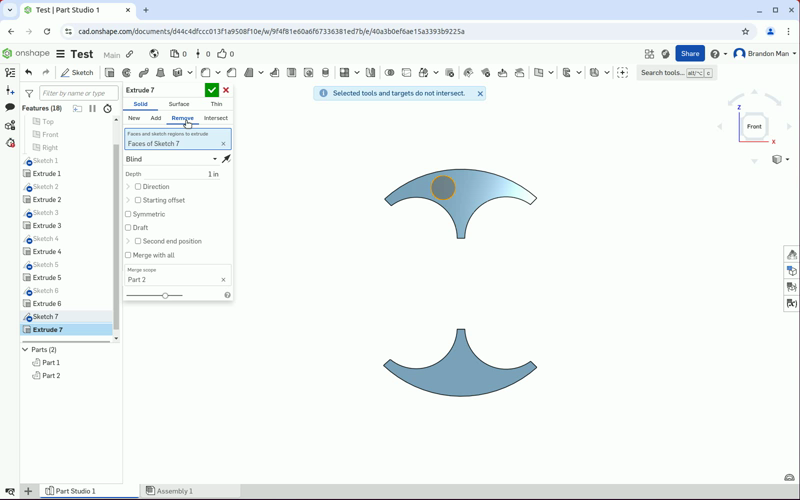
key(tab, 4)
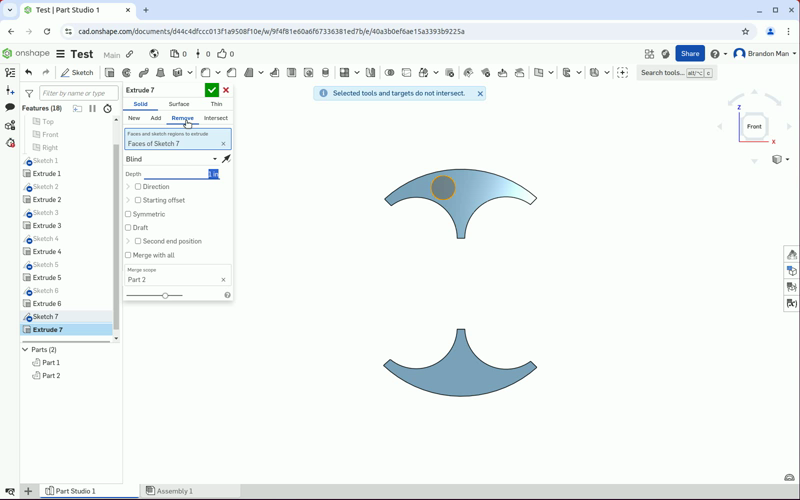
text(-30.57)
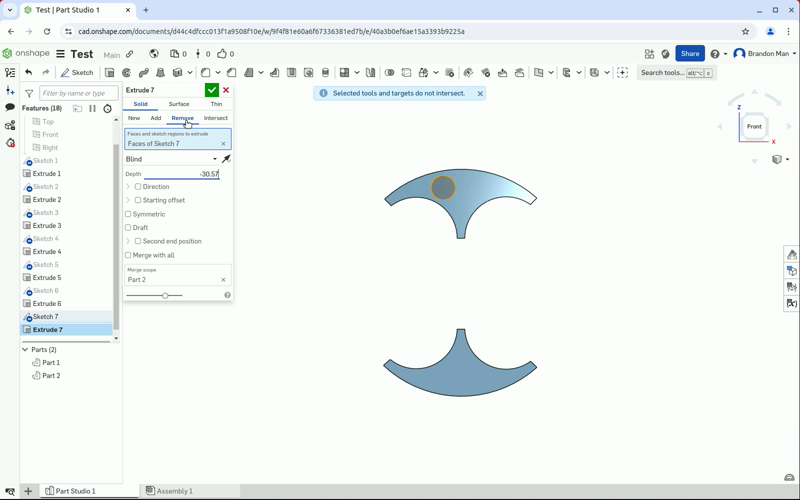
key(tab, 6)
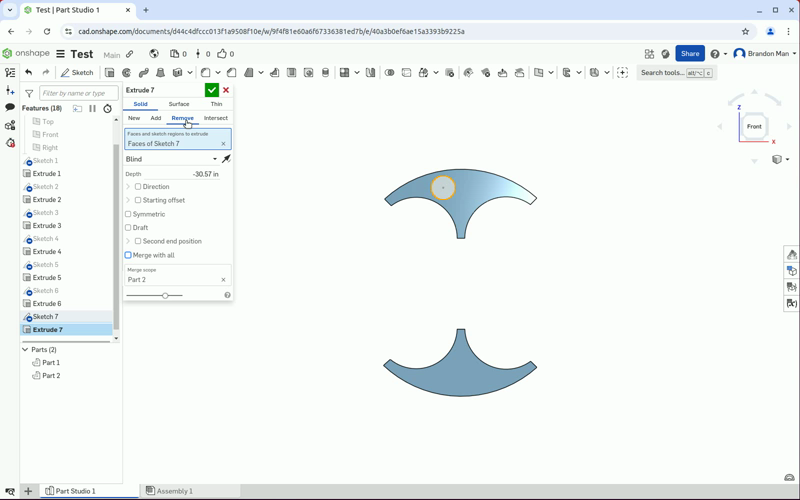
key(space)
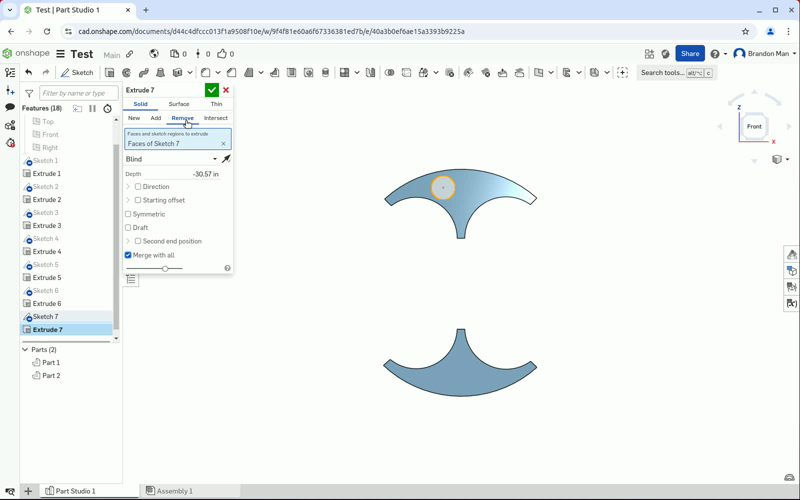
key(enter)
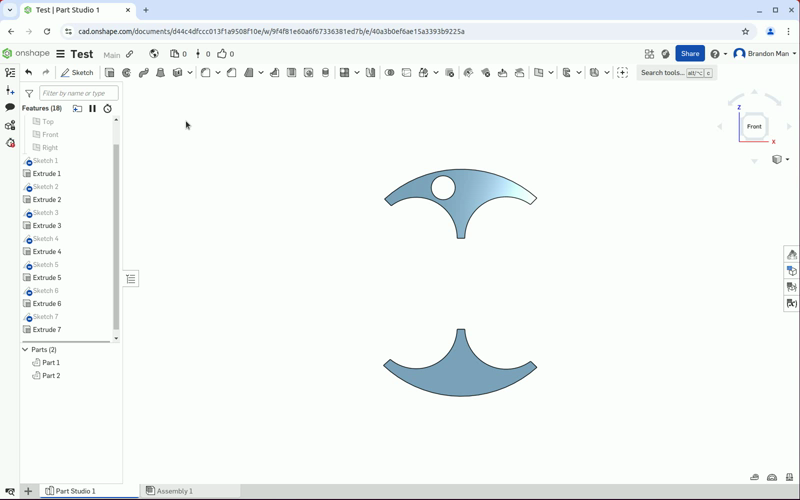
key(shift+h)
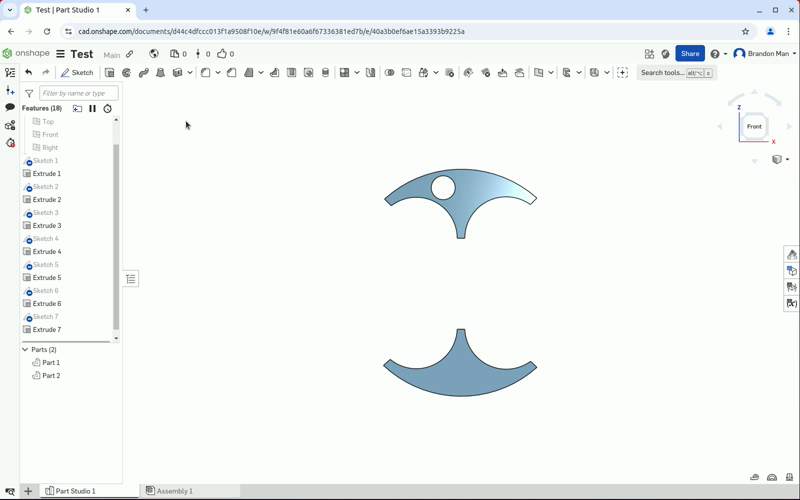
key(shift+h)
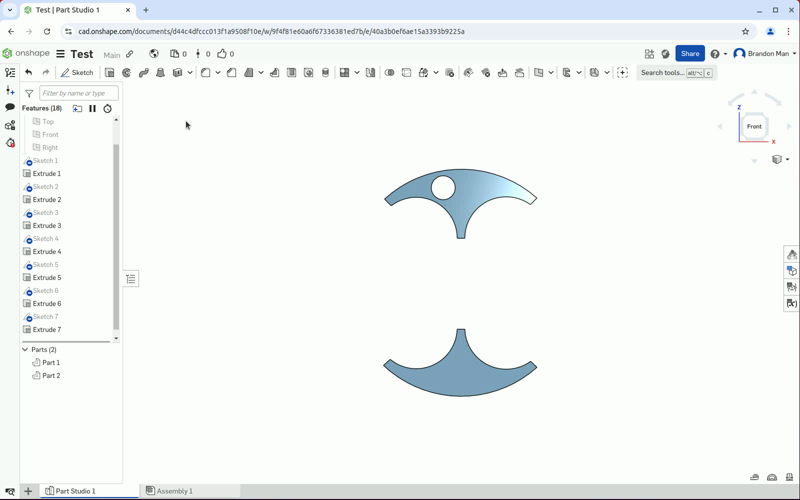
mouse_move(69, 163)
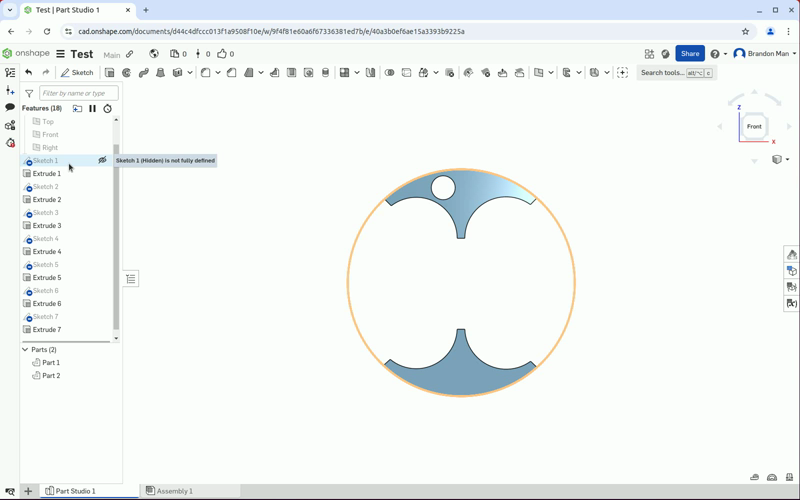
click(69, 163)
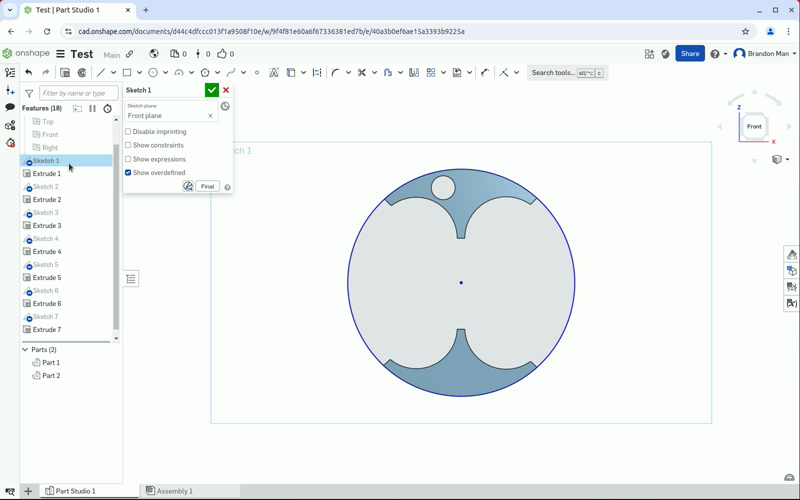
mouse_move(229, 92)
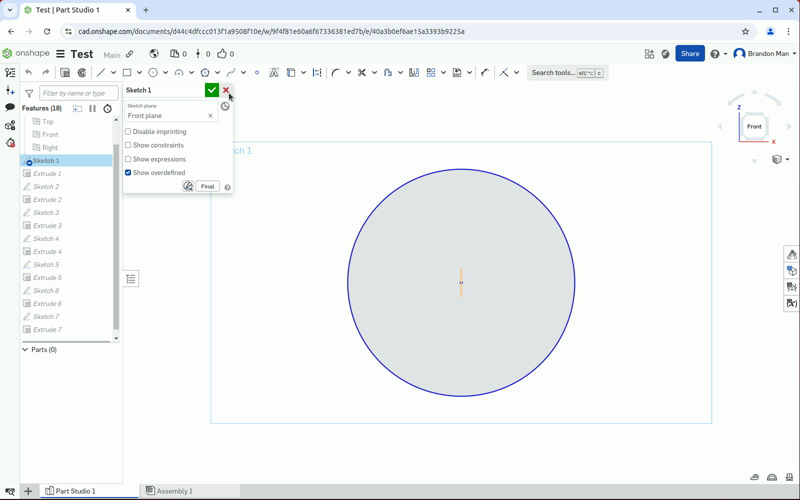
click(229, 92)
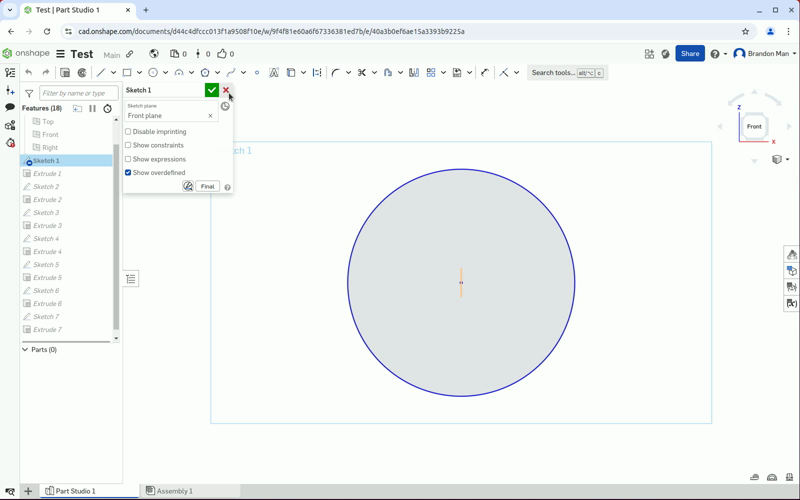
key(shift+s)
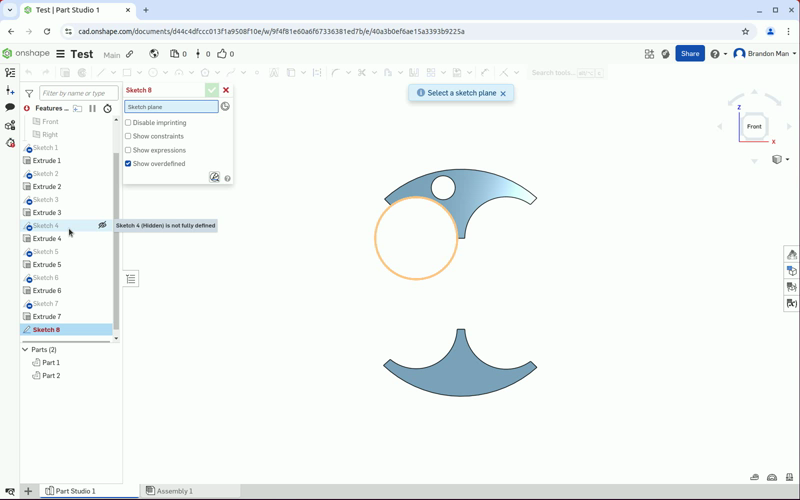
scroll(3)
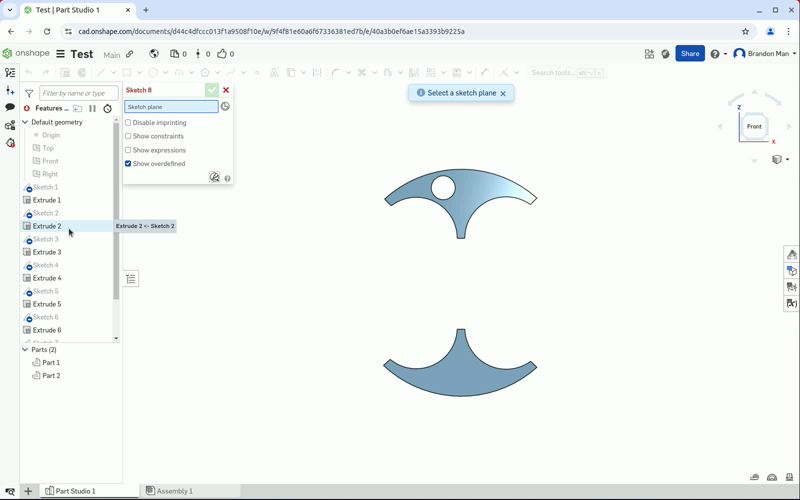
mouse_move(69, 163)
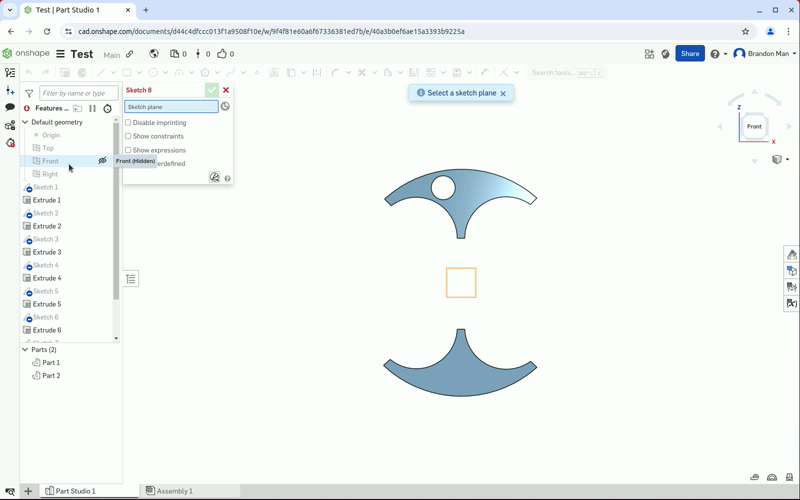
click(69, 163)
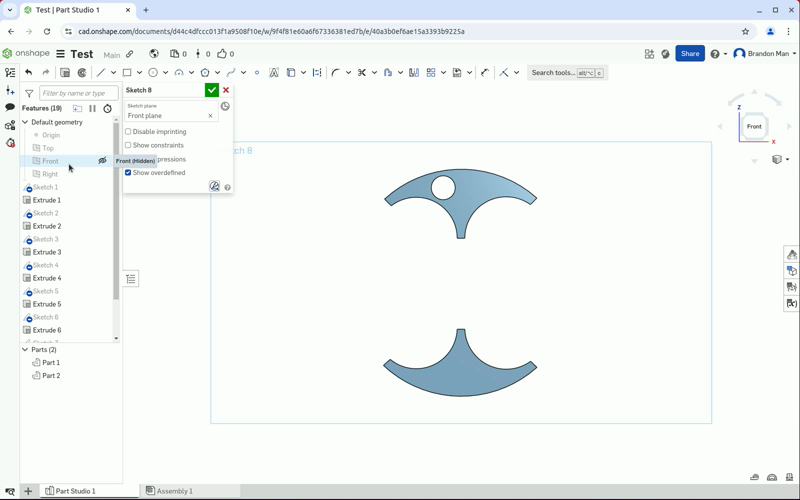
mouse_move(73, 352)
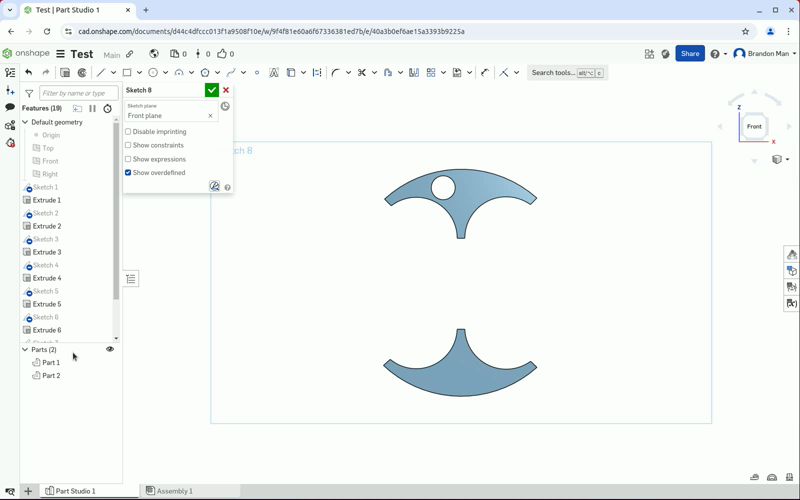
key(y)
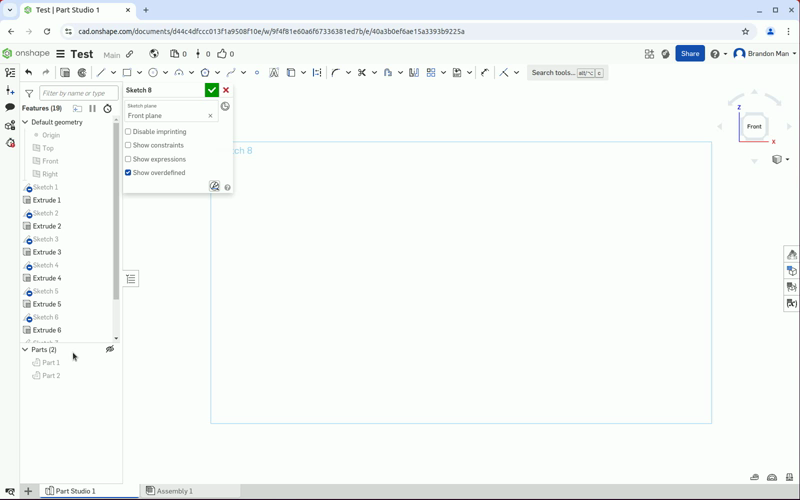
key(c)
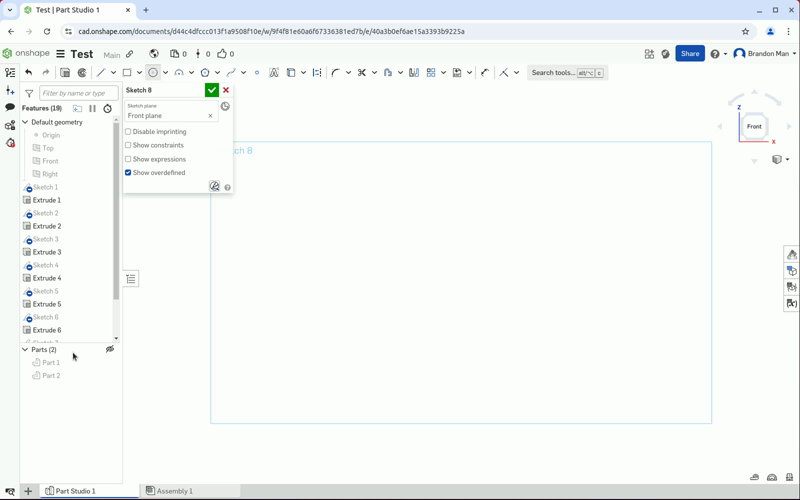
key_down(shift)
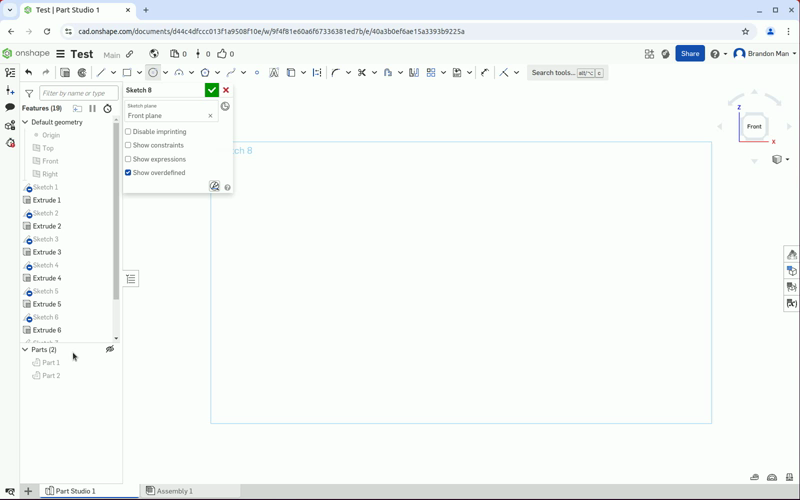
mouse_move(478, 187)
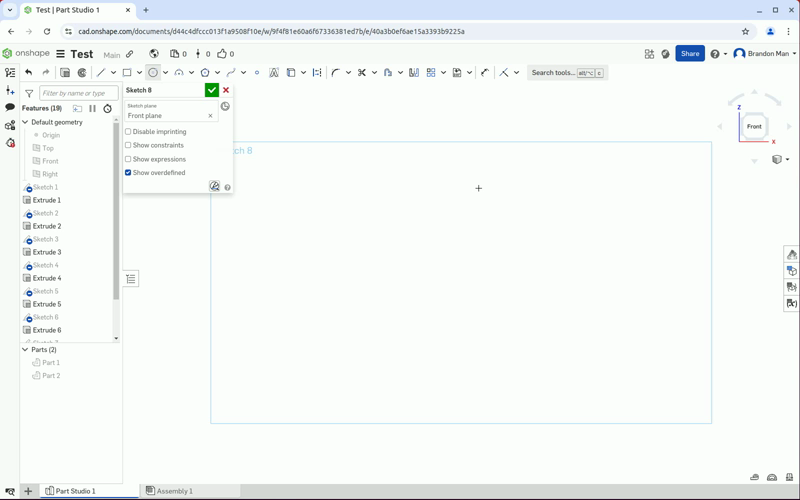
click(478, 187)
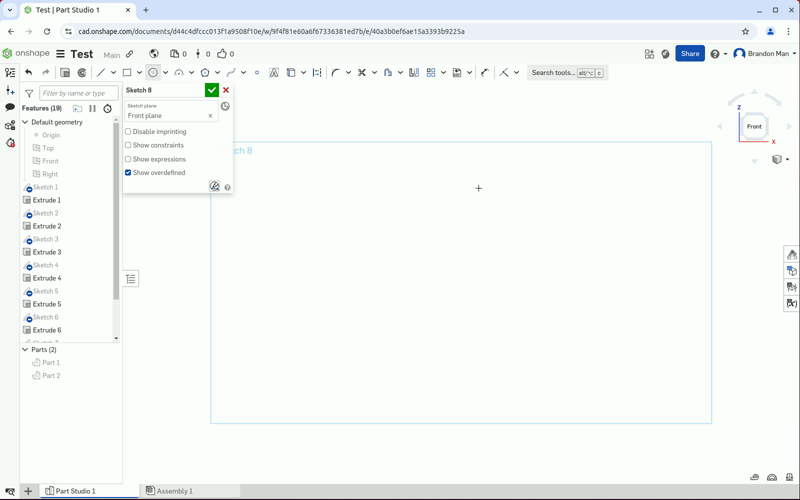
key_up(shift)
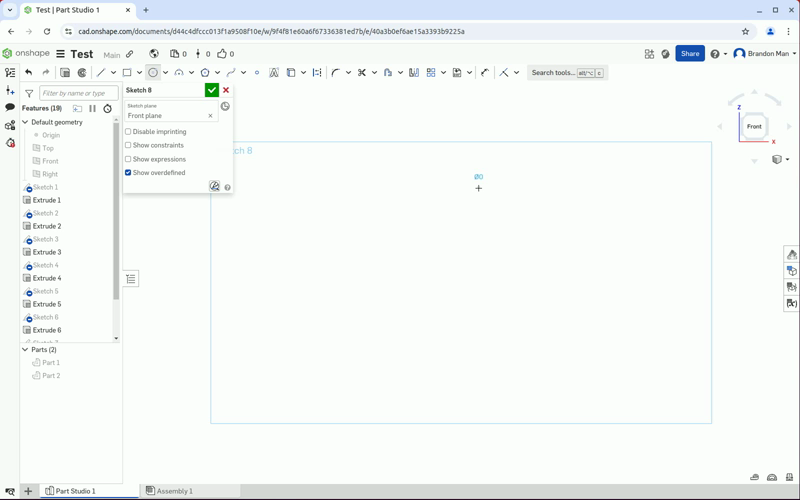
mouse_move(490, 187)
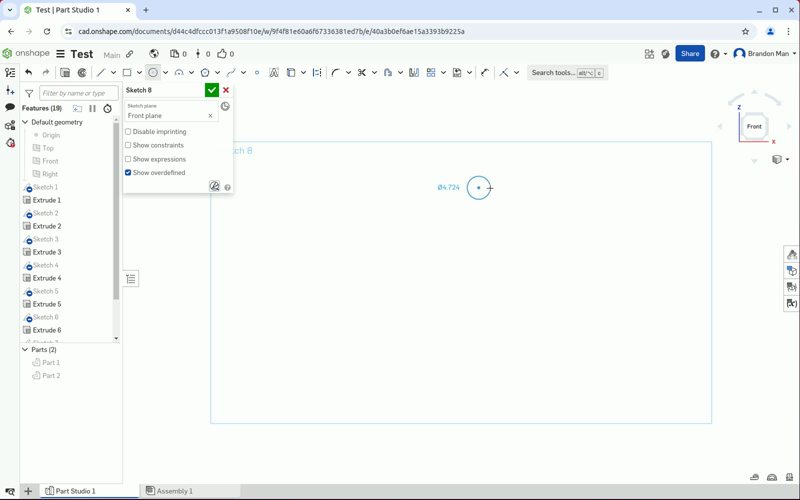
click(490, 187)
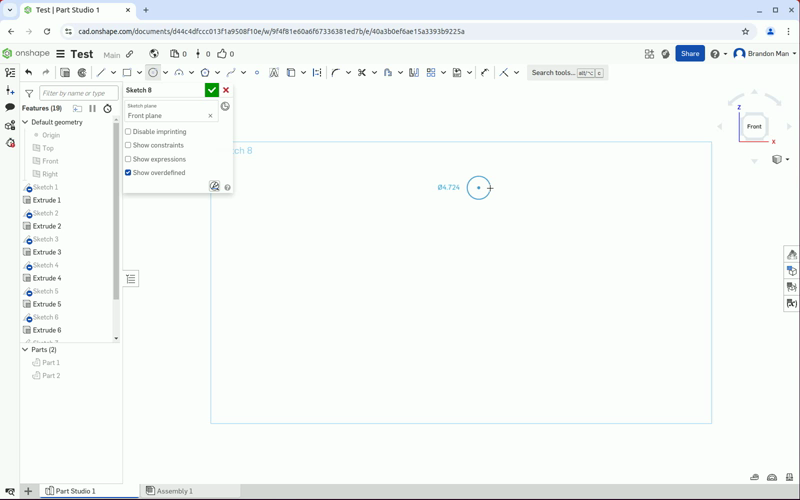
key(esc)
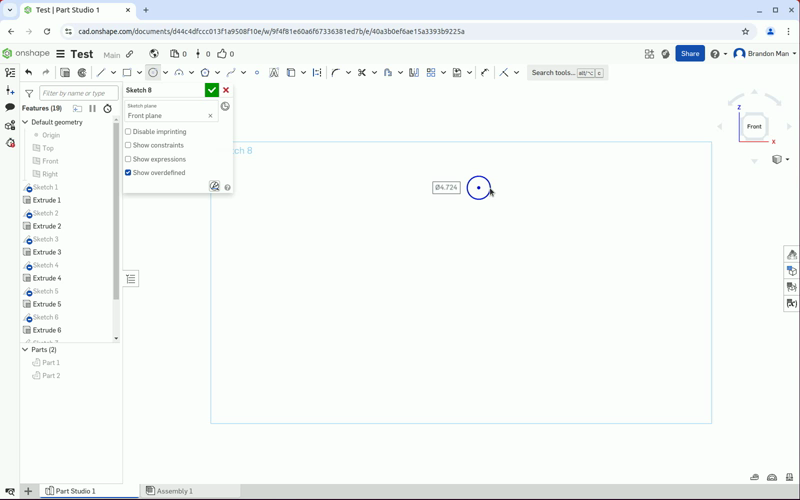
mouse_move(477, 197)
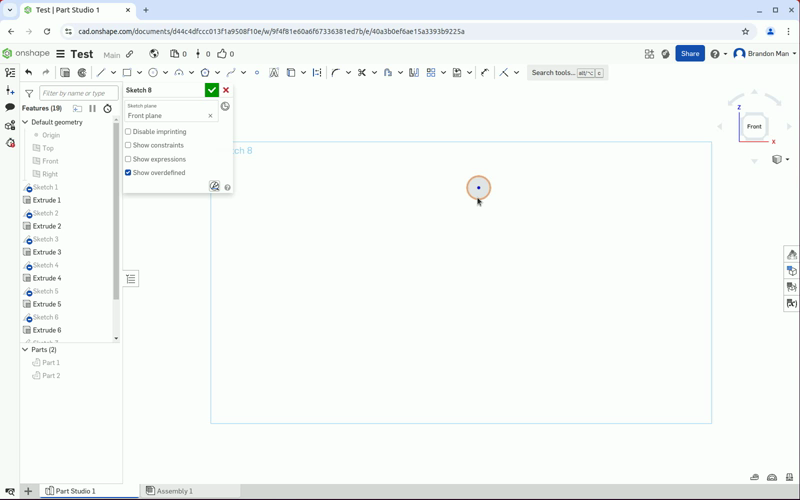
scroll(6)
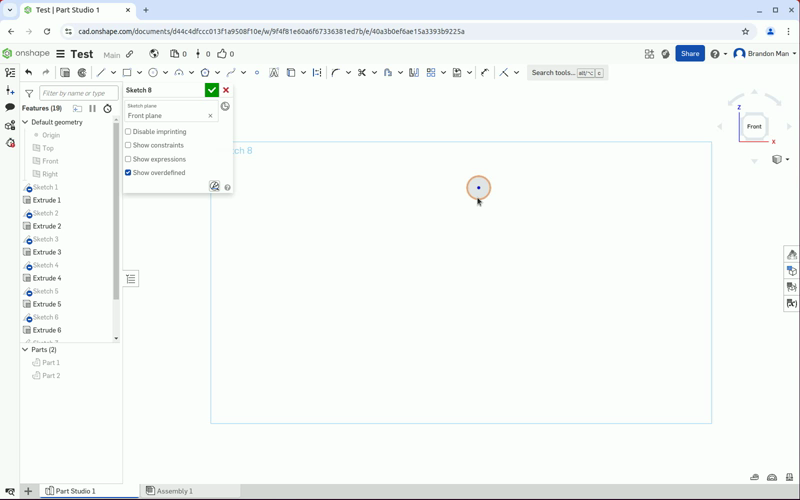
scroll(6)
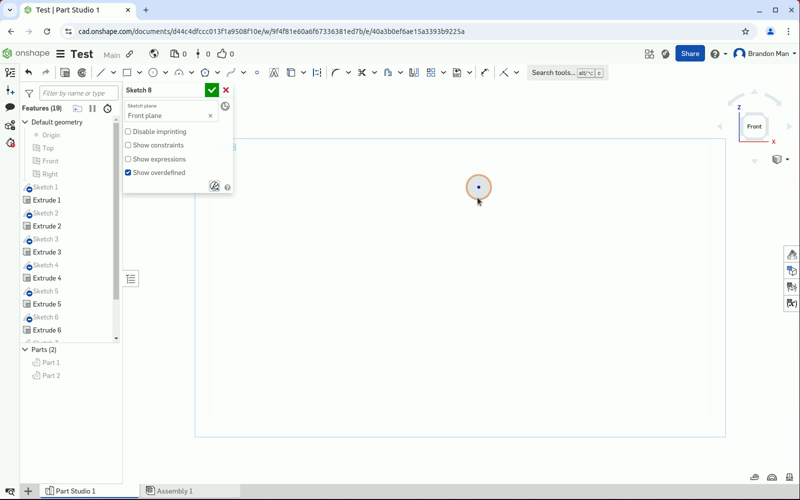
scroll(6)
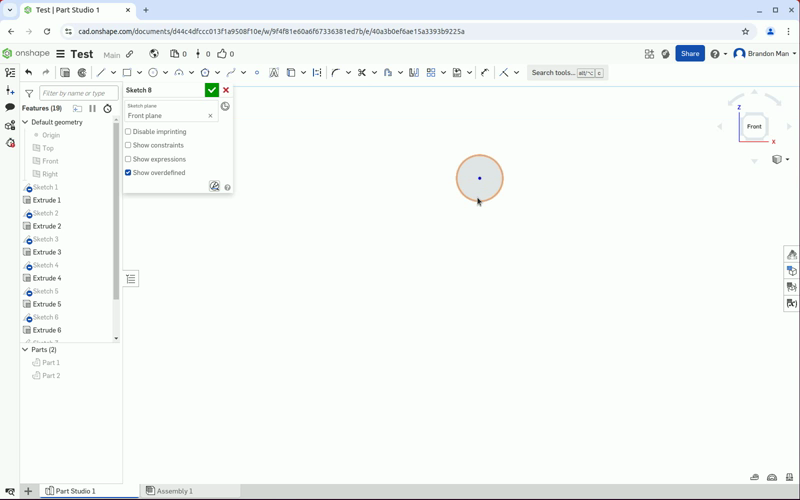
scroll(6)
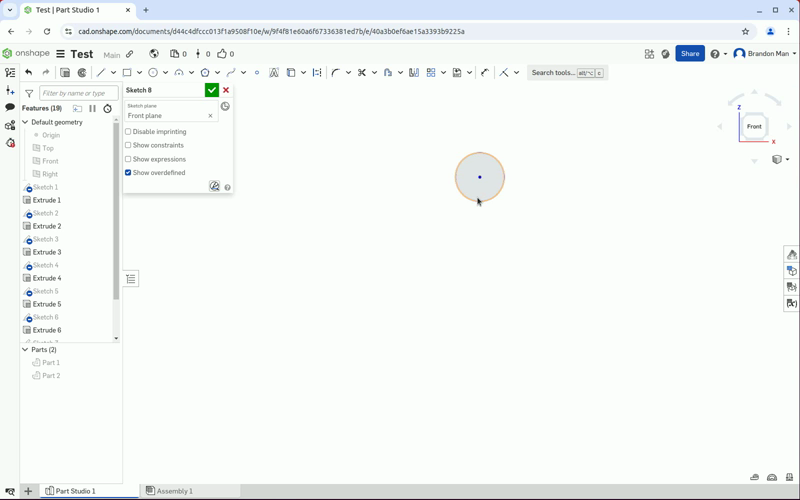
scroll(6)
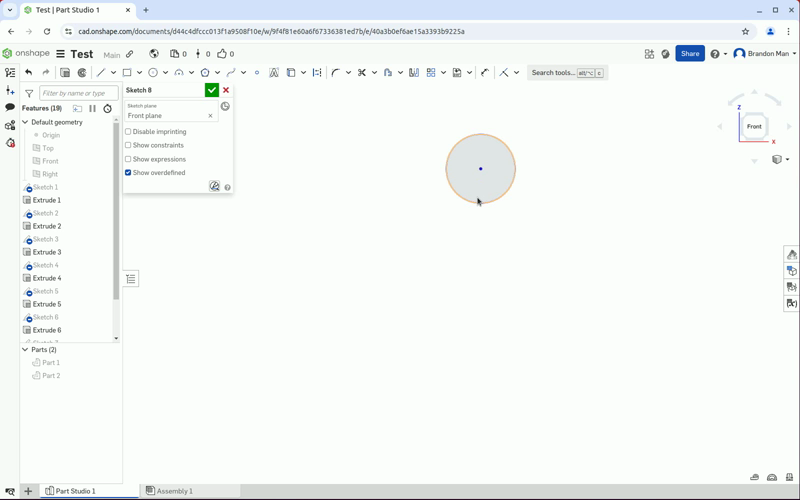
scroll(6)
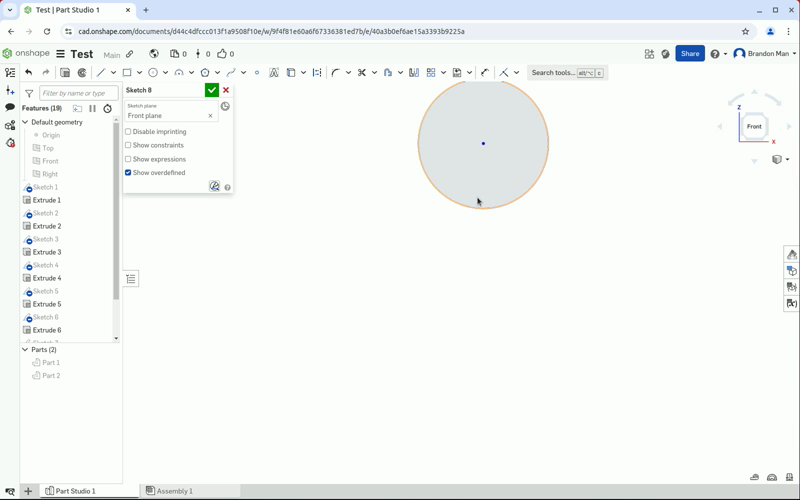
scroll(6)
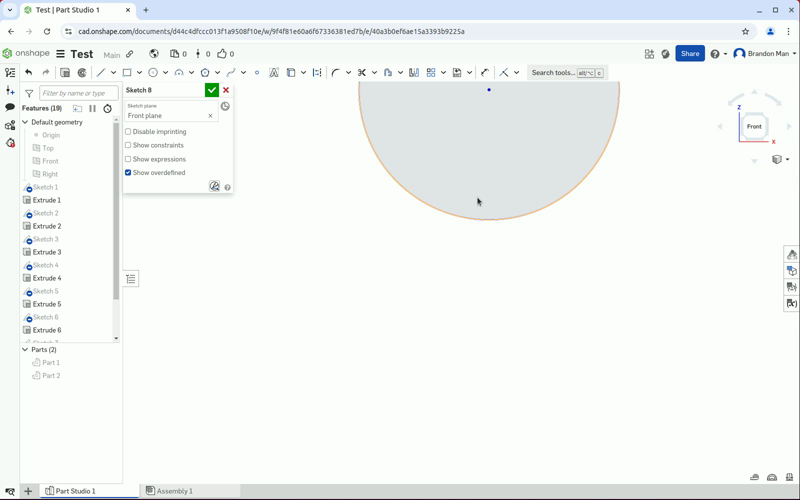
click(477, 197)
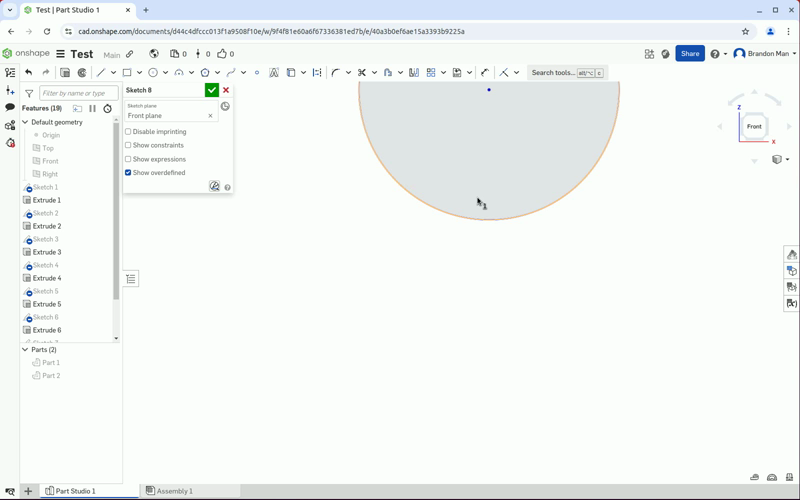
scroll(-6)
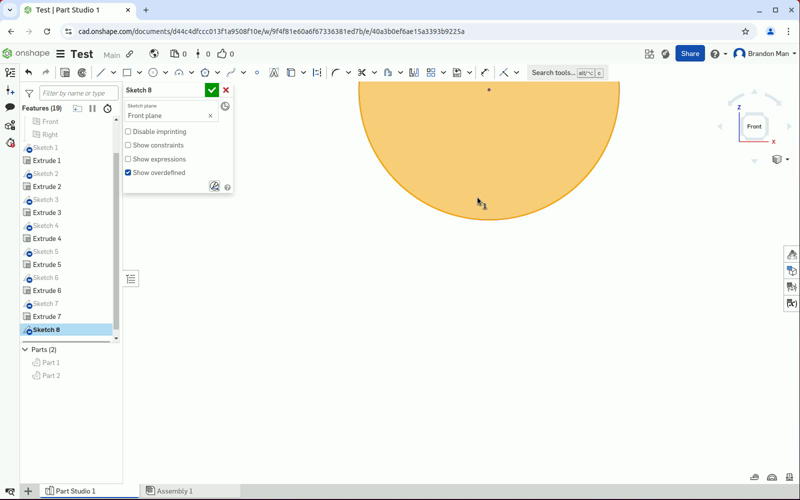
scroll(-6)
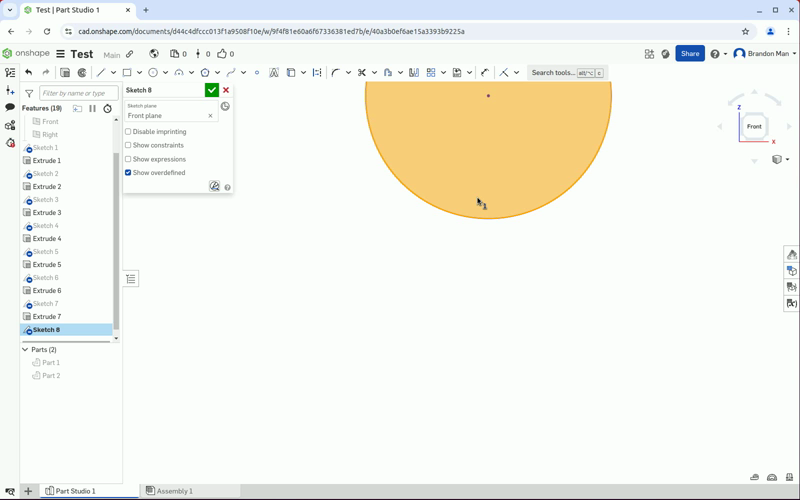
scroll(-6)
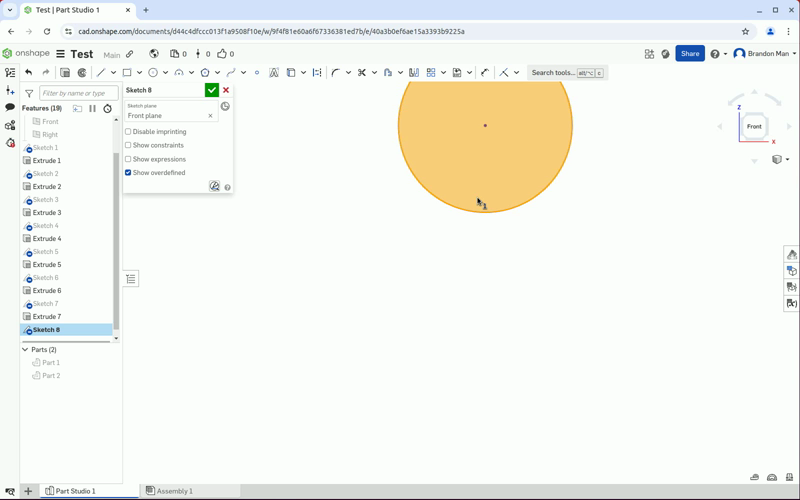
scroll(-6)
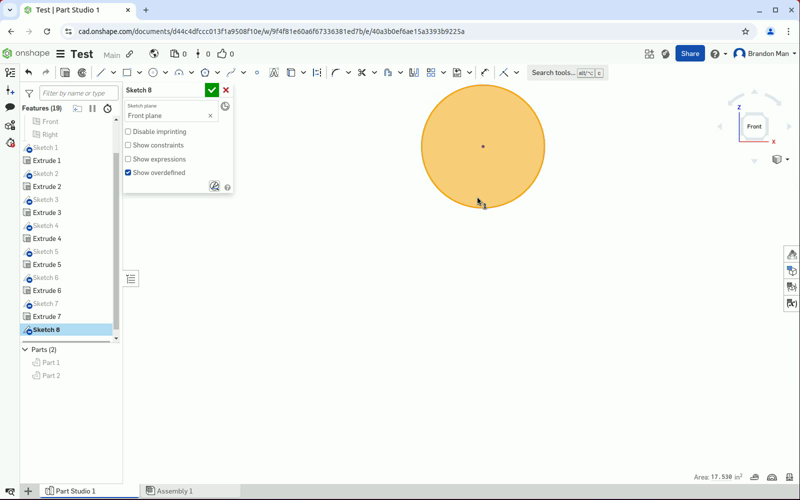
scroll(-6)
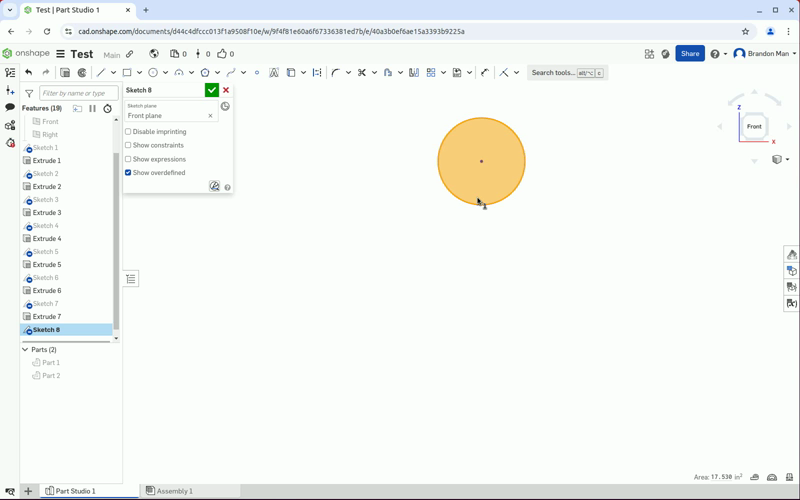
scroll(-6)
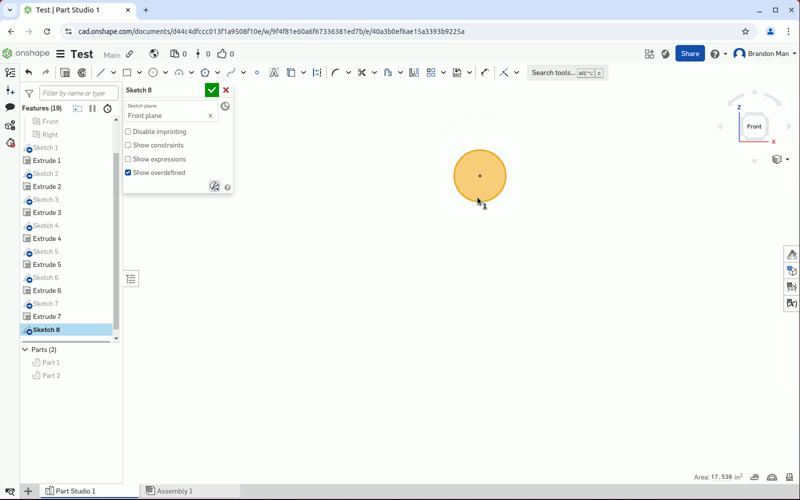
scroll(-6)
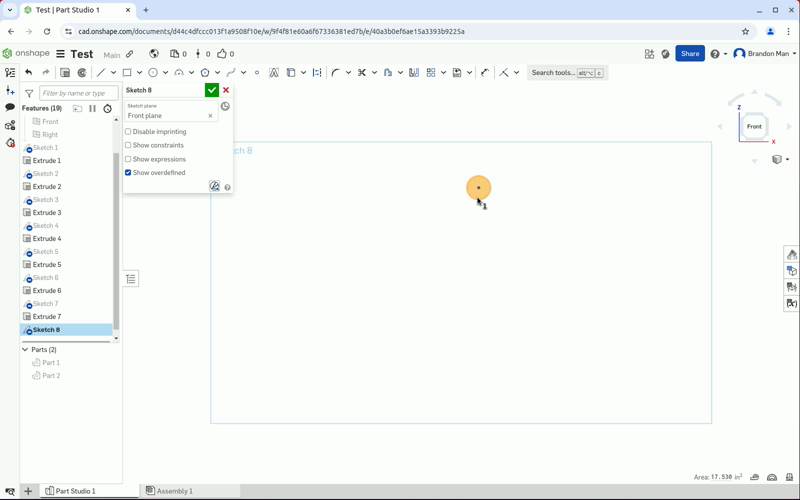
mouse_move(73, 352)
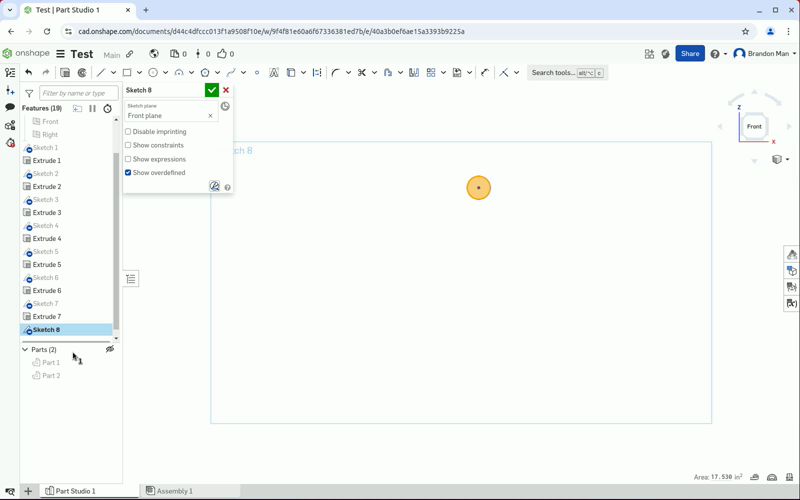
key(shift+y)
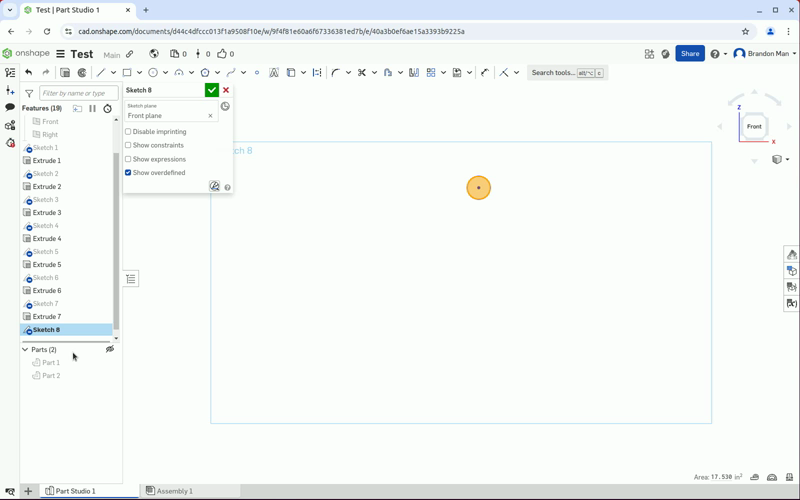
key(shift+e)
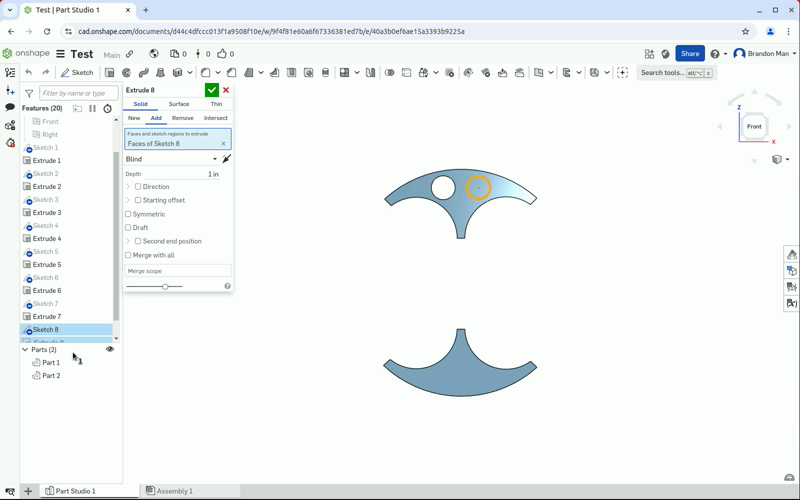
mouse_move(143, 106)
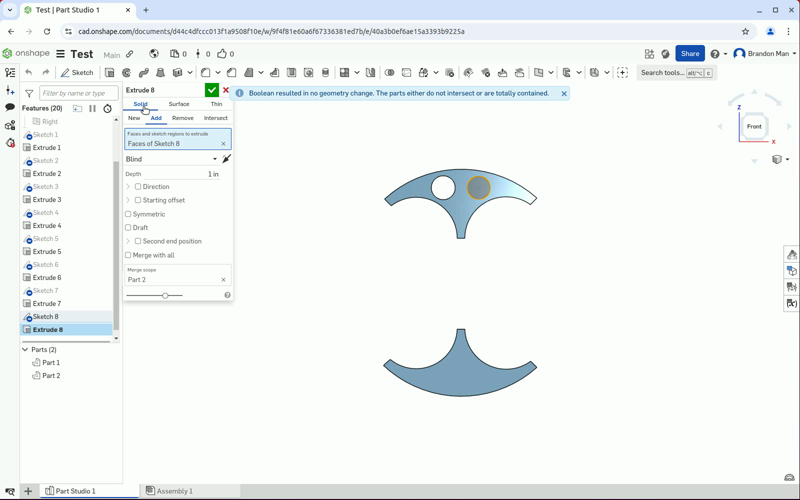
click(143, 106)
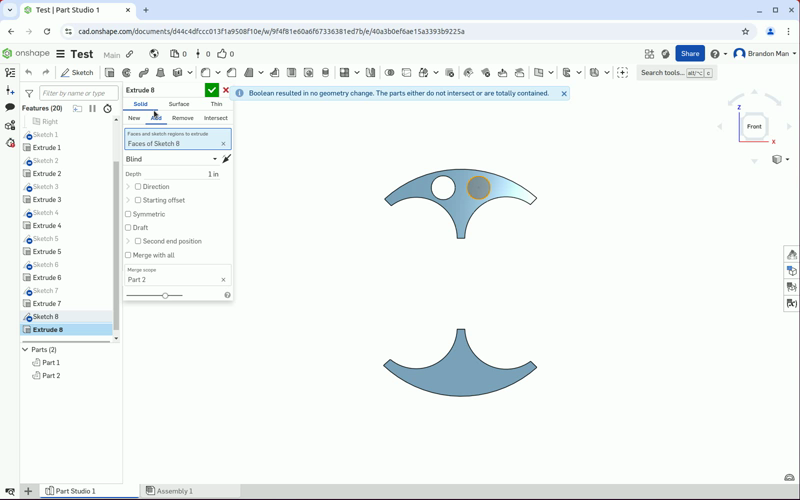
mouse_move(186, 120)
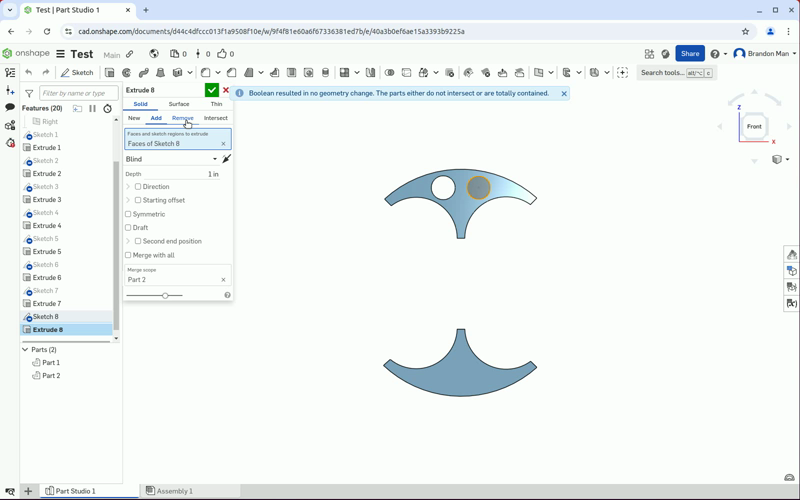
click(186, 120)
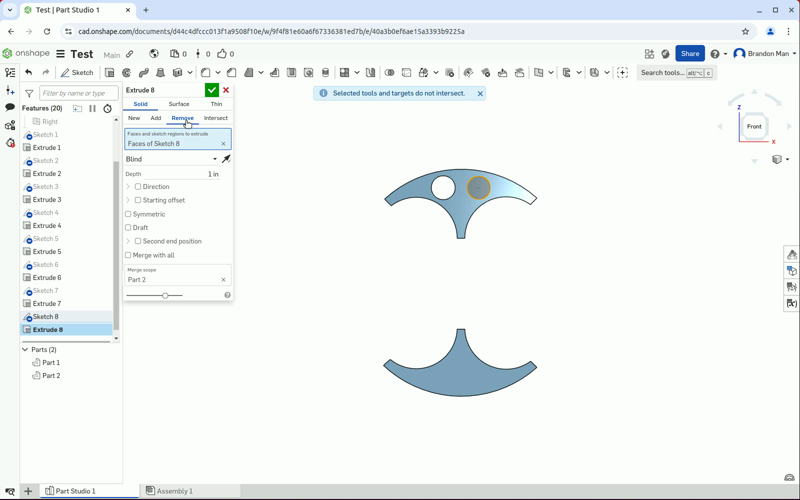
key(tab, 4)
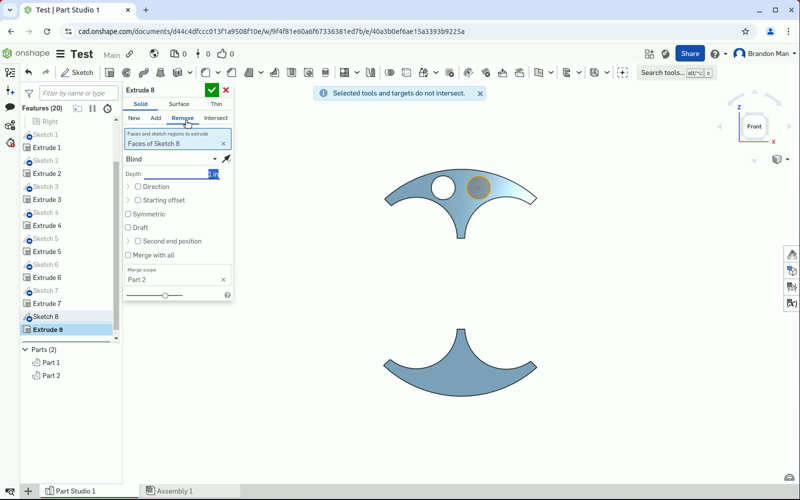
text(-30.57)
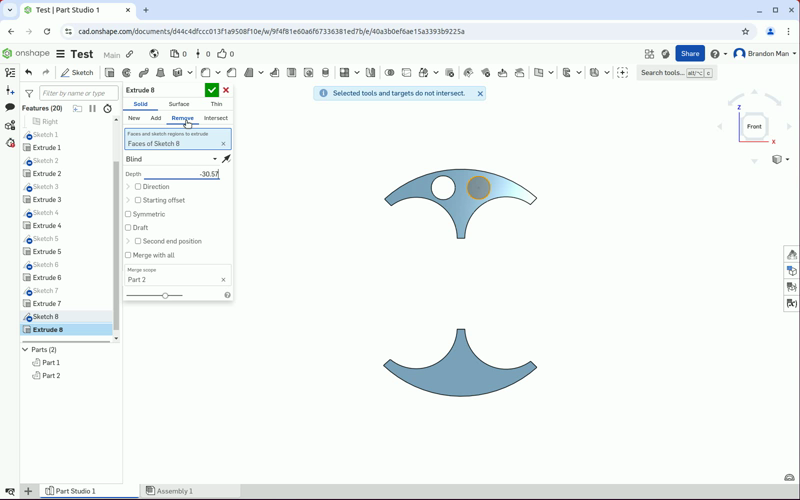
key(tab, 6)
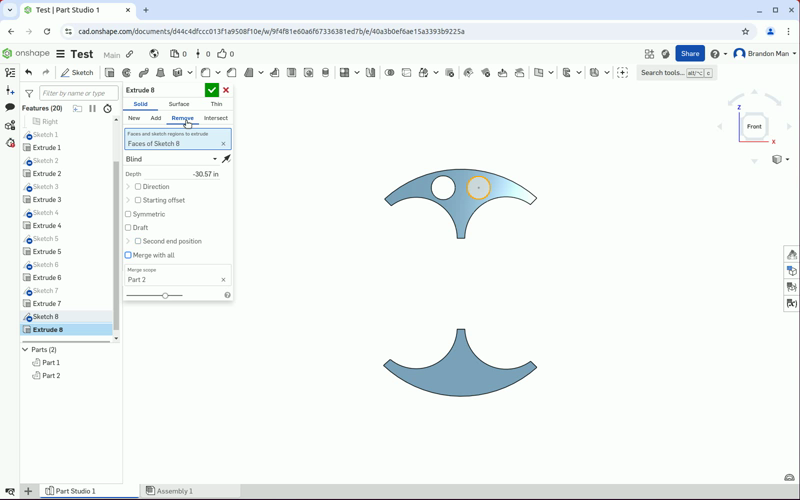
key(space)
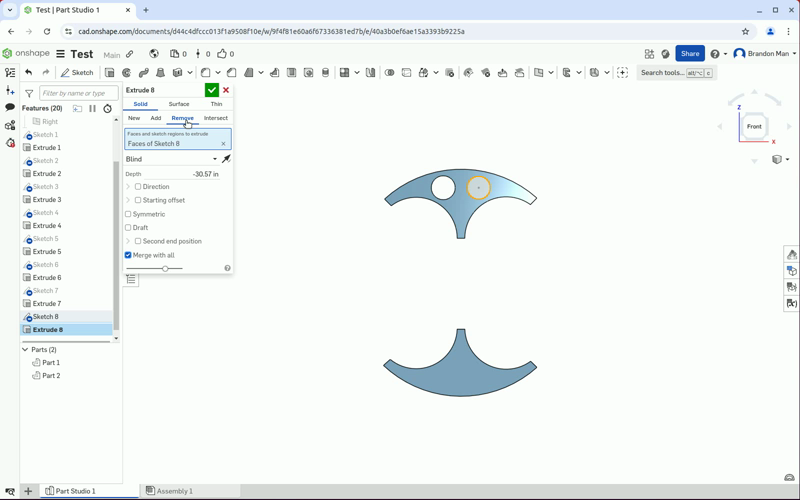
key(enter)
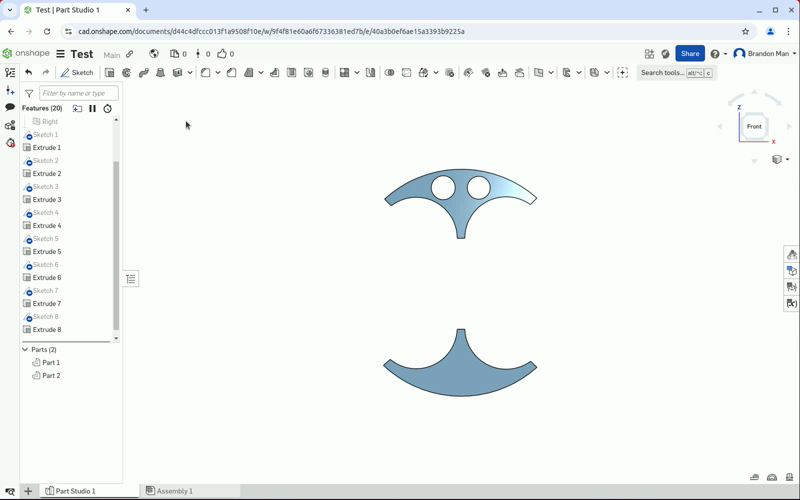
key(shift+h)
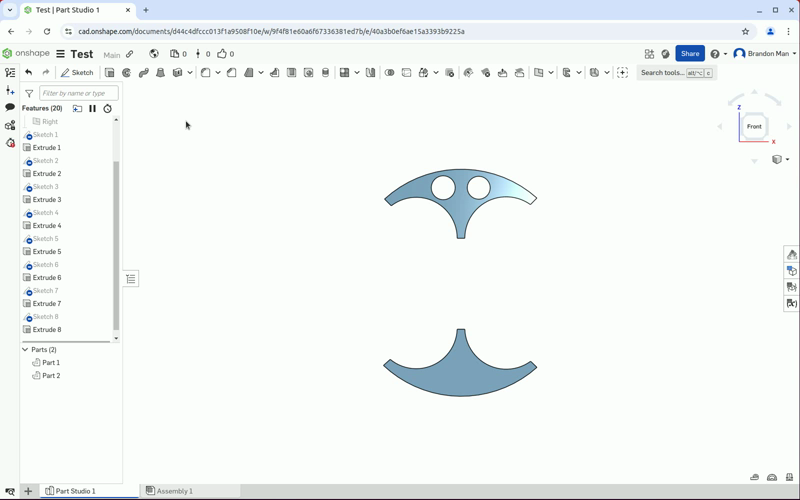
key(shift+h)
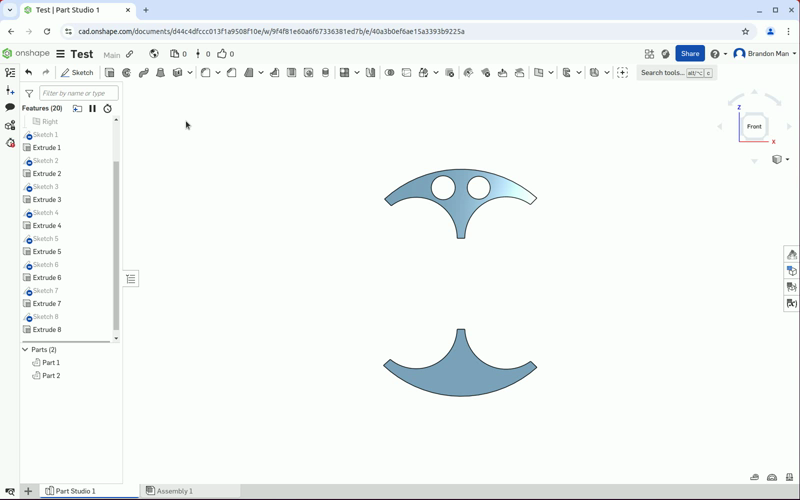
mouse_move(69, 137)
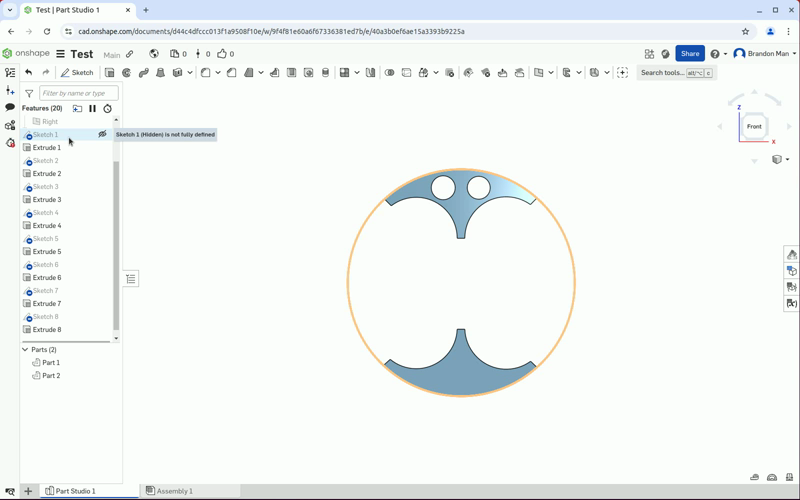
click(69, 137)
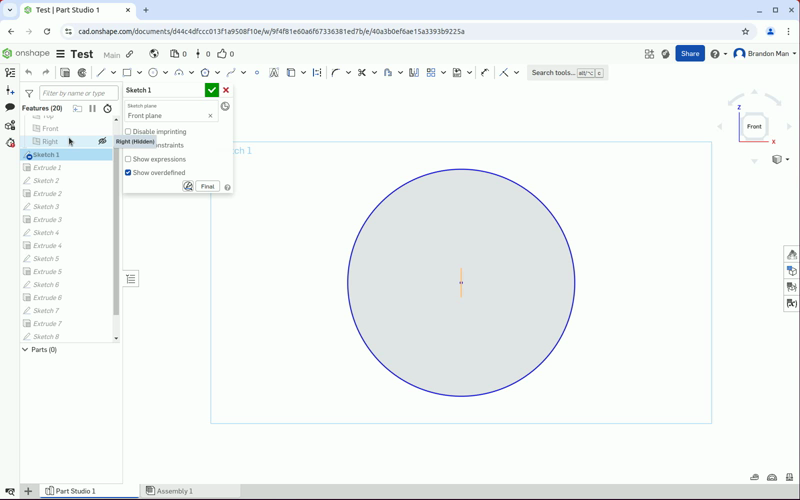
mouse_move(229, 92)
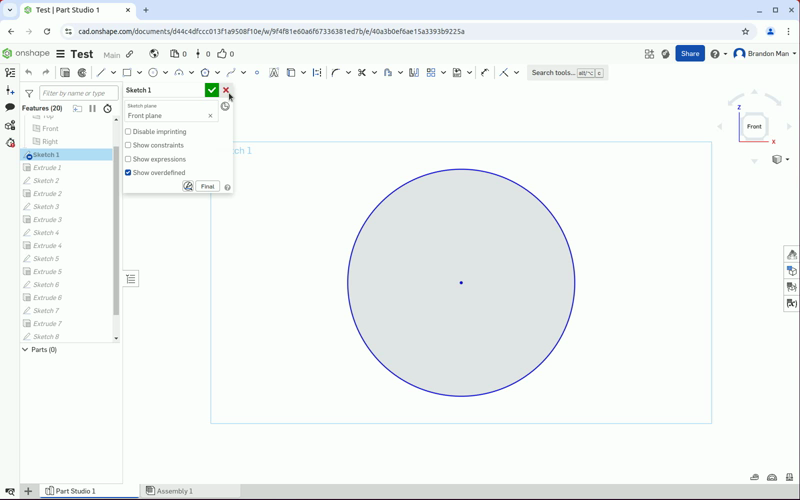
click(229, 92)
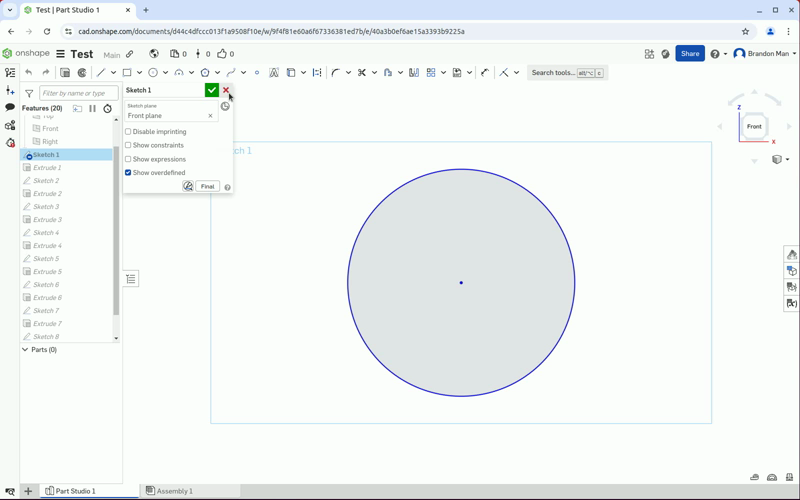
key(shift+s)
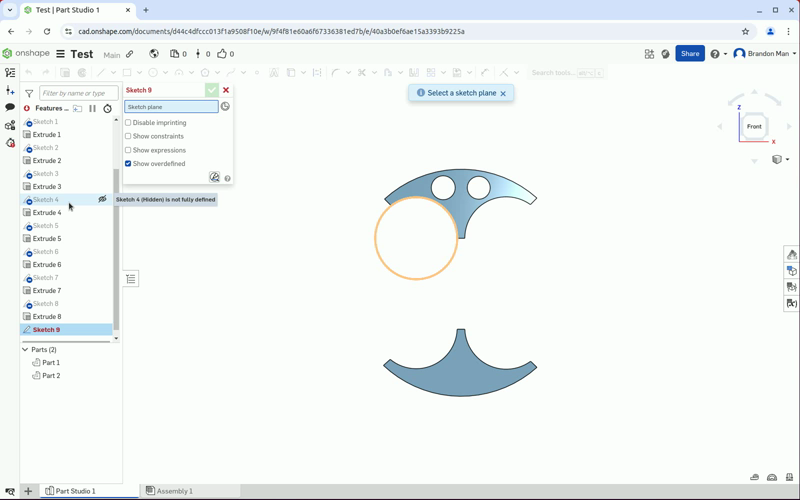
scroll(3)
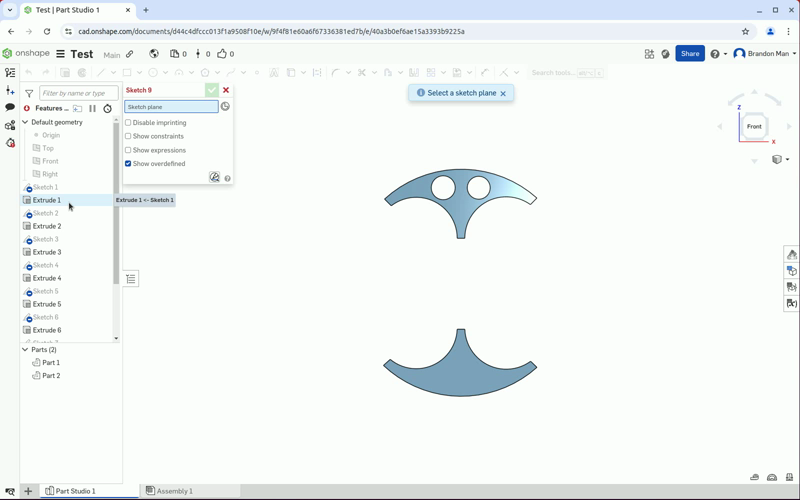
mouse_move(69, 163)
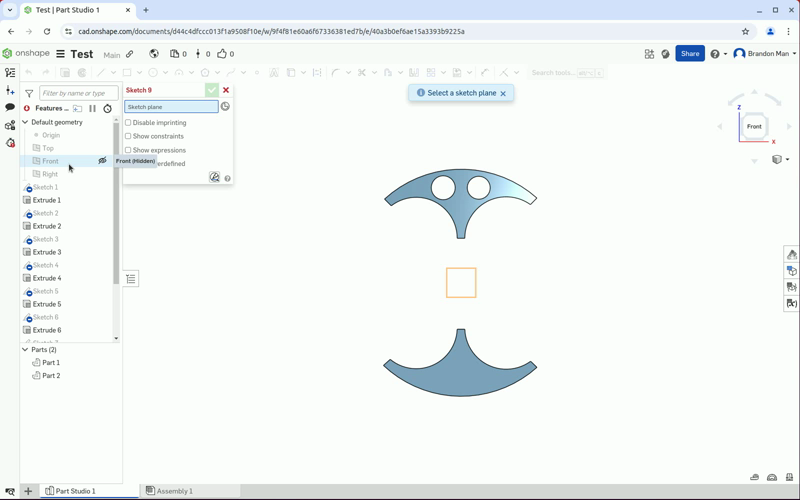
click(69, 163)
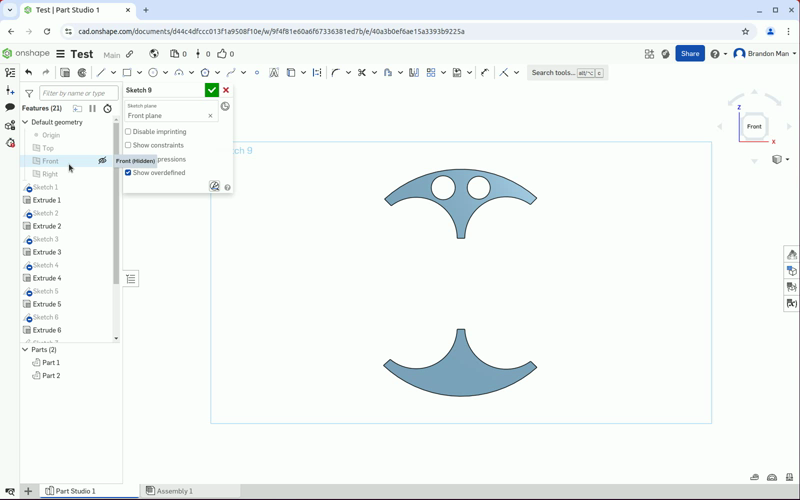
mouse_move(73, 352)
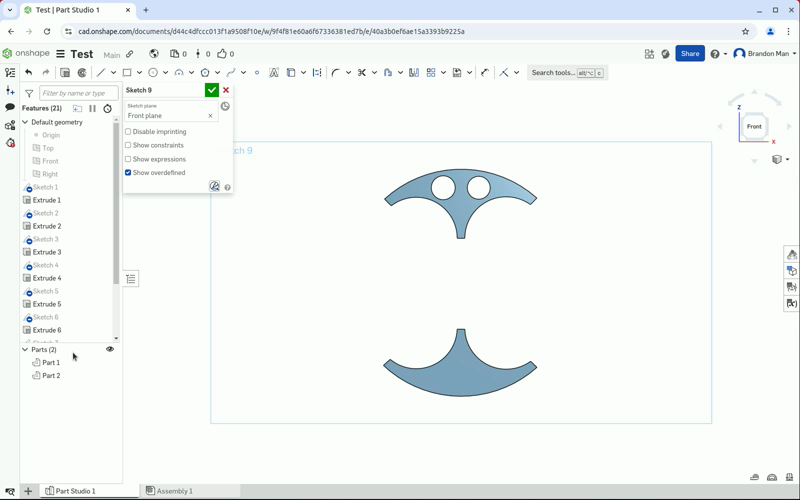
key(y)
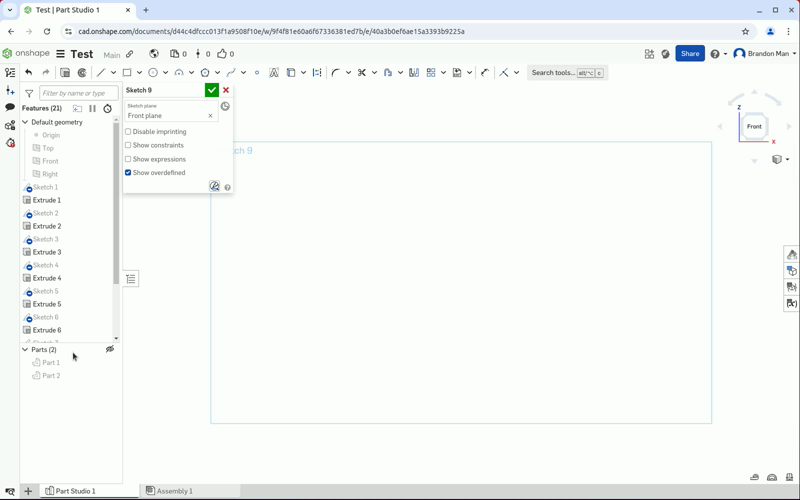
key(c)
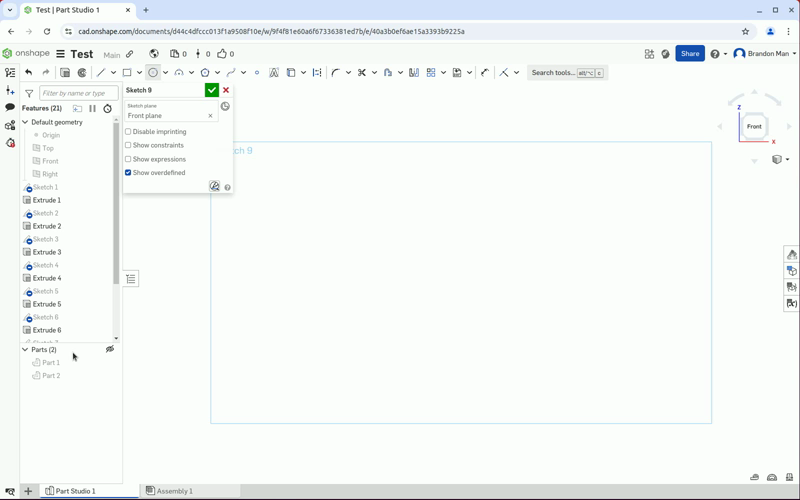
key_down(shift)
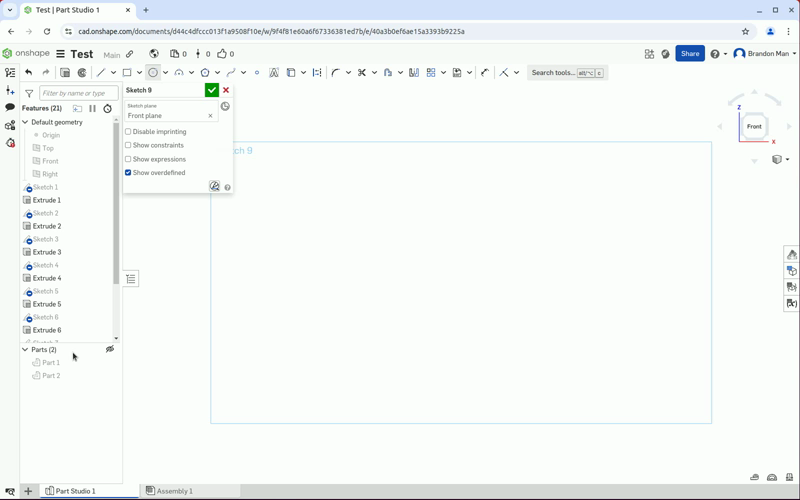
mouse_move(478, 378)
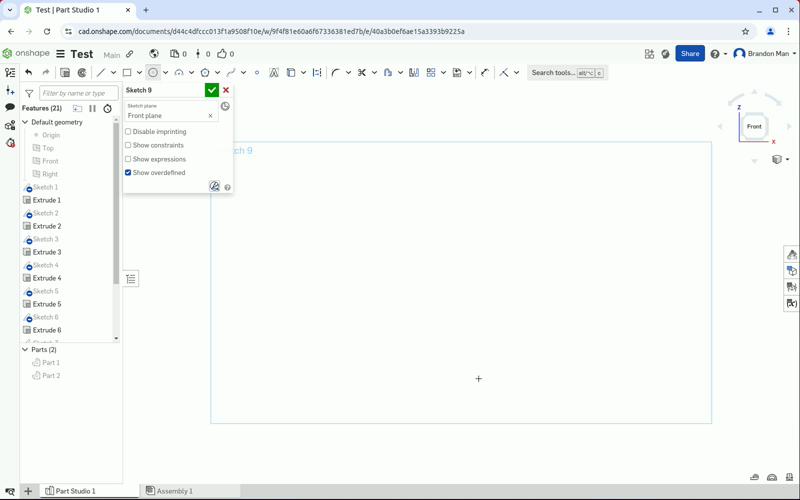
click(478, 378)
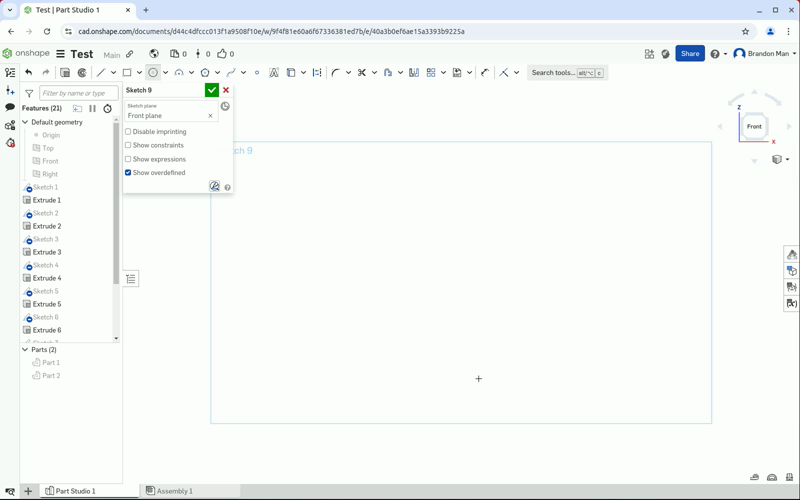
key_up(shift)
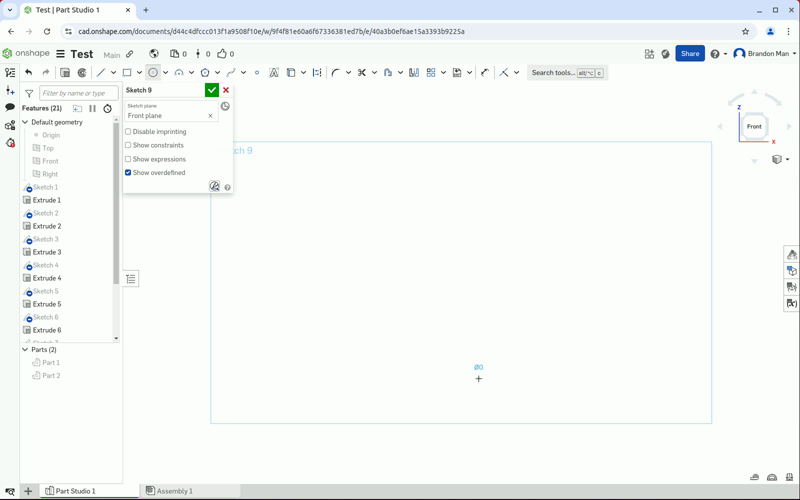
mouse_move(490, 378)
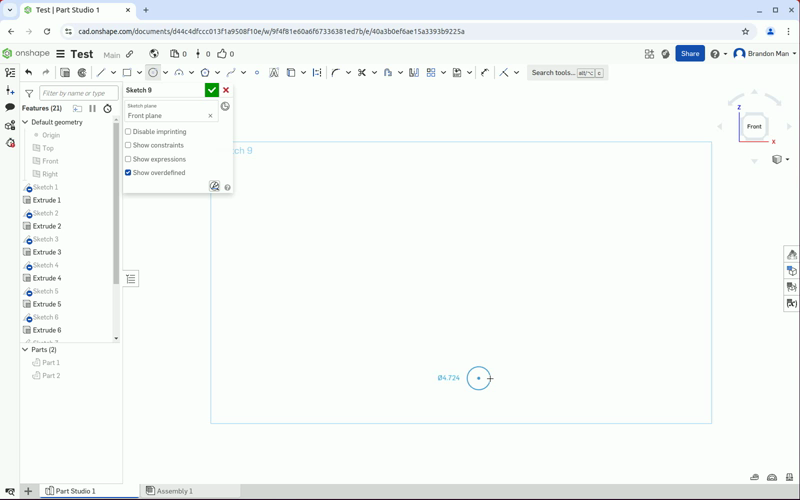
click(490, 378)
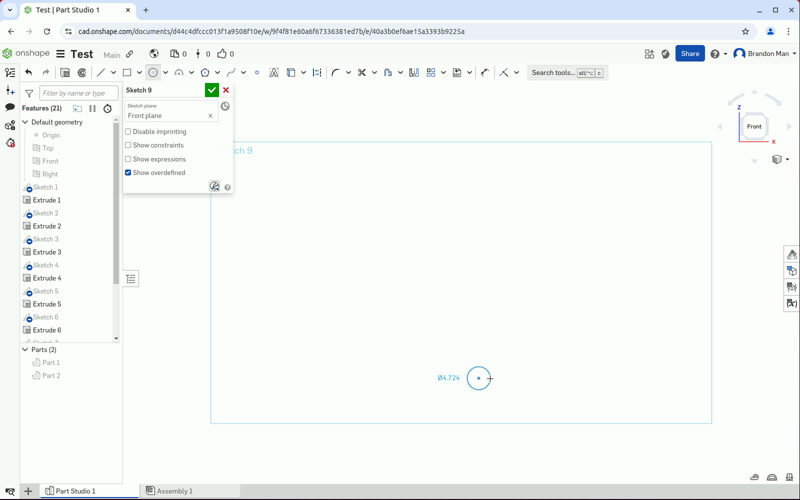
key(esc)
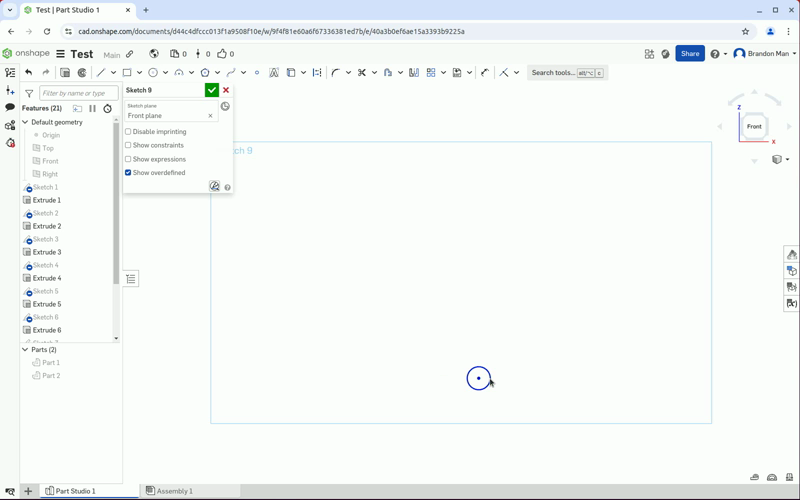
mouse_move(477, 371)
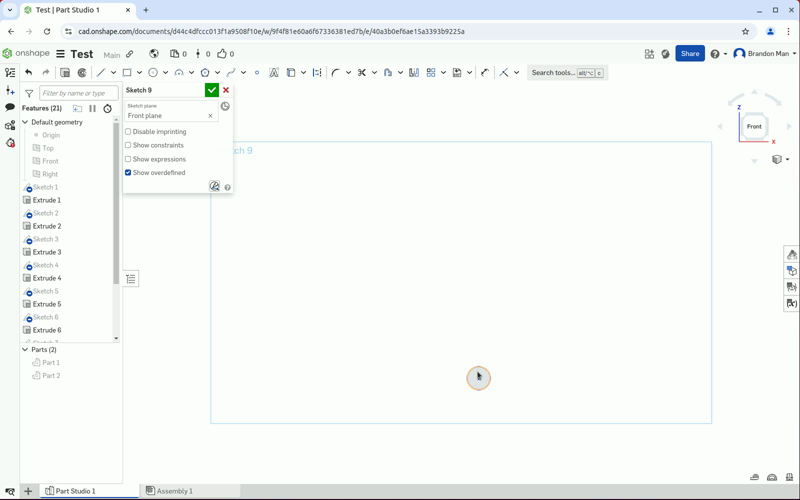
scroll(6)
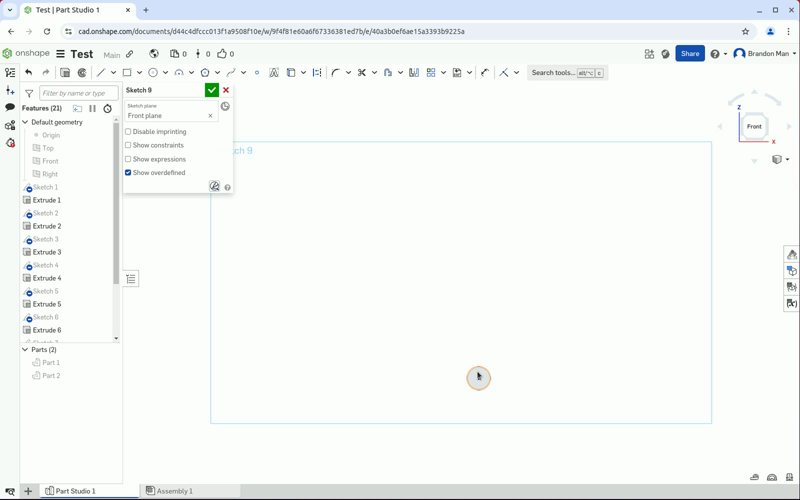
scroll(6)
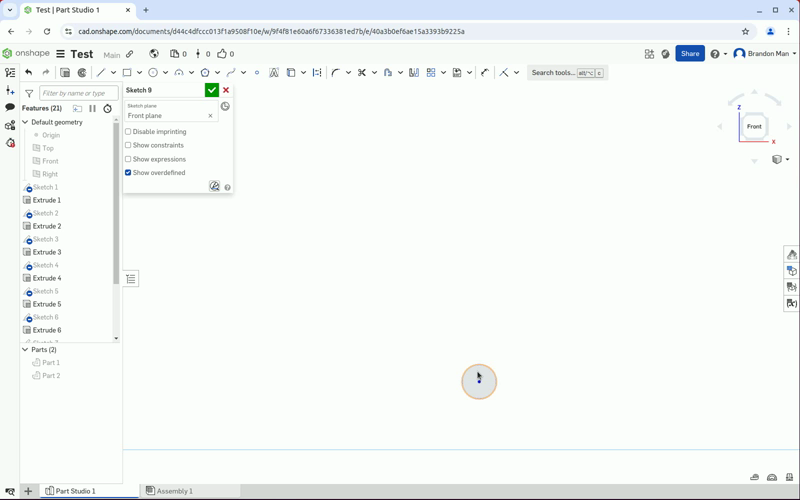
scroll(6)
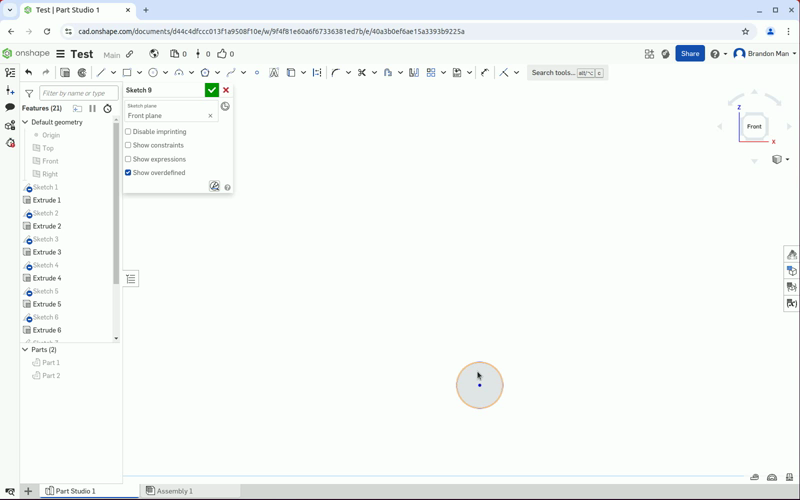
scroll(6)
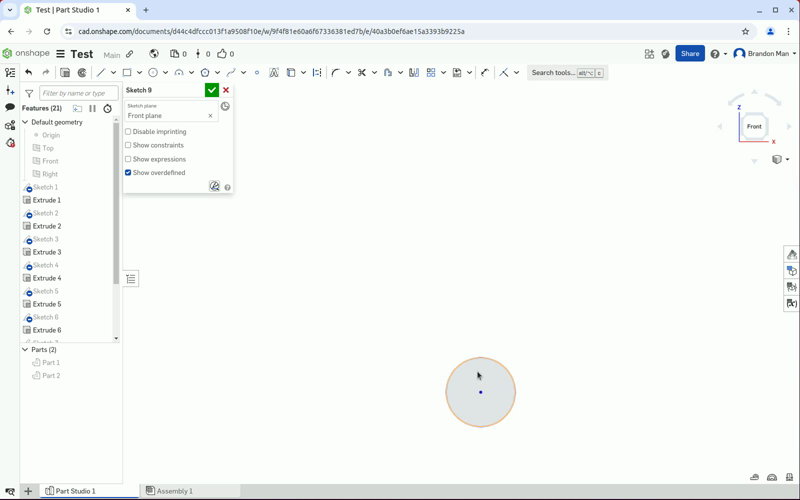
scroll(6)
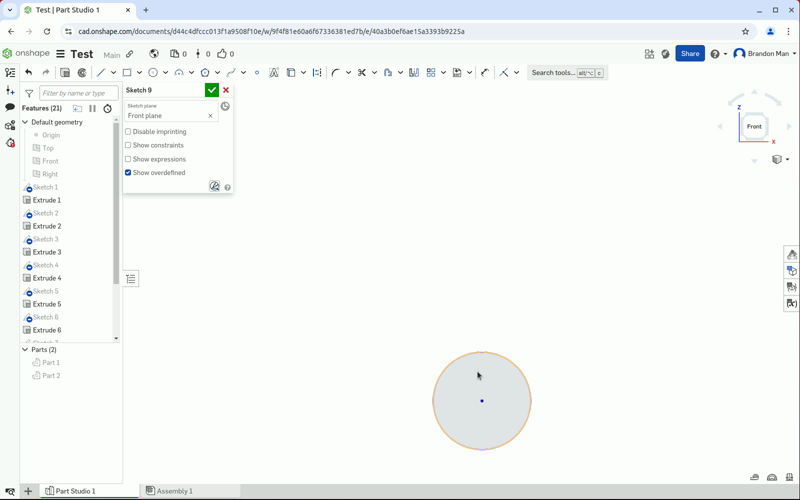
scroll(6)
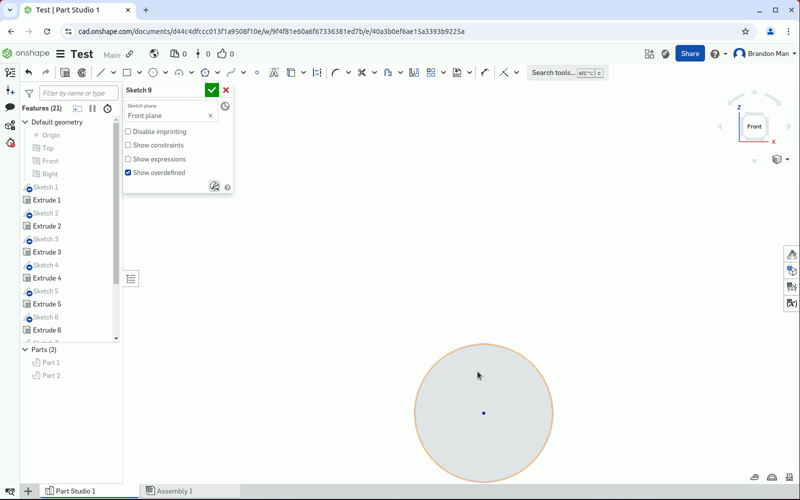
scroll(6)
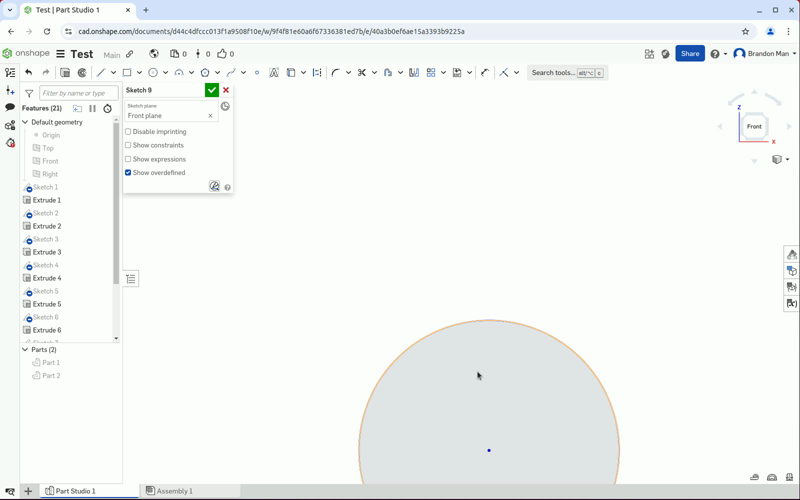
click(477, 371)
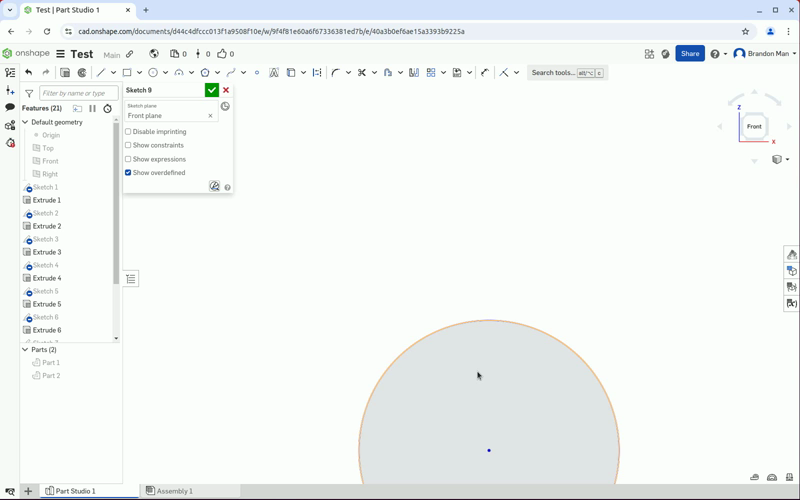
scroll(-6)
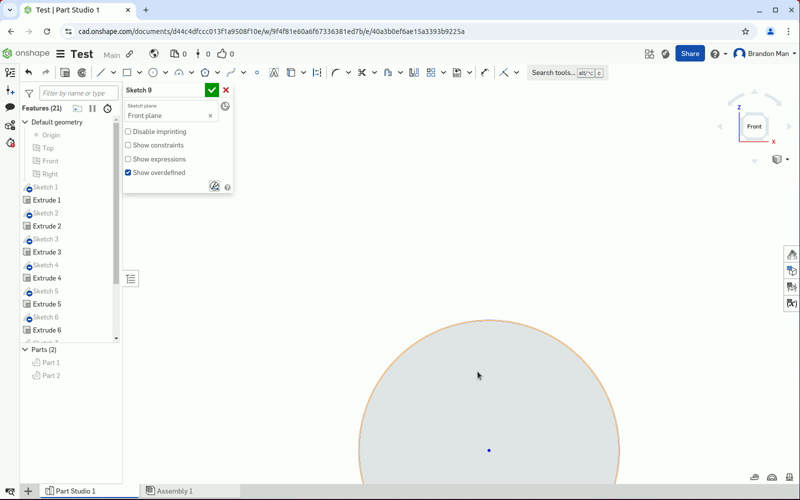
scroll(-6)
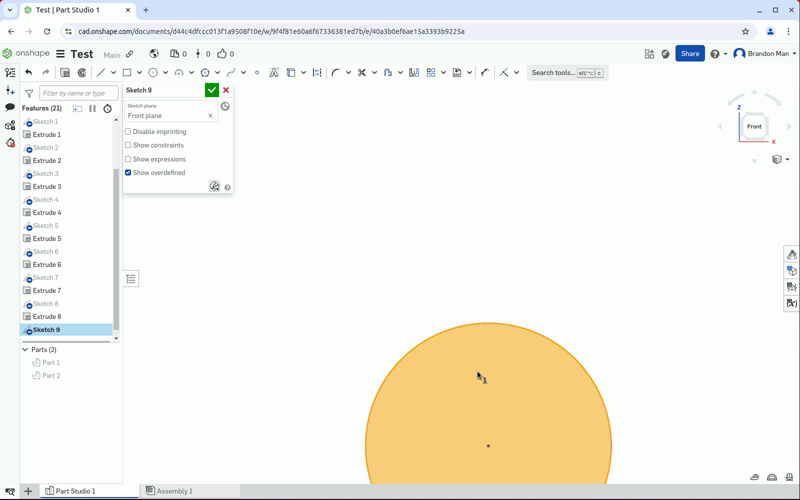
scroll(-6)
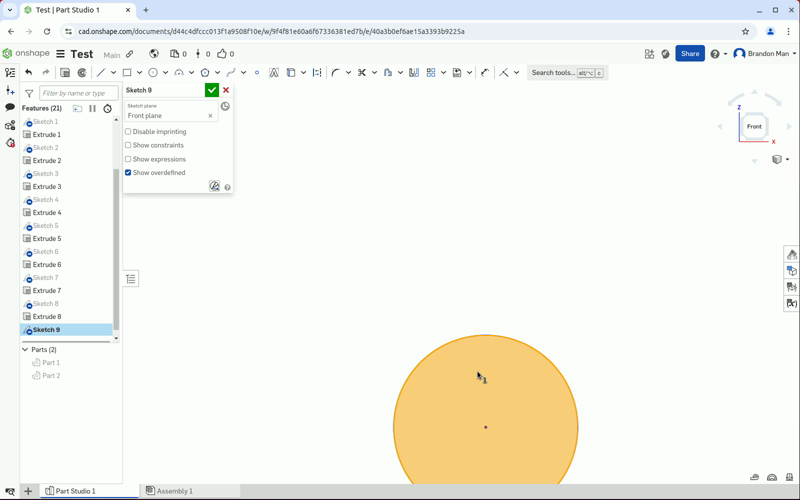
scroll(-6)
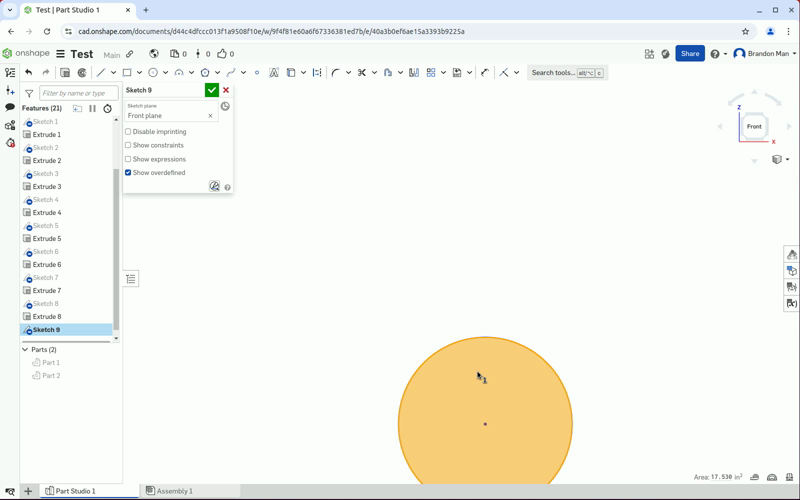
scroll(-6)
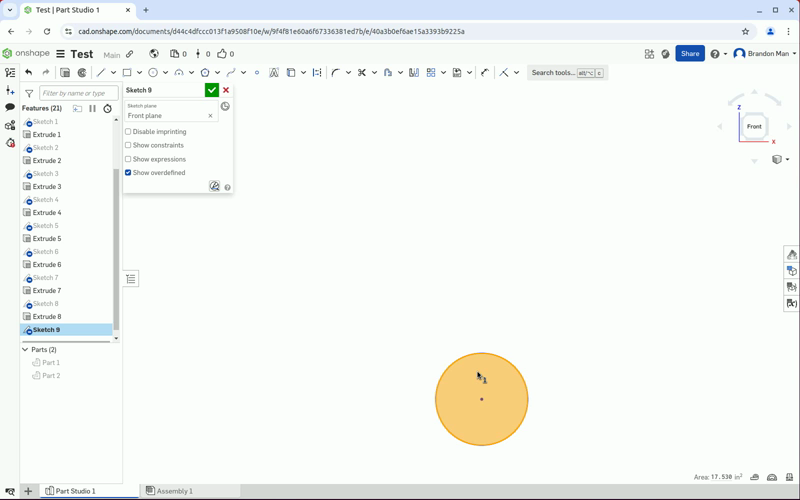
scroll(-6)
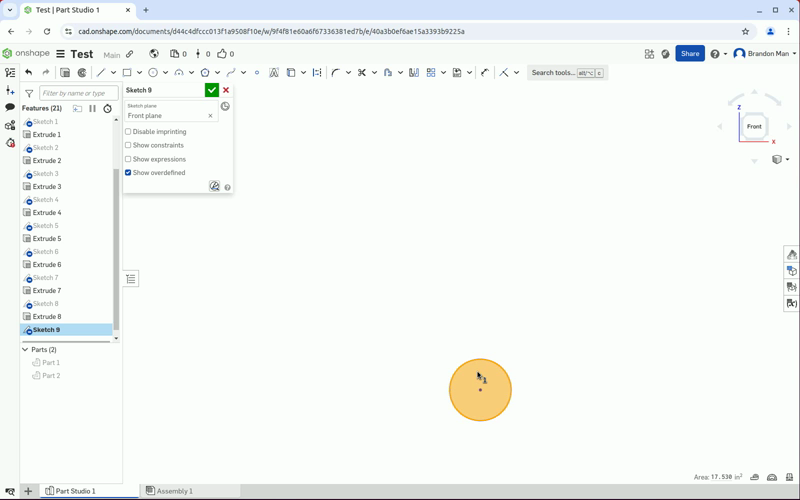
scroll(-6)
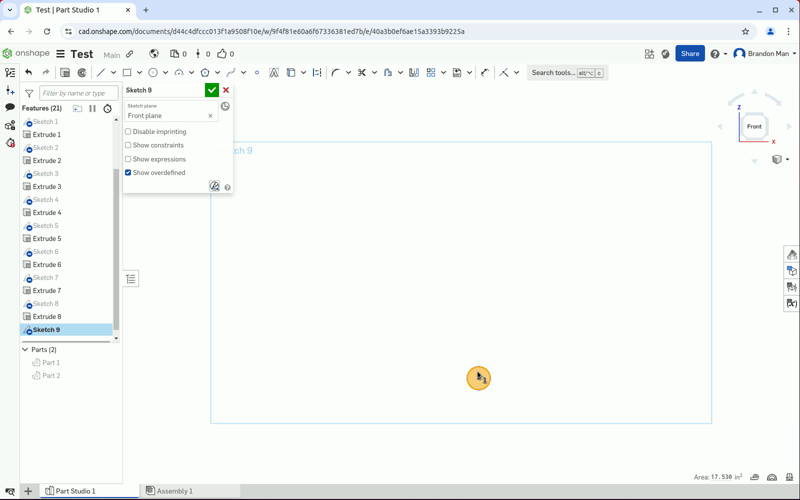
mouse_move(73, 352)
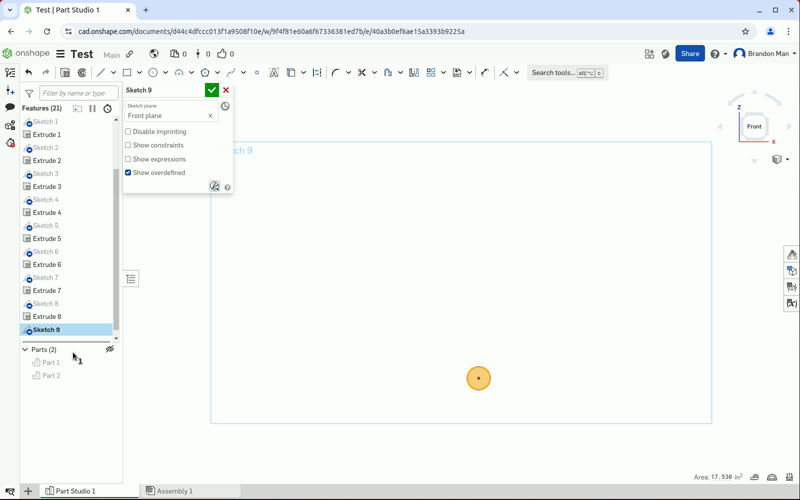
key(shift+y)
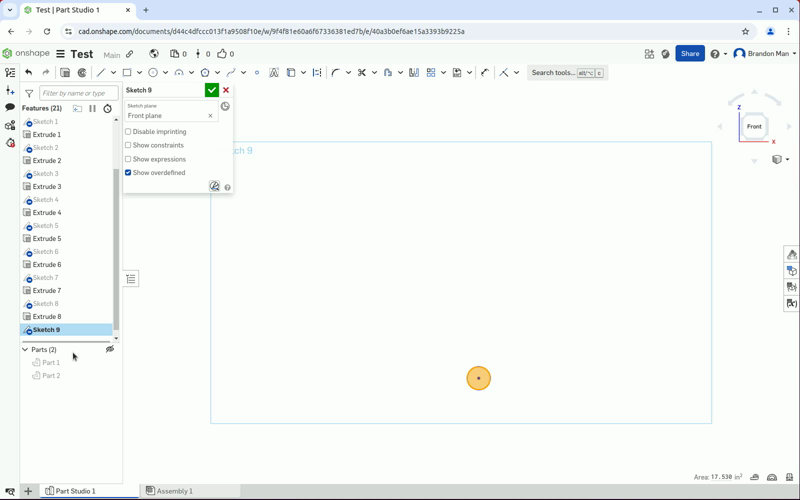
key(shift+e)
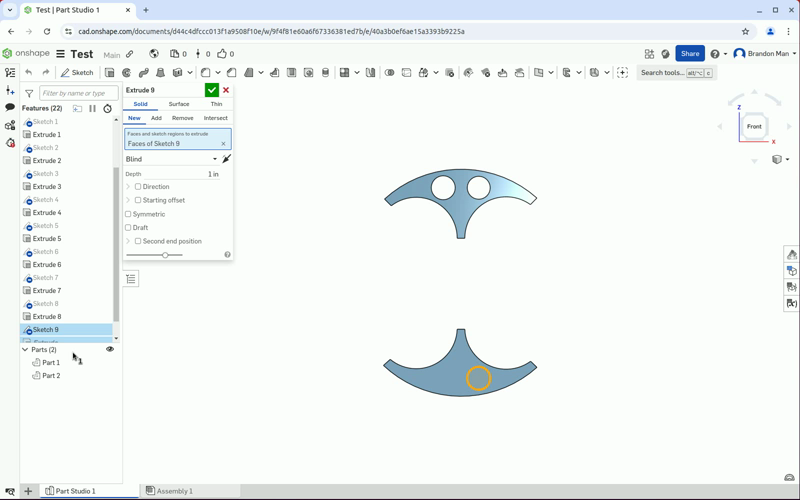
mouse_move(143, 106)
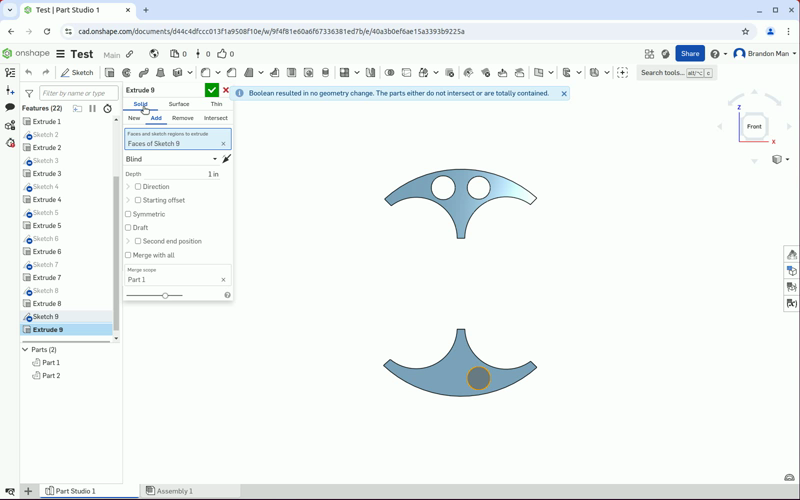
click(143, 106)
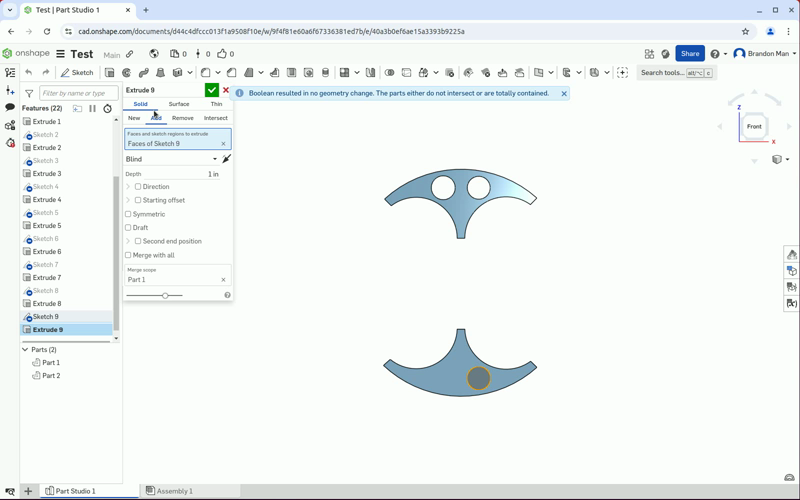
mouse_move(186, 120)
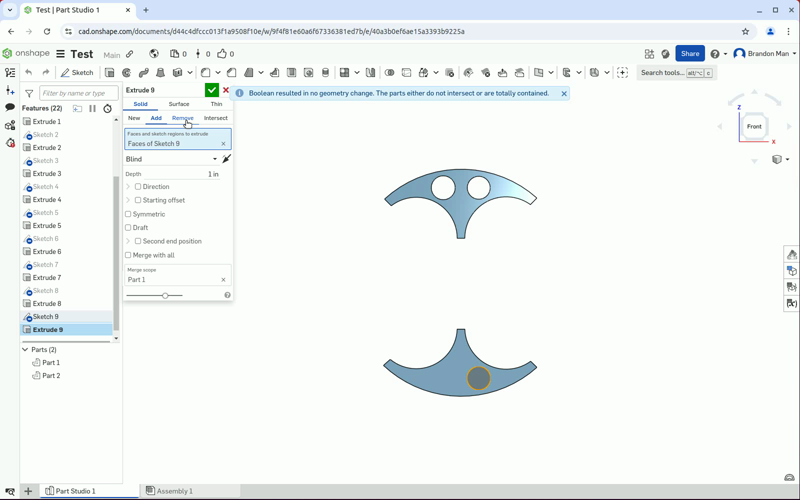
click(186, 120)
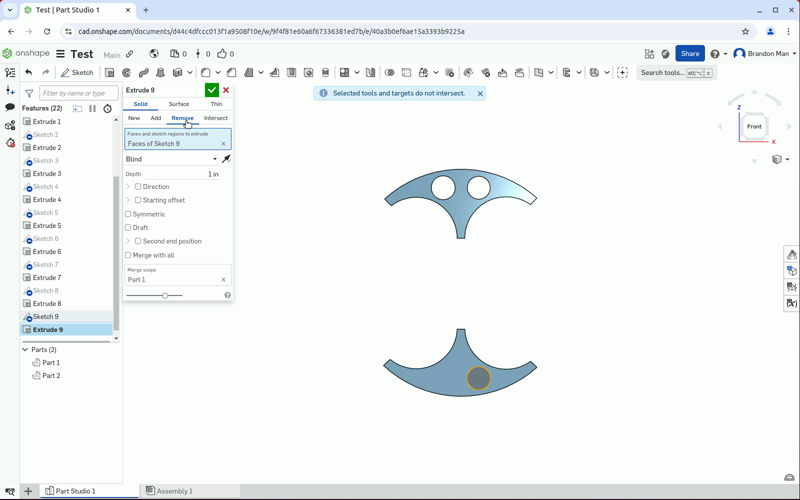
key(tab, 4)
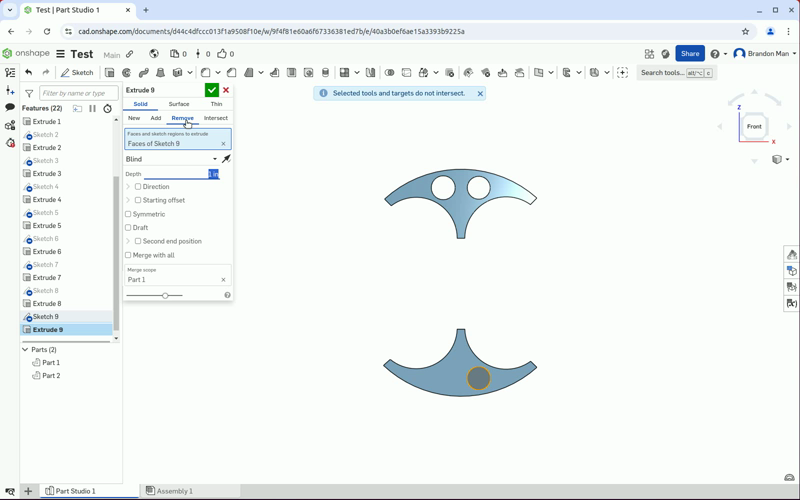
text(-30.57)
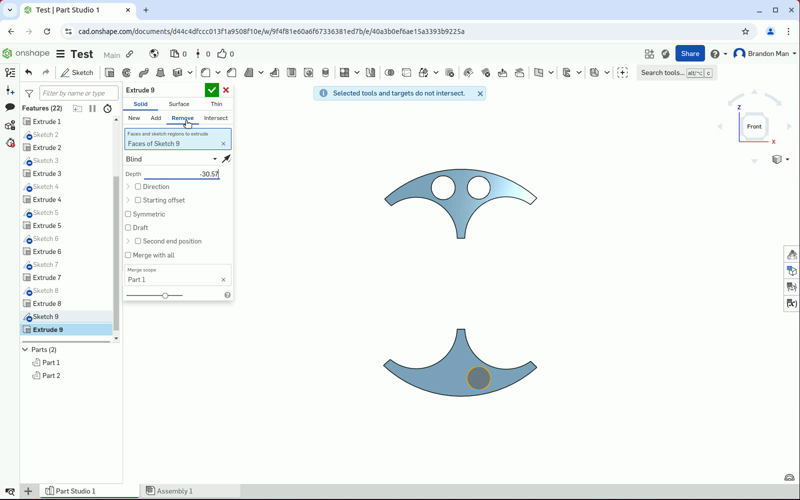
key(tab, 6)
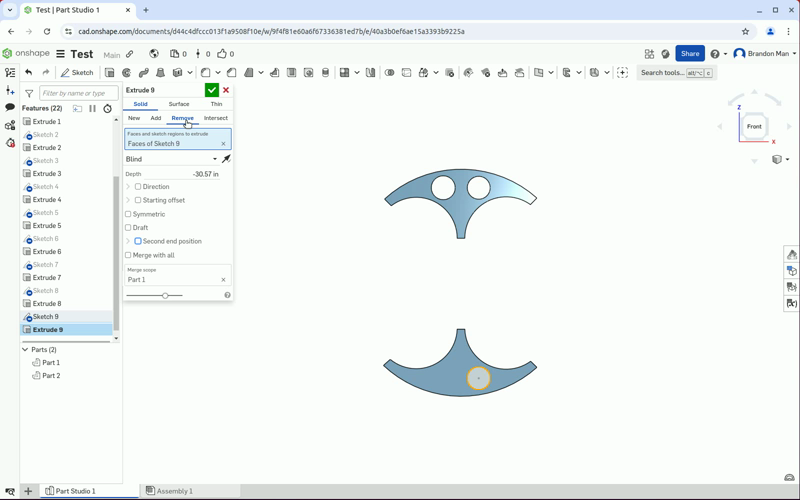
key(space)
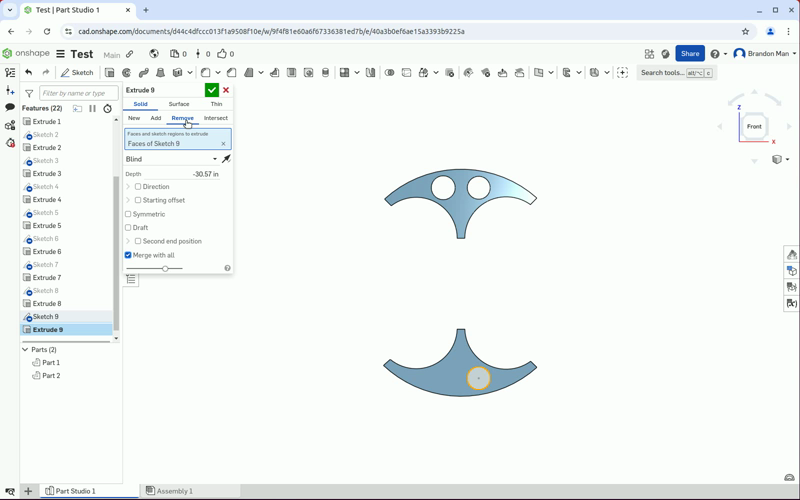
key(enter)
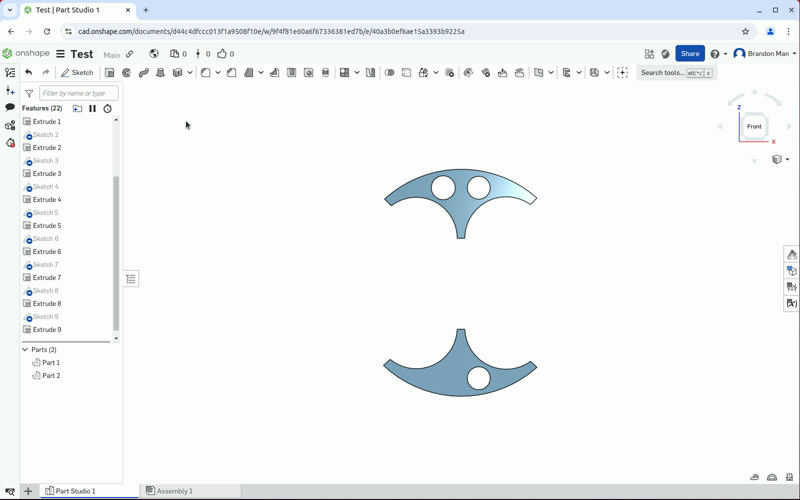
key(shift+h)
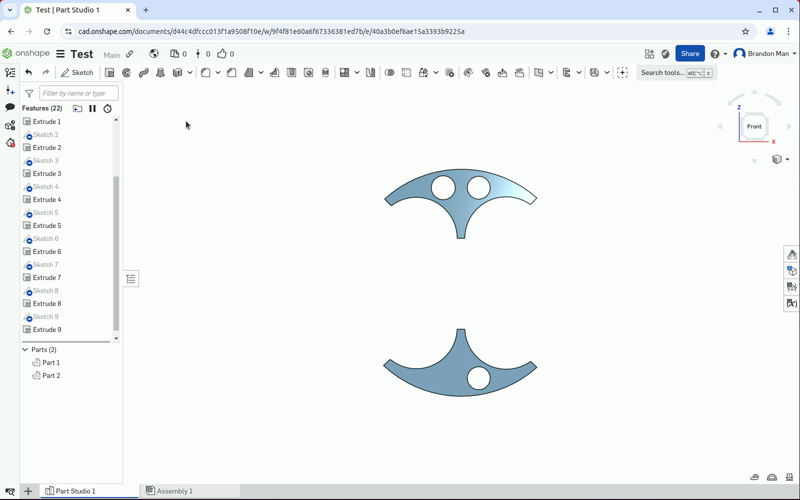
key(shift+h)
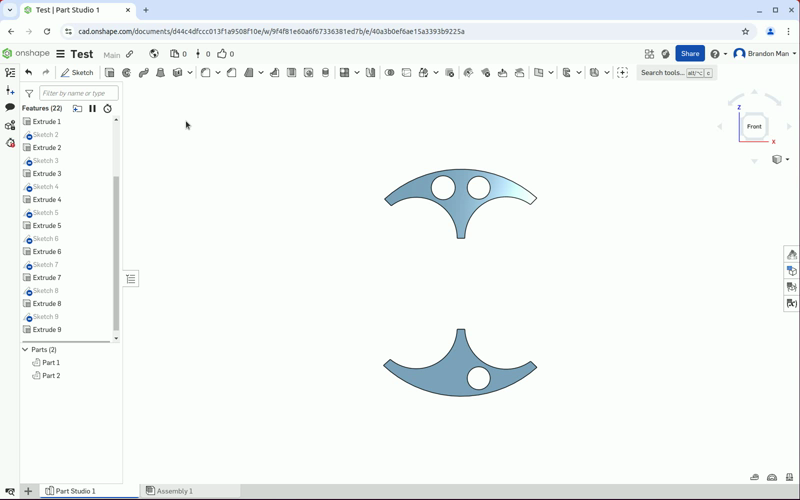
mouse_move(69, 111)
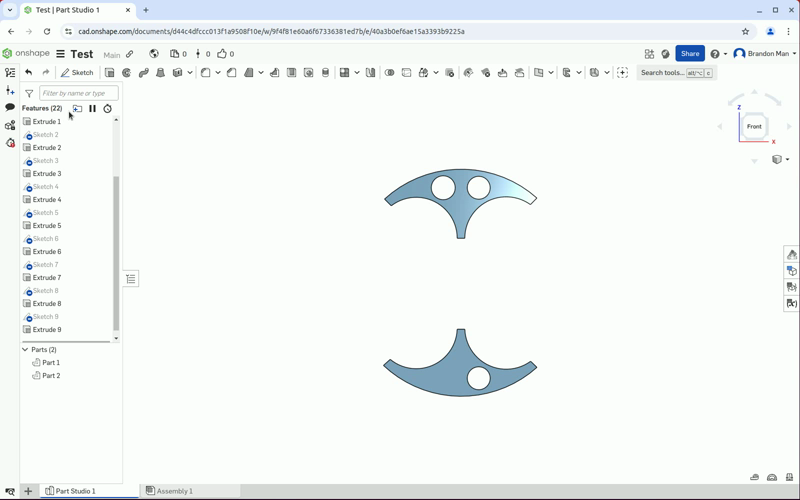
click(69, 111)
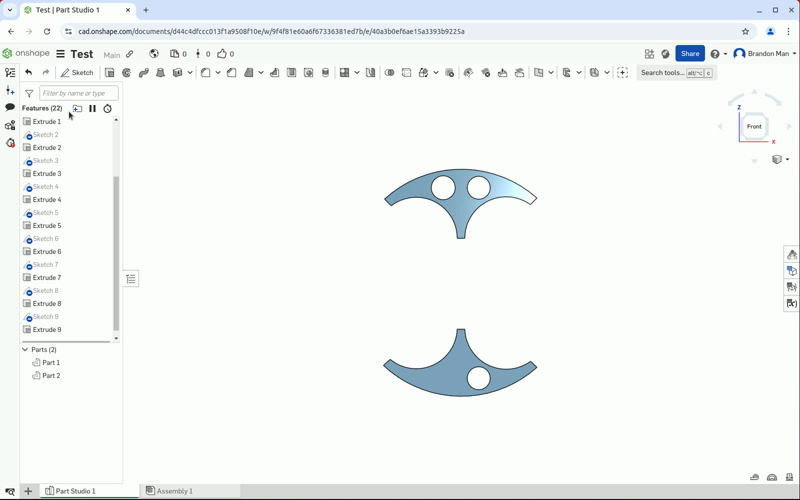
key(shift+s)
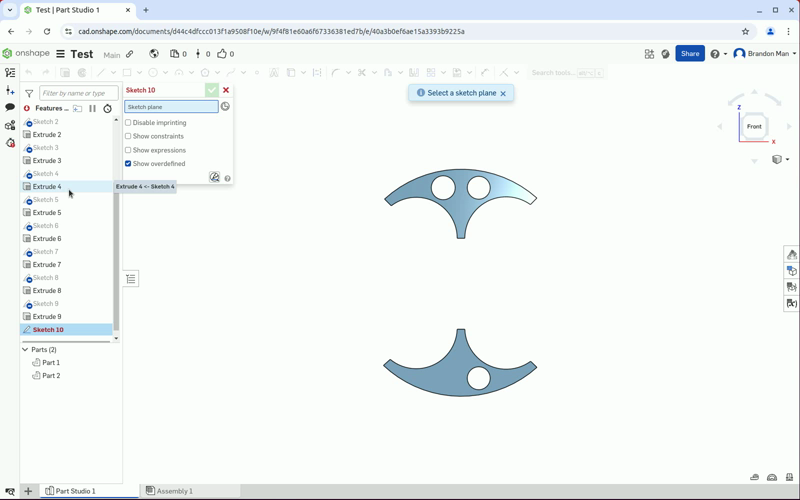
scroll(3)
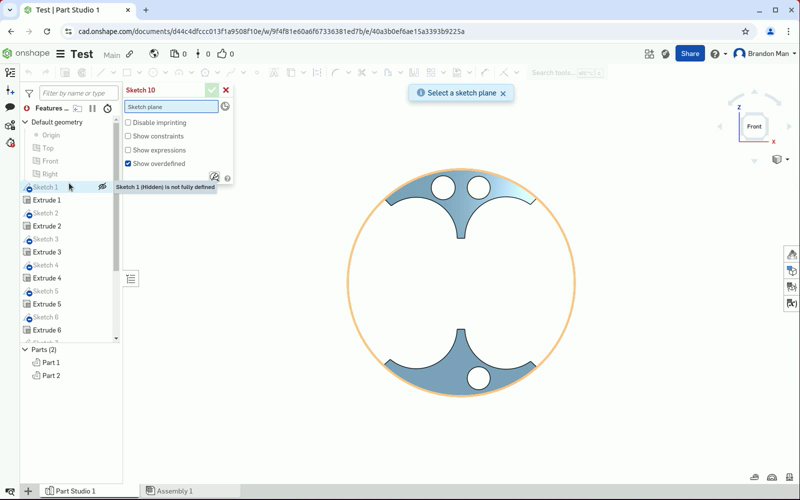
mouse_move(69, 163)
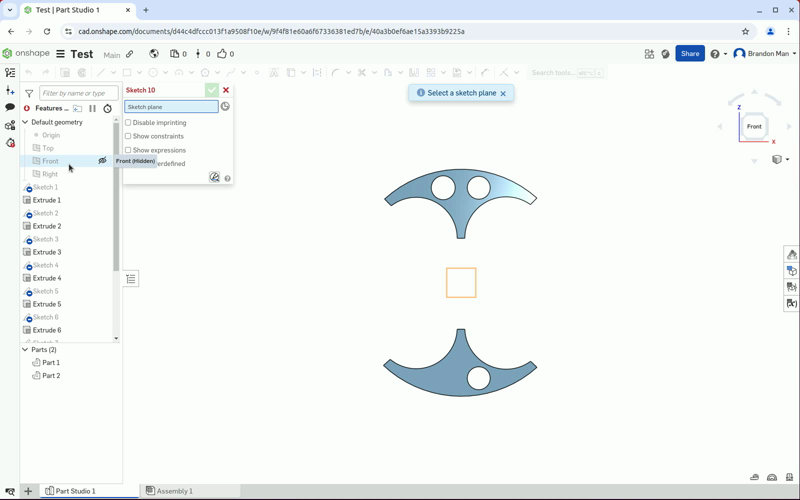
click(69, 163)
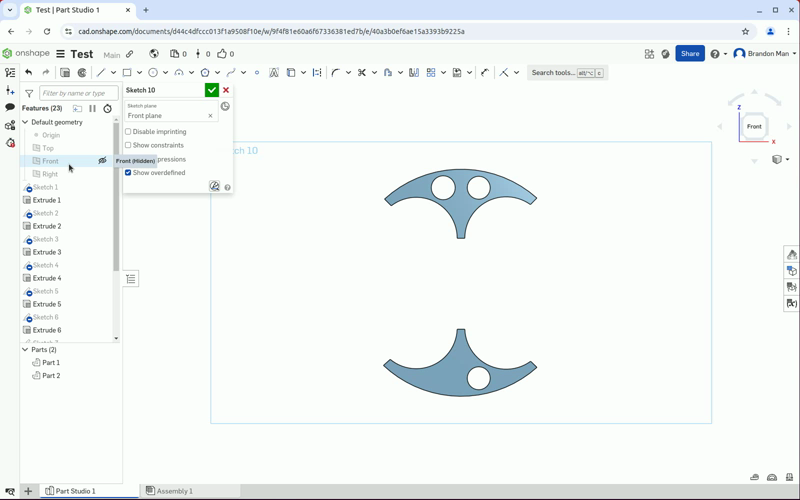
mouse_move(73, 352)
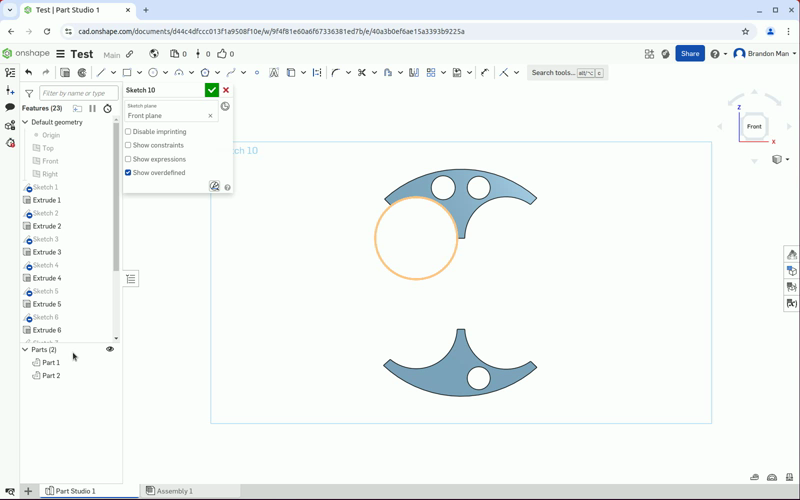
key(y)
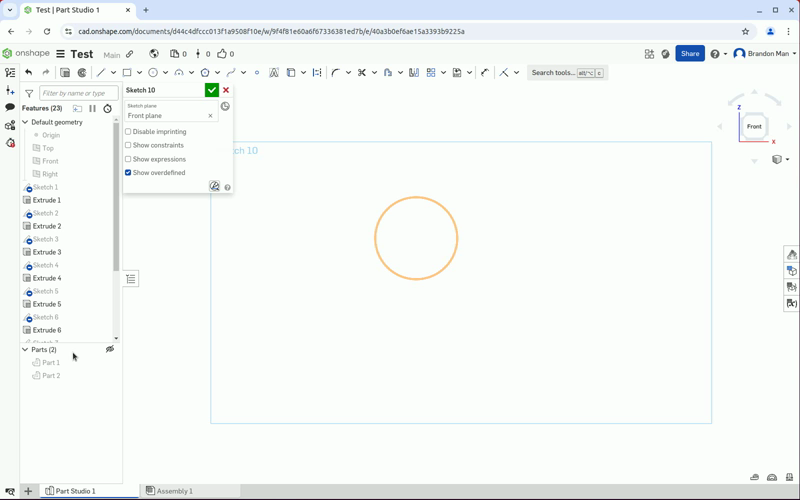
key(c)
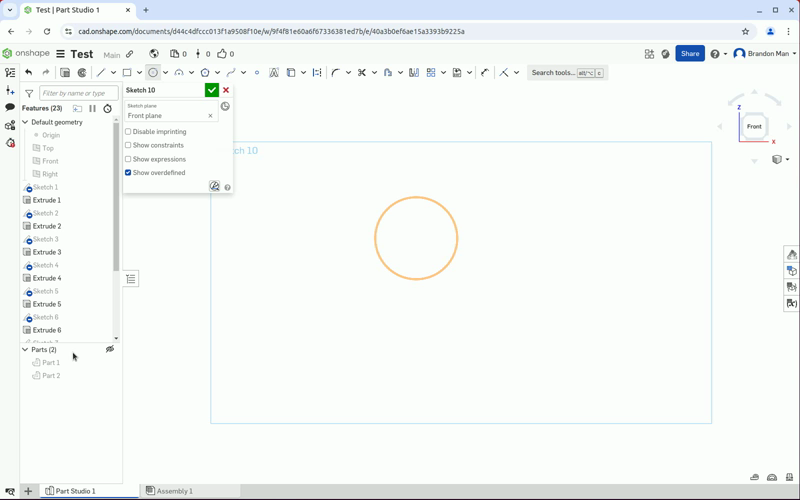
key_down(shift)
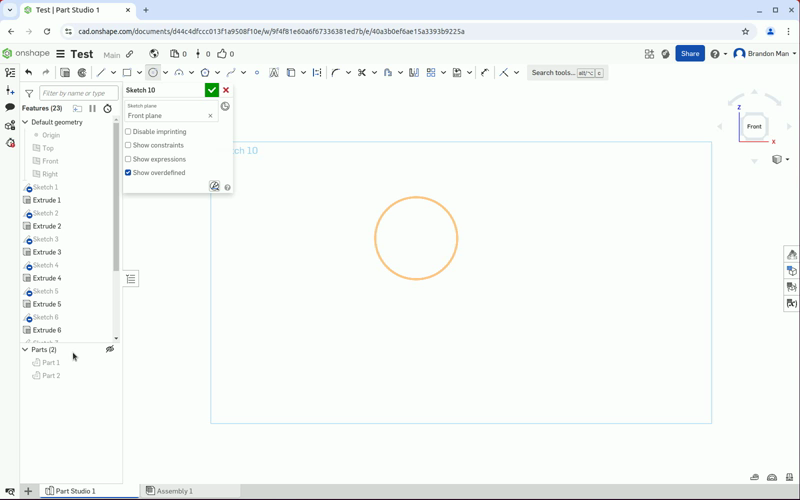
mouse_move(443, 378)
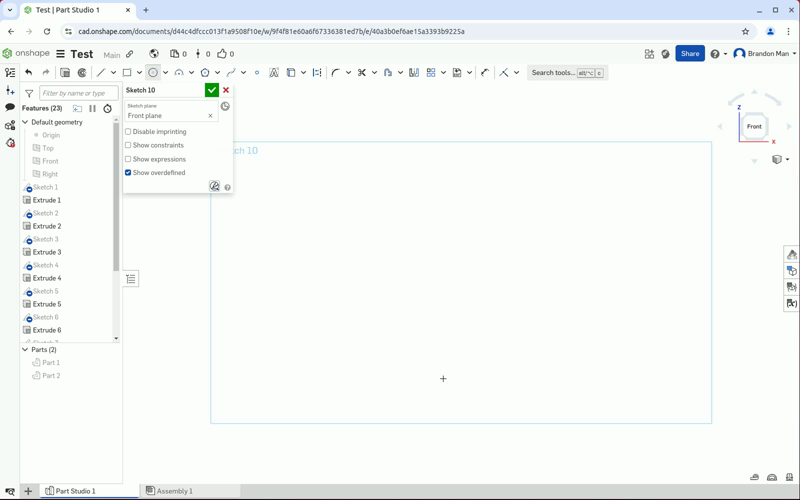
click(443, 378)
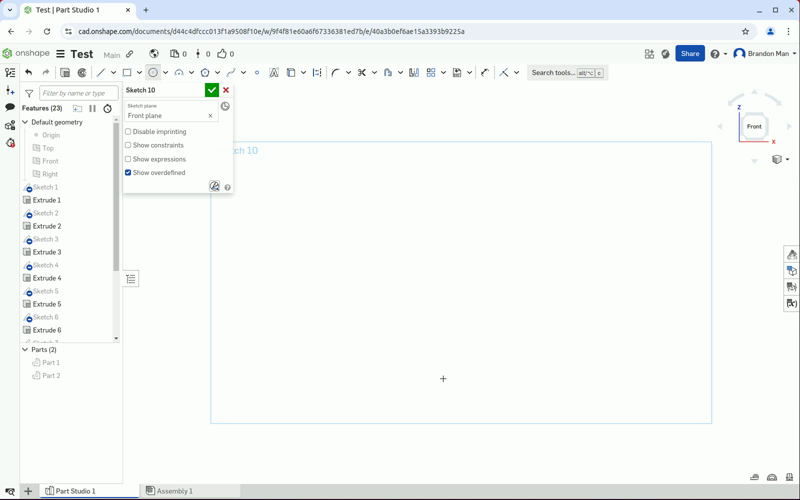
key_up(shift)
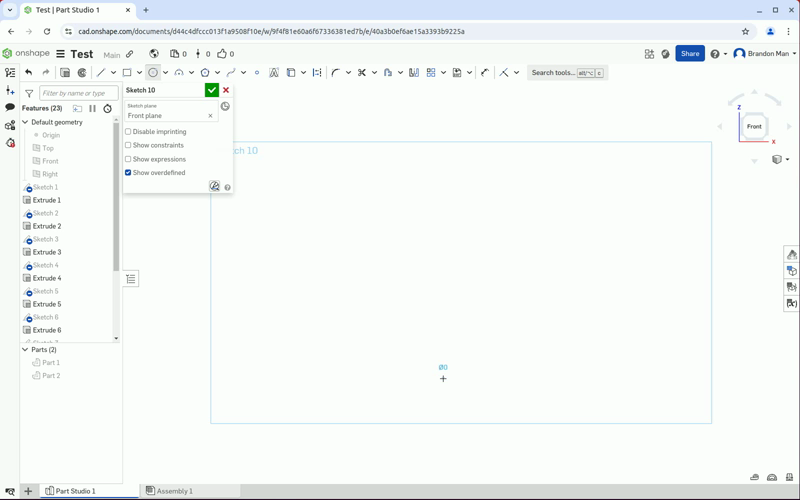
mouse_move(455, 378)
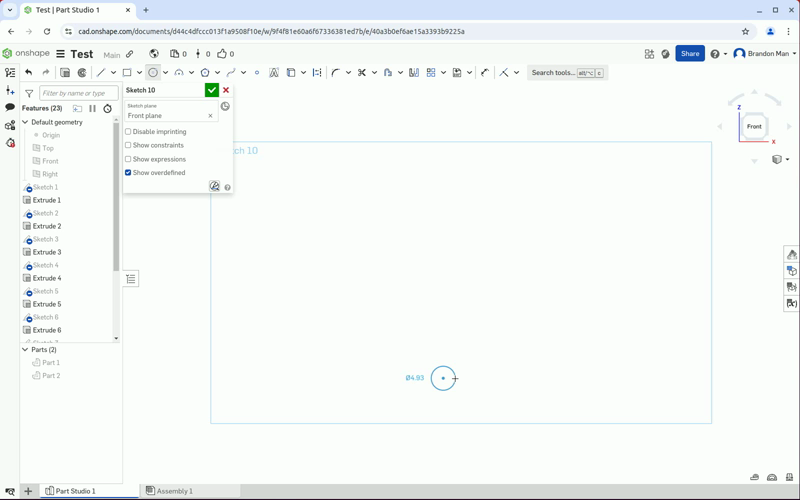
click(455, 378)
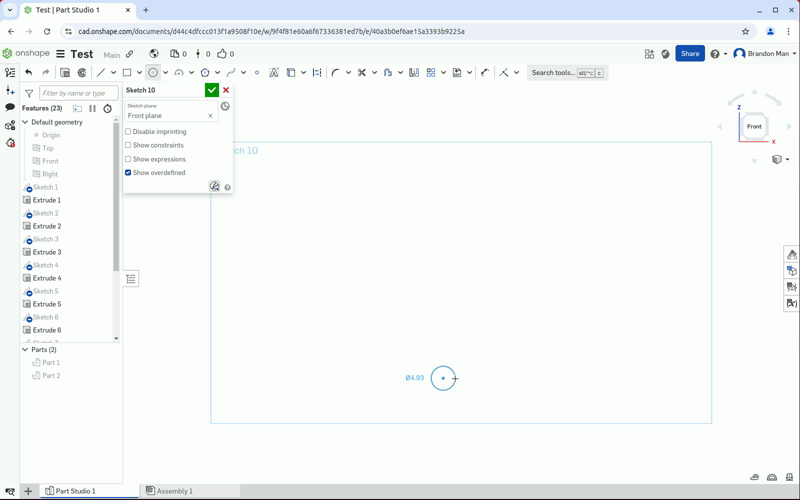
key(esc)
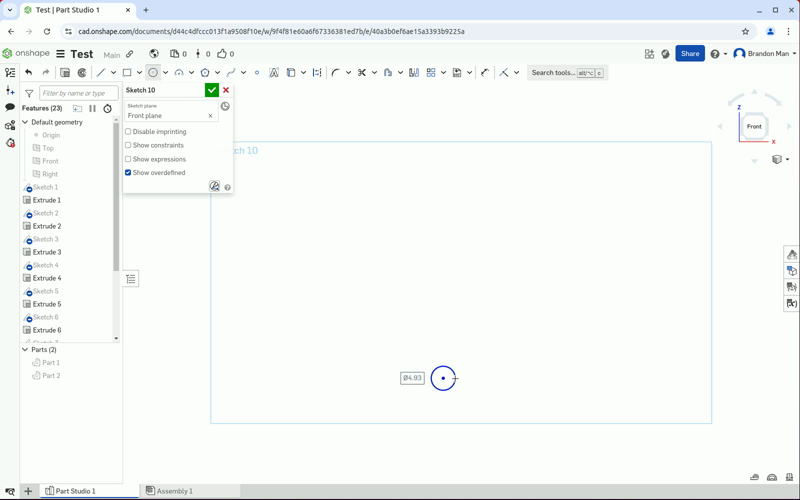
mouse_move(436, 371)
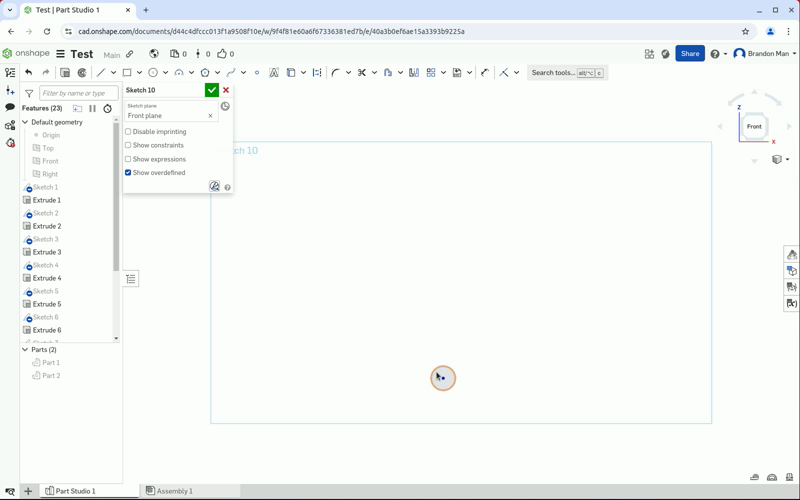
scroll(6)
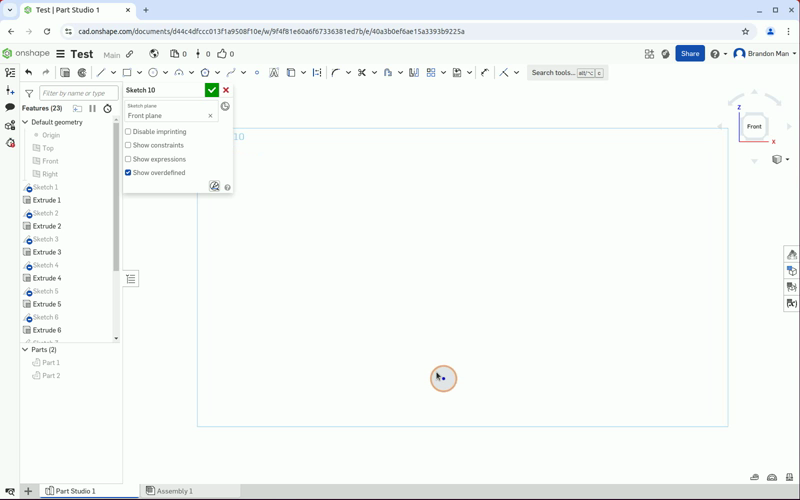
scroll(6)
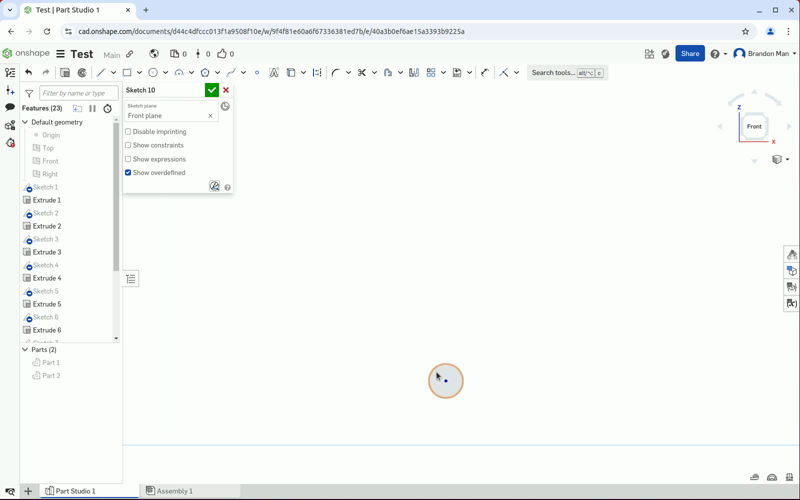
scroll(6)
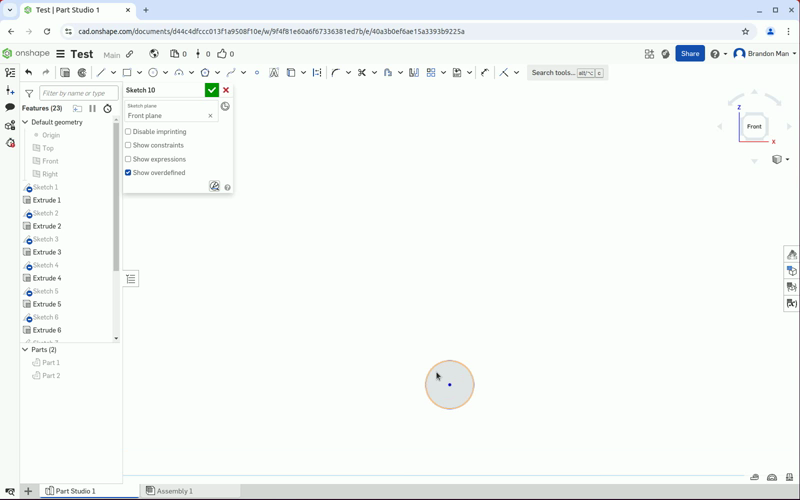
scroll(6)
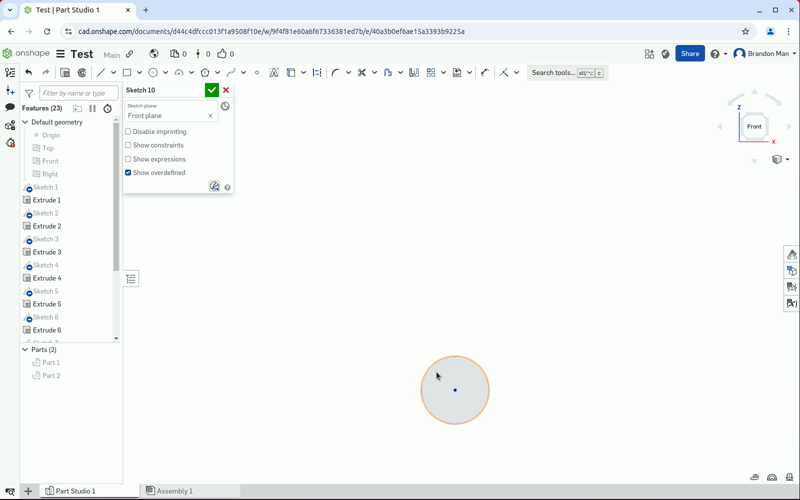
scroll(6)
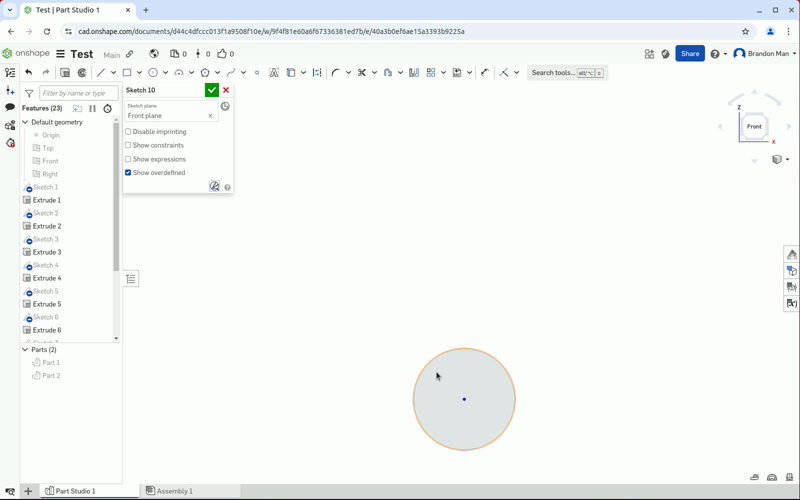
scroll(6)
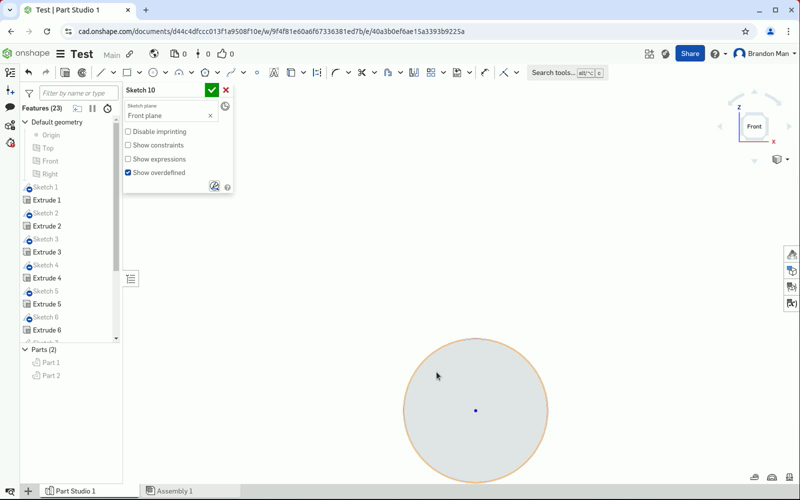
scroll(6)
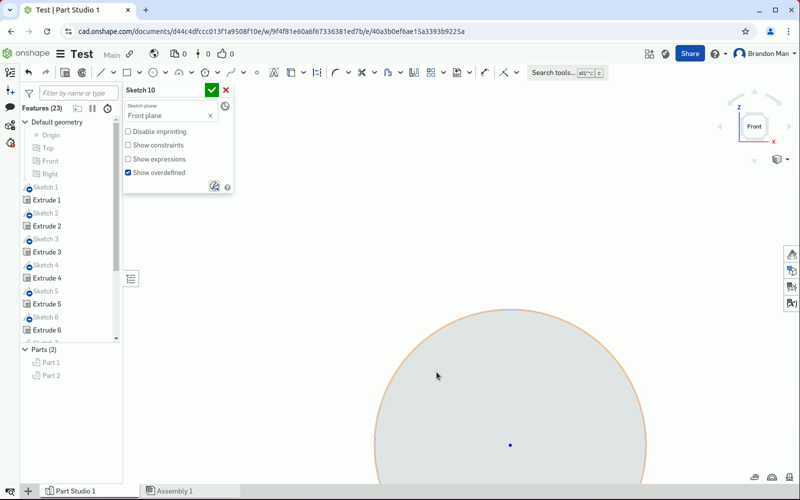
click(436, 371)
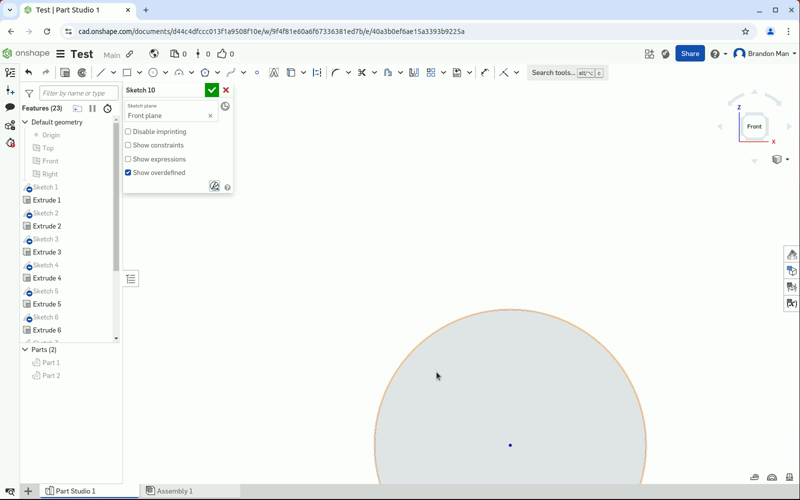
scroll(-6)
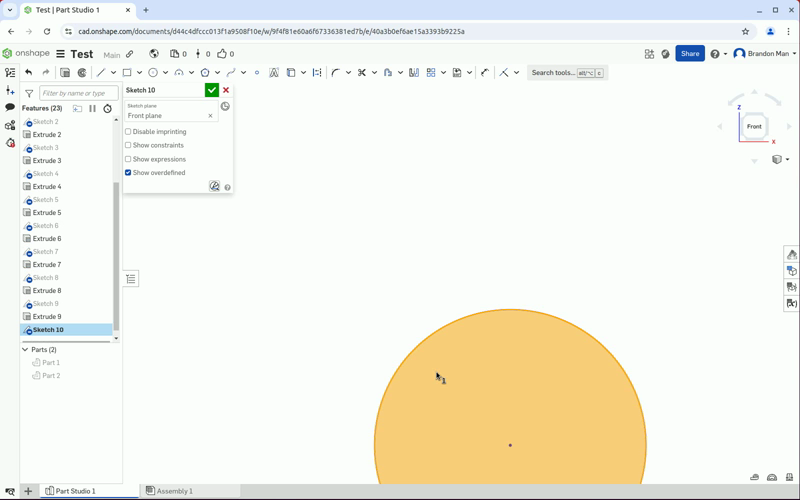
scroll(-6)
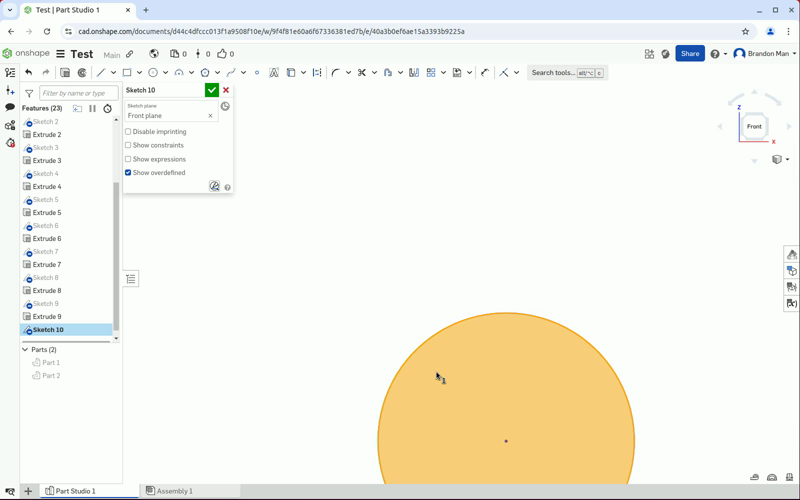
scroll(-6)
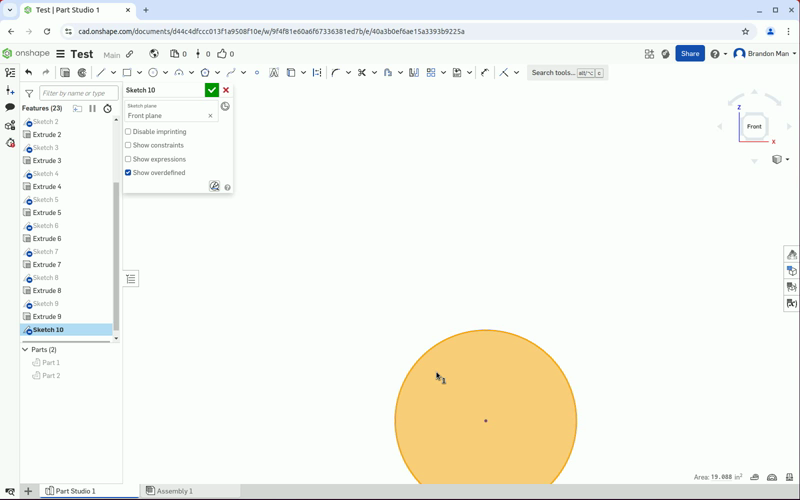
scroll(-6)
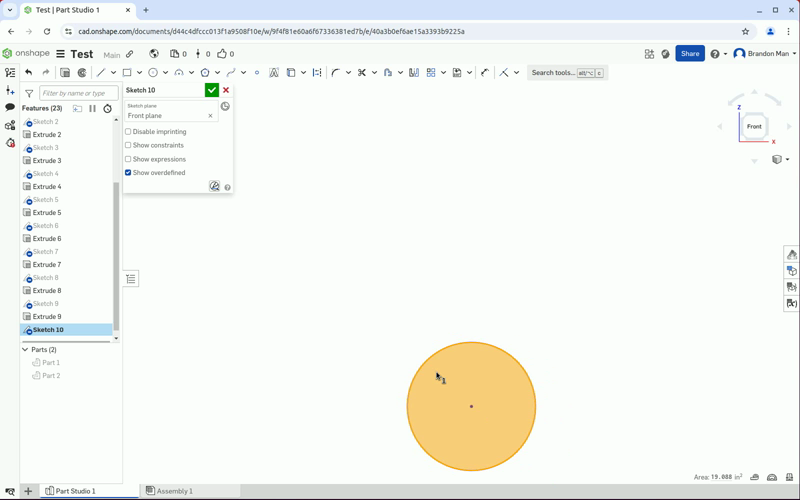
scroll(-6)
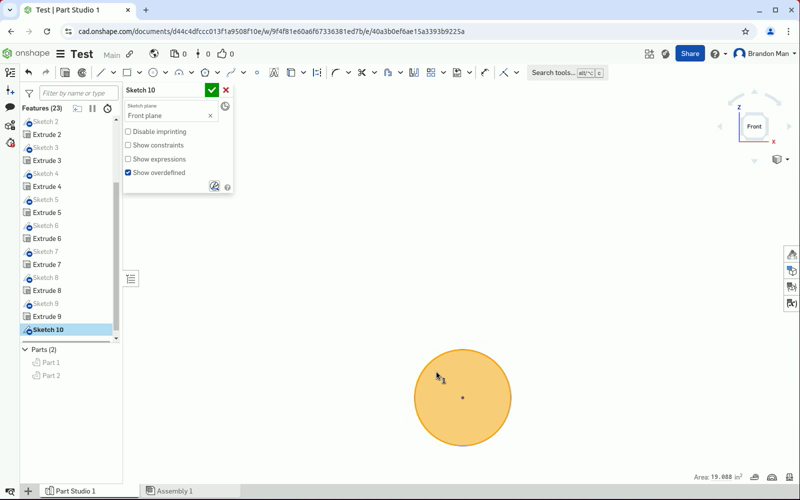
scroll(-6)
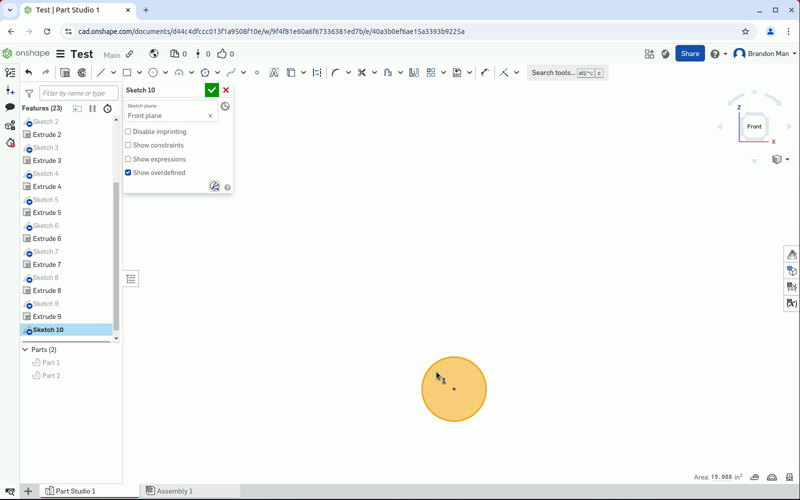
scroll(-6)
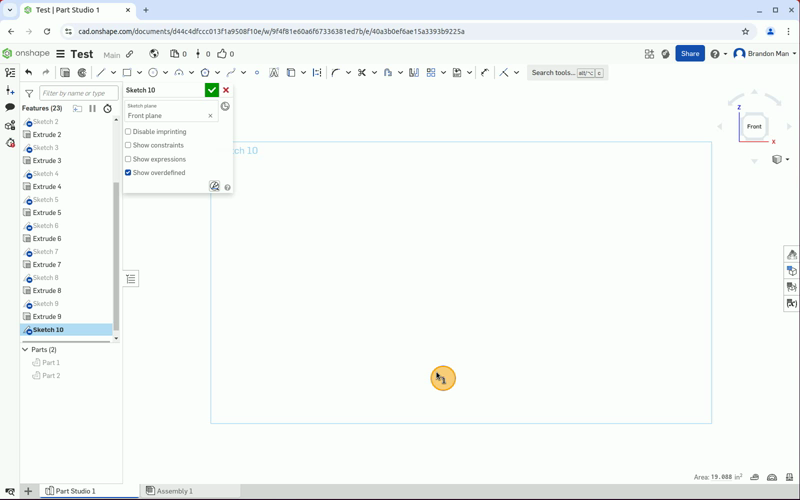
mouse_move(73, 352)
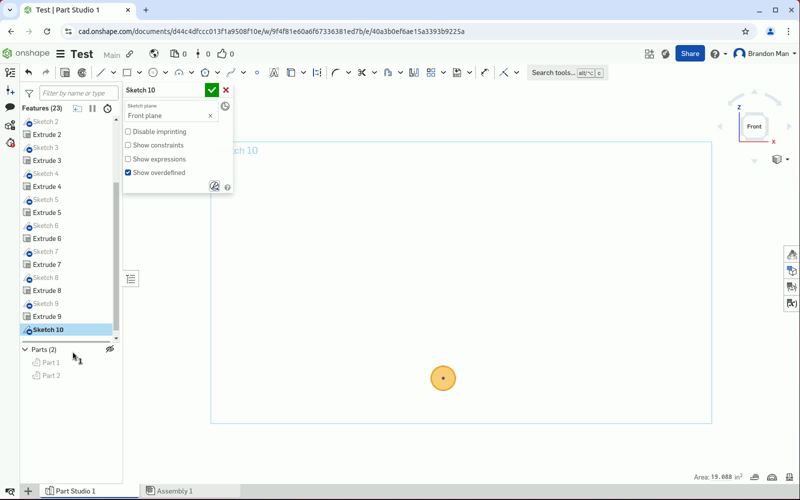
key(shift+y)
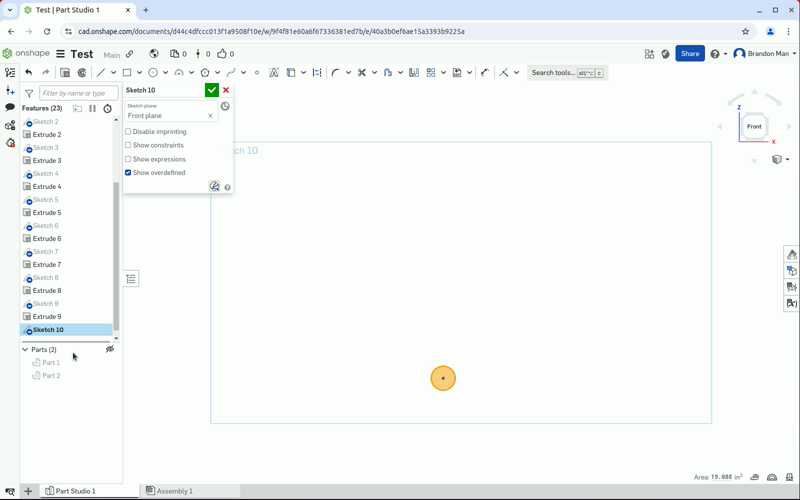
key(shift+e)
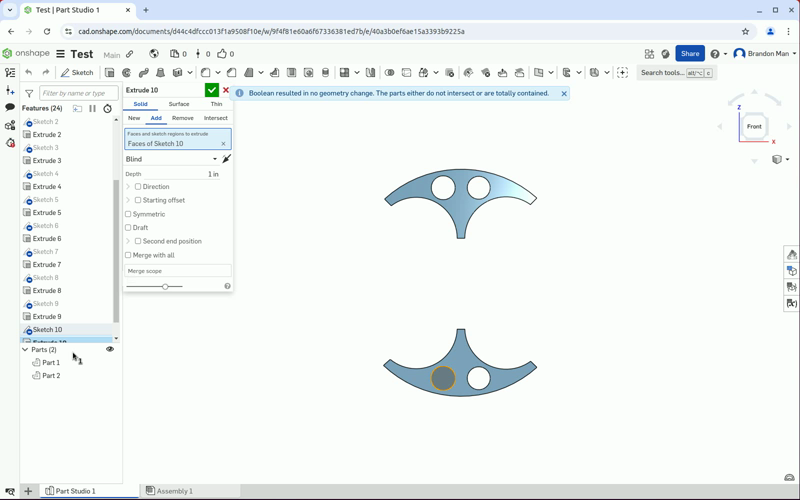
mouse_move(143, 106)
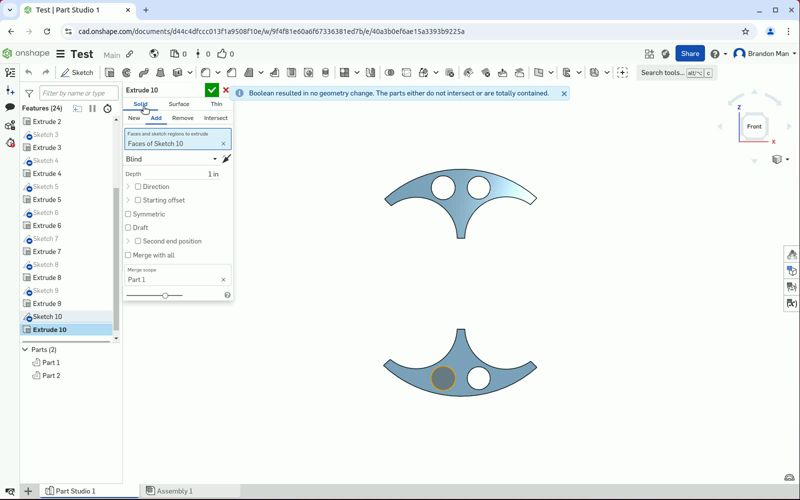
click(143, 106)
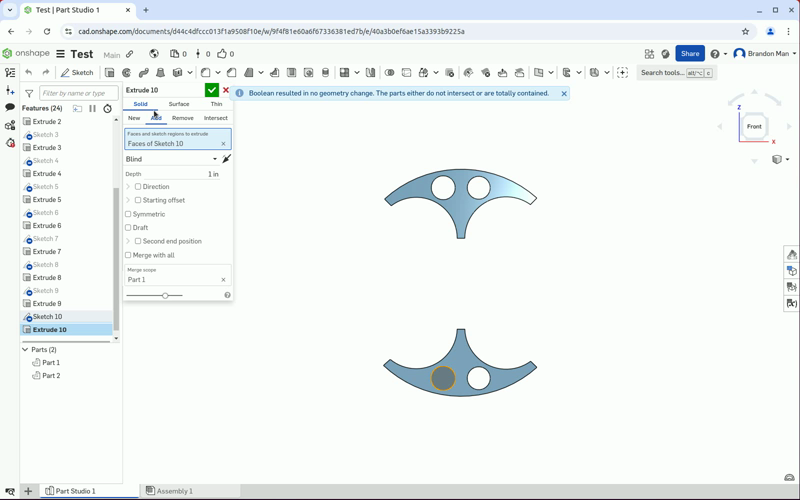
mouse_move(186, 120)
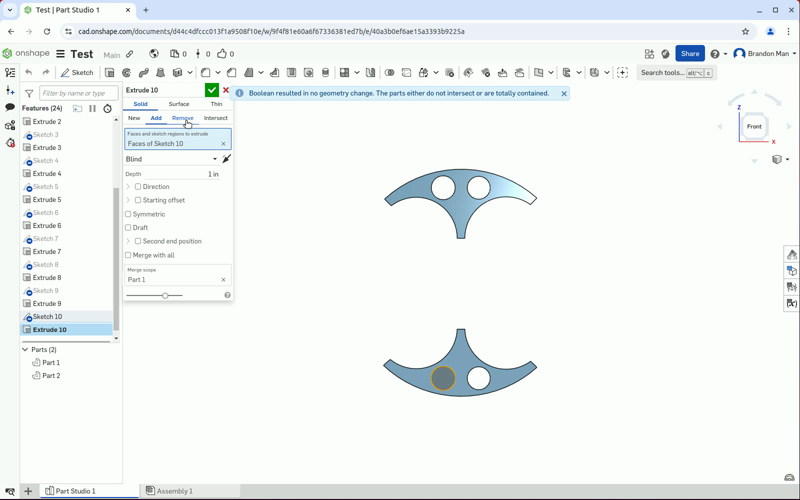
click(186, 120)
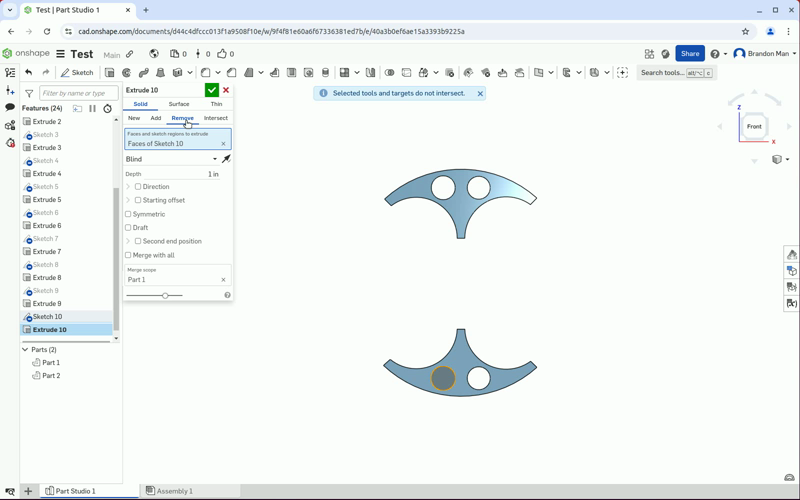
key(tab, 4)
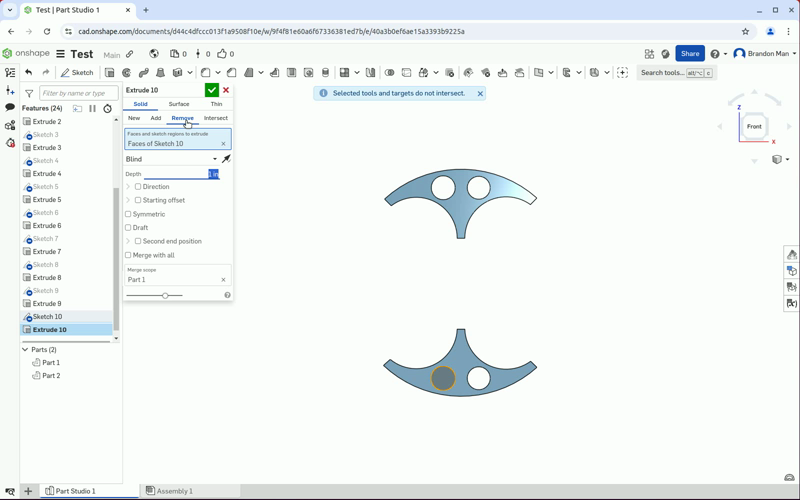
text(-30.57)
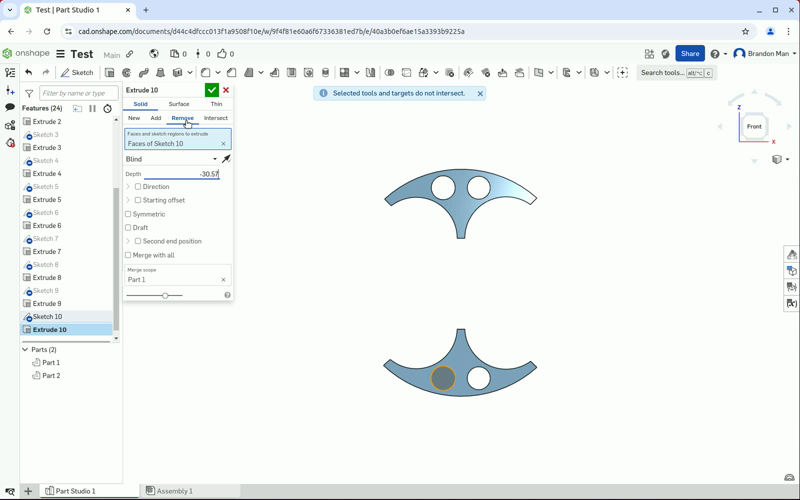
key(tab, 6)
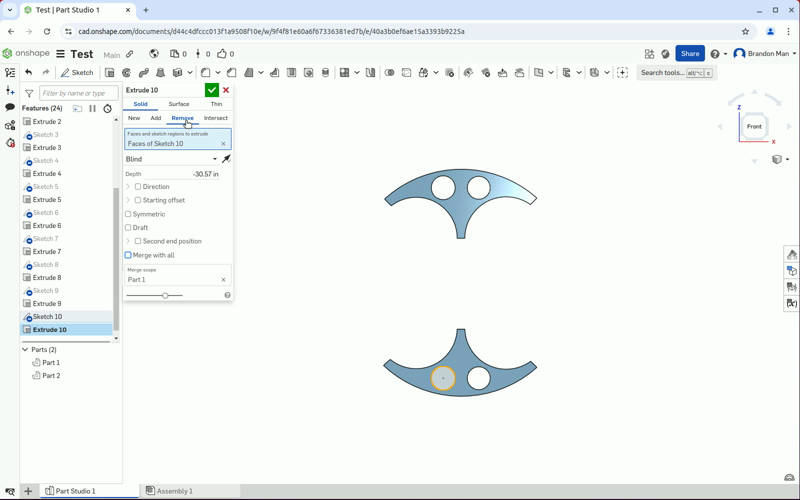
key(space)
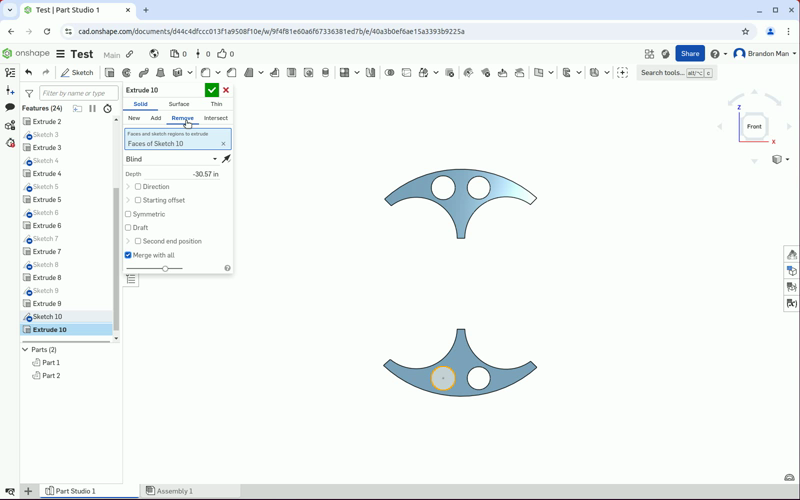
key(enter)
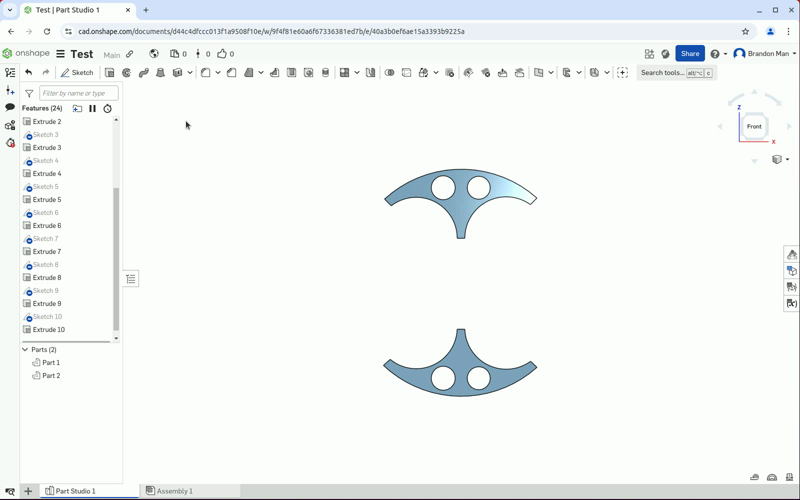
key(shift+h)
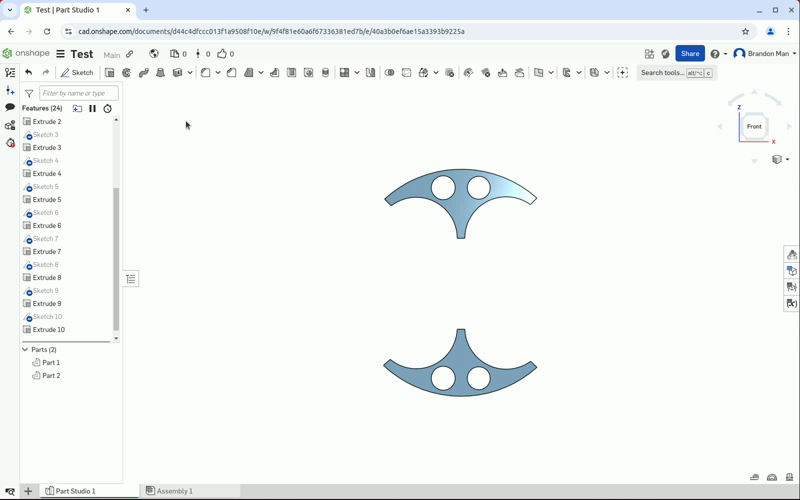
key(shift+h)
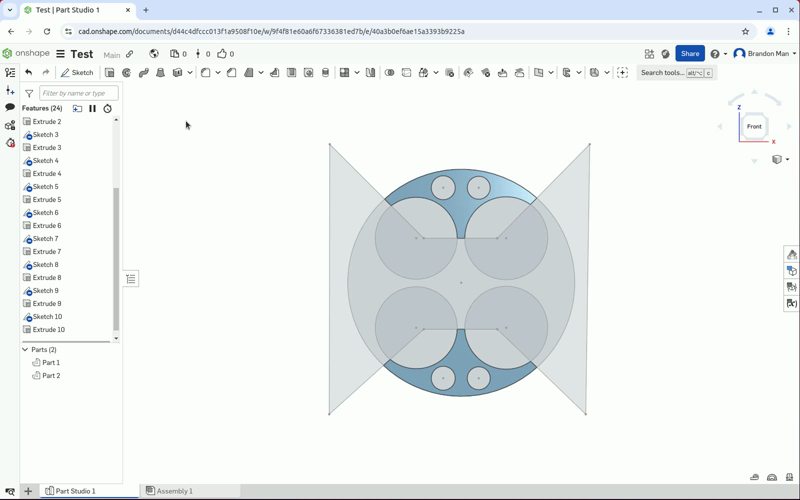
key(shift+7)
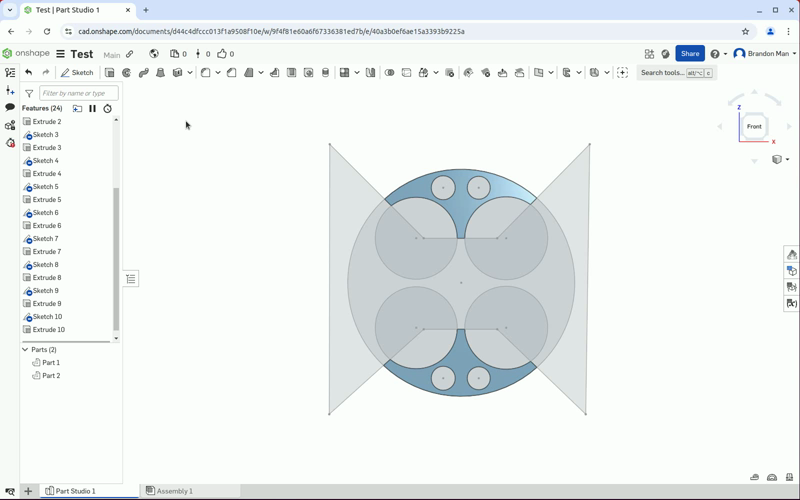
key(left, 2)
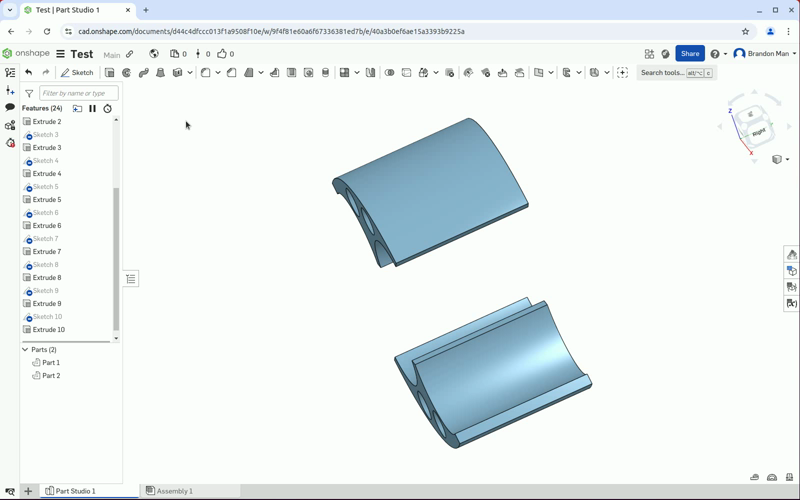
key(down, 2)
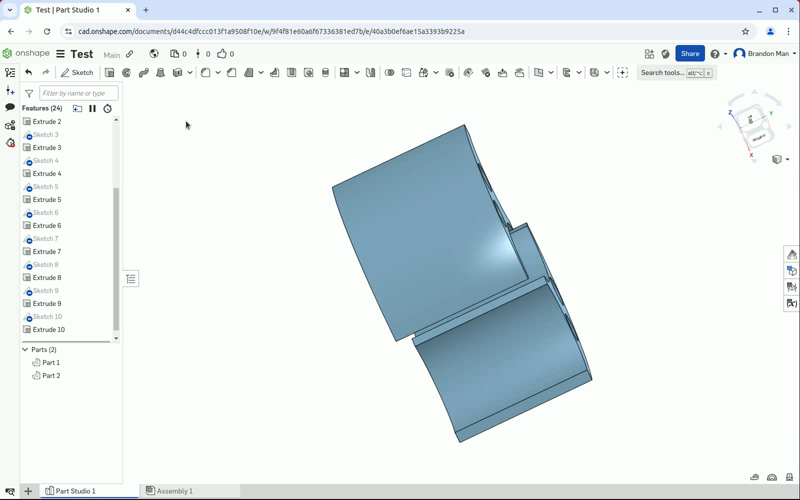
key(up, 2)
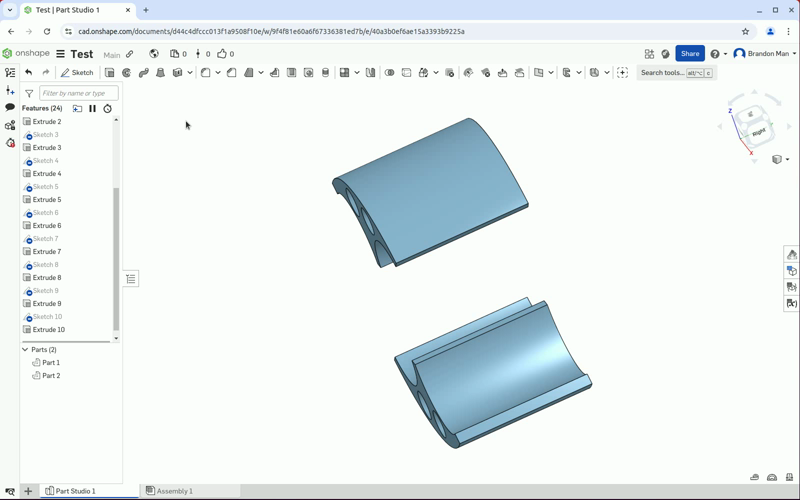
key(right, 2)
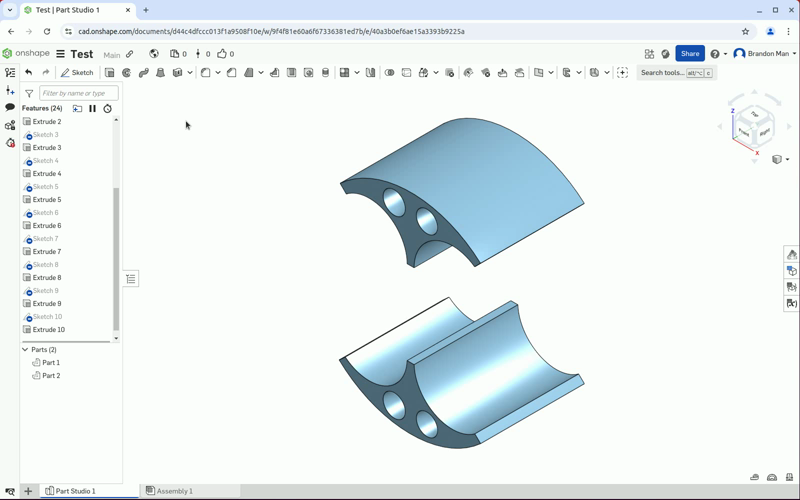
mouse_move(69, 85)
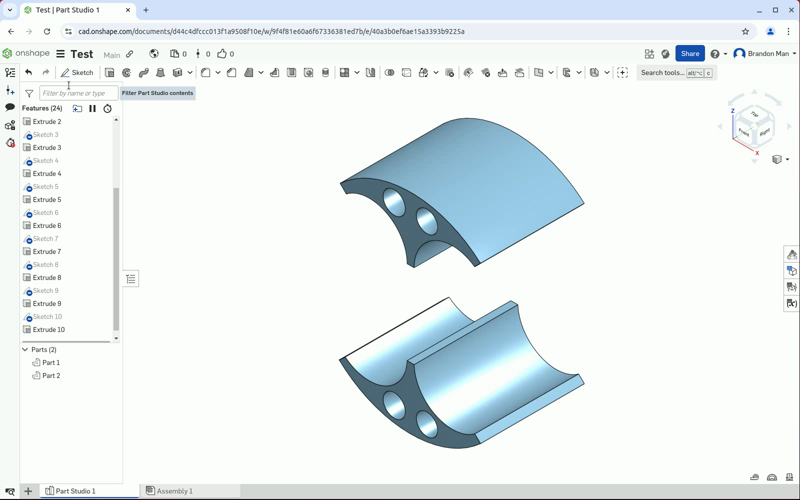
click(69, 85)